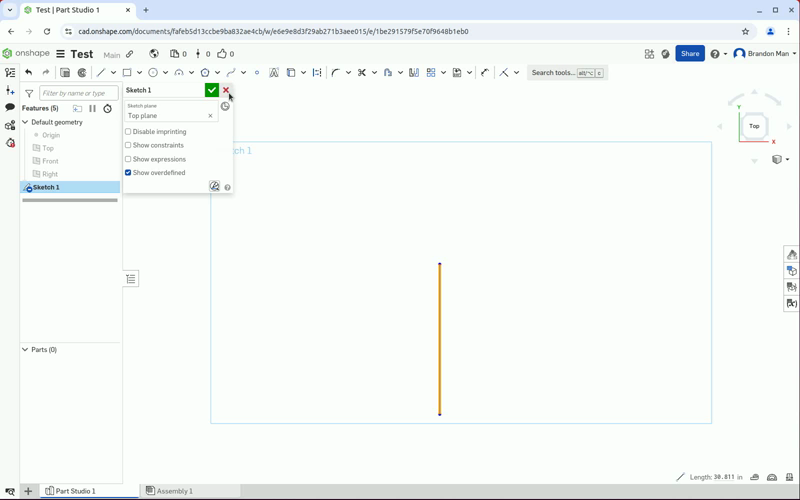
key(shift+h)
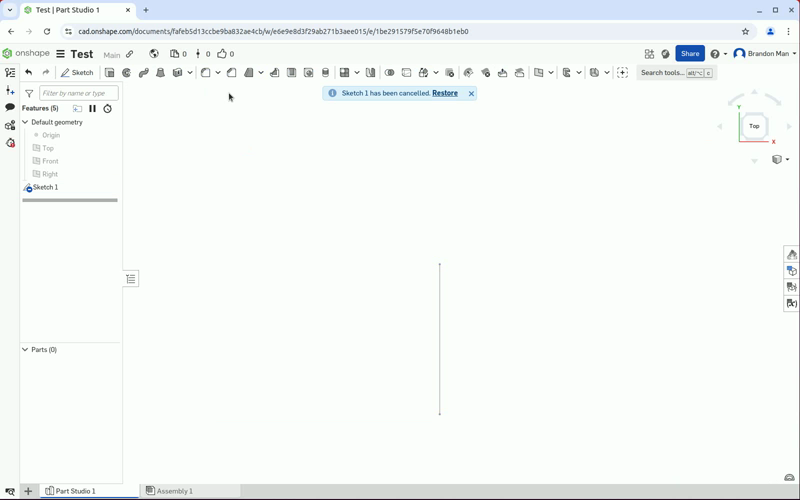
key(shift+s)
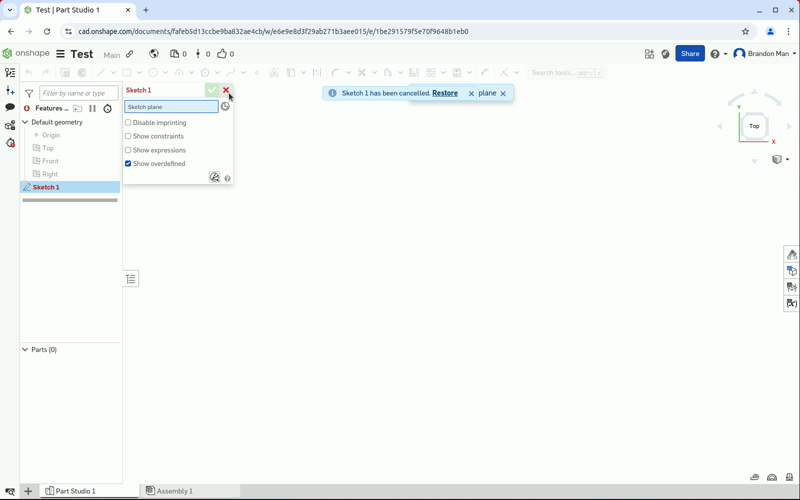
mouse_move(73, 150)
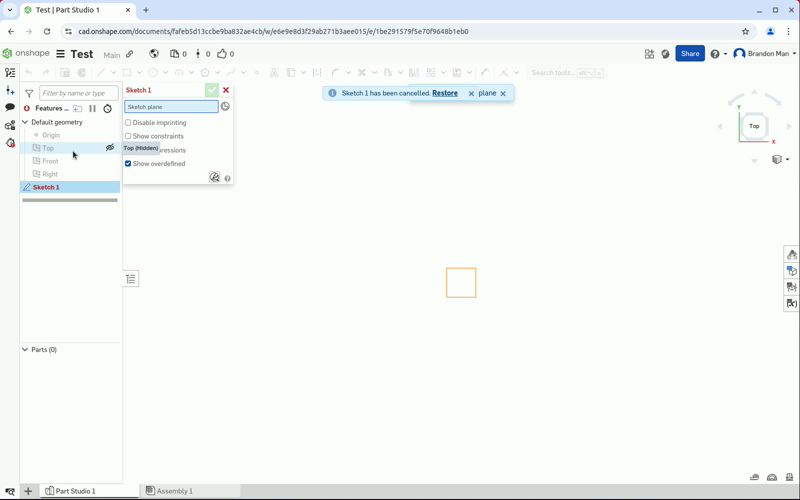
click(73, 150)
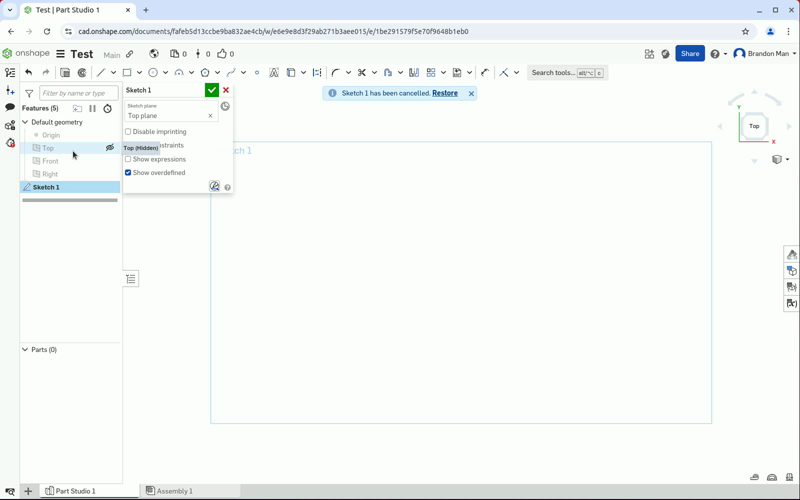
mouse_move(73, 352)
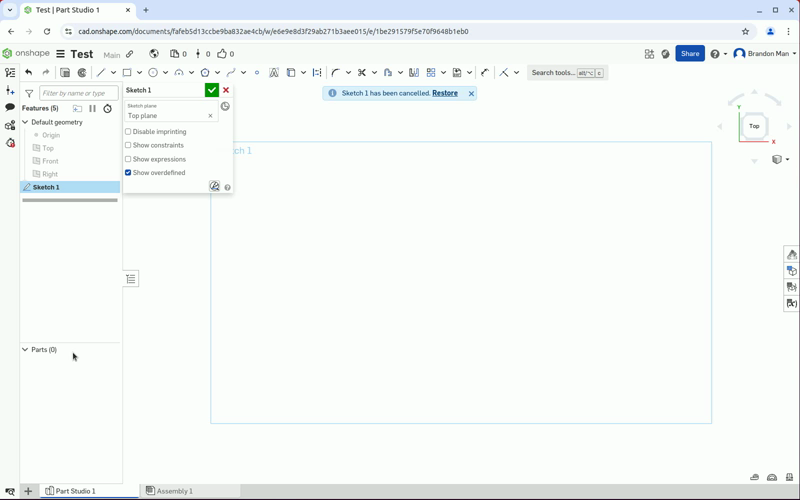
key(y)
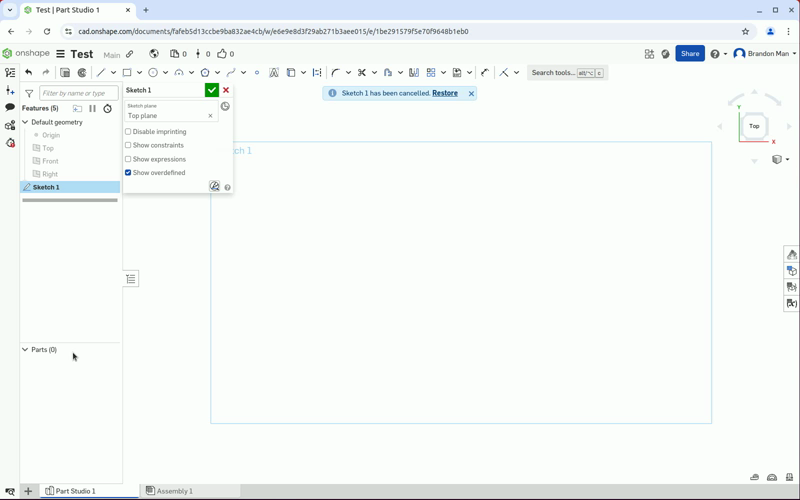
key(l)
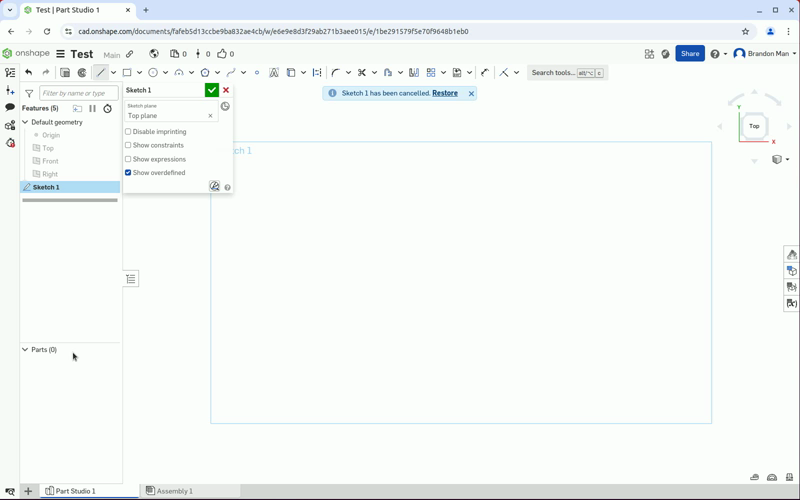
key_down(shift)
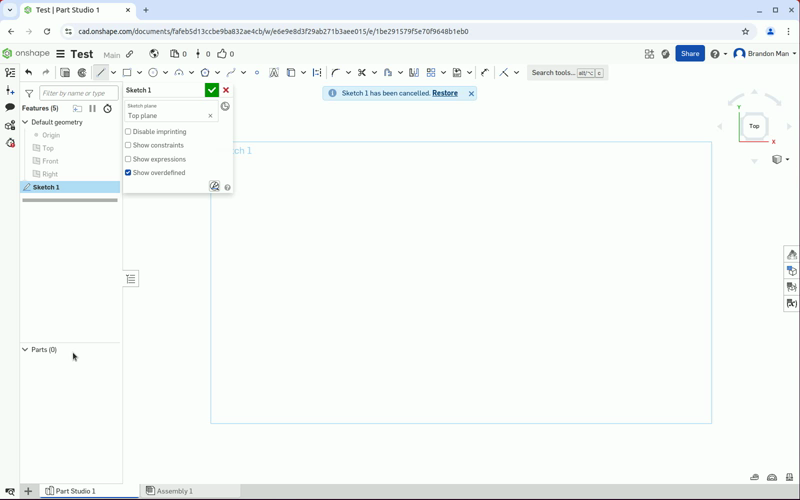
mouse_move(460, 292)
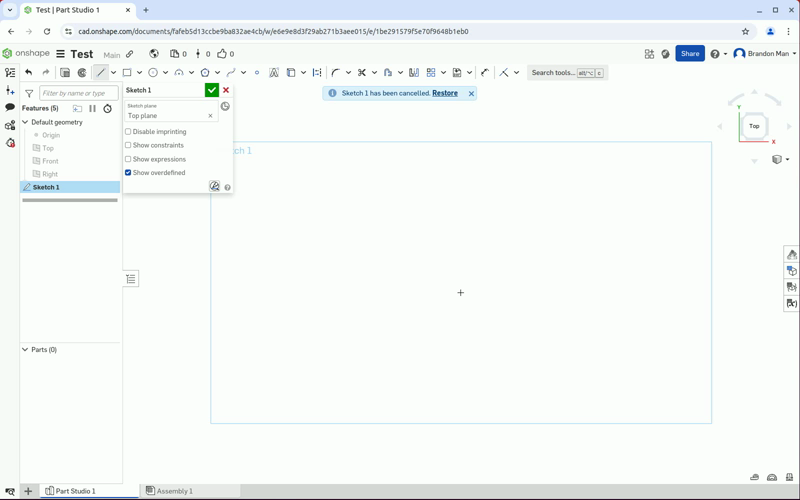
click(460, 292)
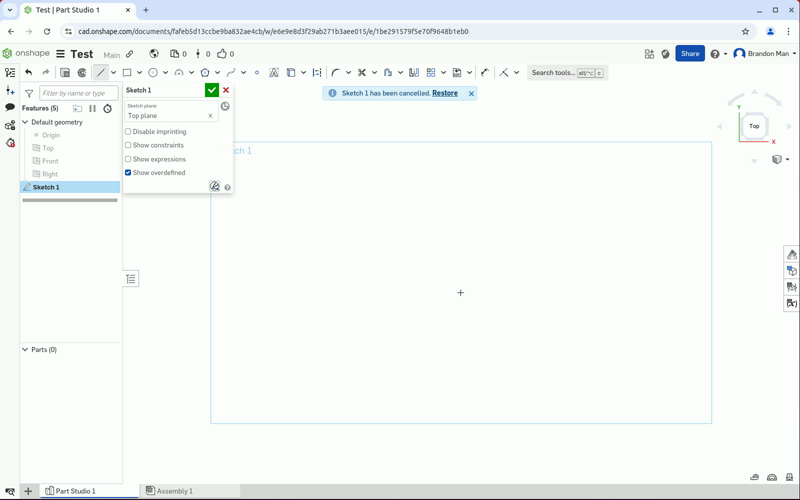
key_up(shift)
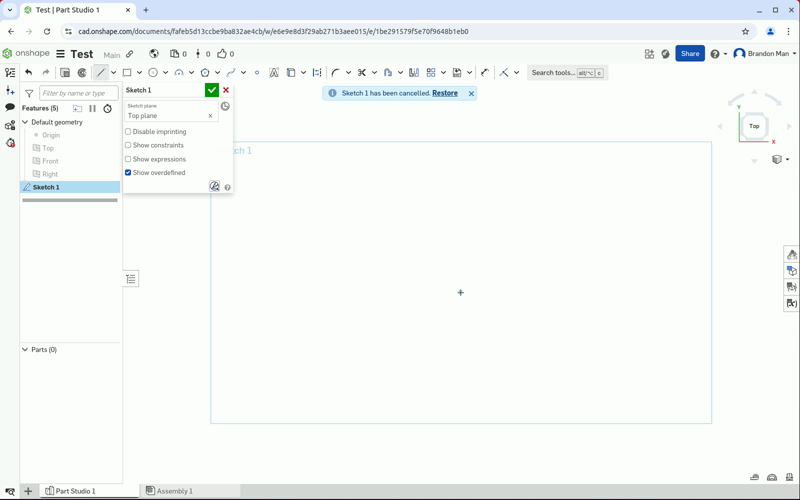
key_down(shift)
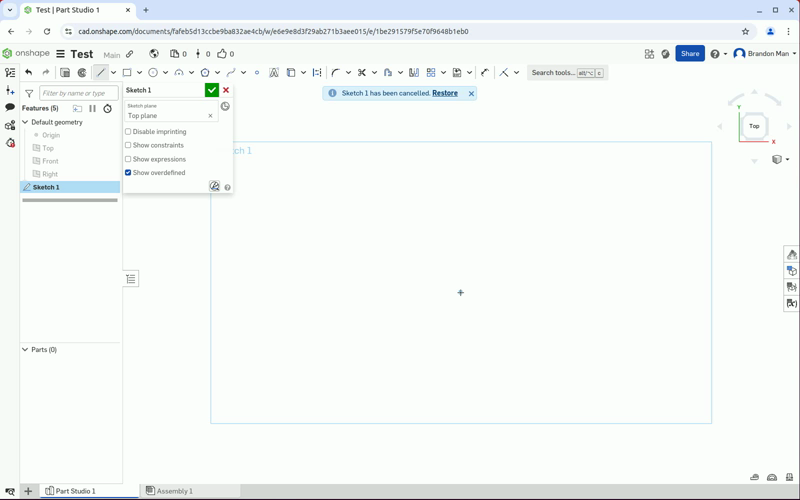
mouse_move(490, 292)
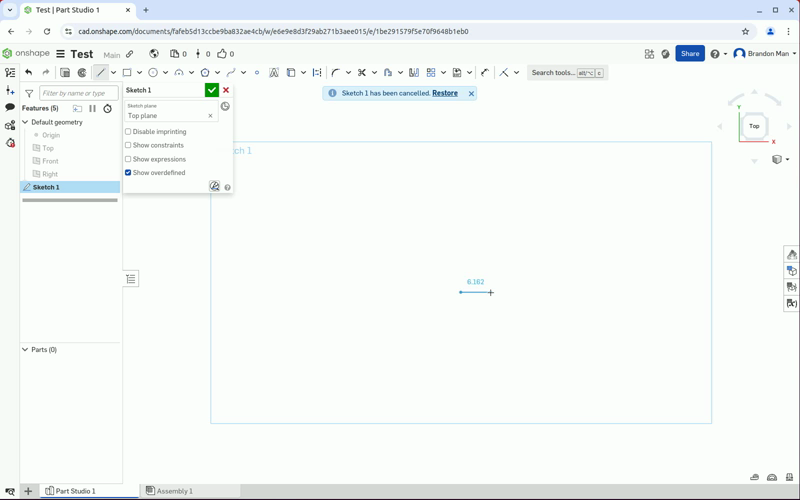
mouse_move(460, 273)
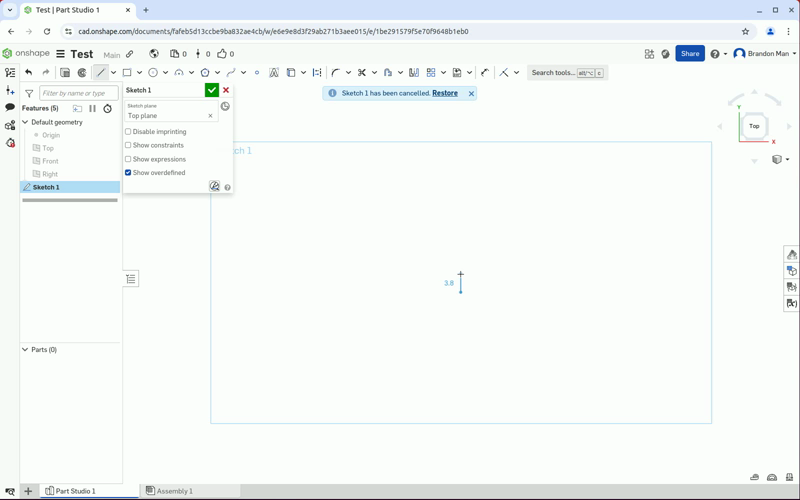
click(460, 273)
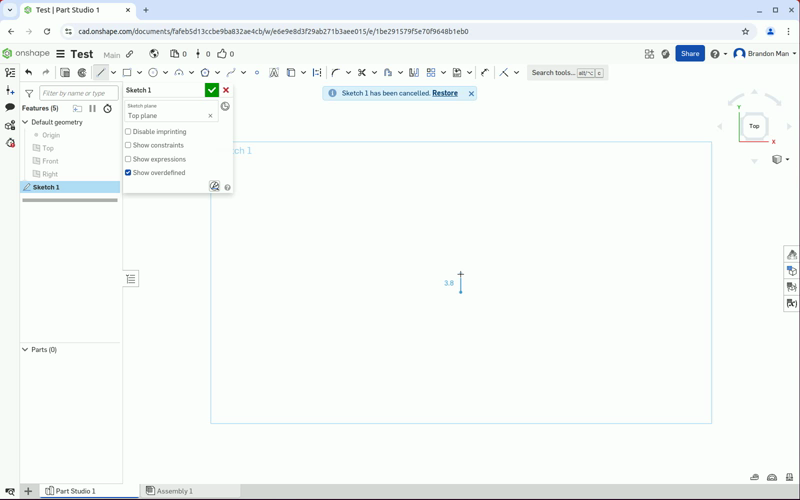
key_up(shift)
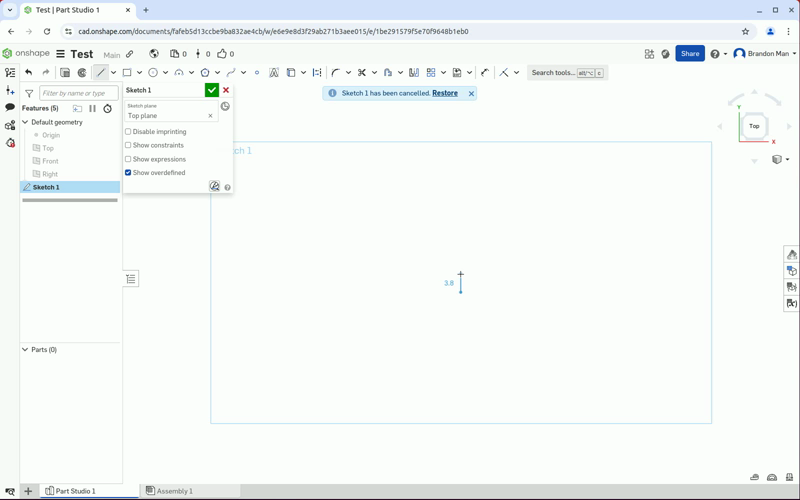
key(esc)
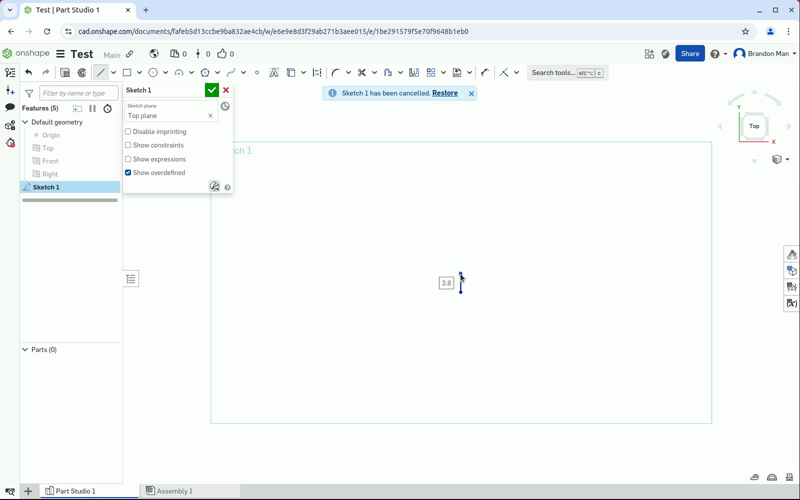
key(a)
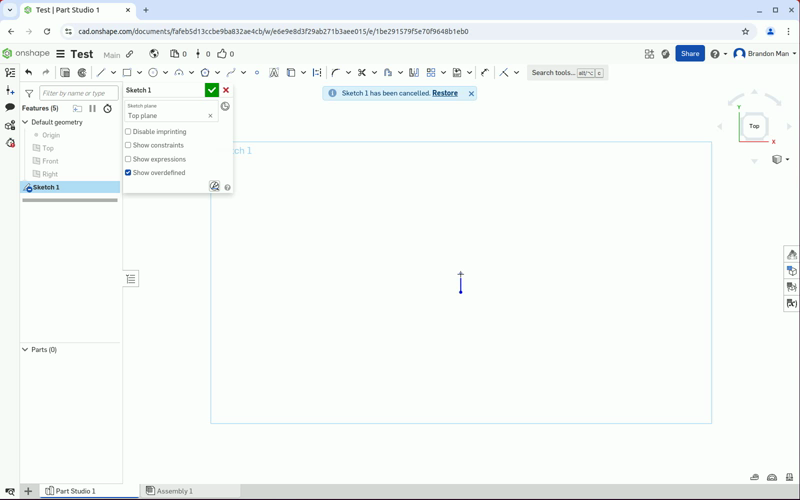
mouse_move(460, 273)
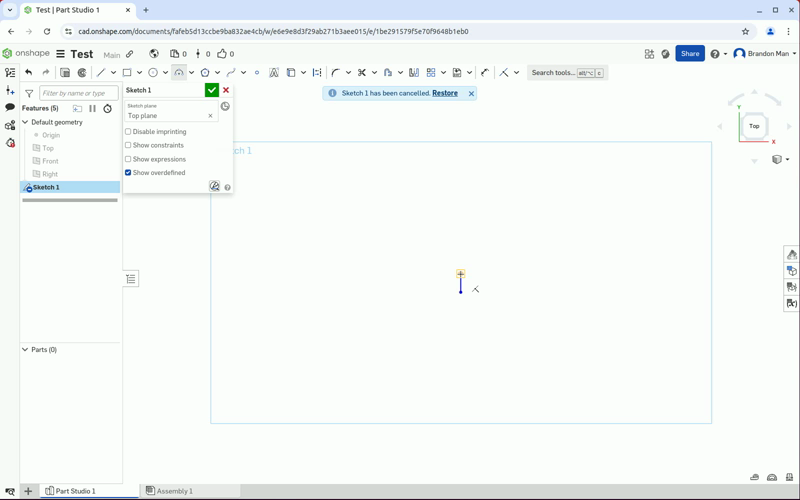
click(460, 273)
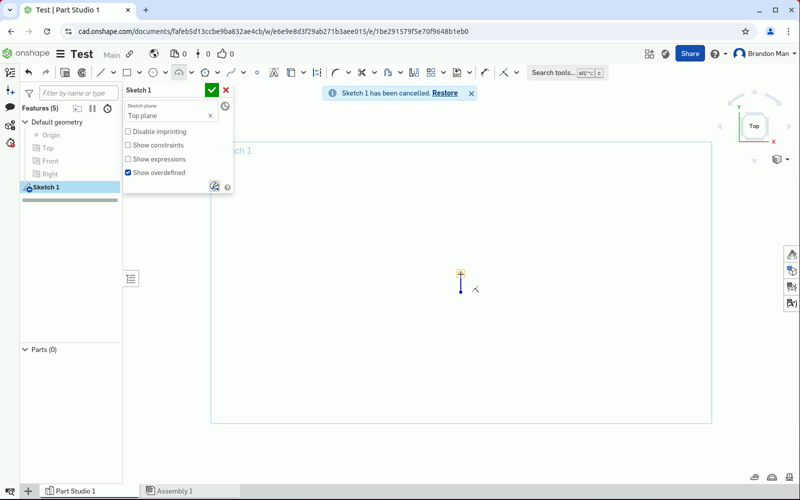
mouse_move(460, 292)
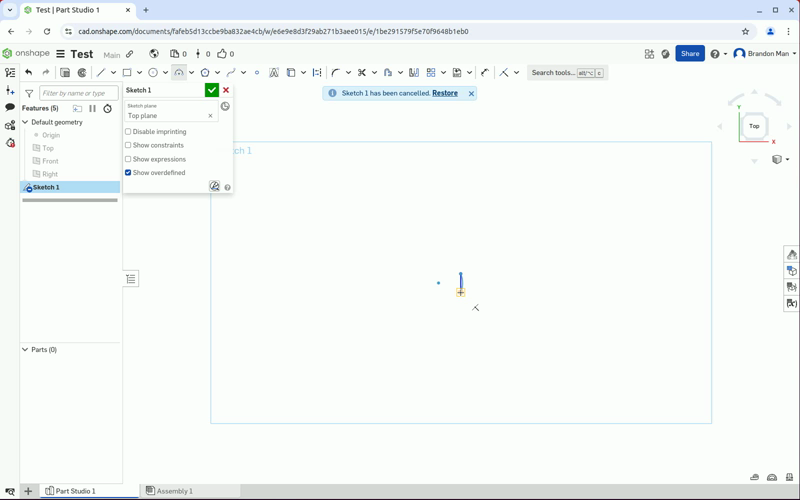
click(460, 292)
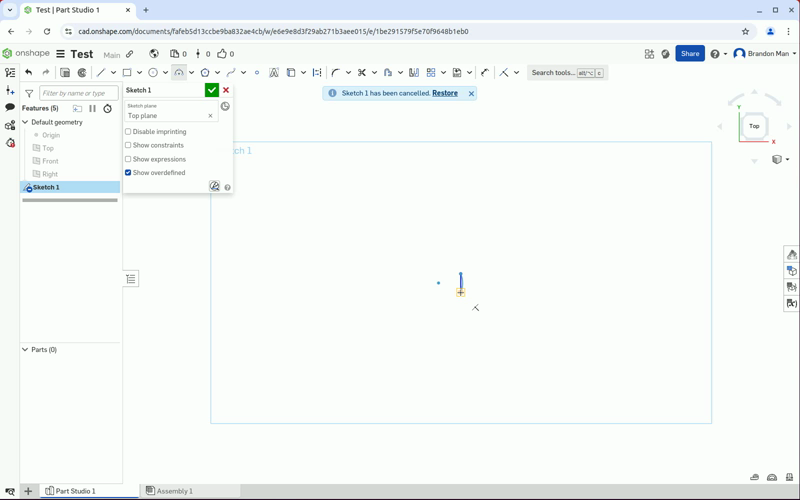
key_down(shift)
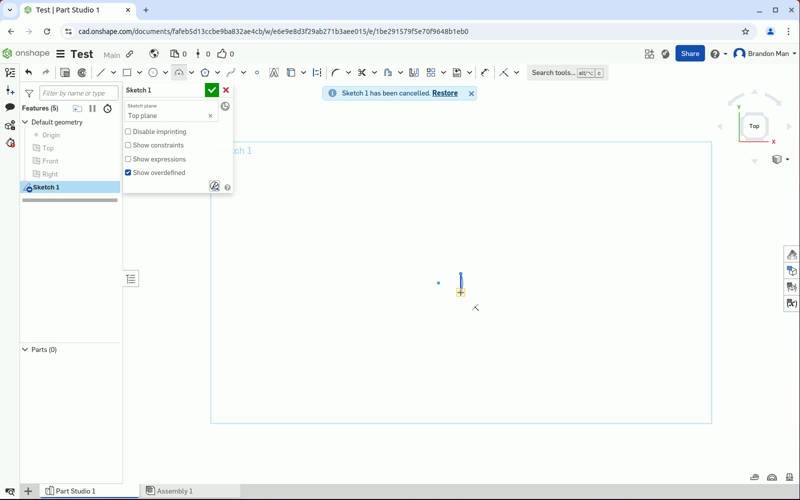
mouse_move(451, 282)
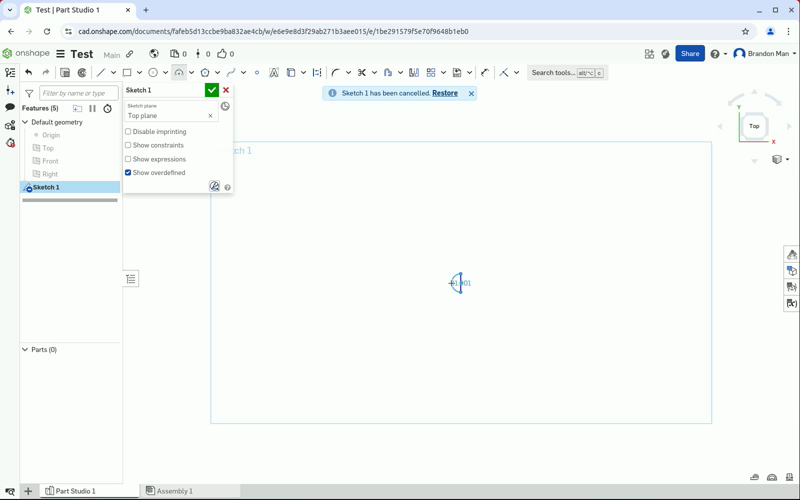
click(451, 282)
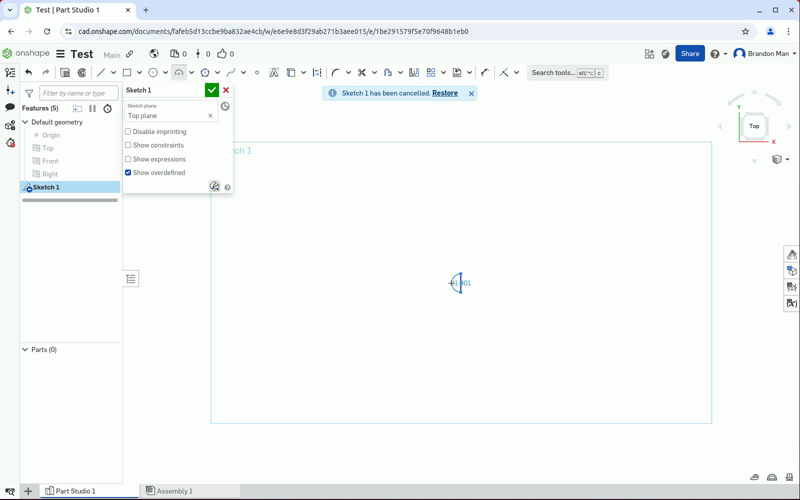
key_up(shift)
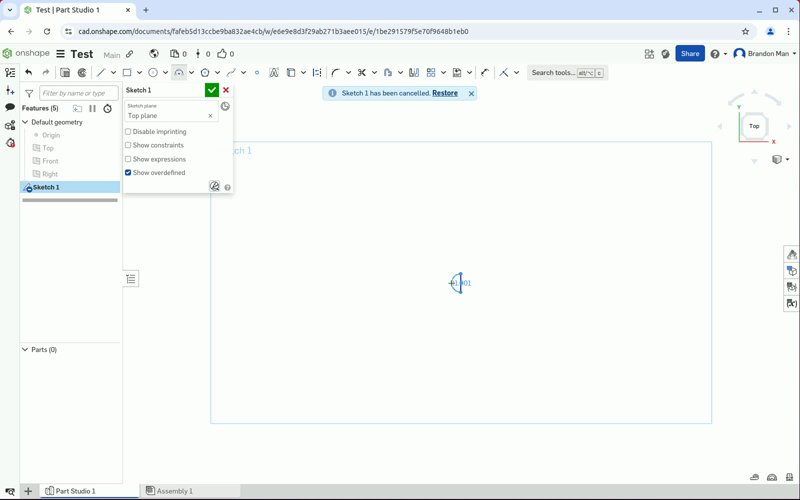
key(esc)
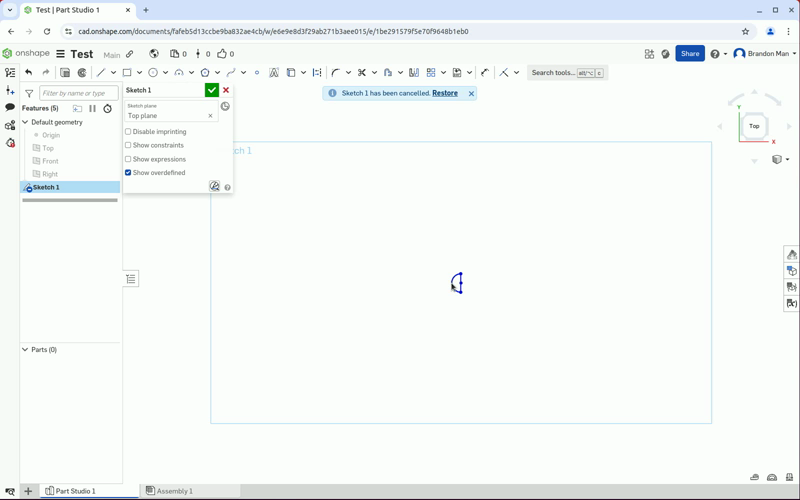
mouse_move(458, 291)
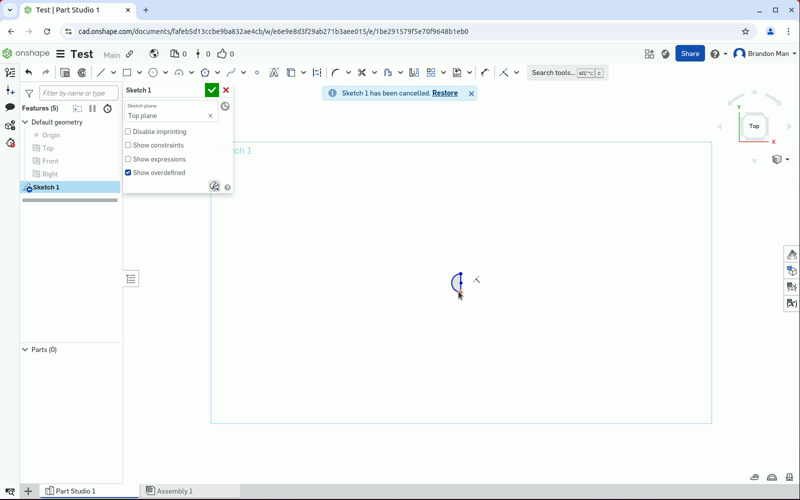
scroll(6)
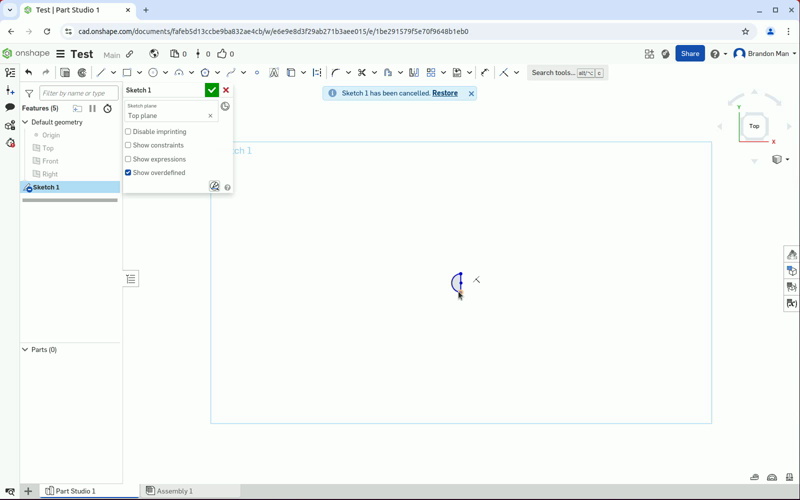
scroll(6)
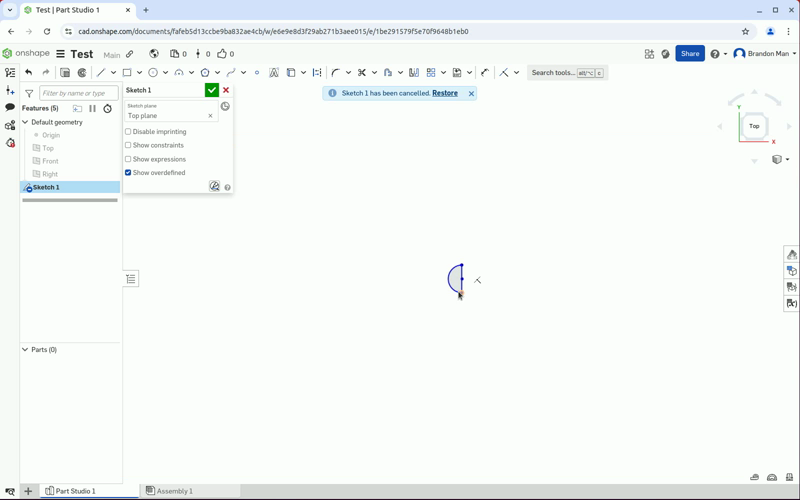
scroll(6)
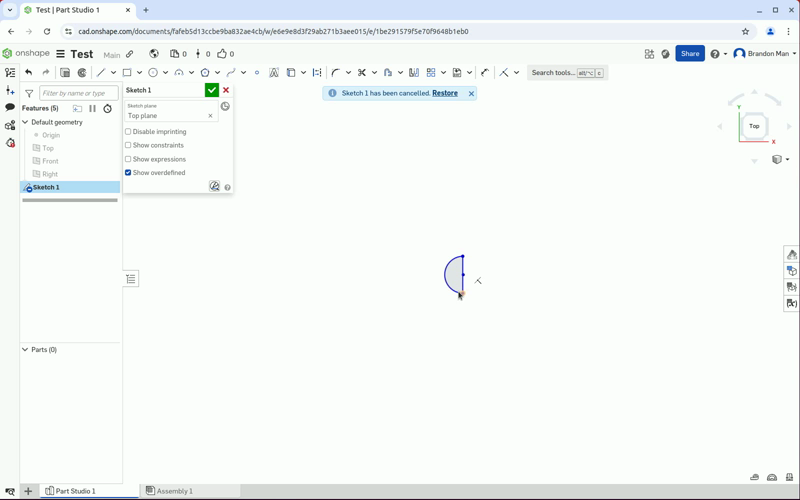
scroll(6)
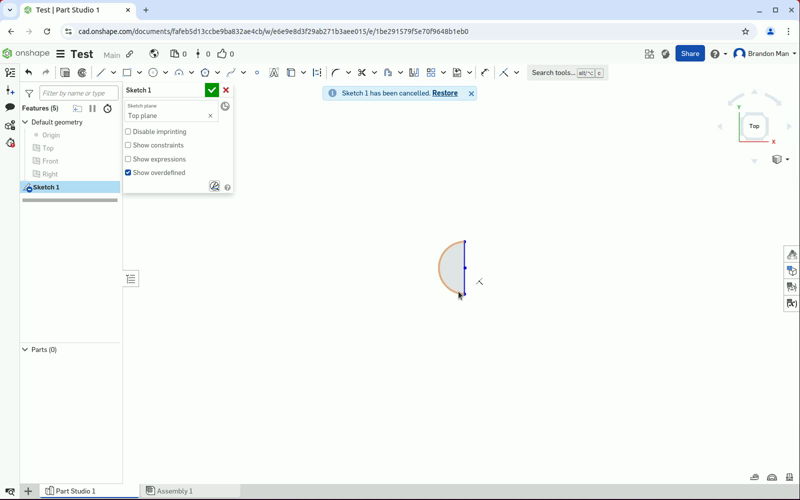
scroll(6)
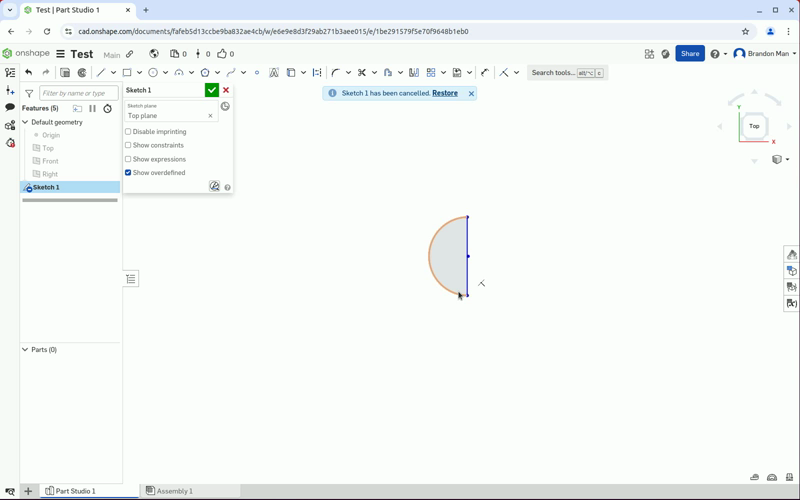
scroll(6)
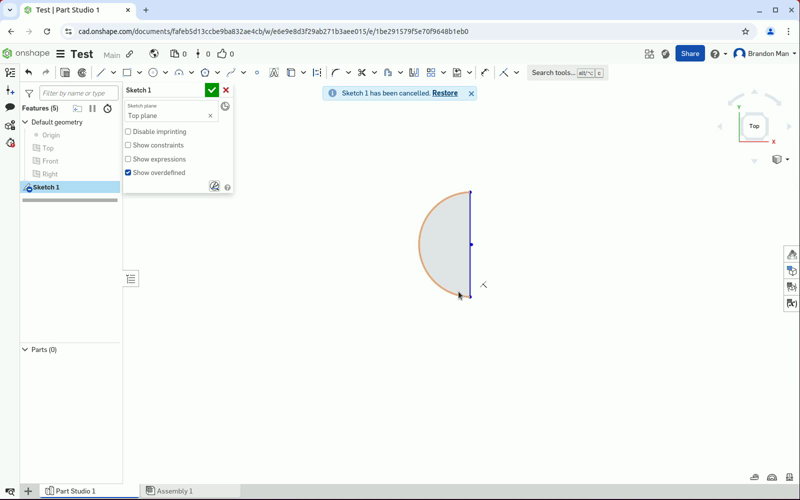
scroll(6)
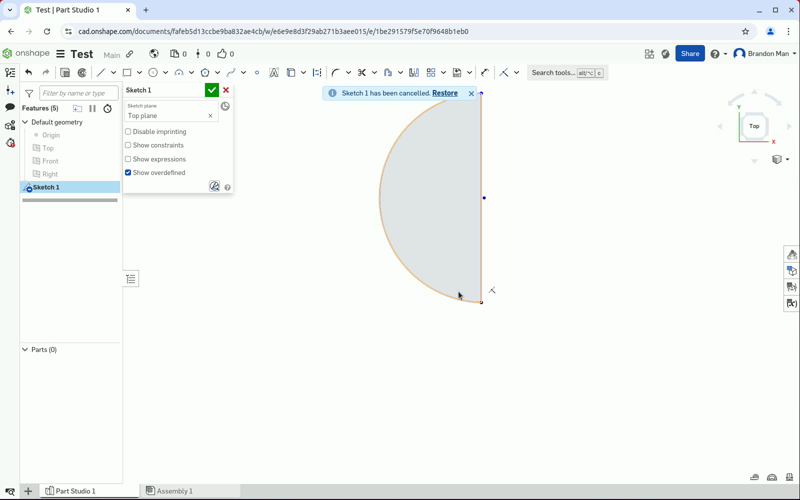
click(458, 291)
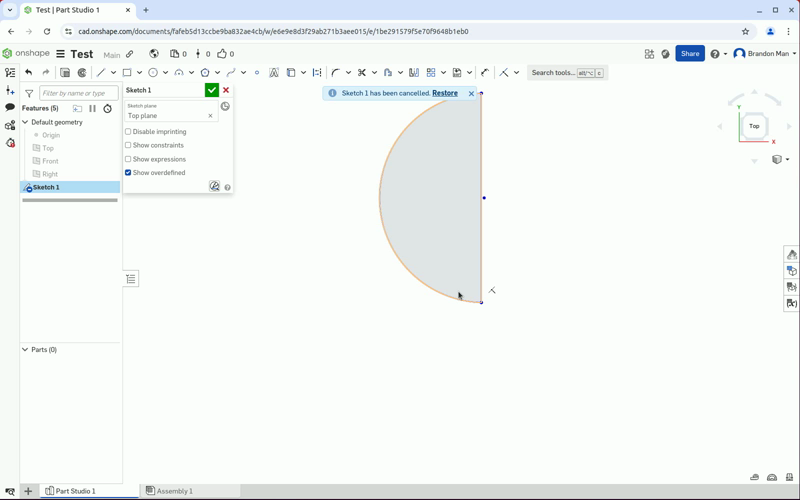
scroll(-6)
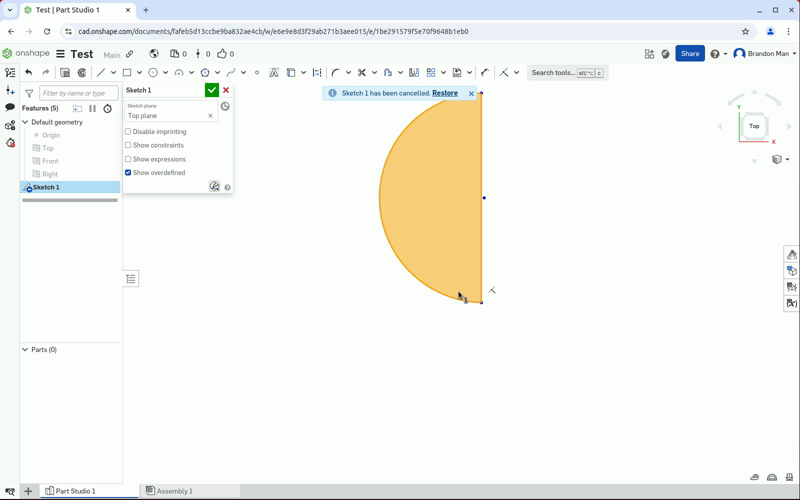
scroll(-6)
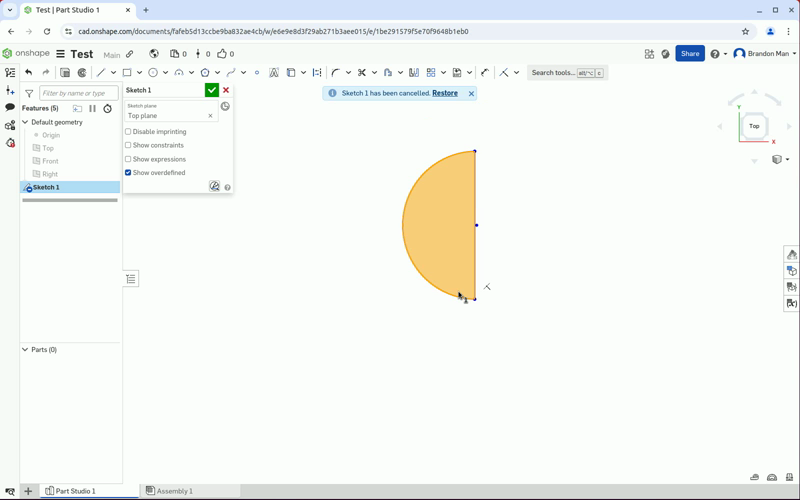
scroll(-6)
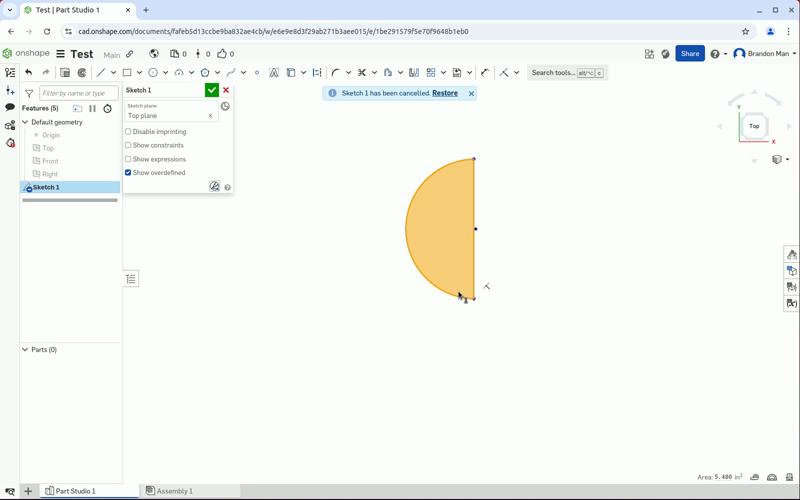
scroll(-6)
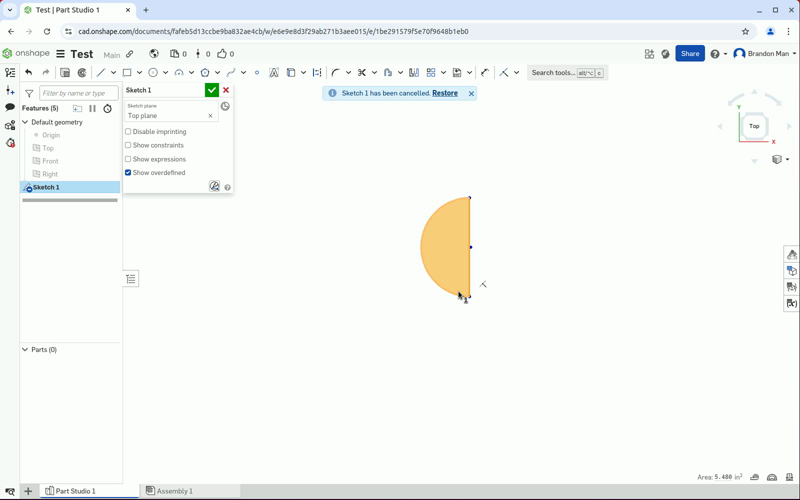
scroll(-6)
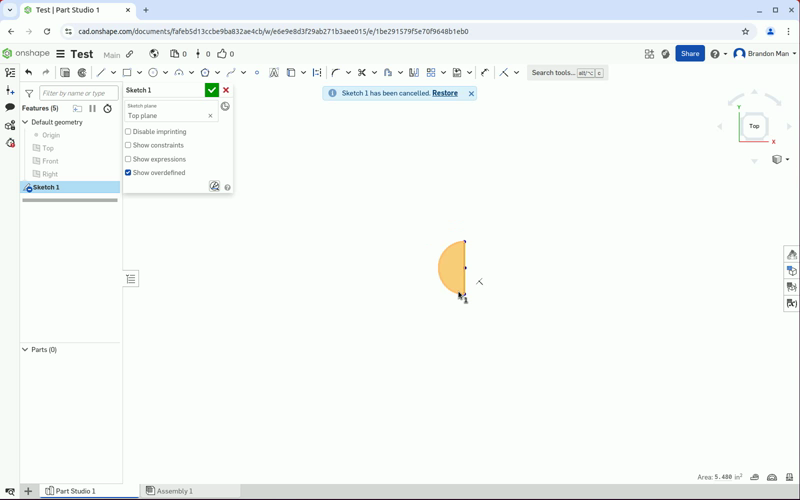
scroll(-6)
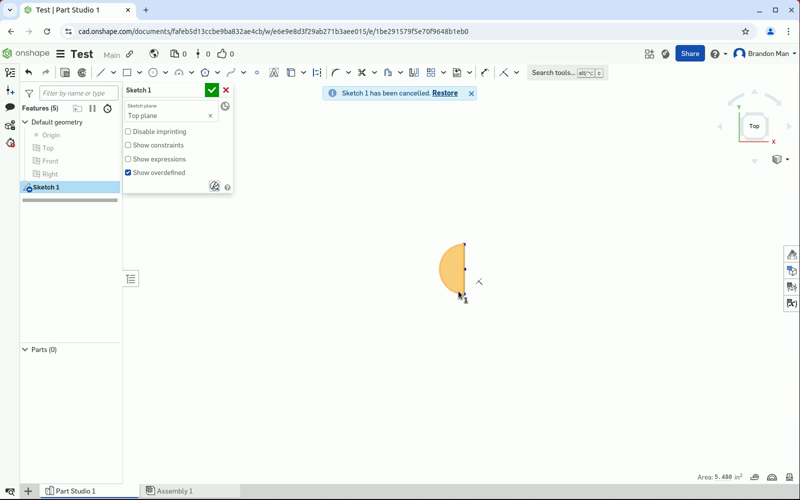
scroll(-6)
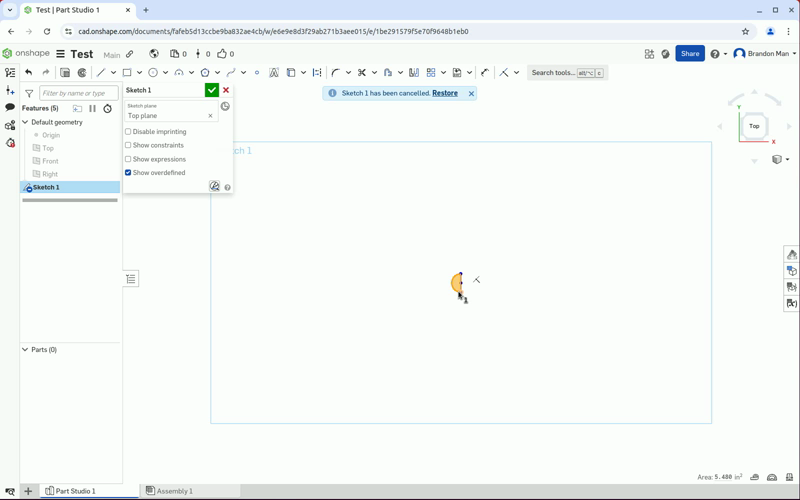
mouse_move(73, 352)
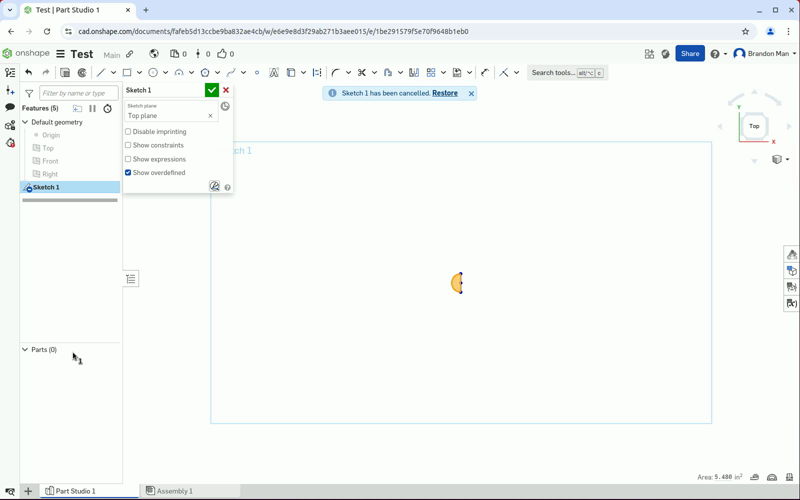
key(shift+y)
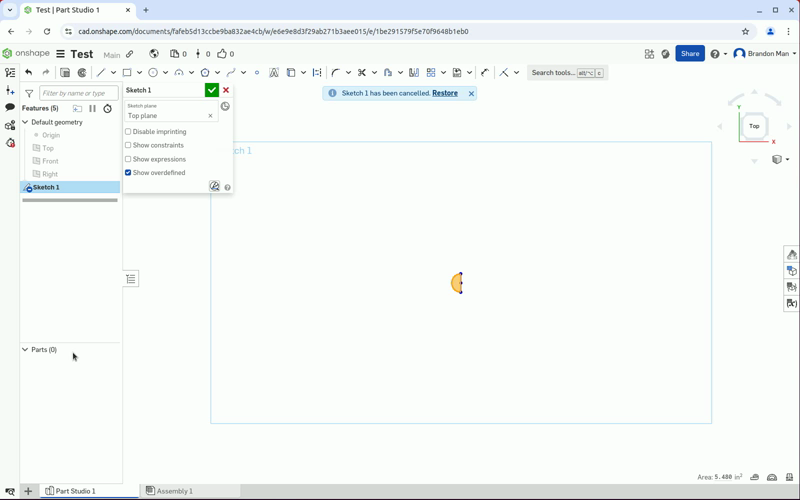
key(shift+e)
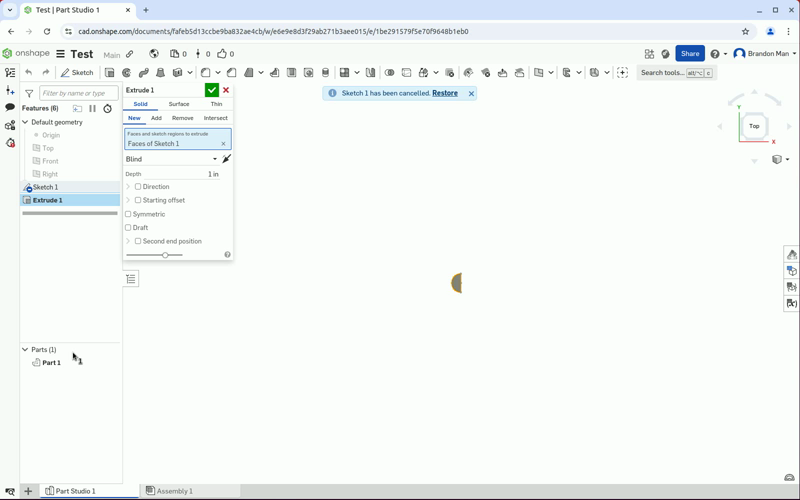
mouse_move(143, 106)
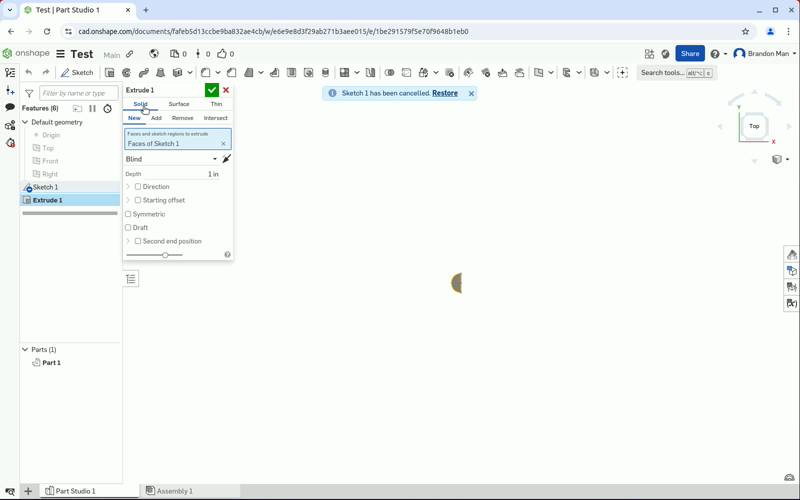
click(143, 106)
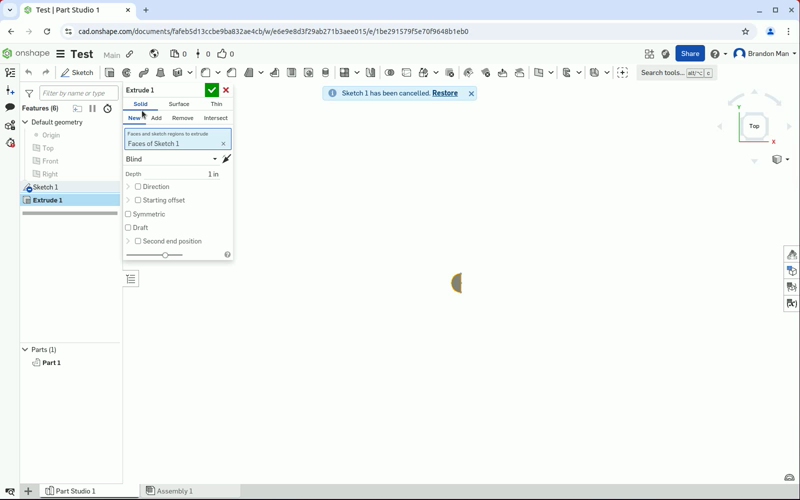
mouse_move(137, 120)
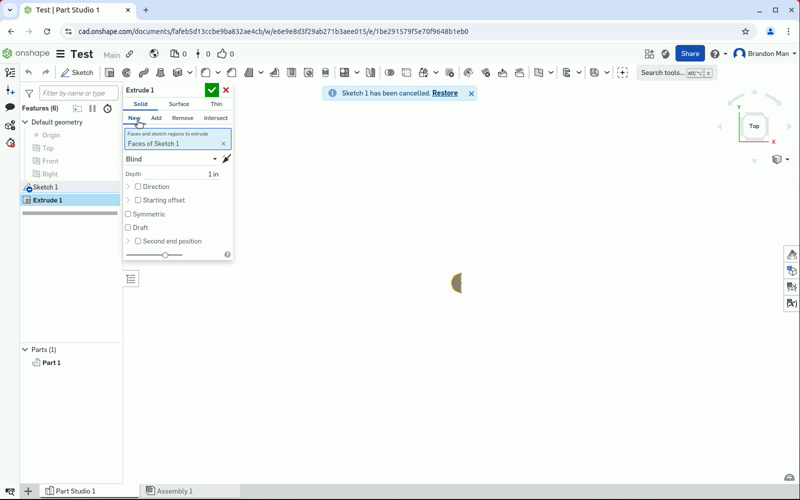
click(137, 120)
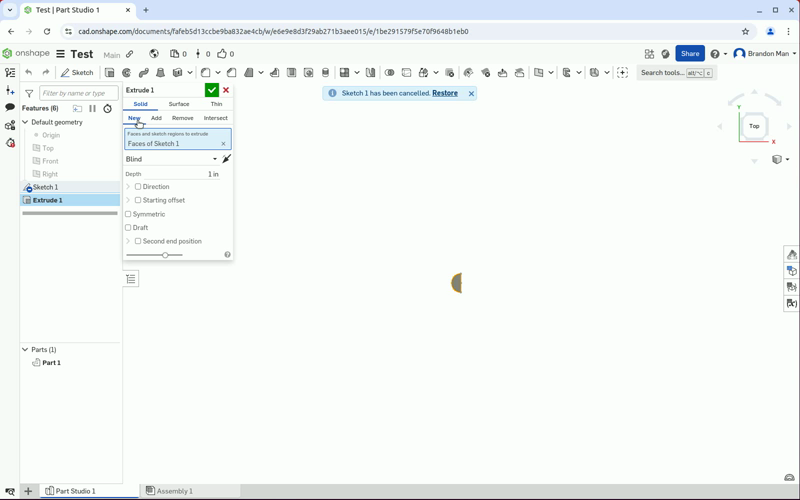
key(tab, 4)
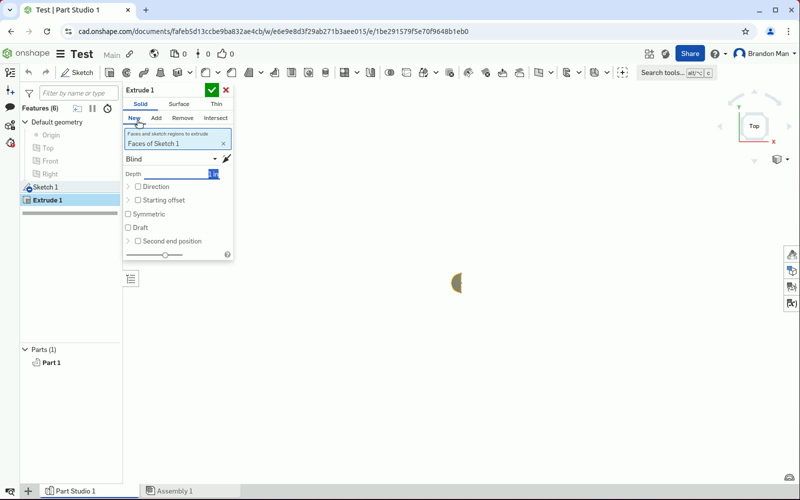
text(0.963)
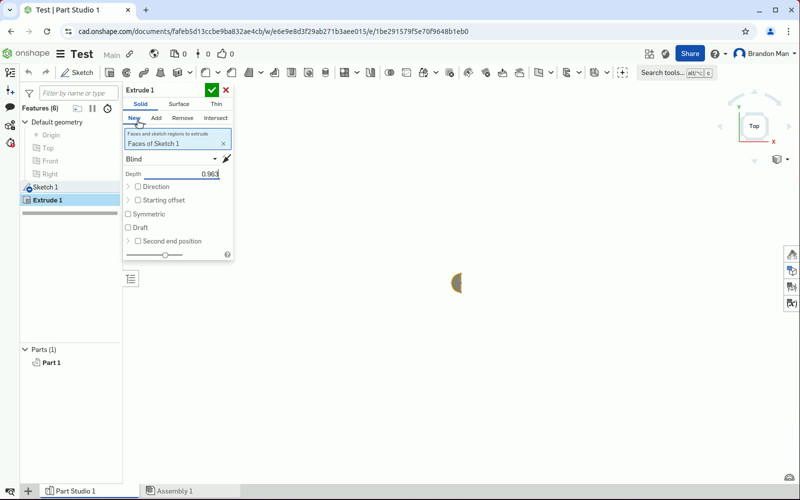
key(enter)
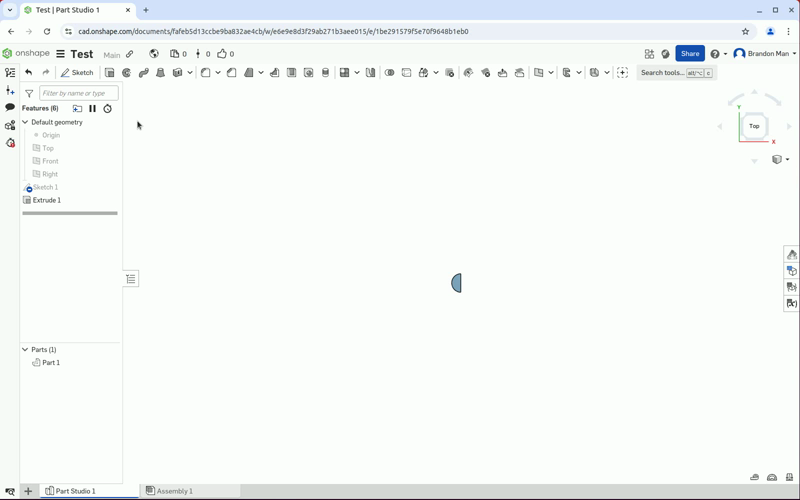
key(shift+h)
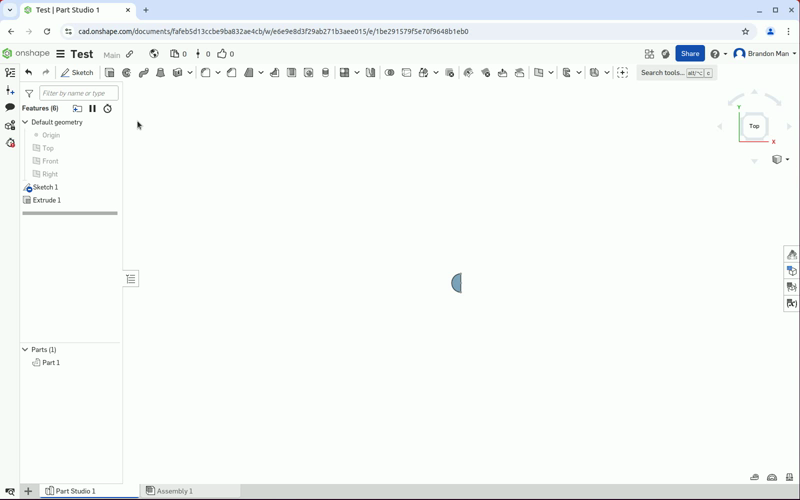
key(shift+h)
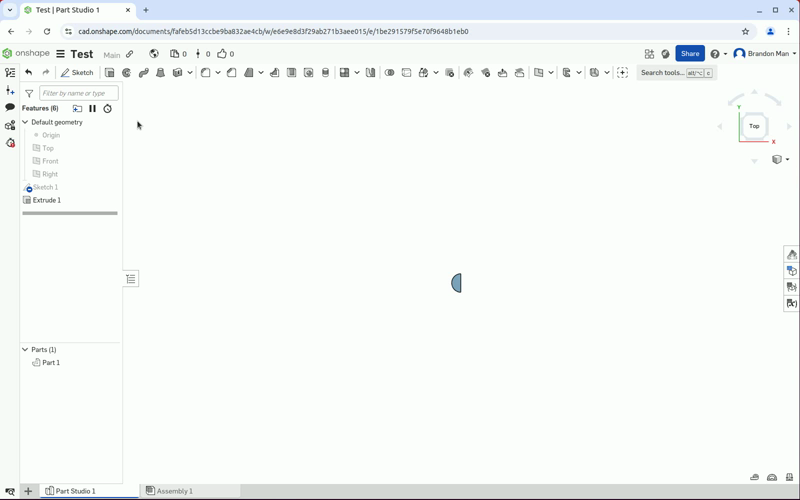
mouse_move(73, 189)
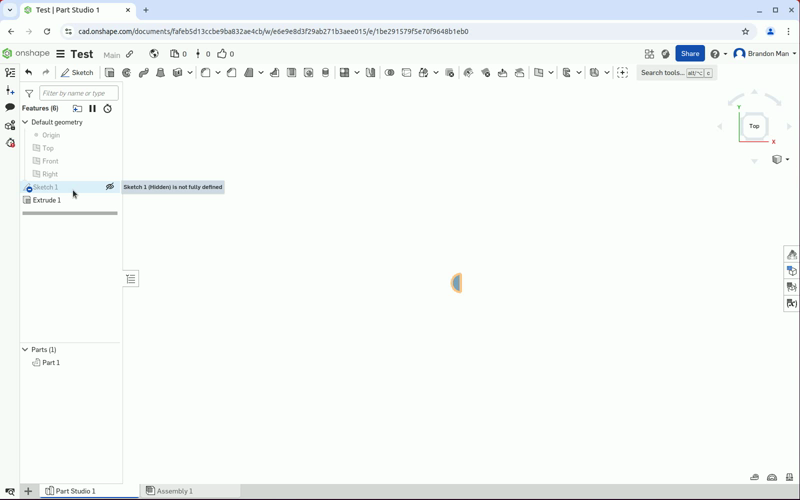
click(73, 189)
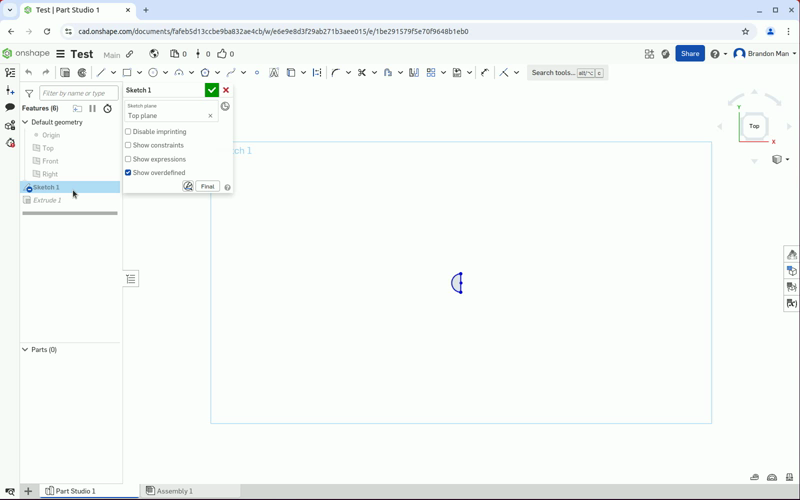
mouse_move(229, 92)
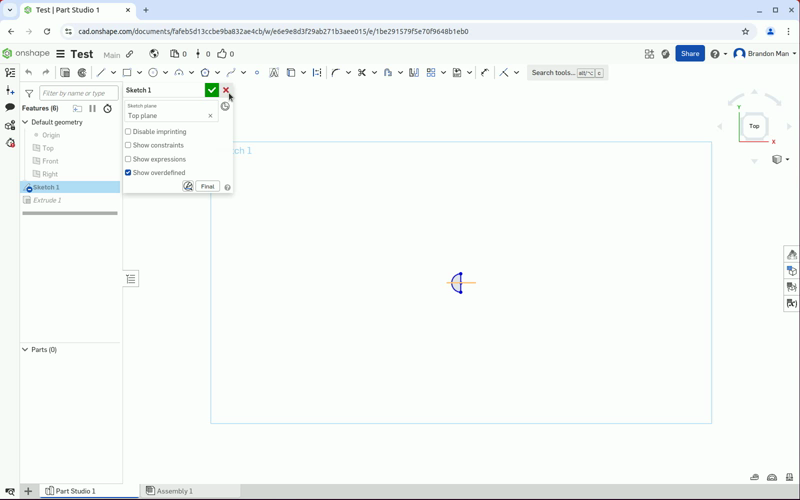
click(229, 92)
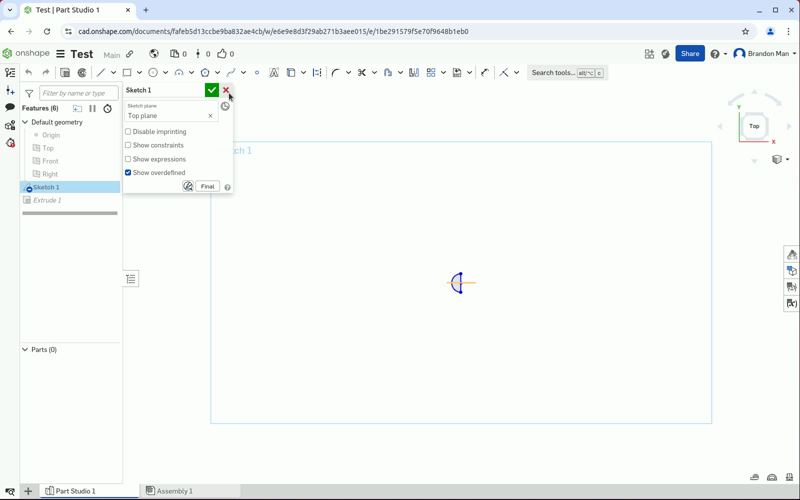
key(shift+s)
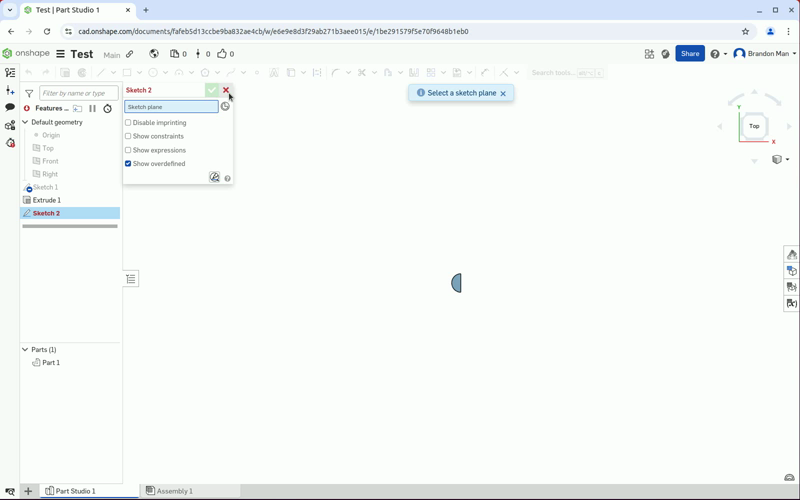
mouse_move(73, 150)
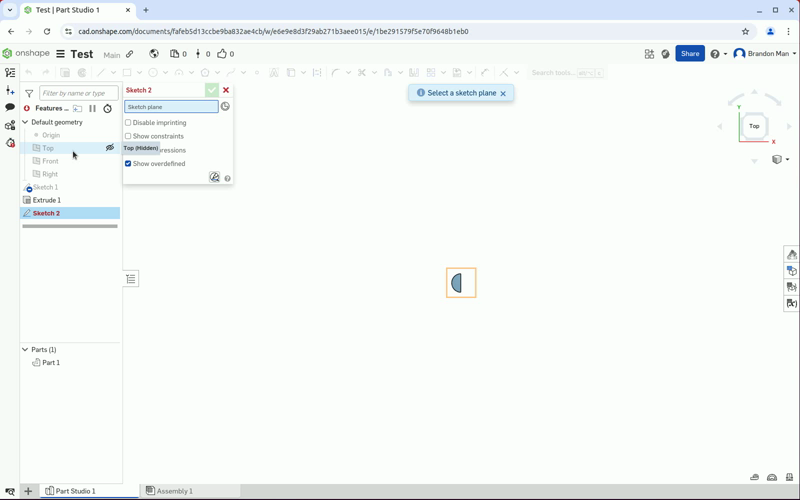
click(73, 150)
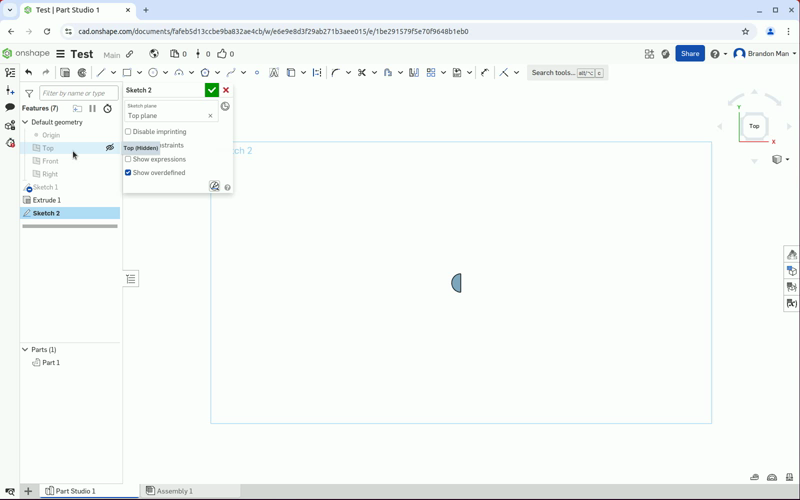
mouse_move(73, 352)
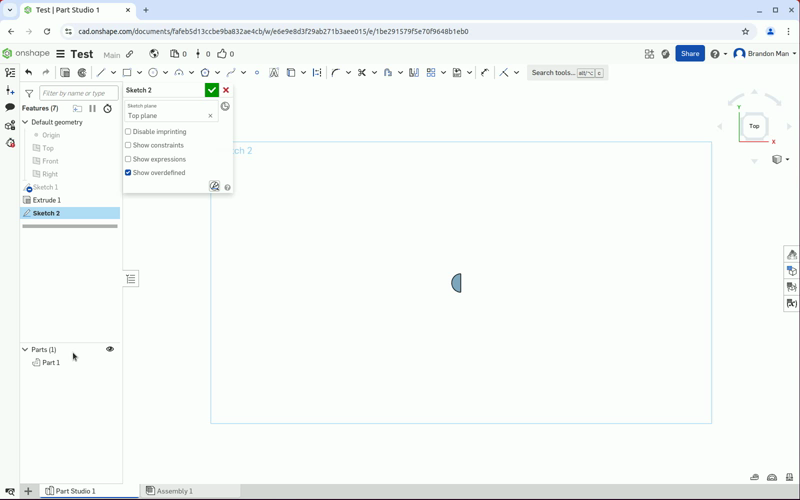
key(y)
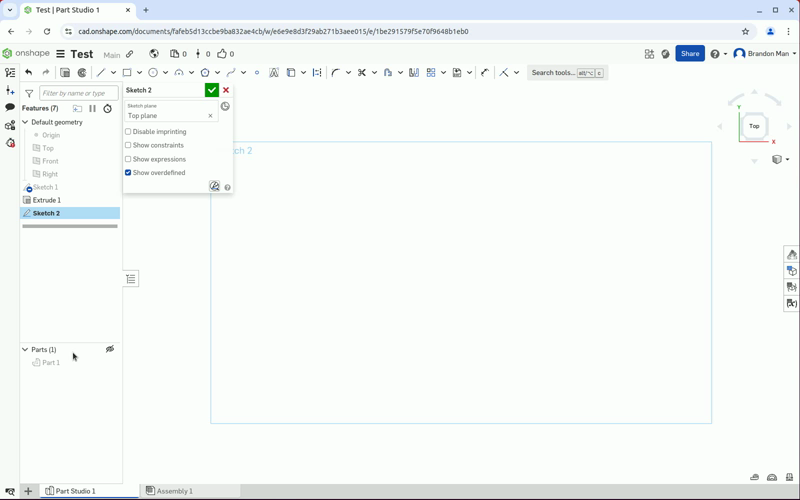
key(l)
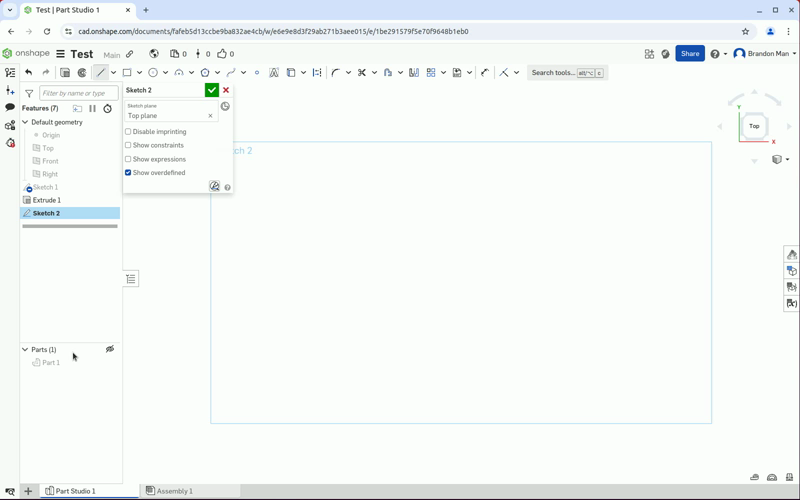
key_down(shift)
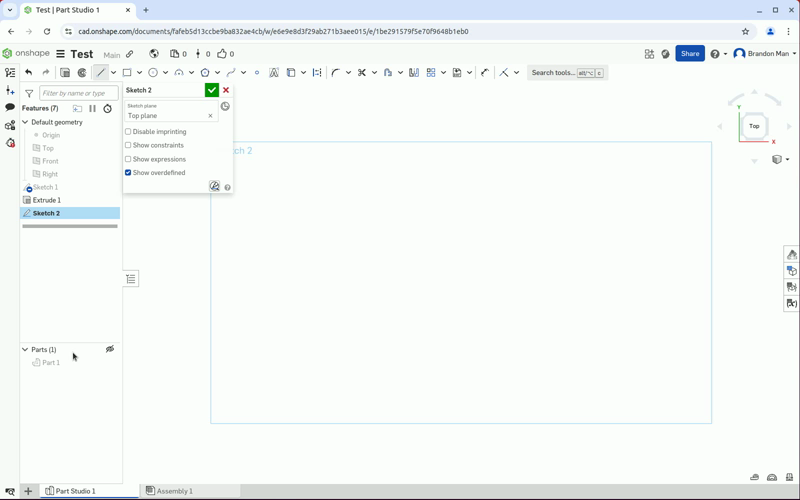
mouse_move(543, 273)
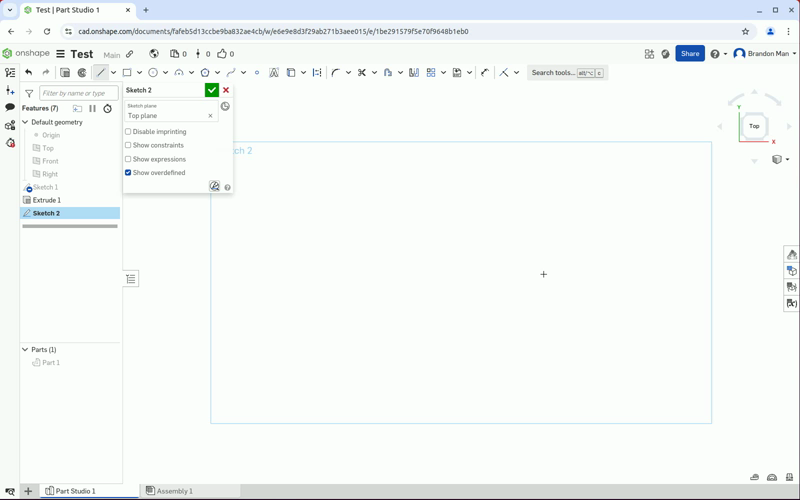
click(543, 273)
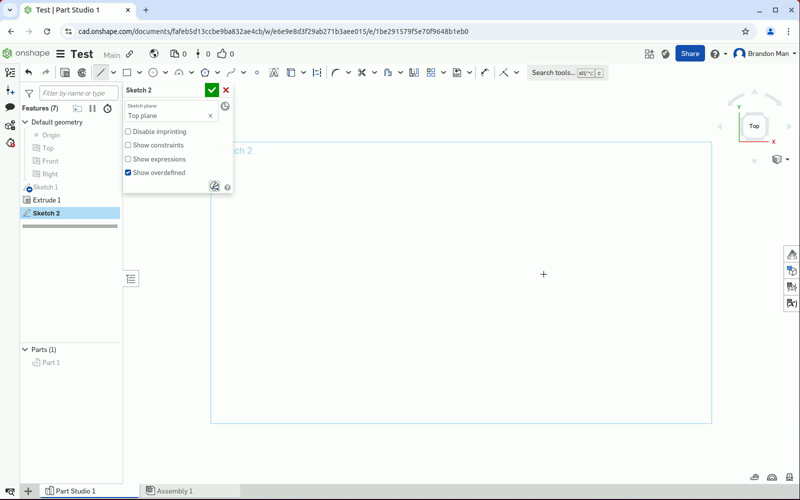
key_up(shift)
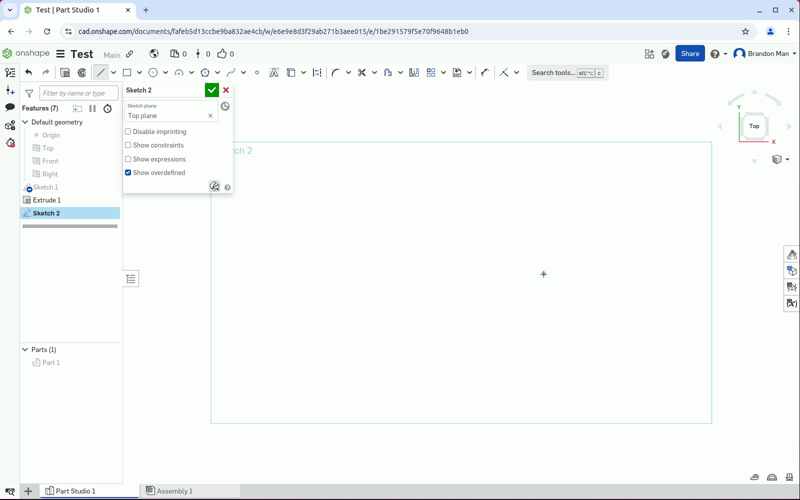
key_down(shift)
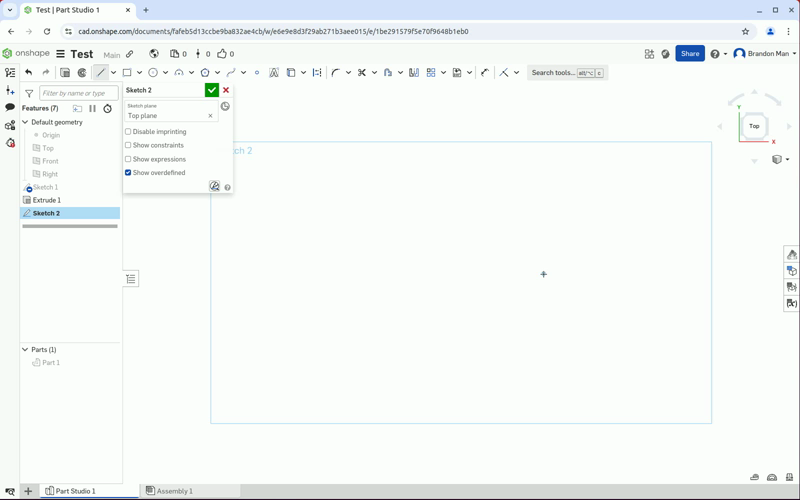
mouse_move(573, 273)
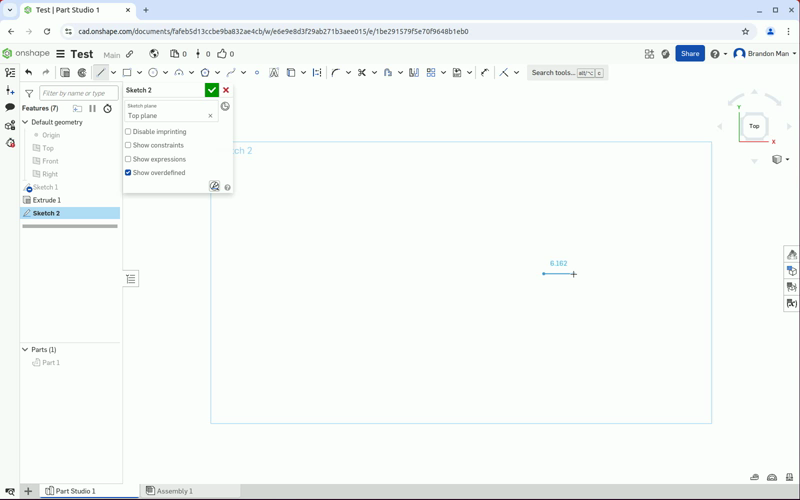
mouse_move(562, 273)
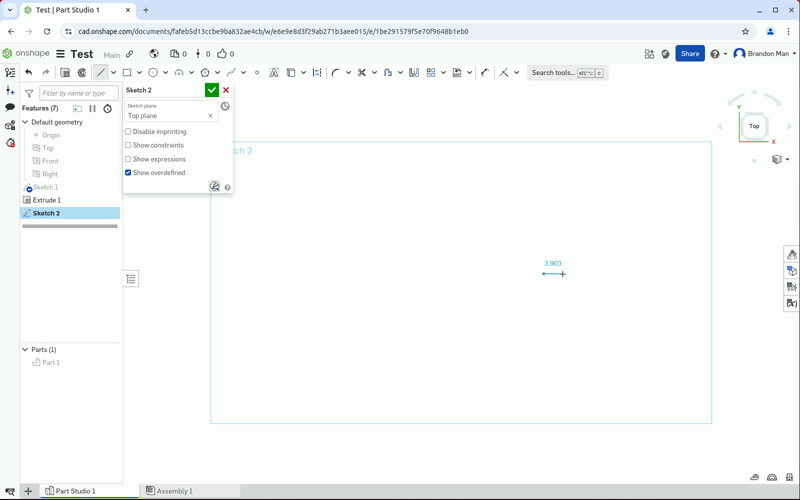
click(562, 273)
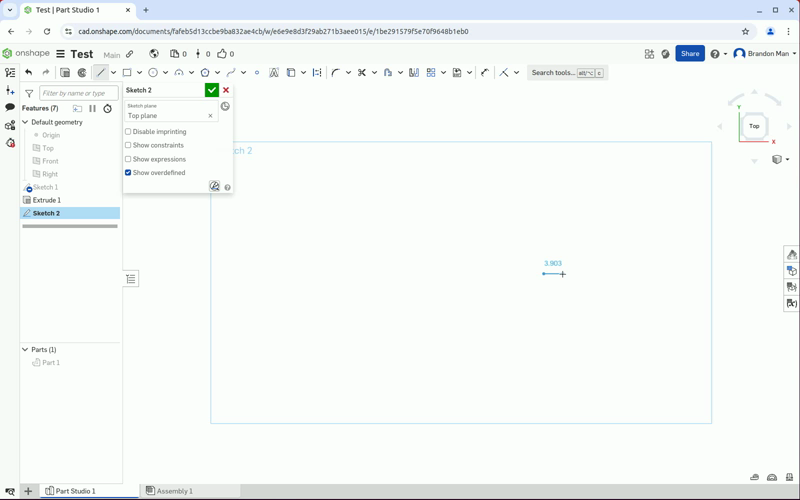
key_up(shift)
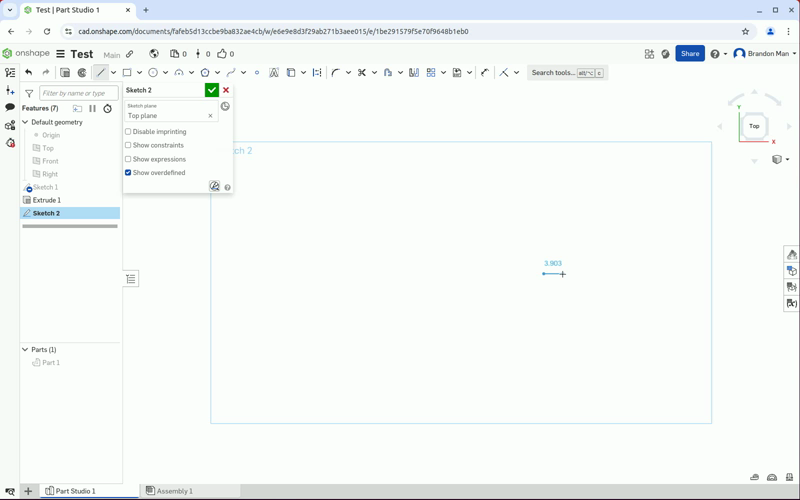
key_down(shift)
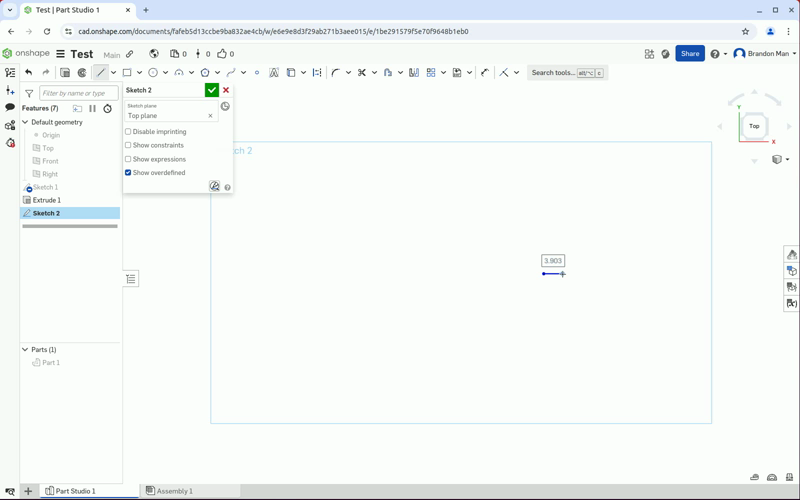
mouse_move(589, 273)
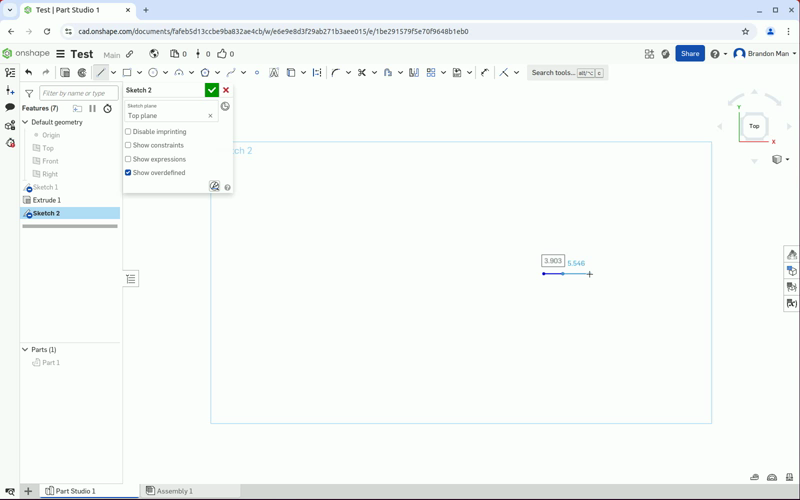
mouse_move(562, 259)
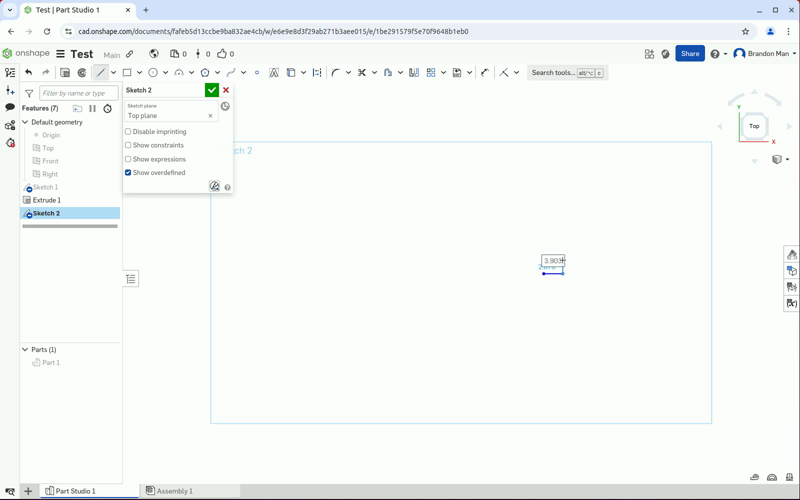
click(562, 259)
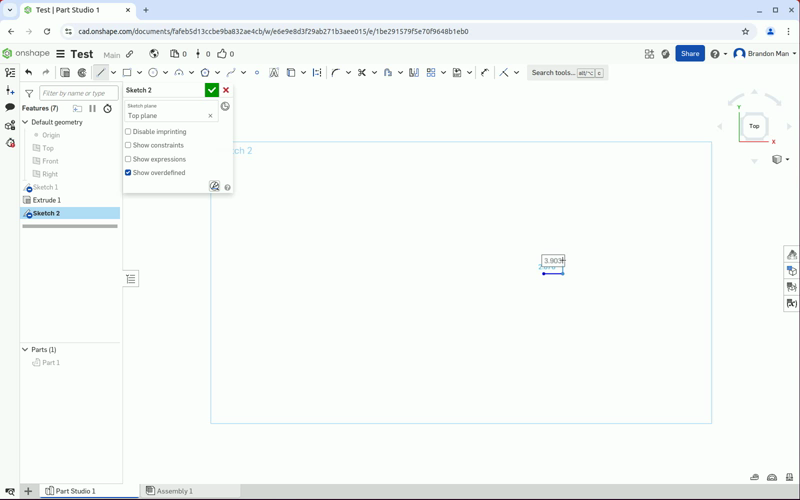
key_up(shift)
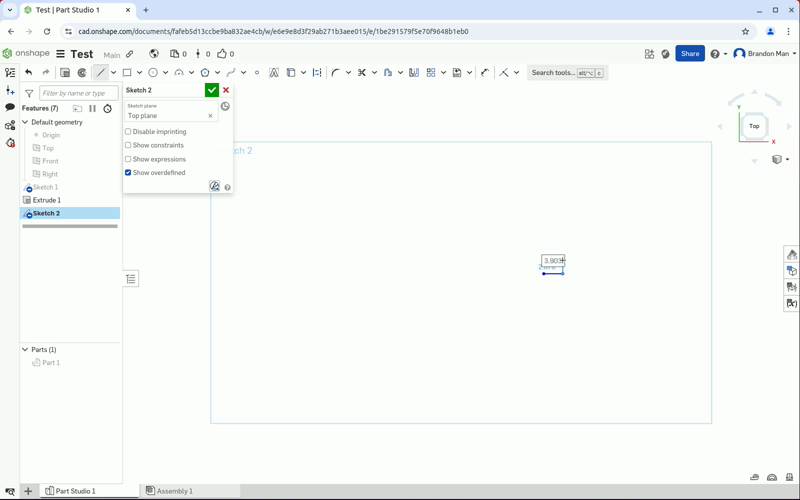
key_down(shift)
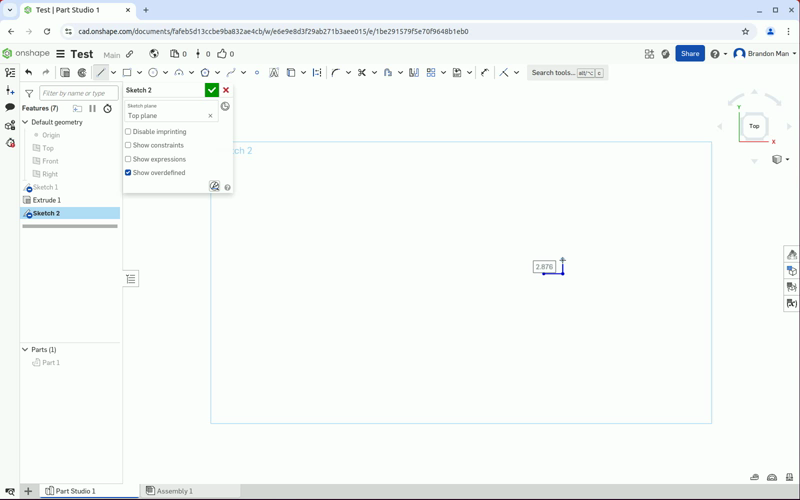
mouse_move(589, 259)
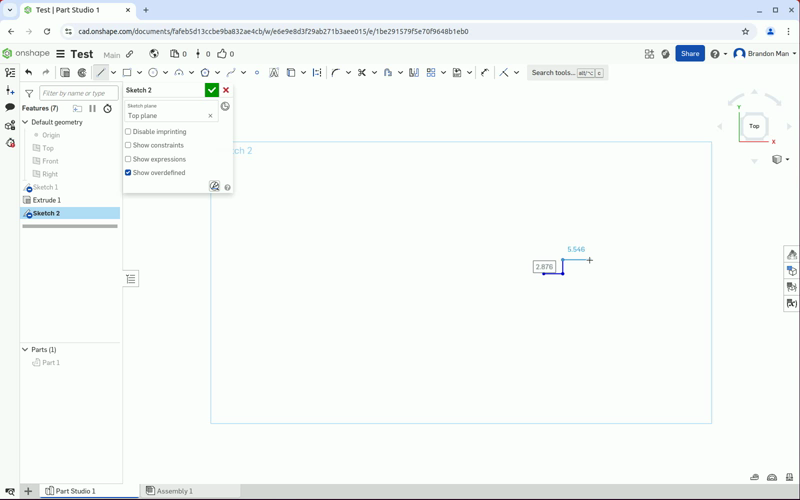
mouse_move(543, 259)
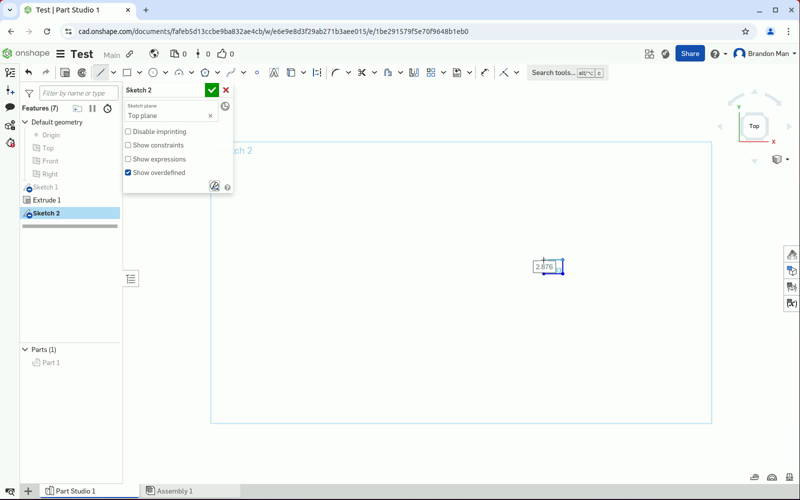
click(543, 259)
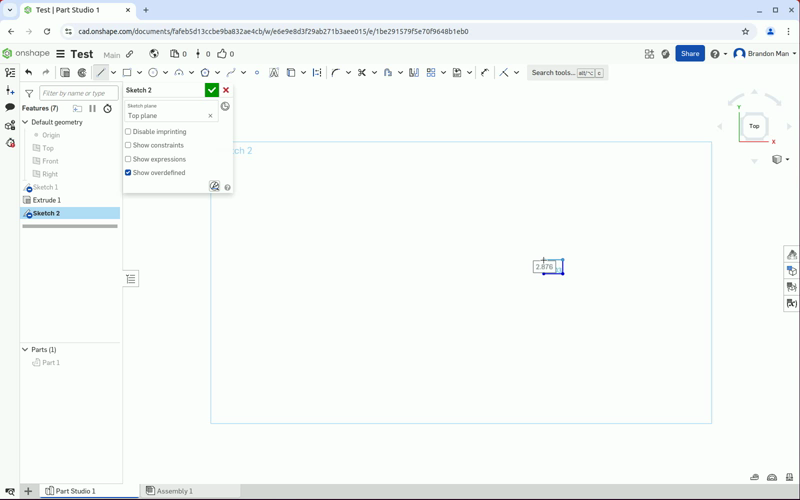
key_up(shift)
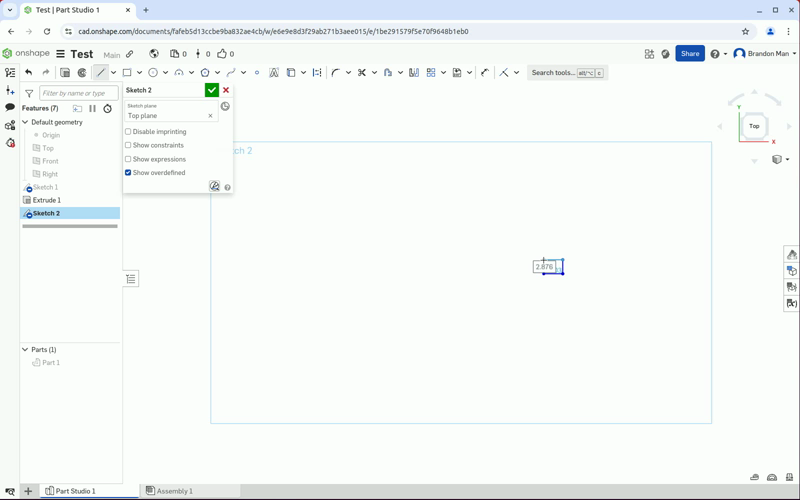
mouse_move(573, 259)
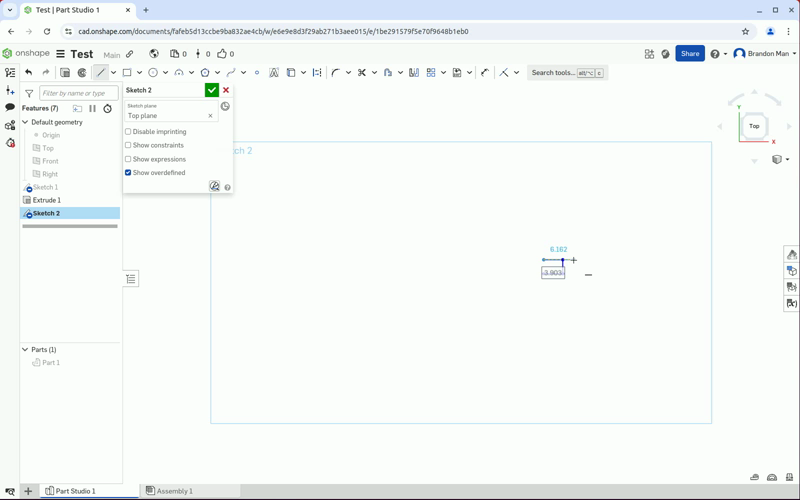
key_down(shift)
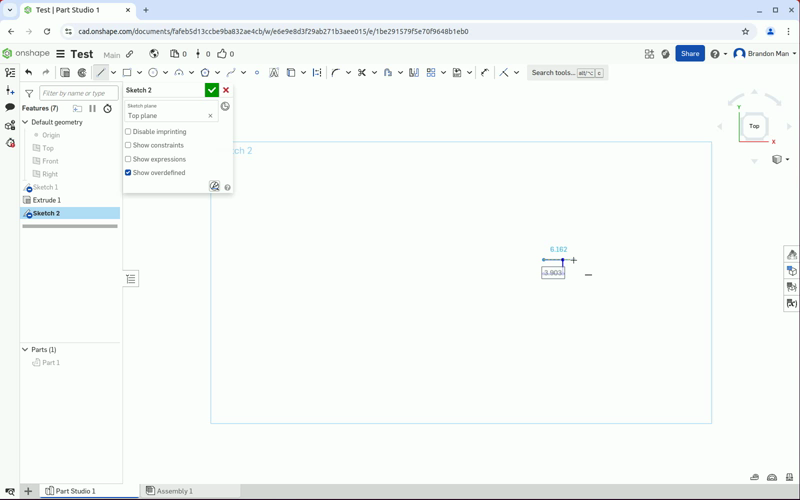
mouse_move(543, 273)
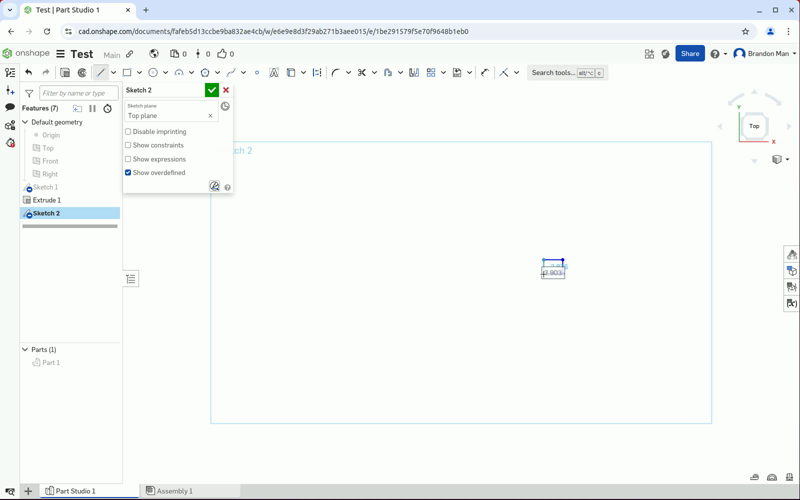
key_up(shift)
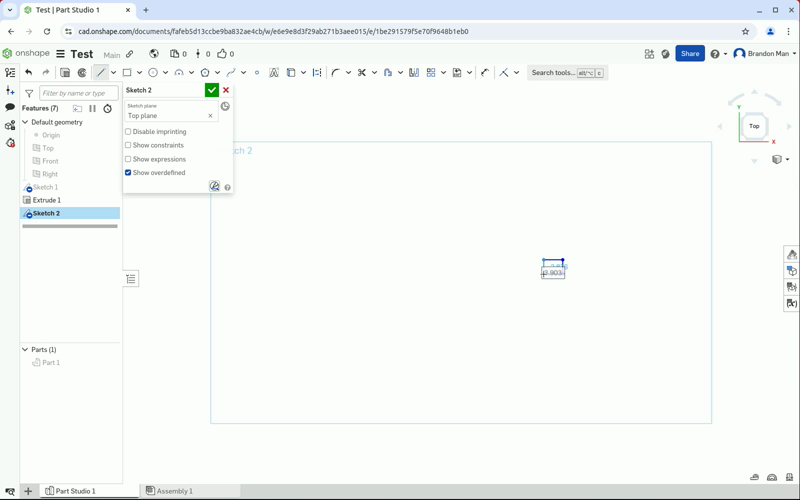
click(543, 273)
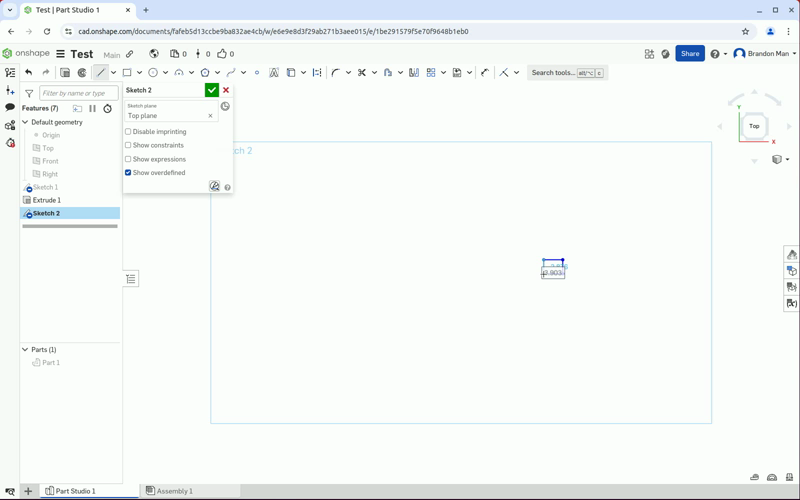
key(esc)
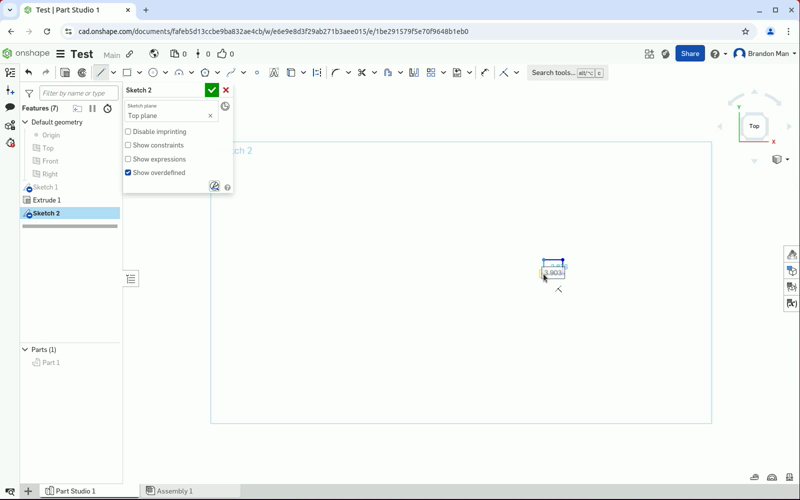
mouse_move(546, 262)
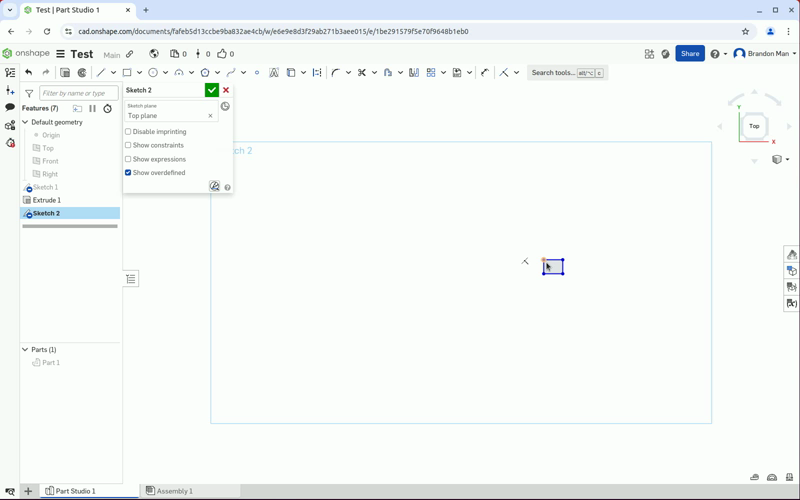
scroll(6)
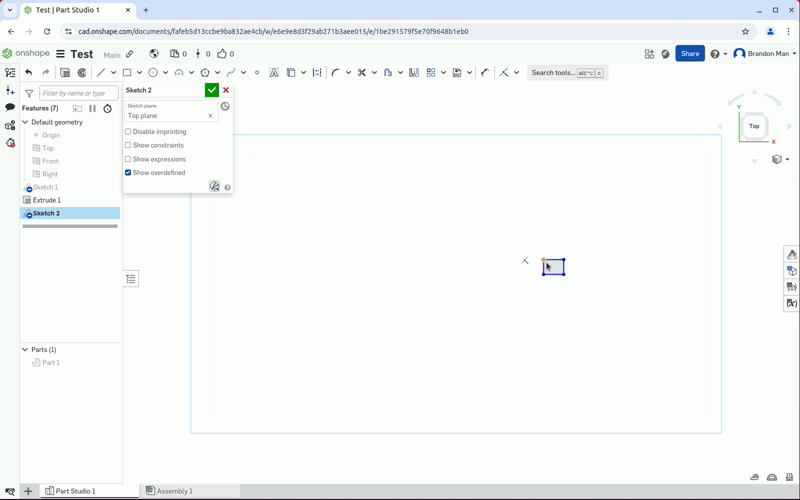
scroll(6)
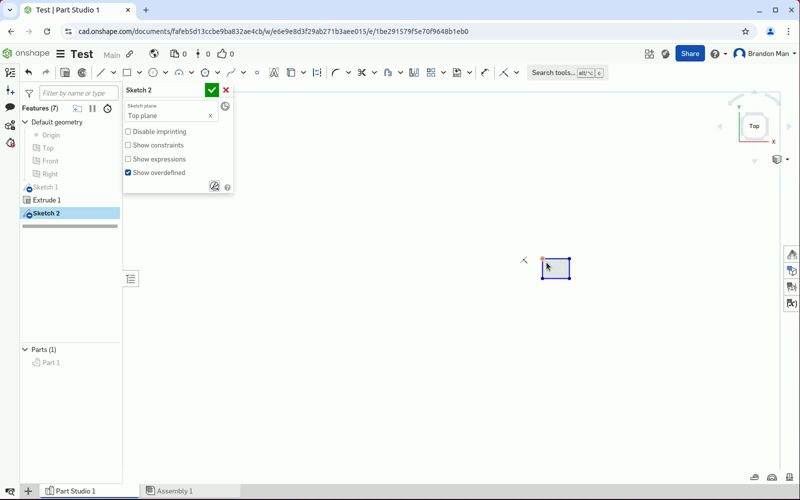
scroll(6)
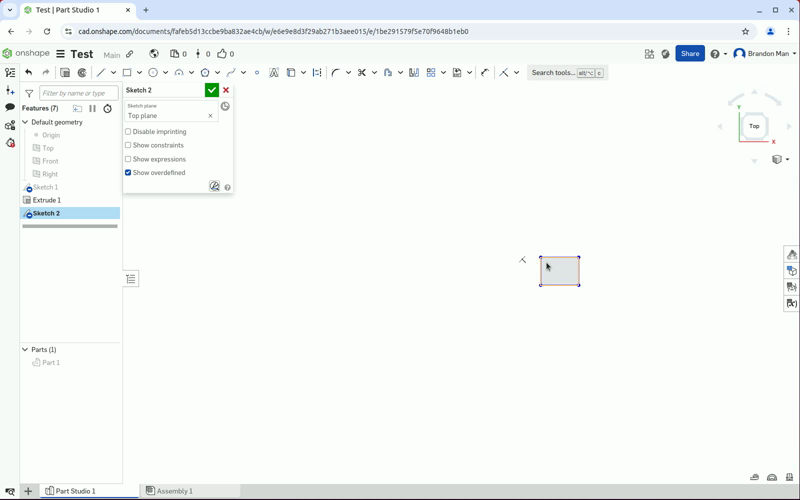
scroll(6)
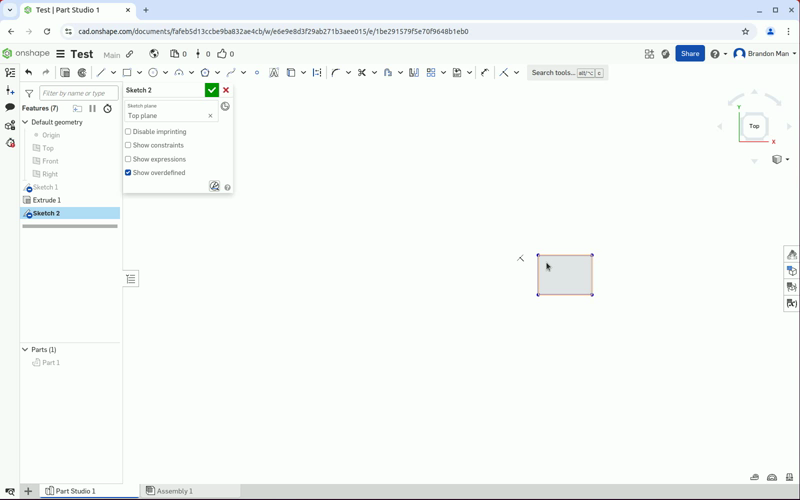
scroll(6)
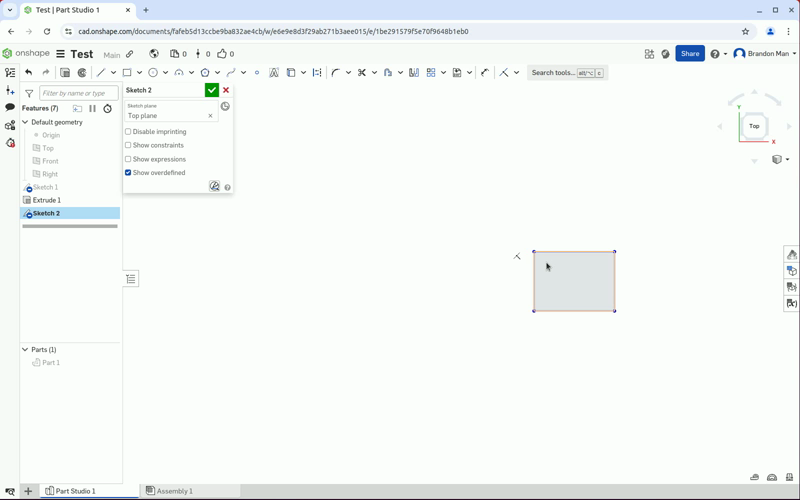
scroll(6)
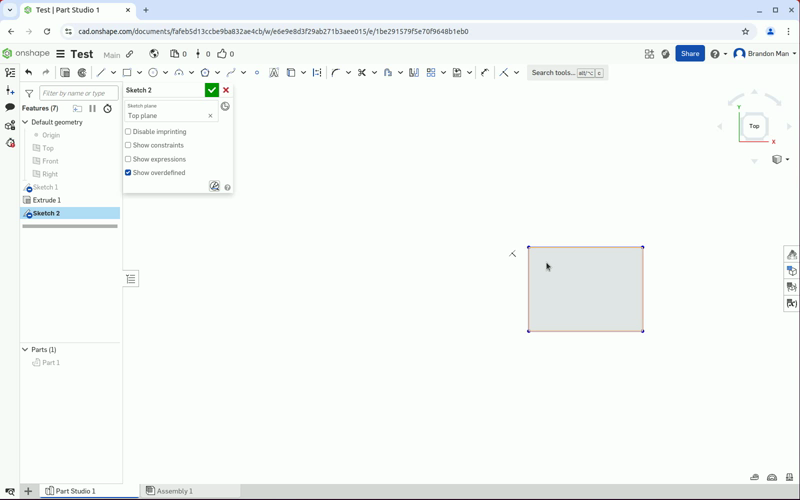
scroll(6)
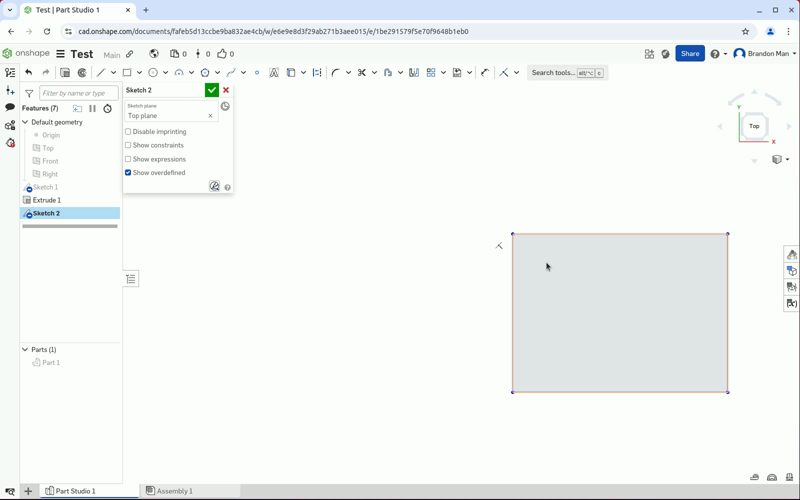
click(546, 262)
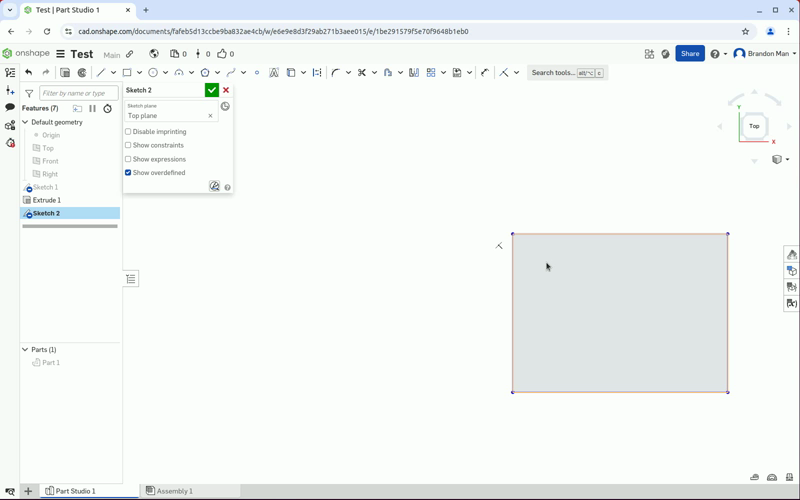
scroll(-6)
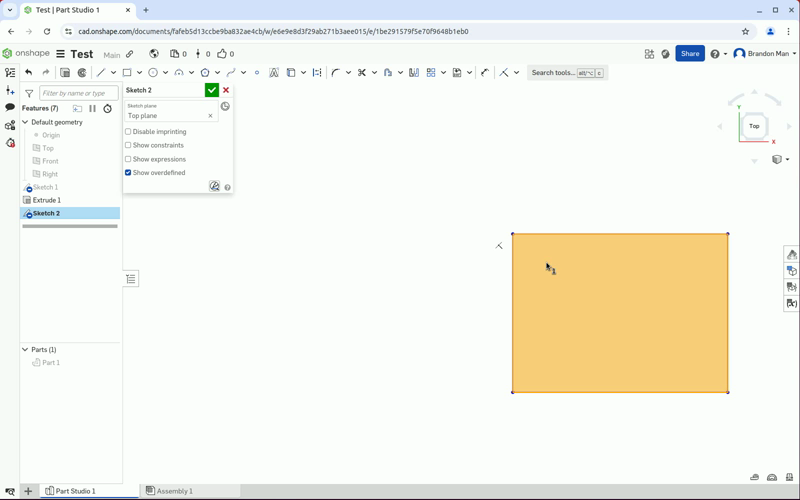
scroll(-6)
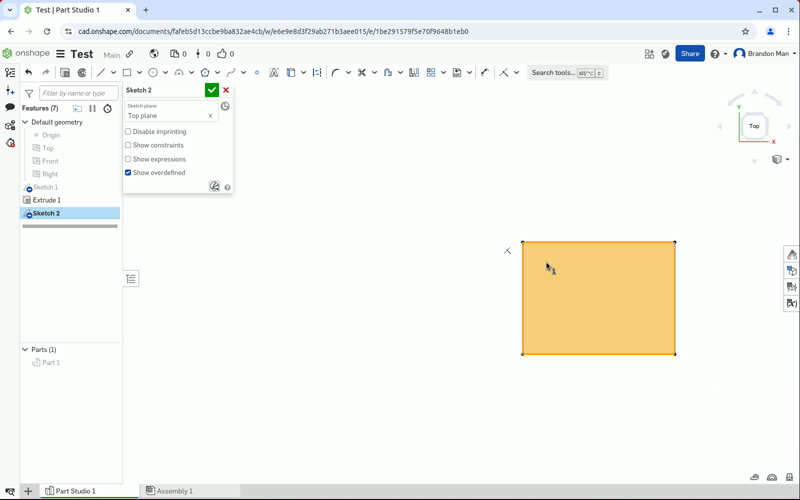
scroll(-6)
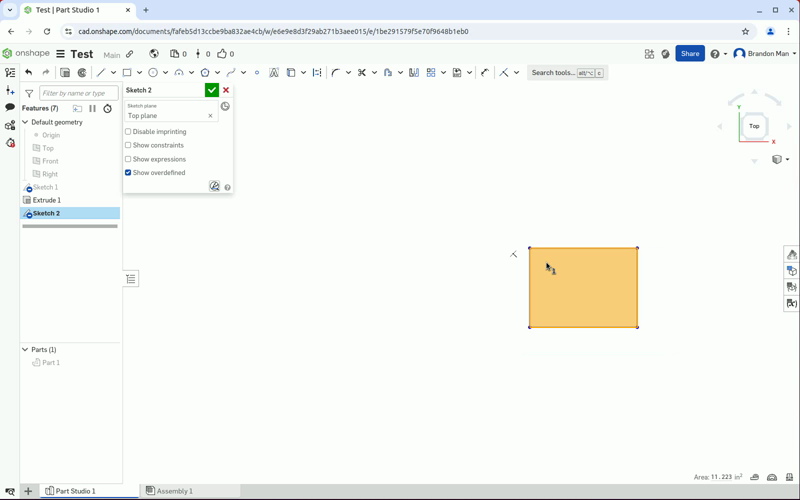
scroll(-6)
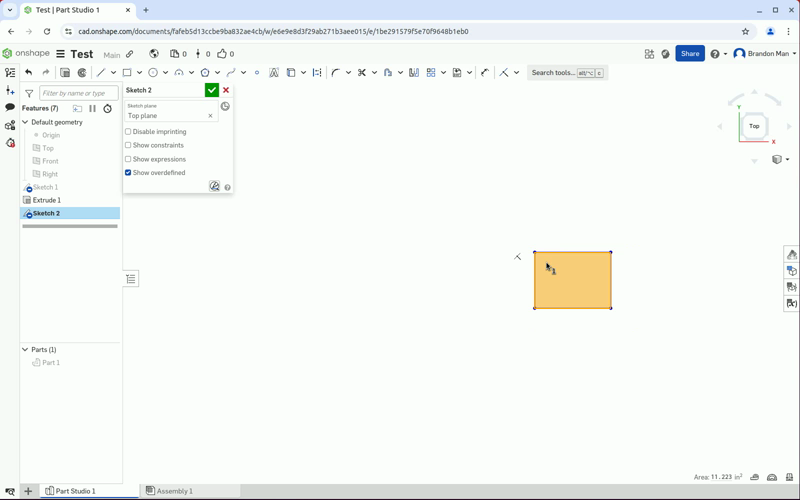
scroll(-6)
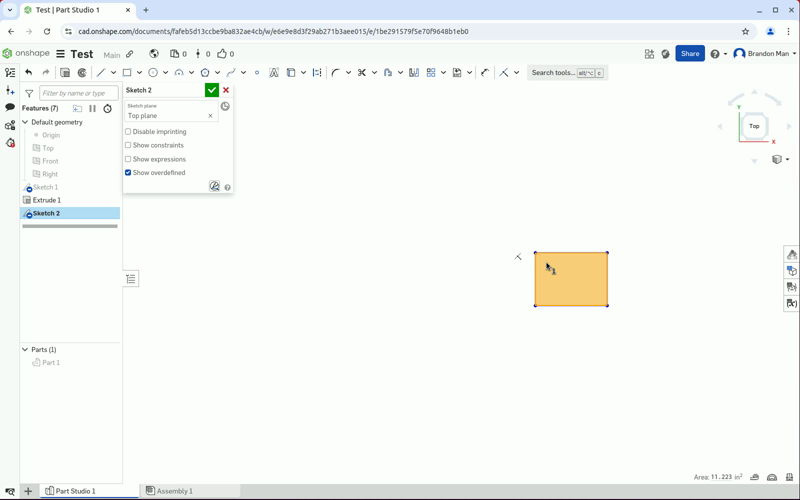
scroll(-6)
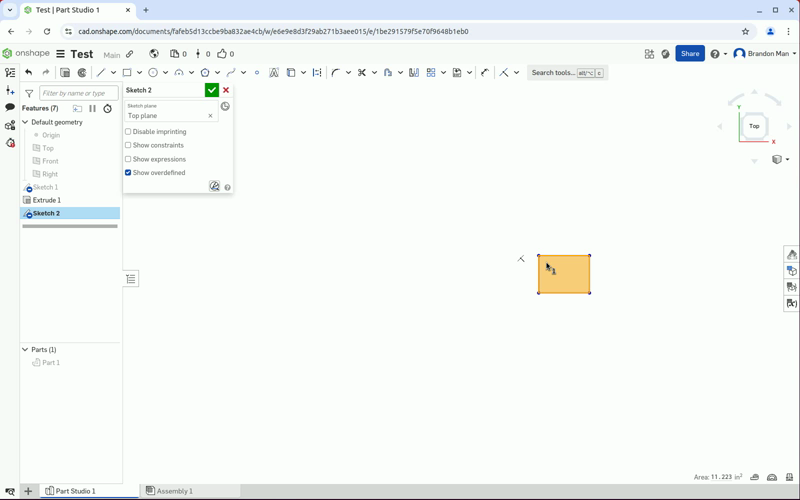
scroll(-6)
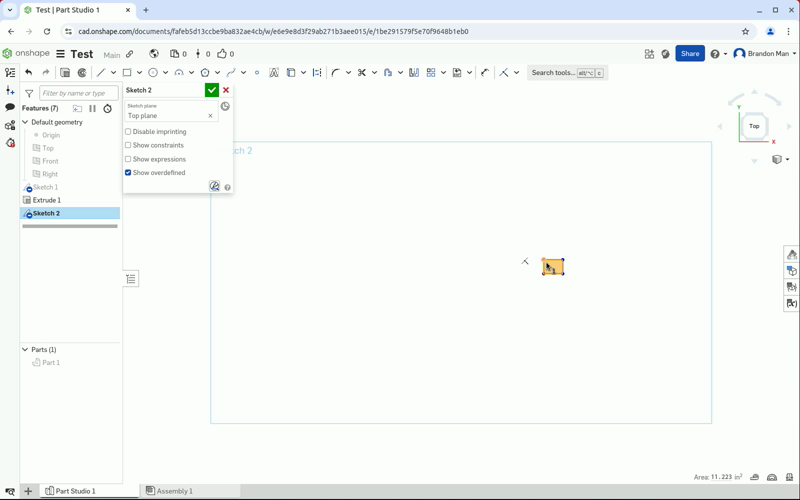
mouse_move(73, 352)
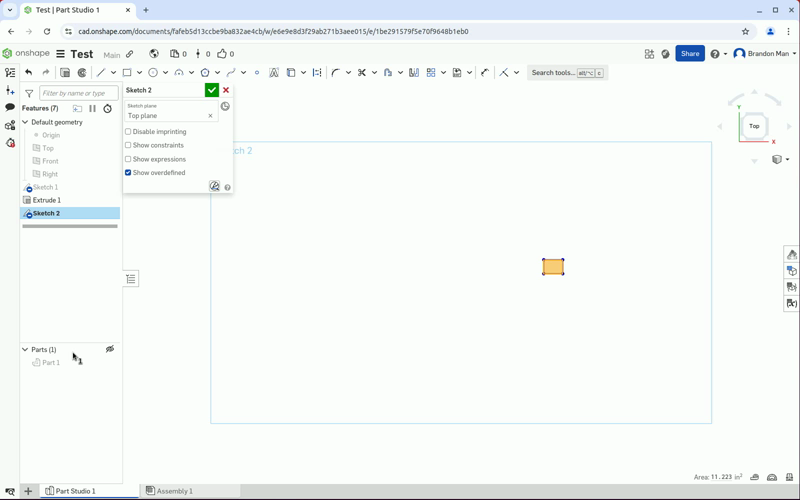
key(shift+y)
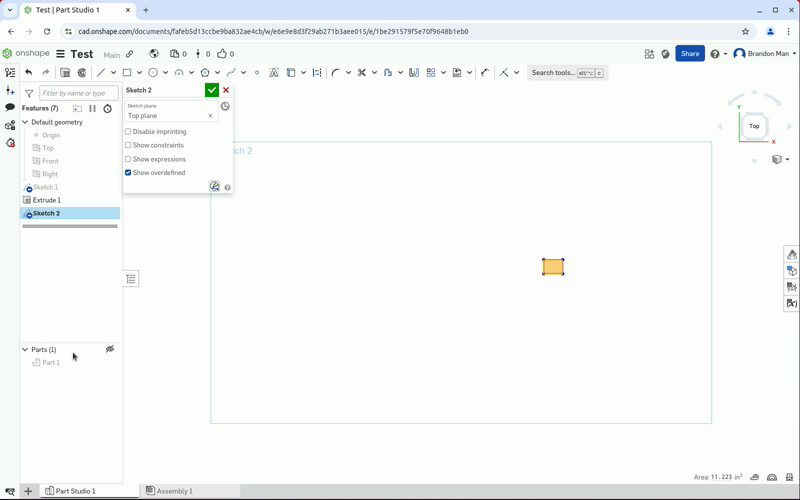
key(shift+e)
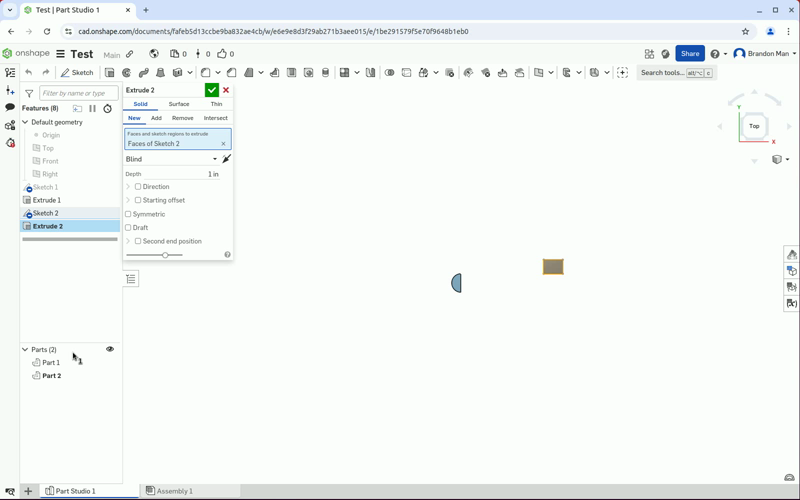
mouse_move(143, 106)
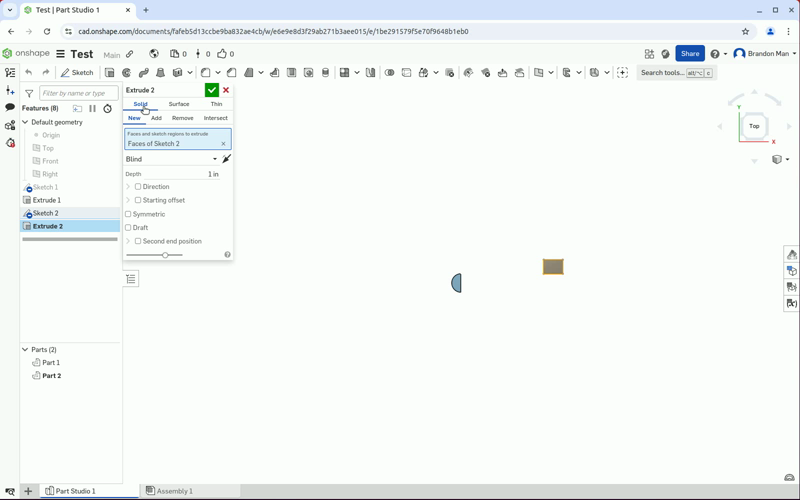
click(143, 106)
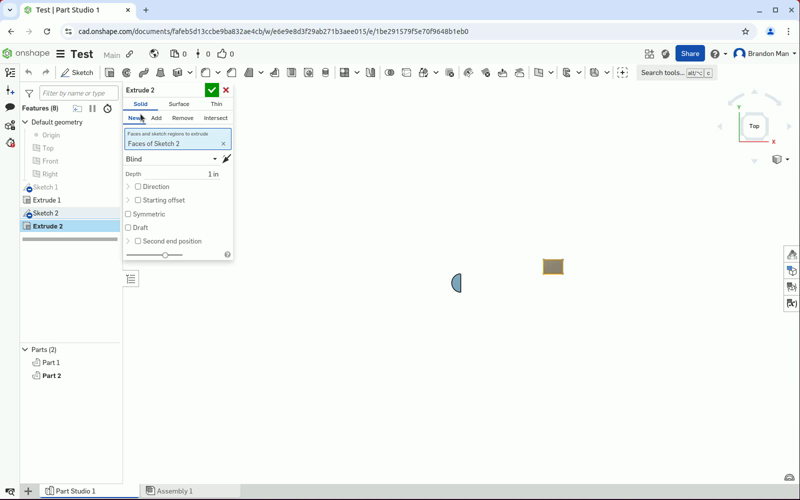
mouse_move(137, 120)
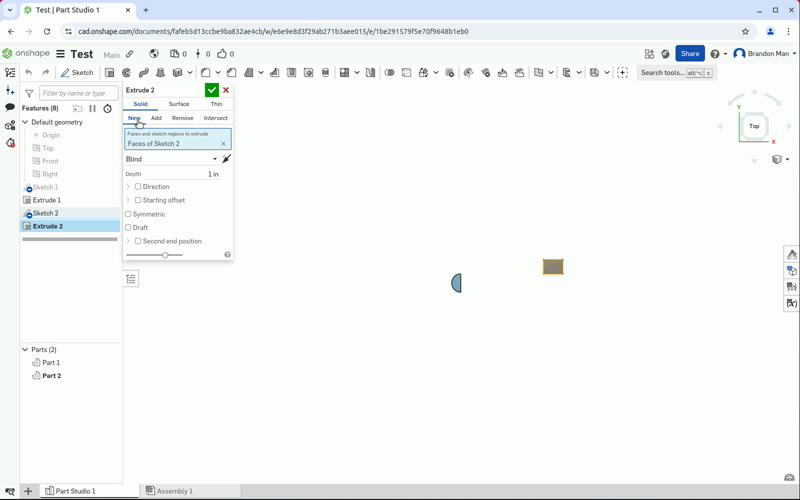
click(137, 120)
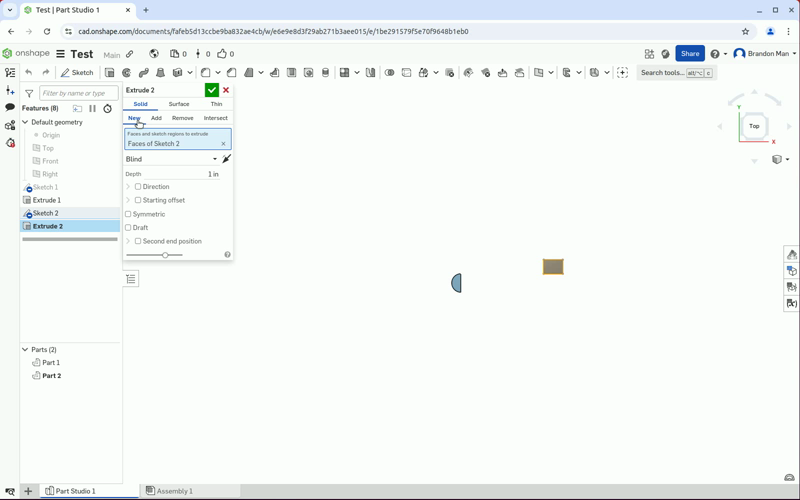
key(tab, 4)
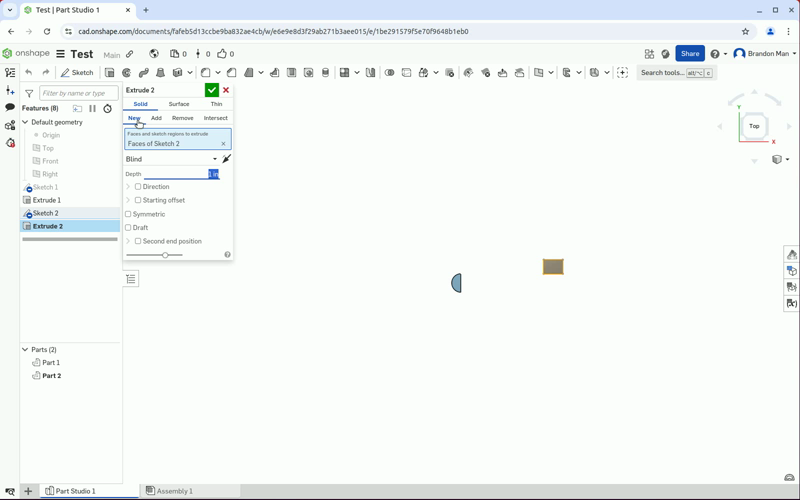
text(0.963)
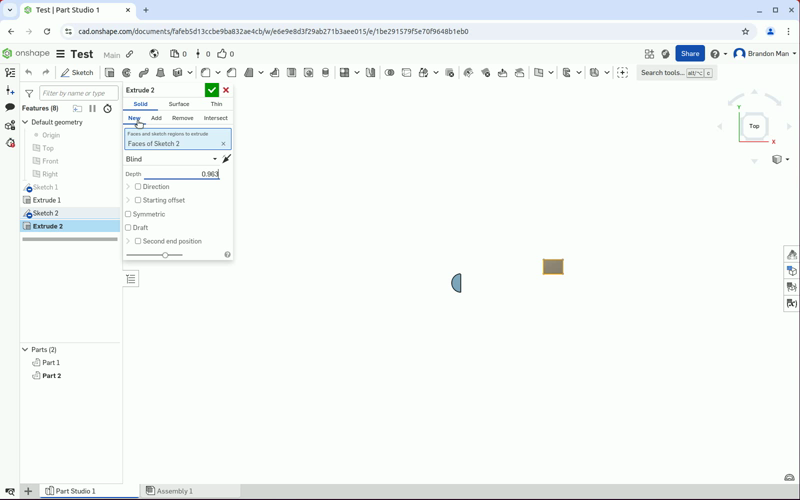
key(enter)
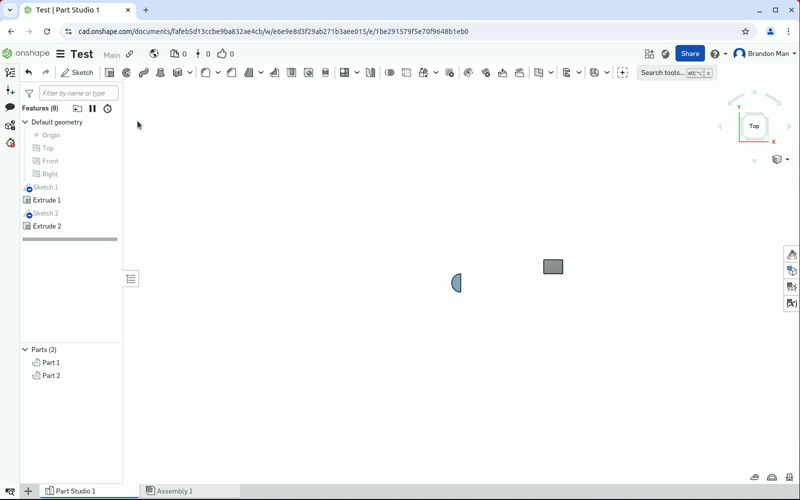
key(shift+h)
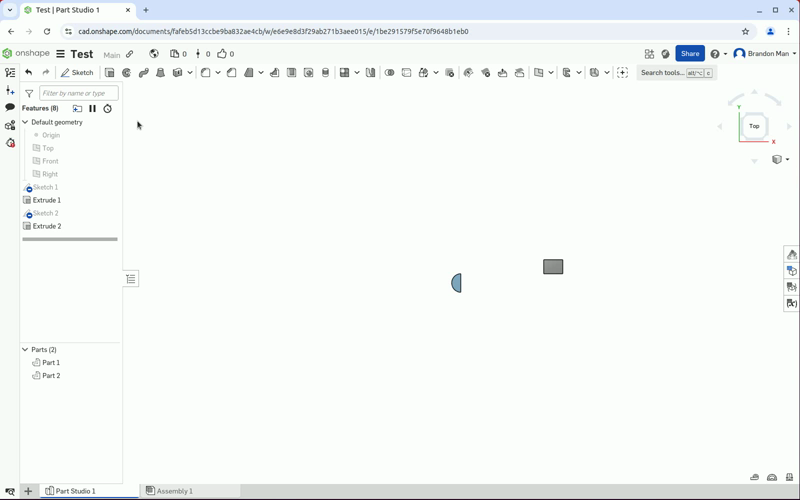
key(shift+h)
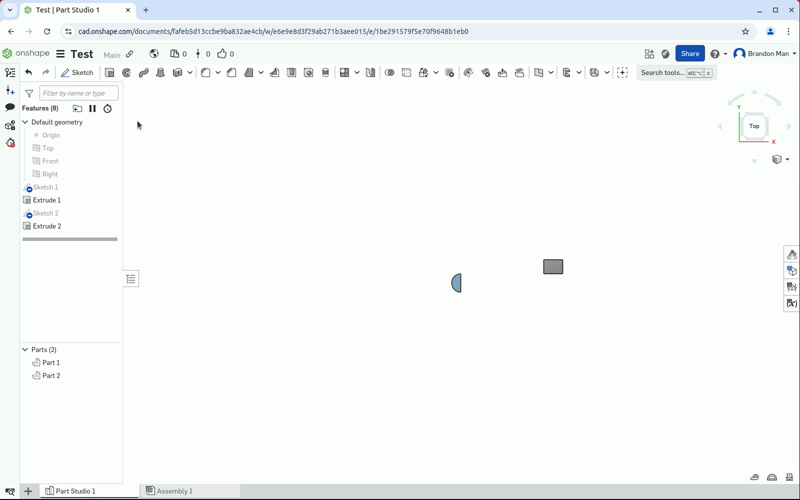
mouse_move(73, 189)
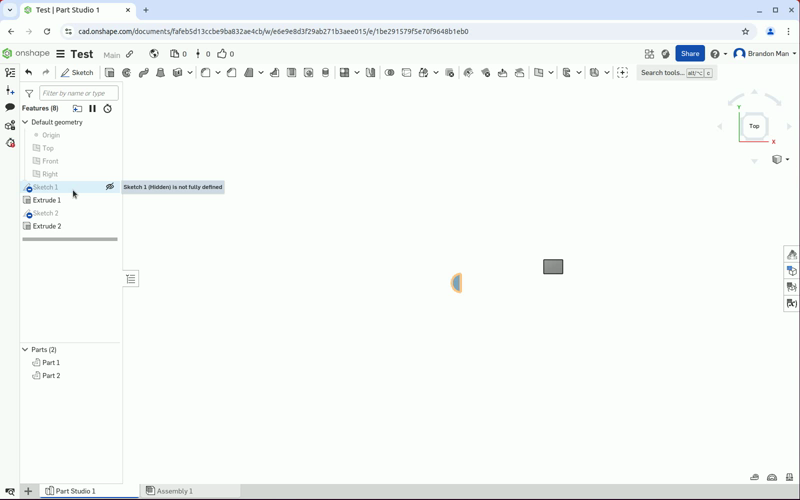
click(73, 189)
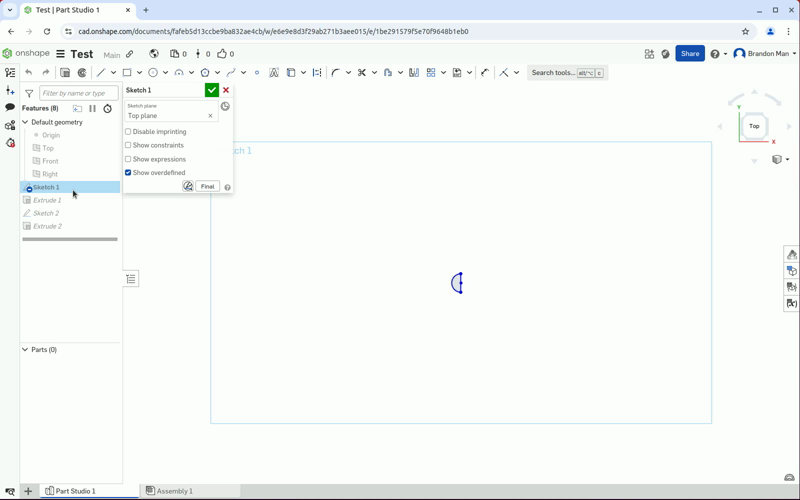
mouse_move(229, 92)
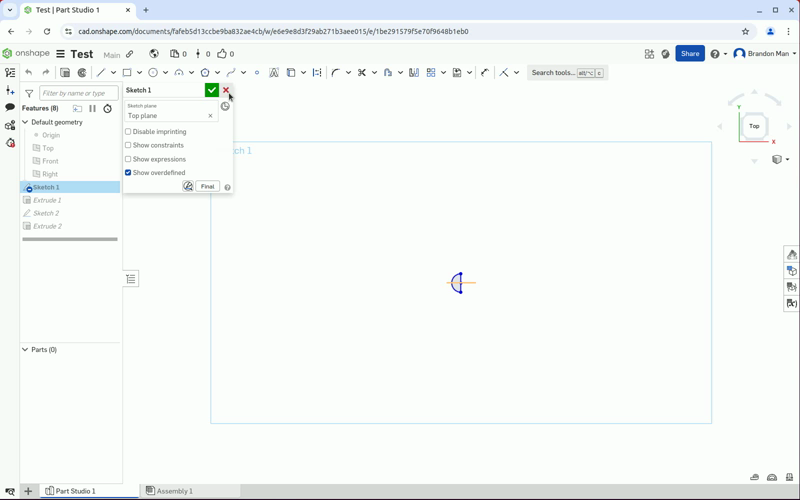
click(229, 92)
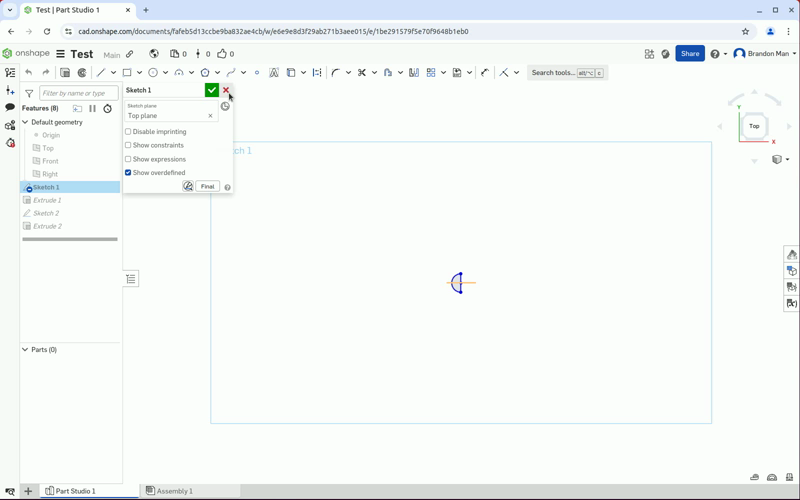
key(shift+s)
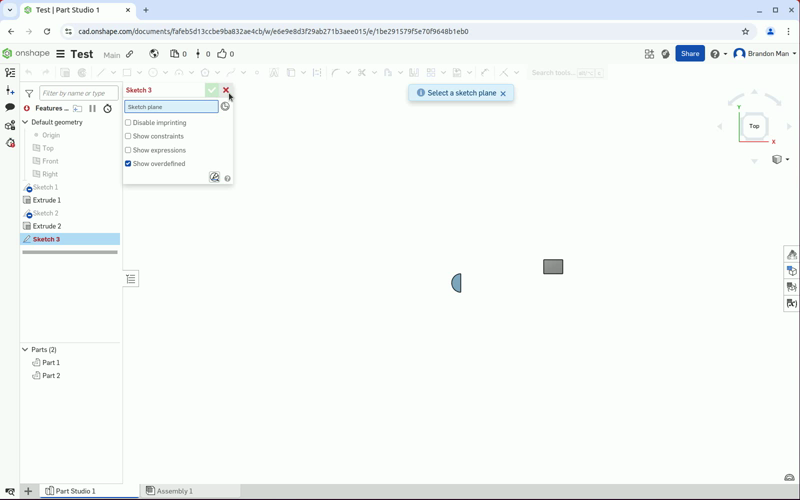
mouse_move(73, 150)
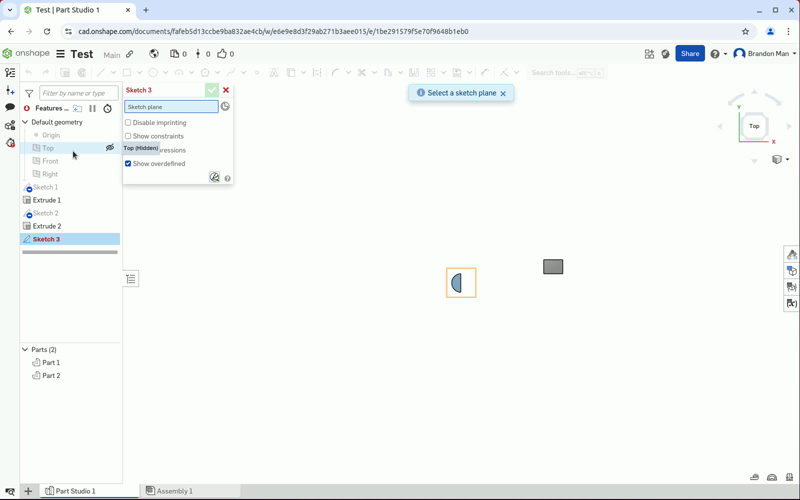
click(73, 150)
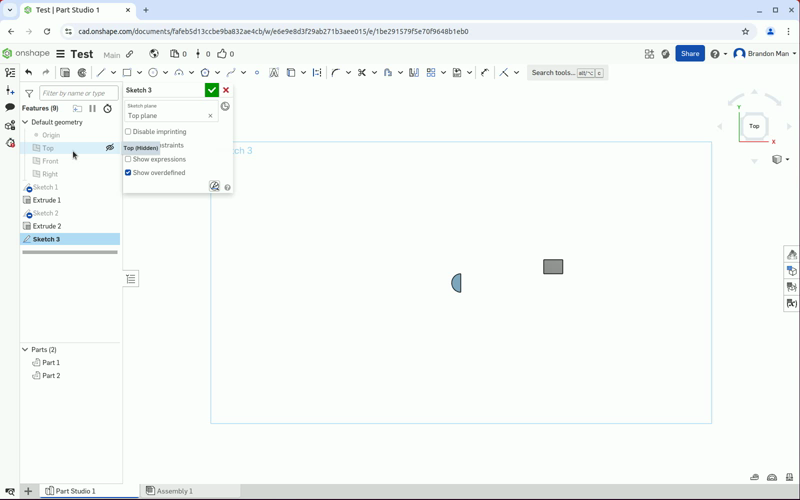
mouse_move(73, 352)
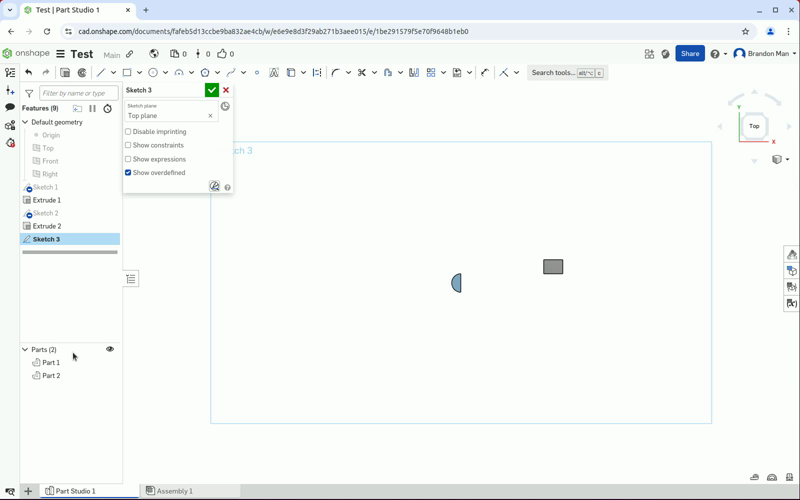
key(y)
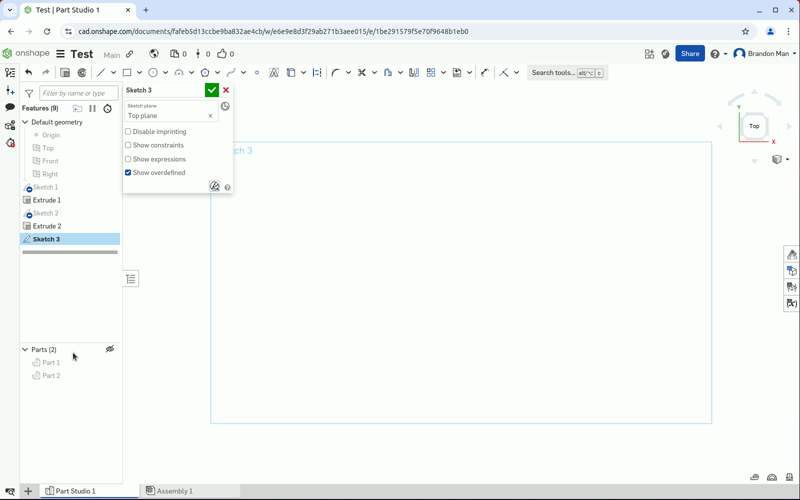
key(a)
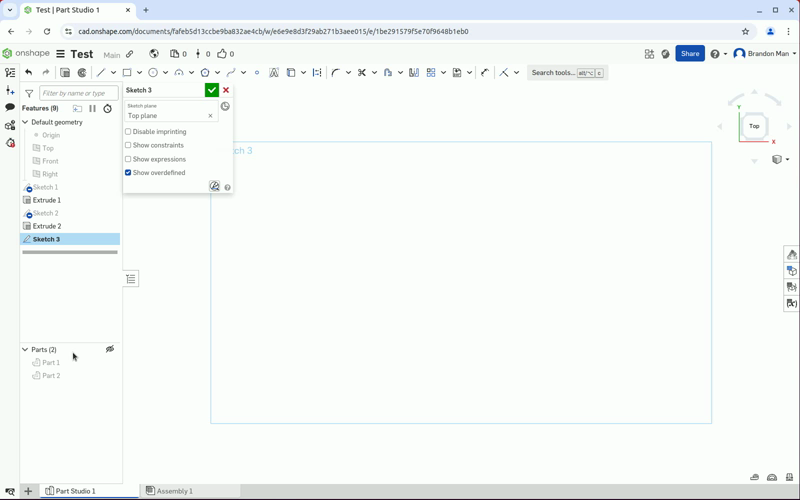
key_down(shift)
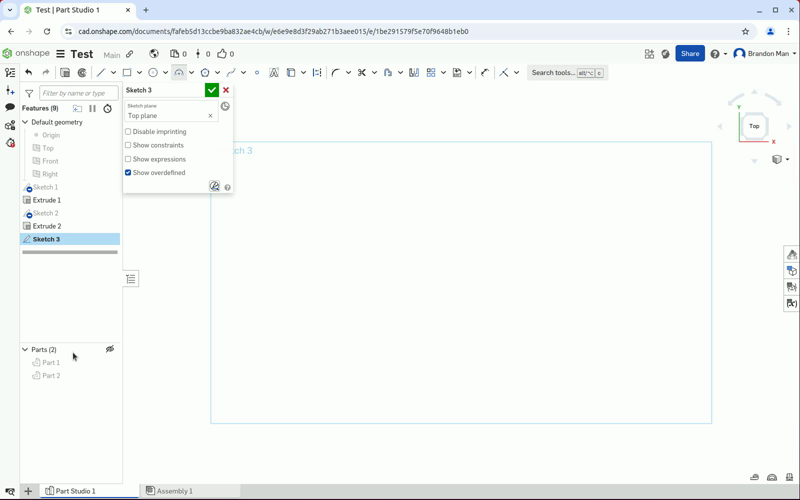
mouse_move(460, 292)
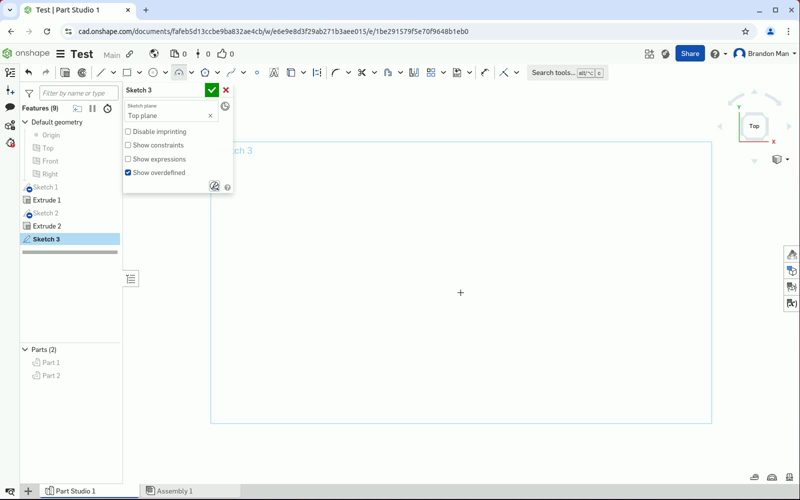
click(460, 292)
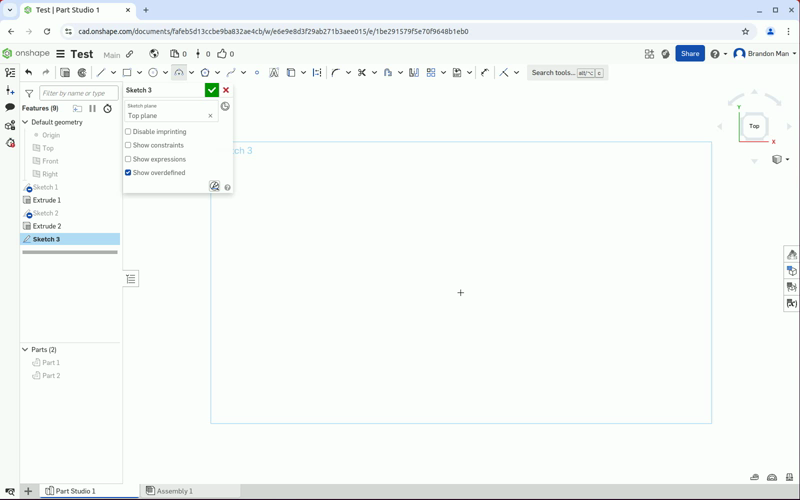
key_up(shift)
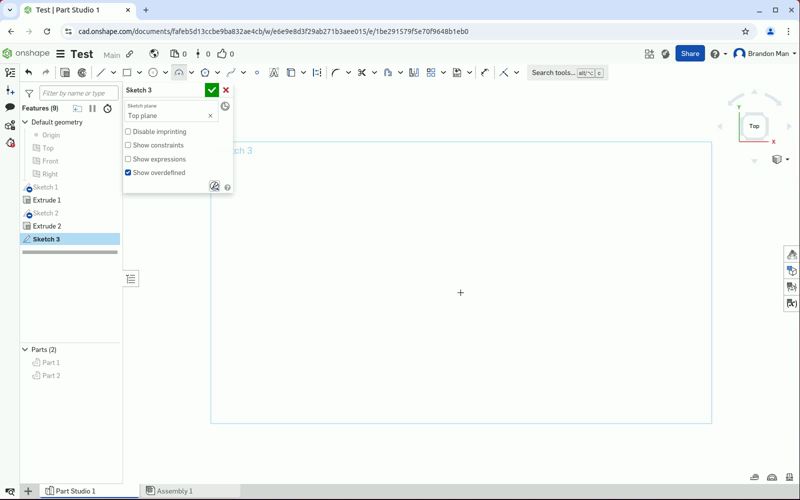
key_down(shift)
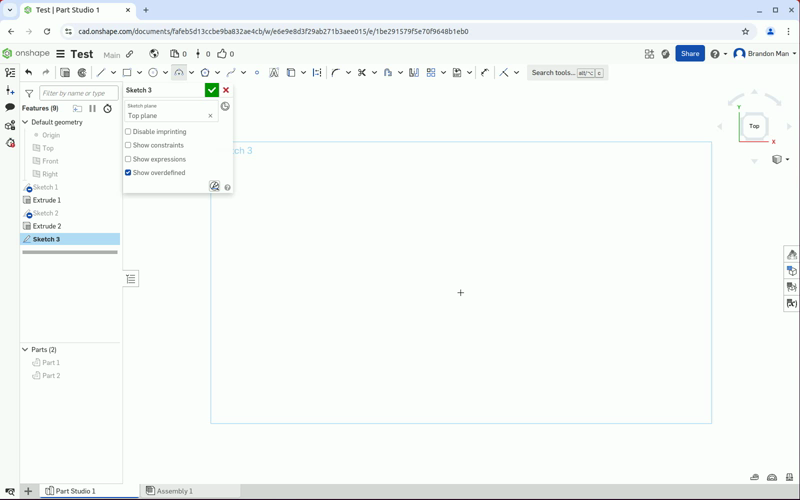
mouse_move(460, 273)
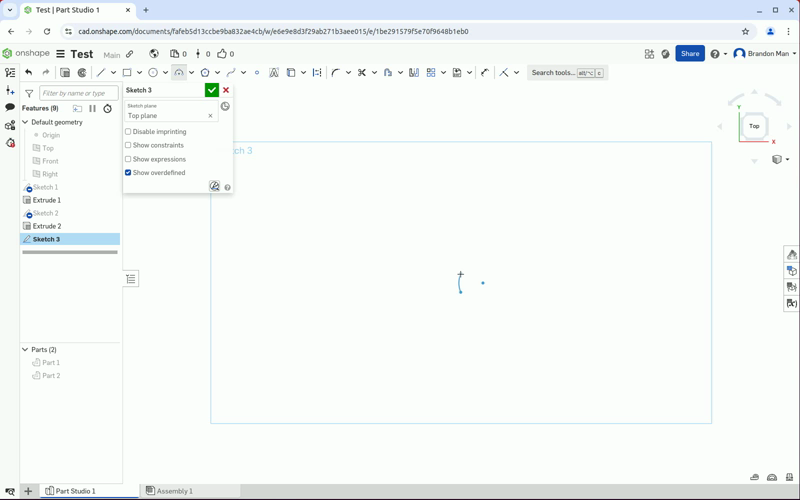
click(460, 273)
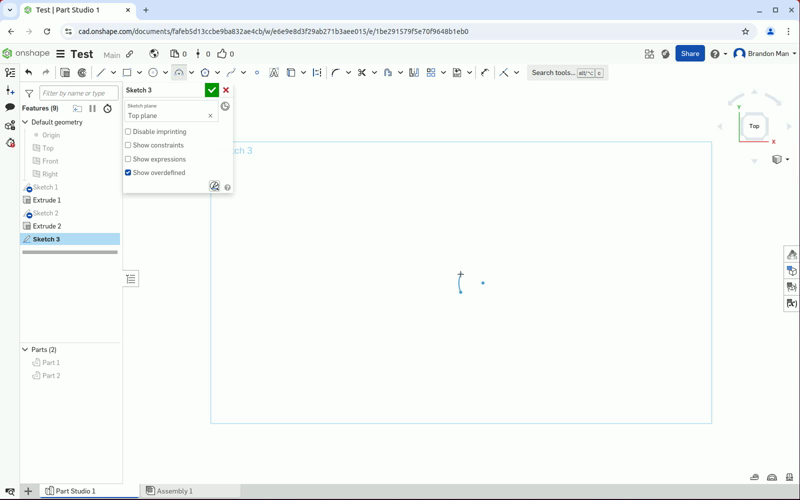
mouse_move(470, 282)
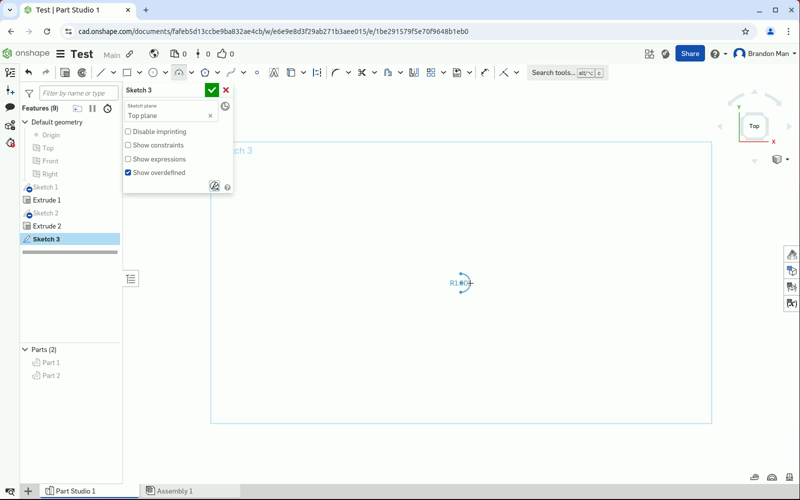
click(470, 282)
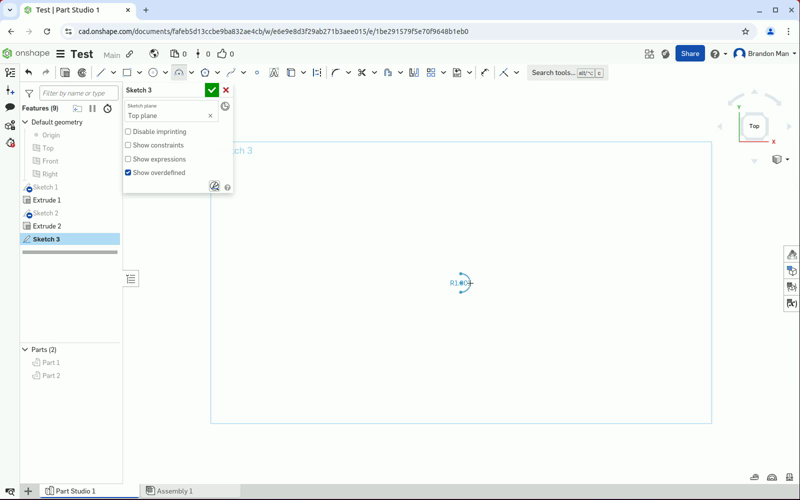
key_up(shift)
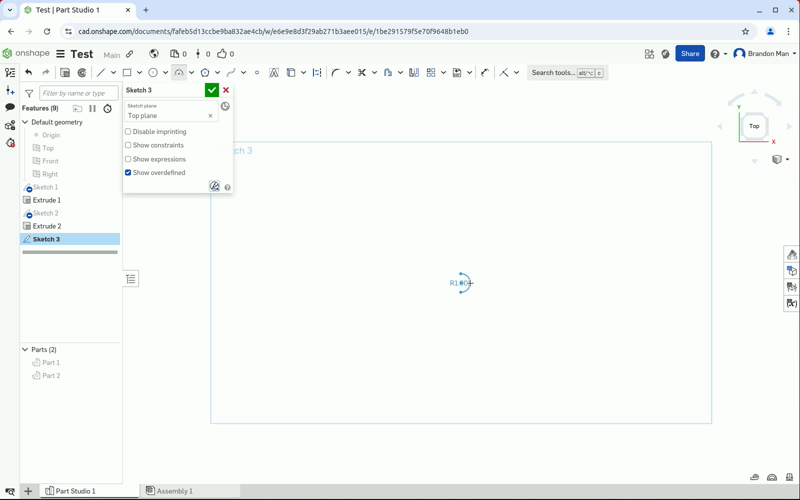
key(esc)
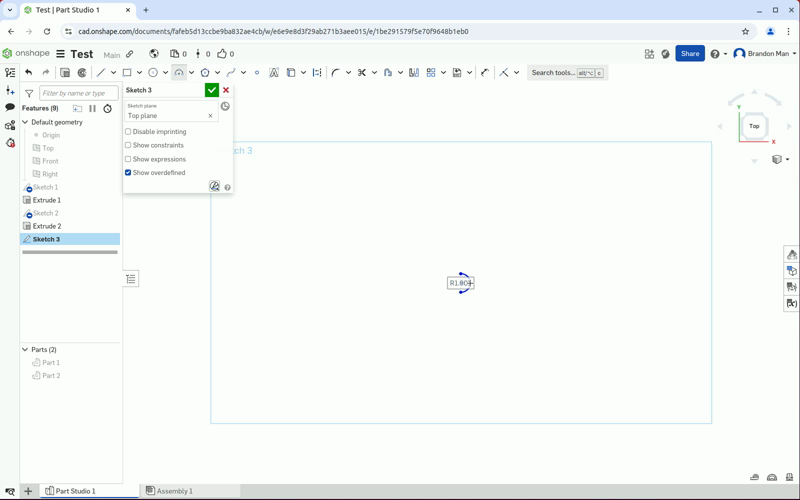
key(l)
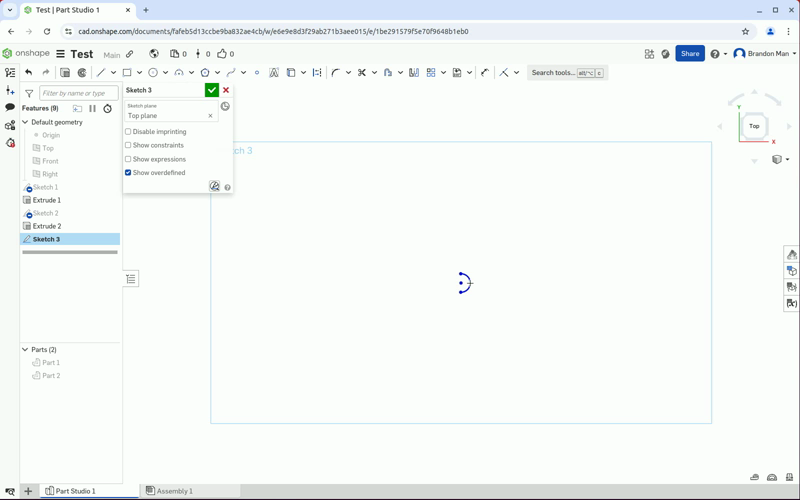
mouse_move(460, 273)
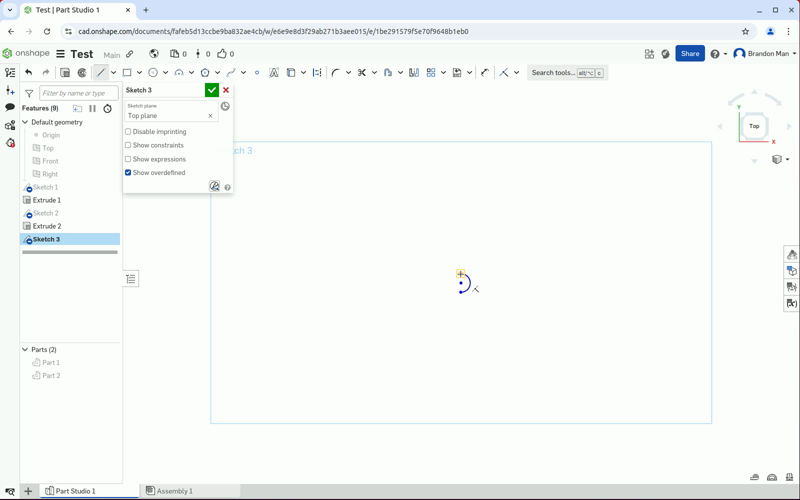
click(460, 273)
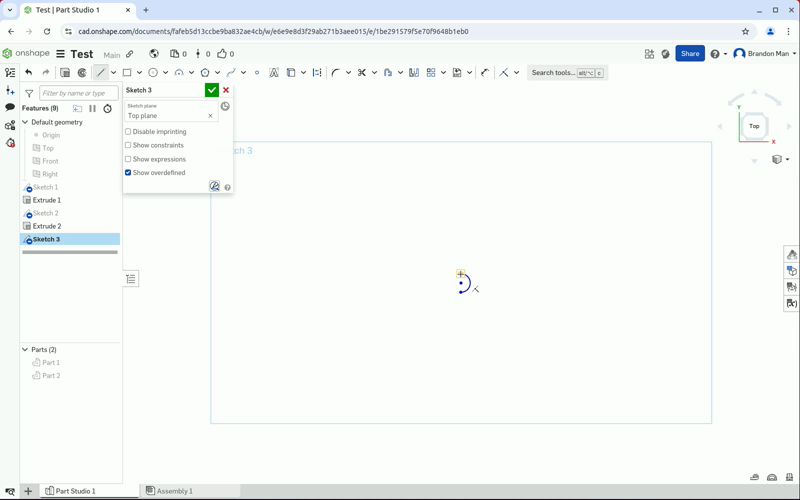
mouse_move(490, 273)
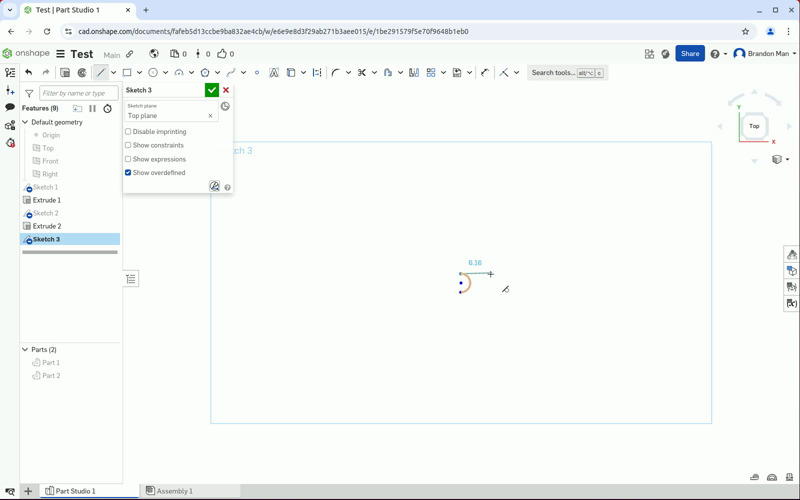
key_down(shift)
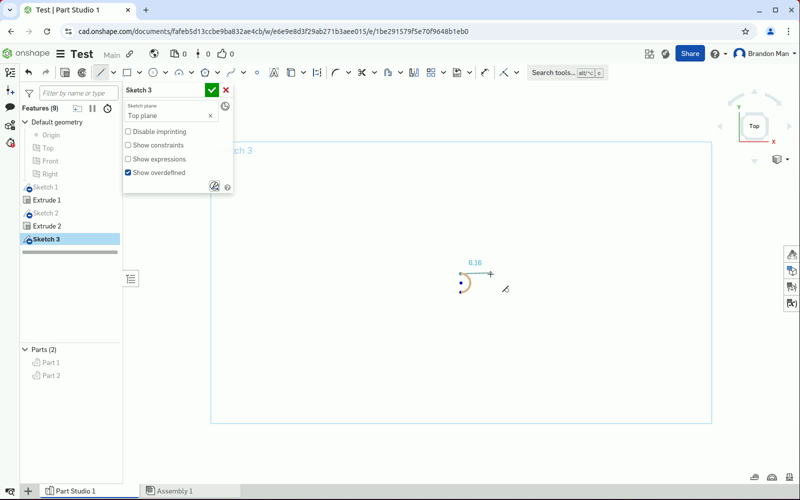
mouse_move(460, 292)
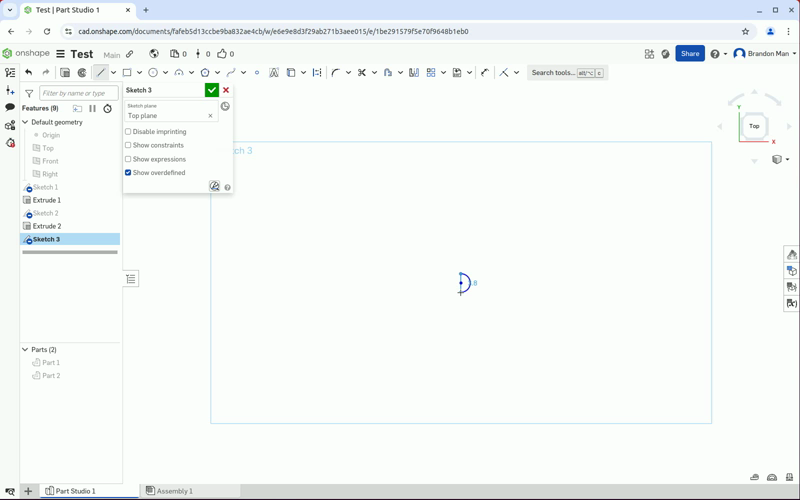
key_up(shift)
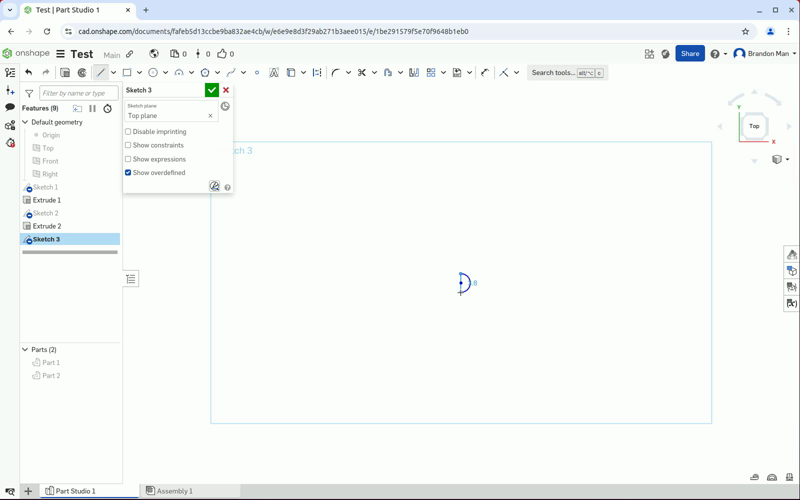
click(460, 292)
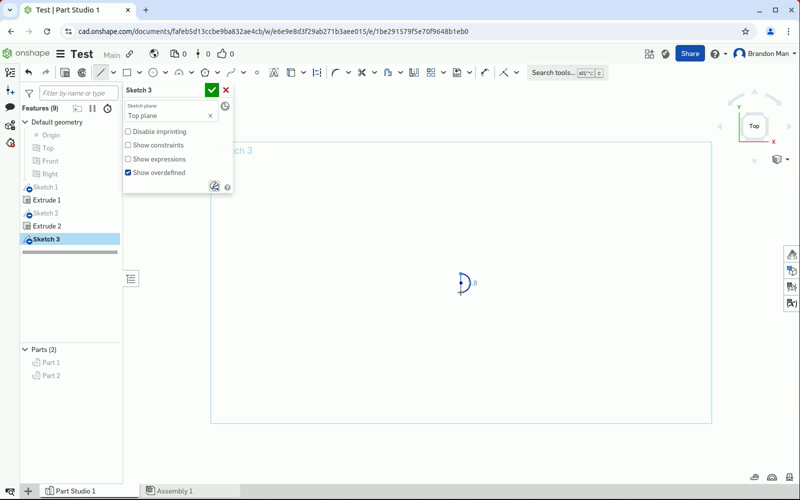
key(esc)
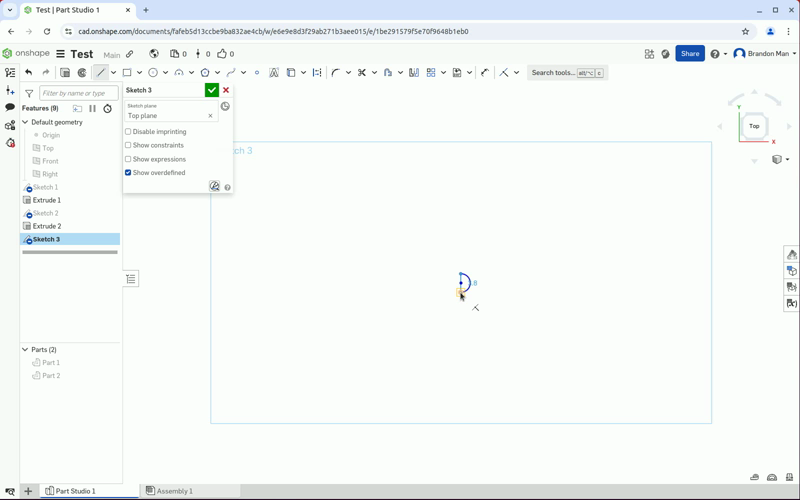
mouse_move(463, 290)
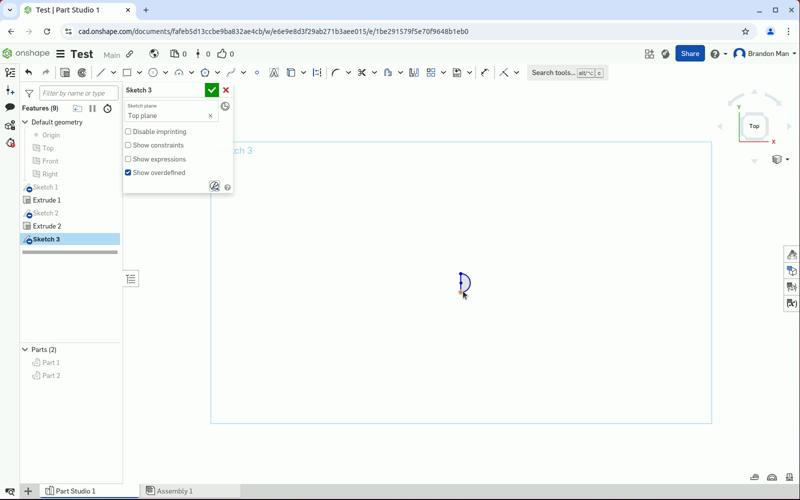
scroll(6)
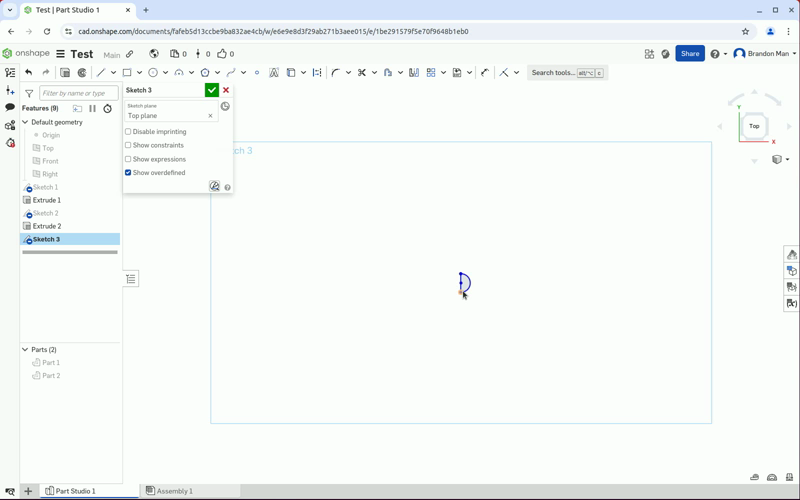
scroll(6)
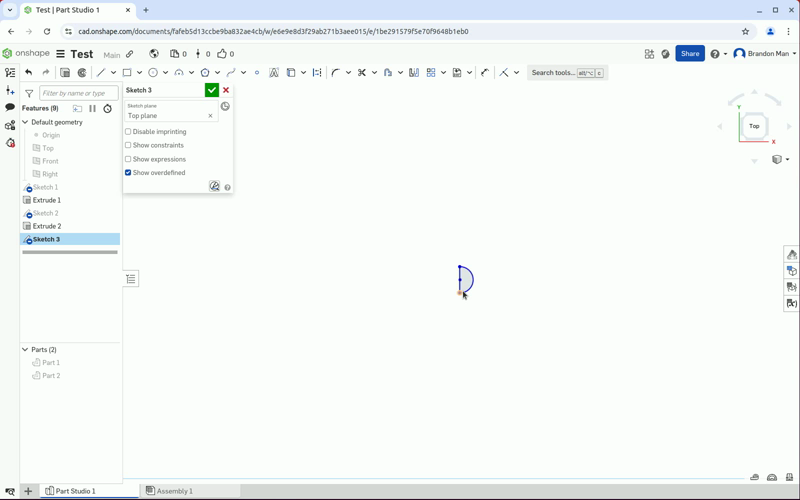
scroll(6)
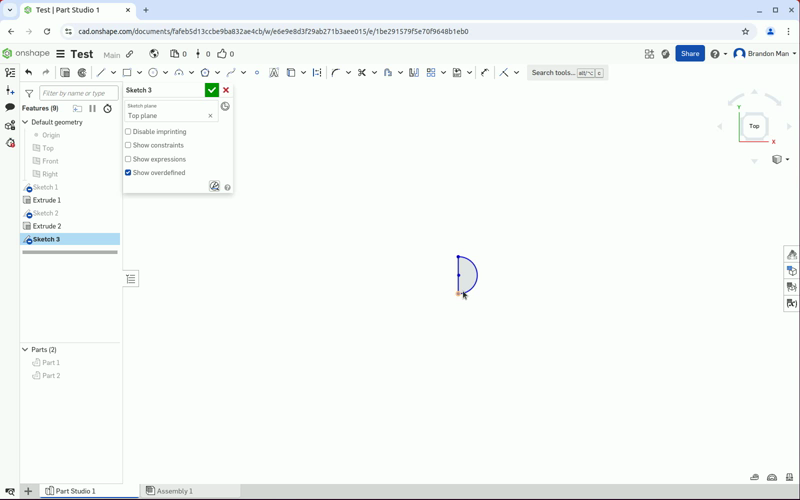
scroll(6)
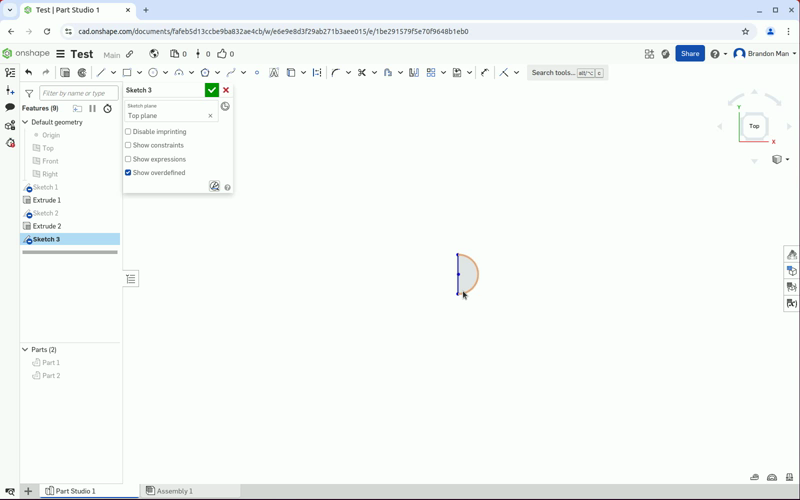
scroll(6)
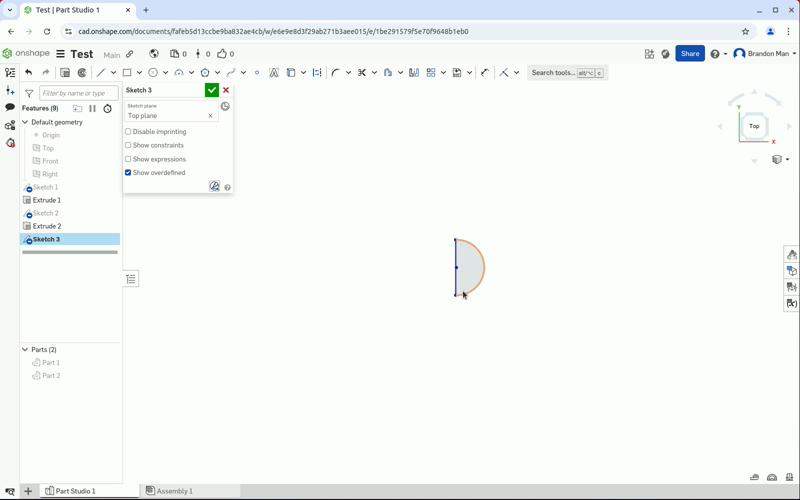
scroll(6)
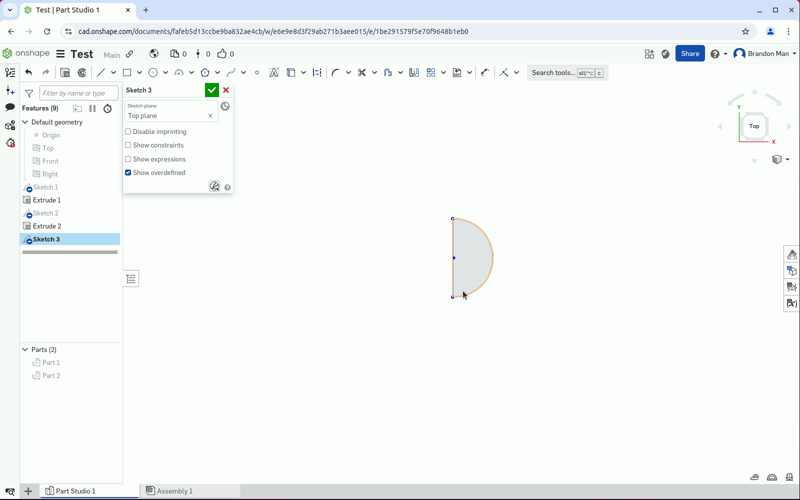
scroll(6)
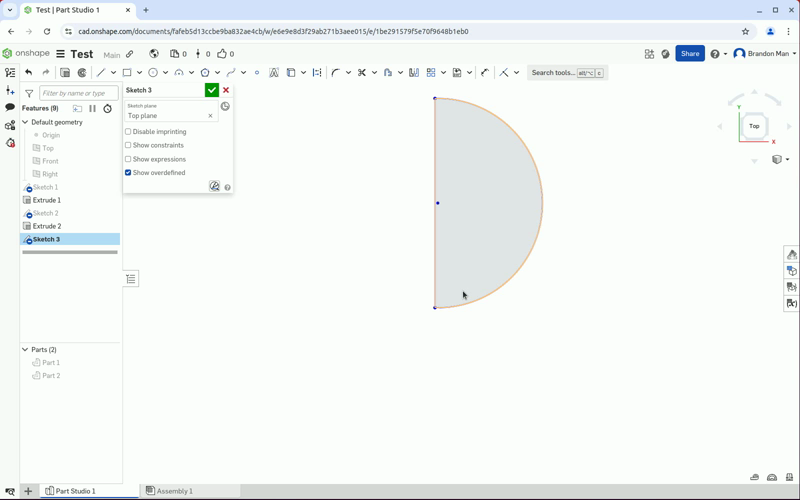
click(463, 290)
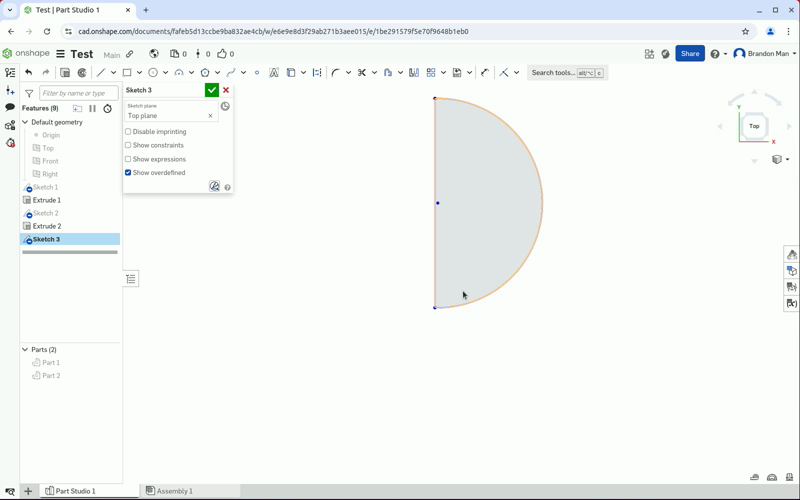
scroll(-6)
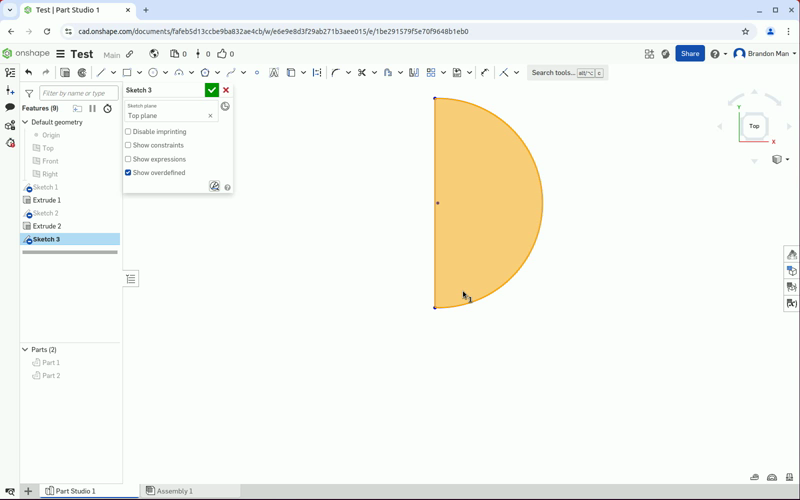
scroll(-6)
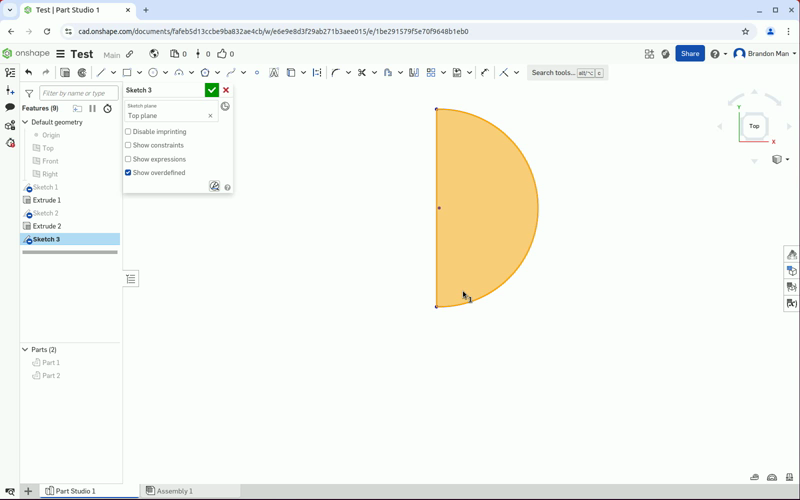
scroll(-6)
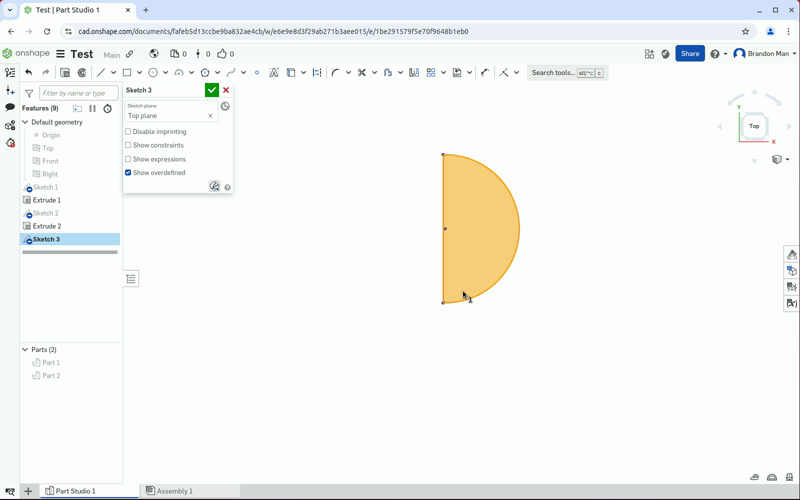
scroll(-6)
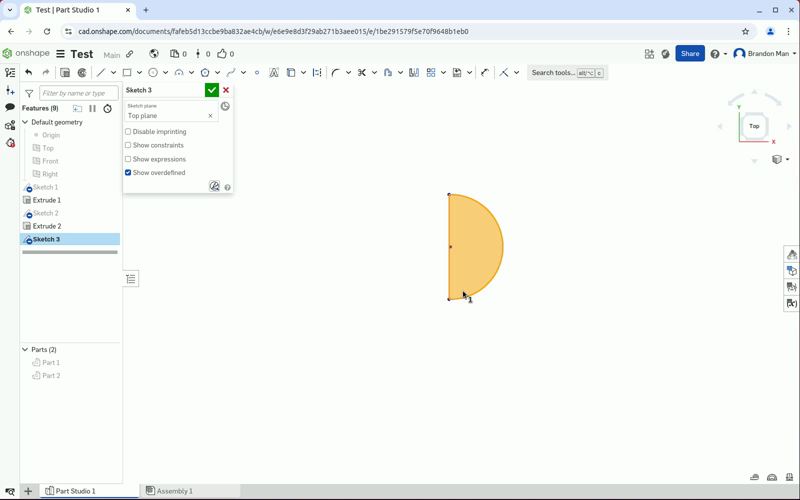
scroll(-6)
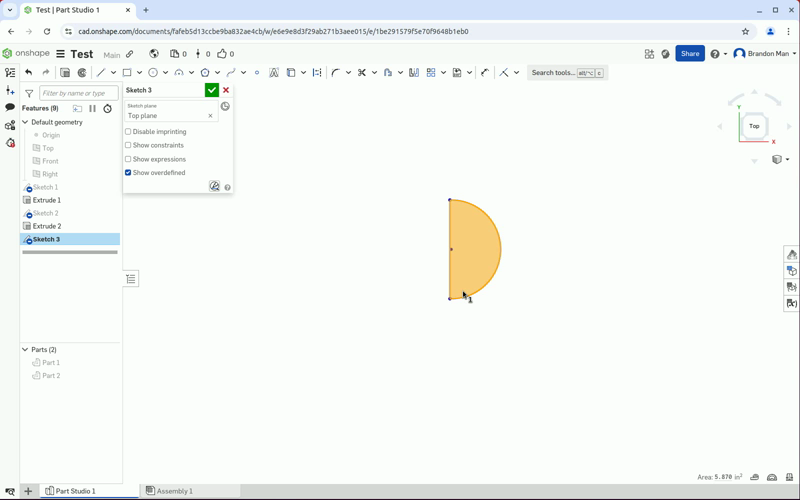
scroll(-6)
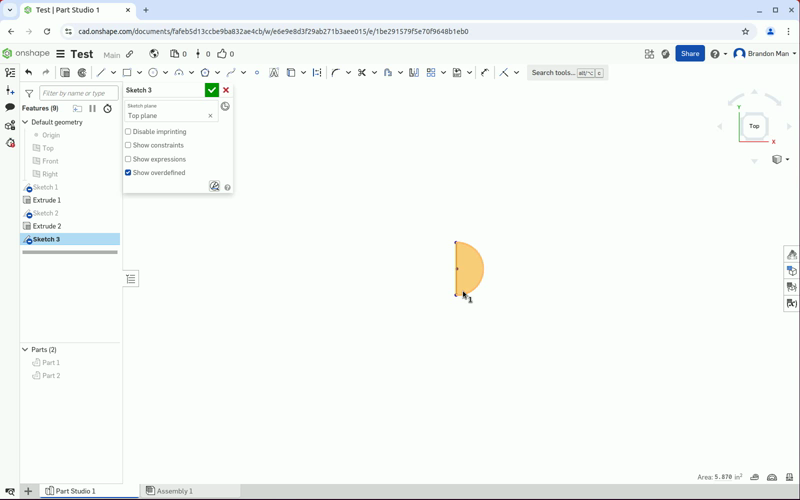
scroll(-6)
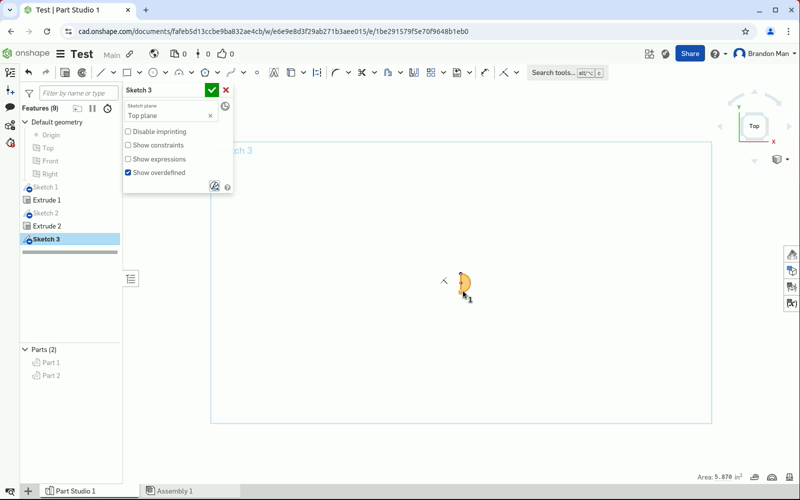
mouse_move(73, 352)
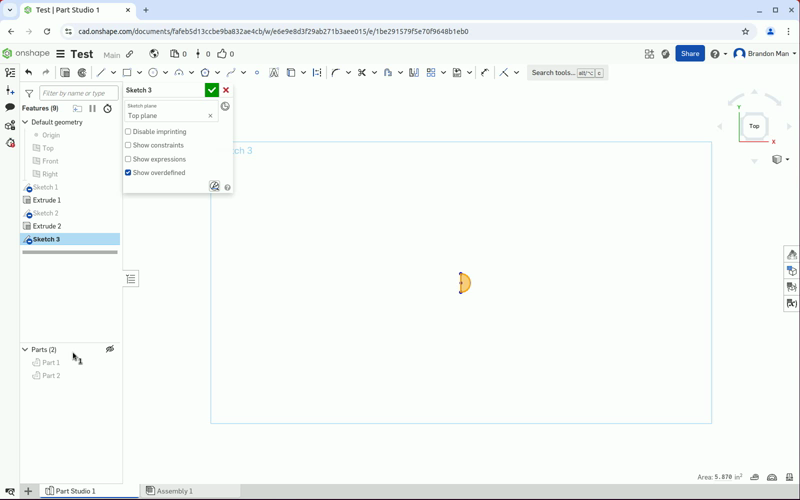
key(shift+y)
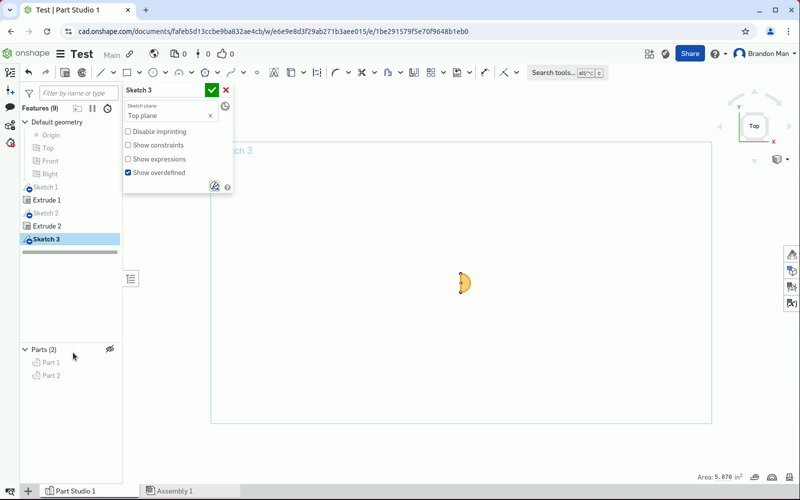
key(shift+e)
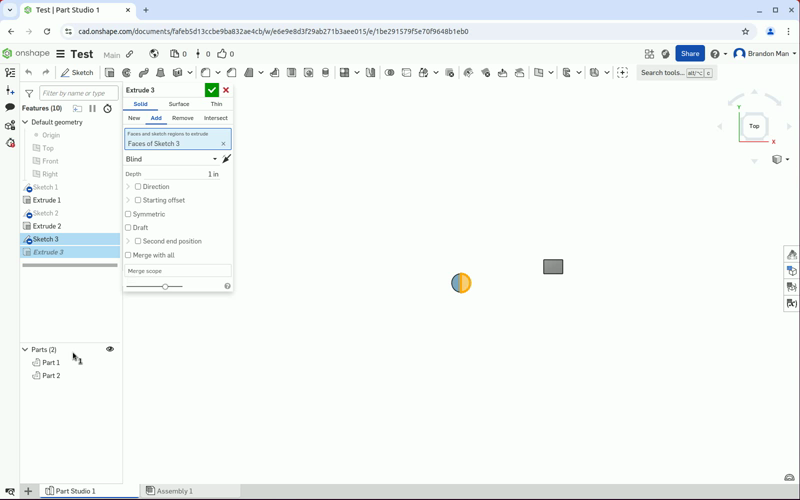
mouse_move(143, 106)
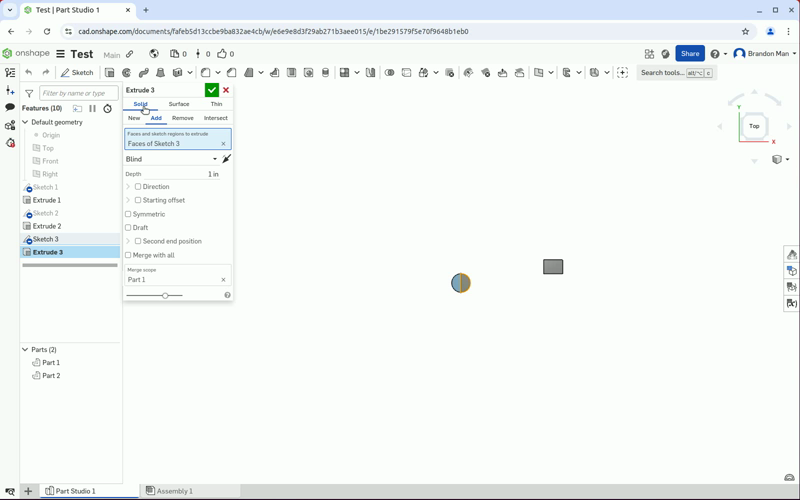
click(143, 106)
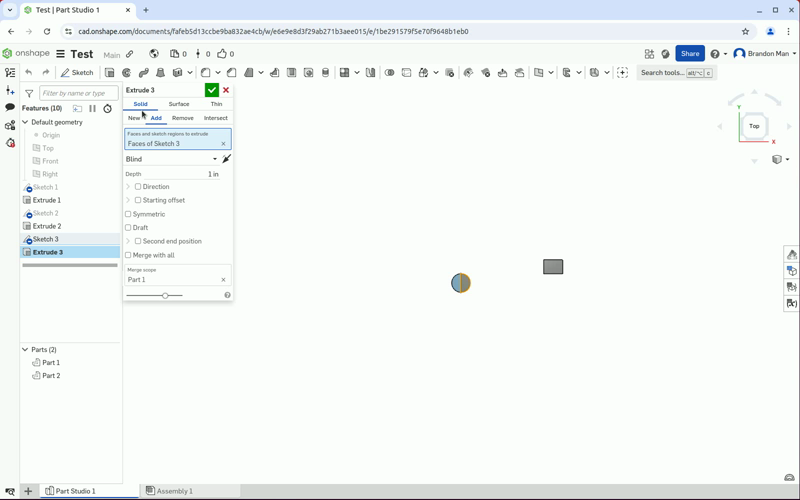
mouse_move(137, 120)
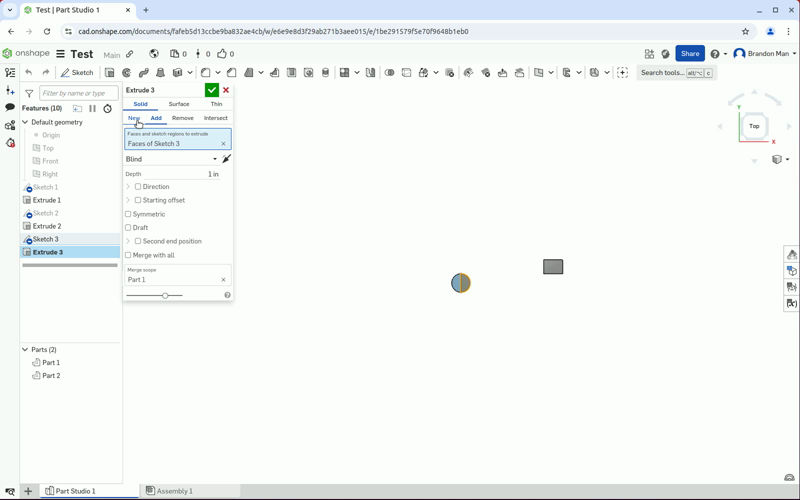
click(137, 120)
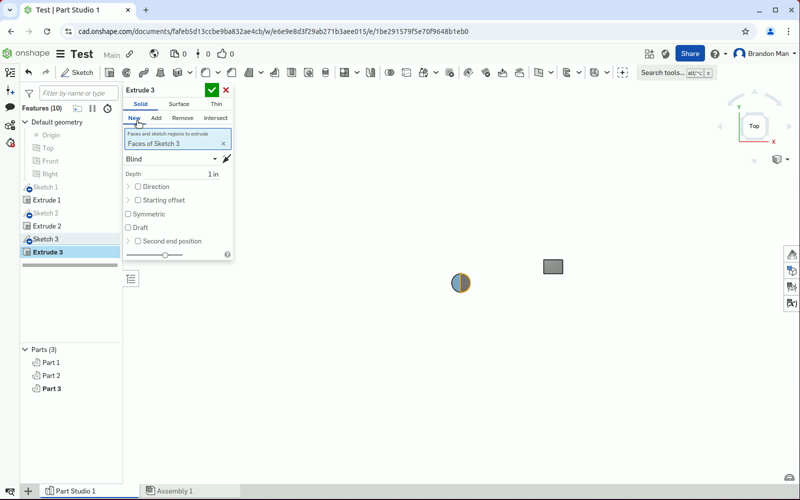
key(tab, 4)
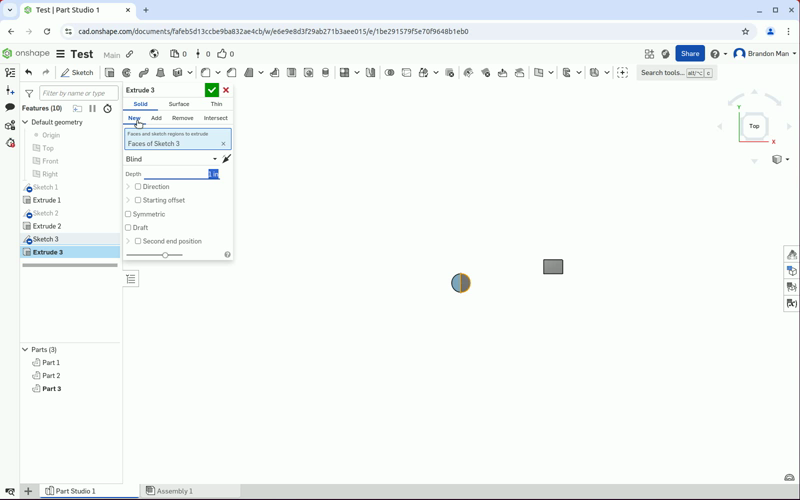
text(0.963)
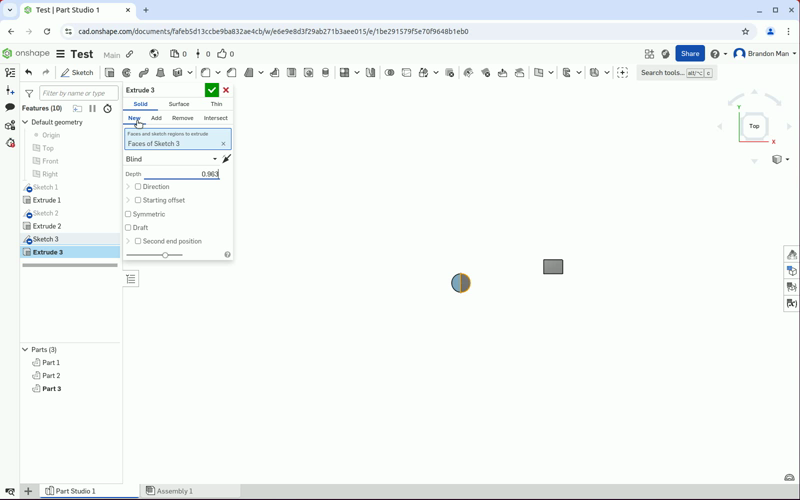
key(enter)
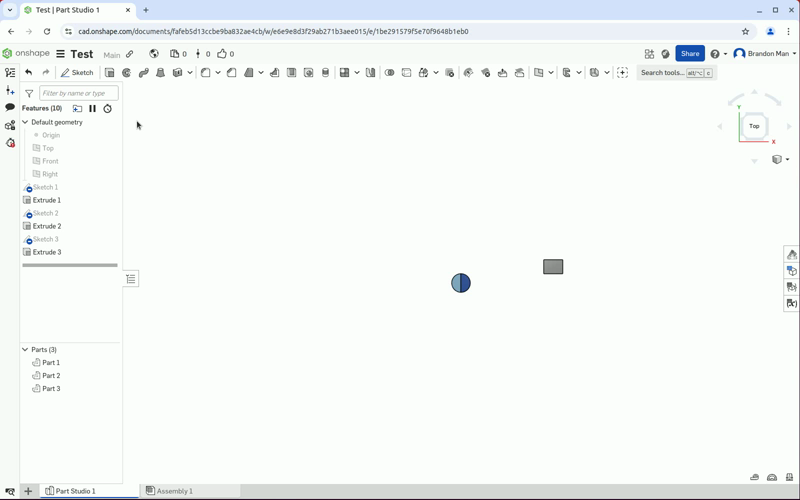
key(shift+h)
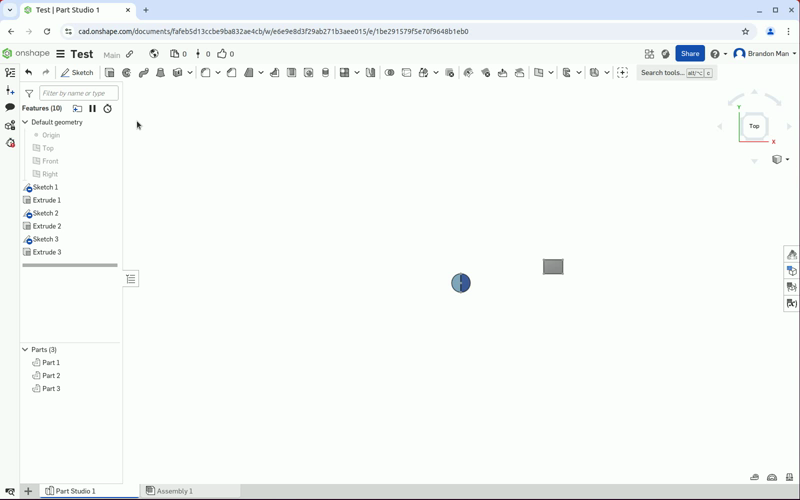
key(shift+h)
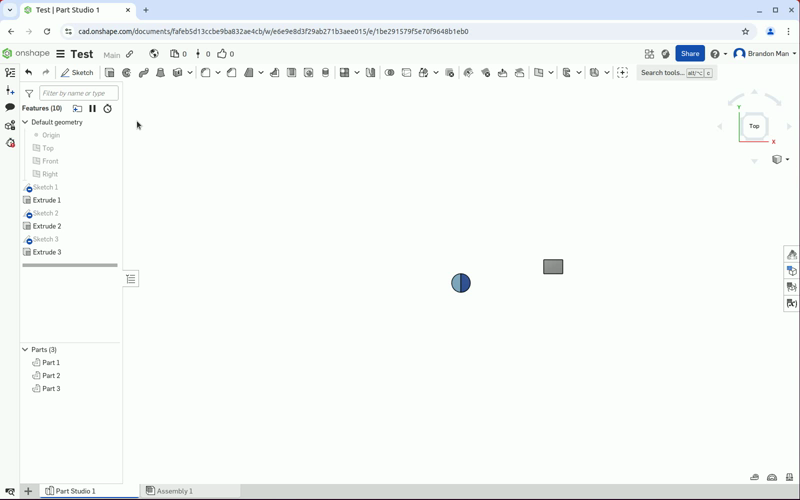
mouse_move(73, 189)
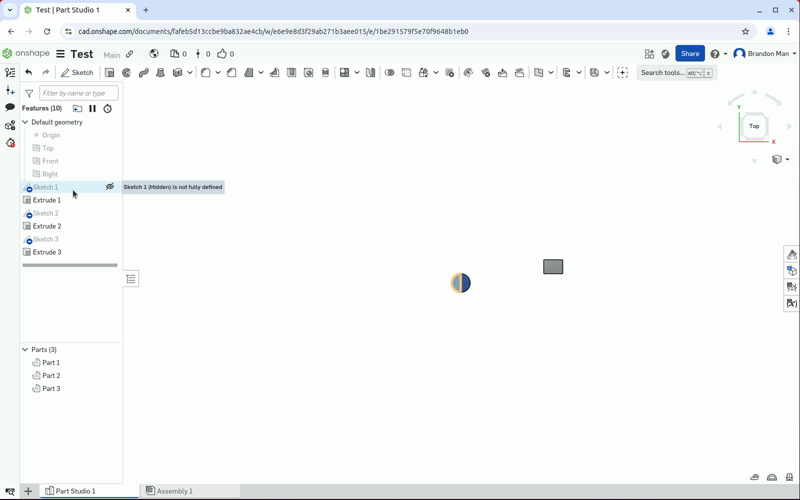
click(73, 189)
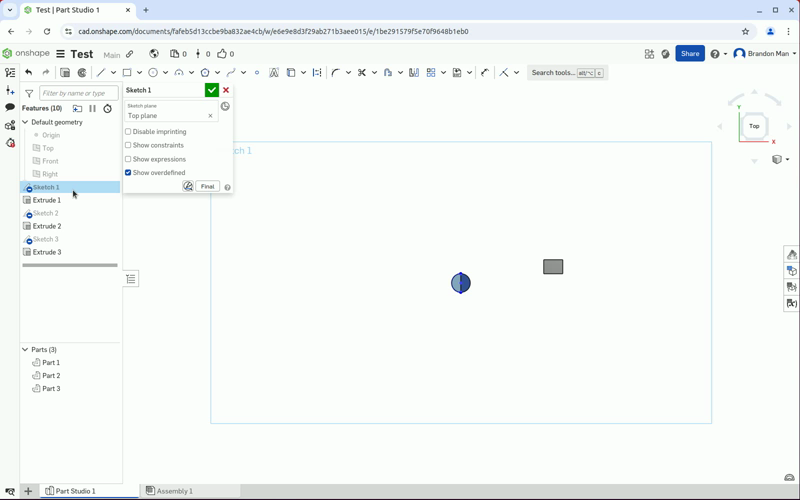
mouse_move(229, 92)
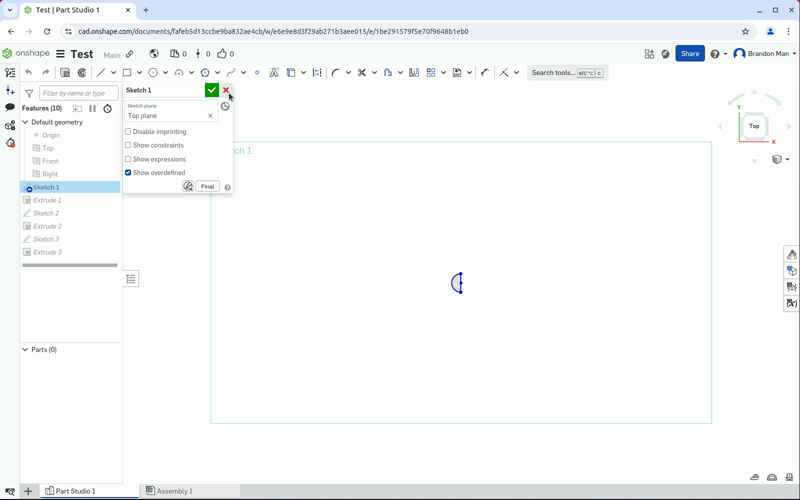
click(229, 92)
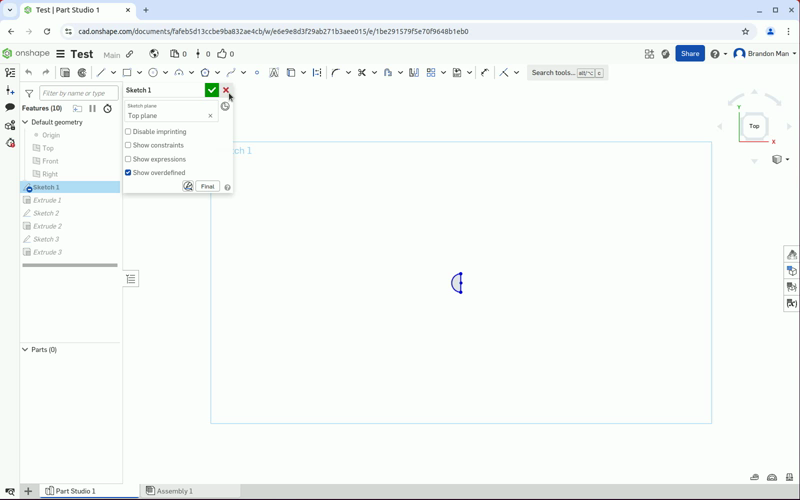
key(shift+s)
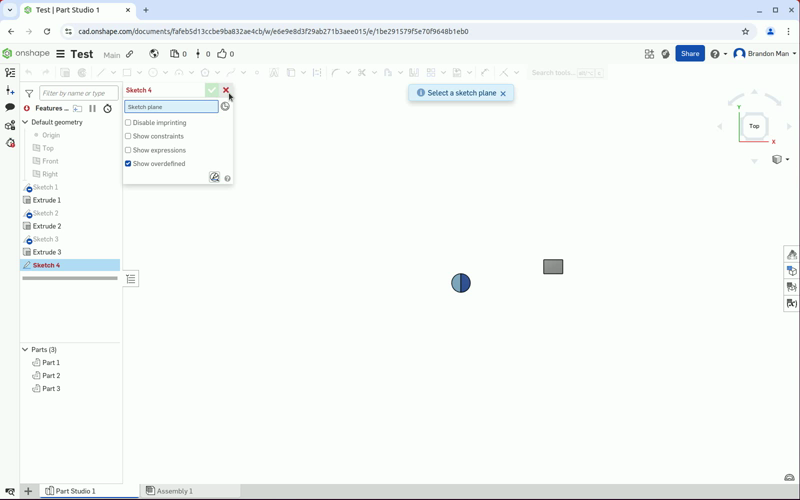
mouse_move(73, 150)
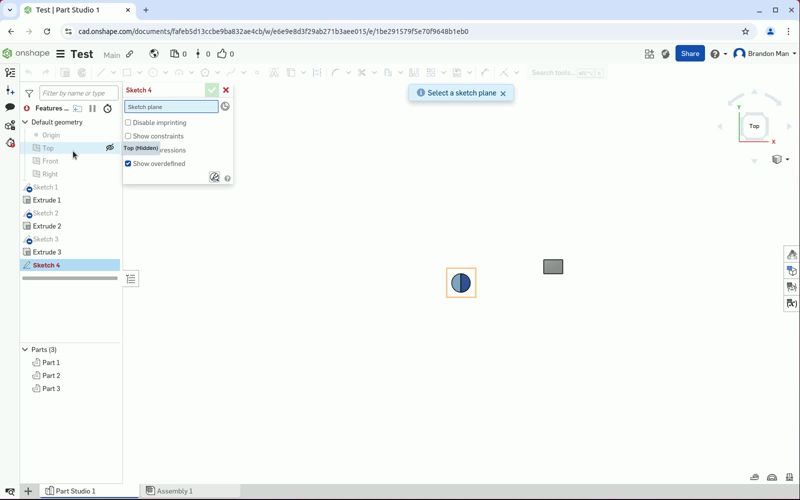
click(73, 150)
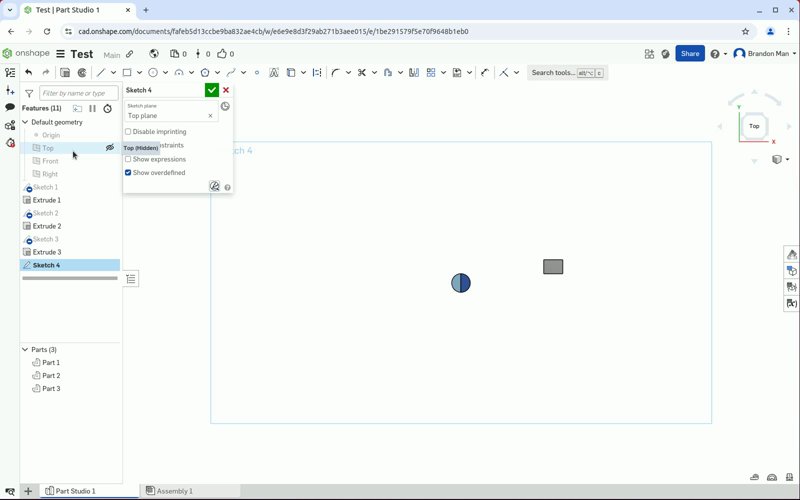
mouse_move(73, 352)
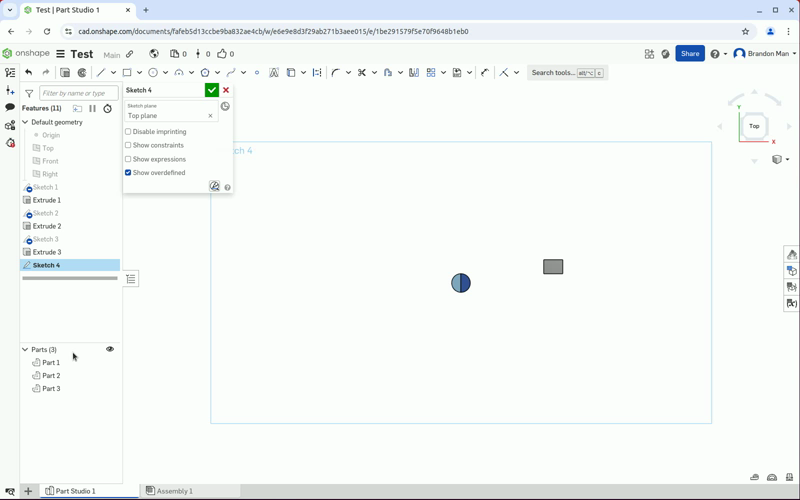
key(y)
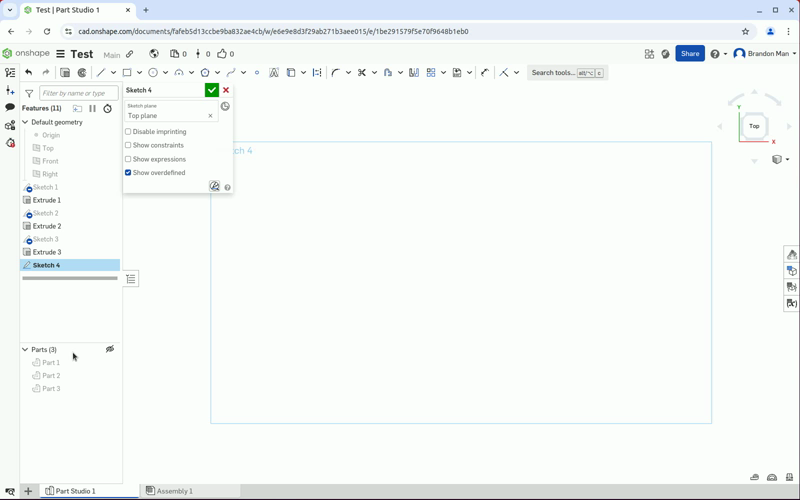
key(l)
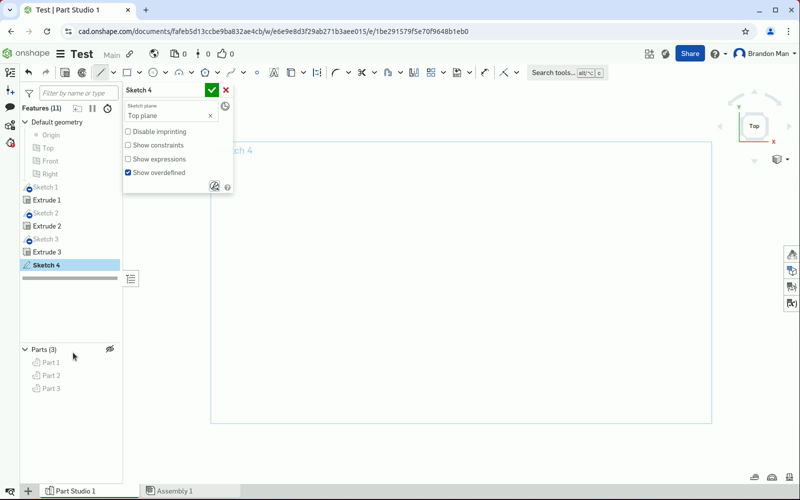
key_down(shift)
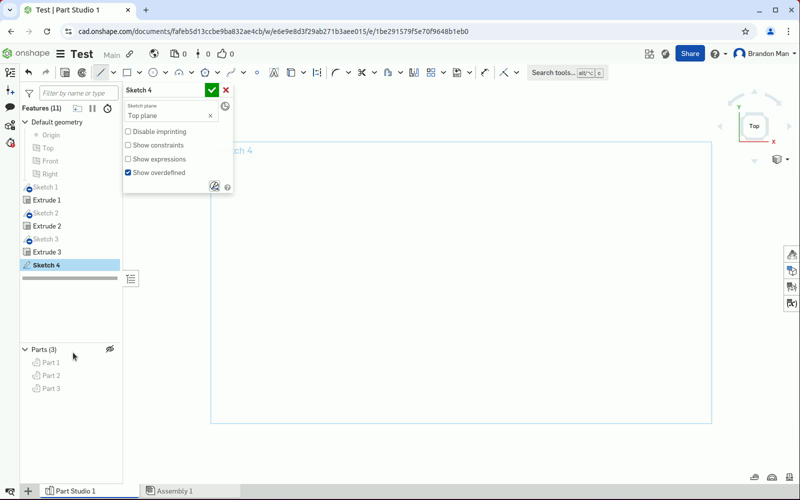
mouse_move(460, 292)
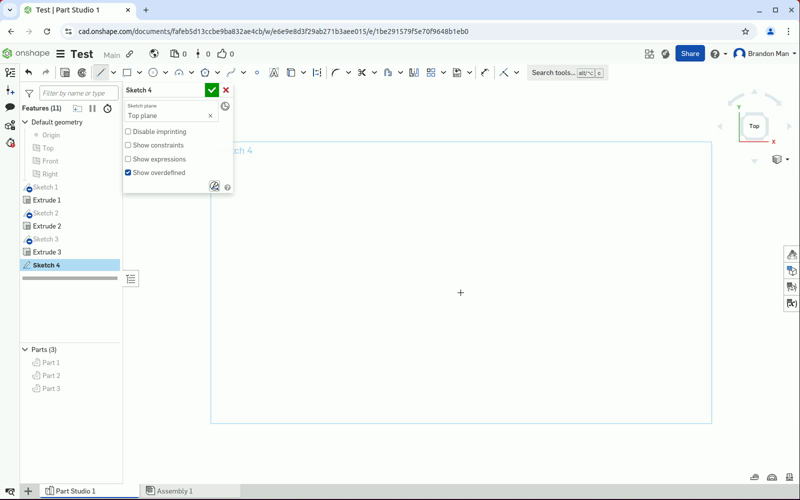
click(460, 292)
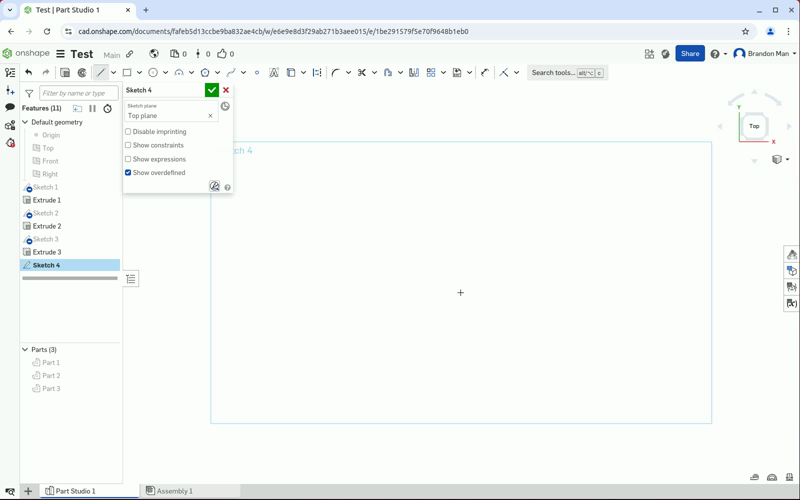
key_up(shift)
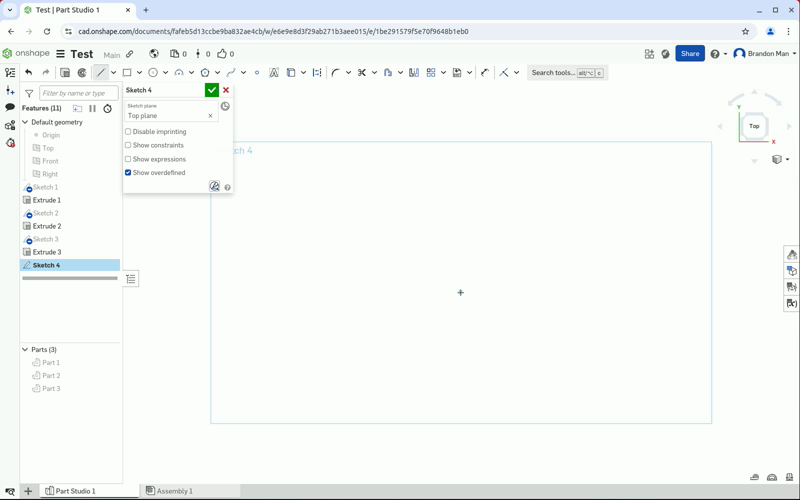
key_down(shift)
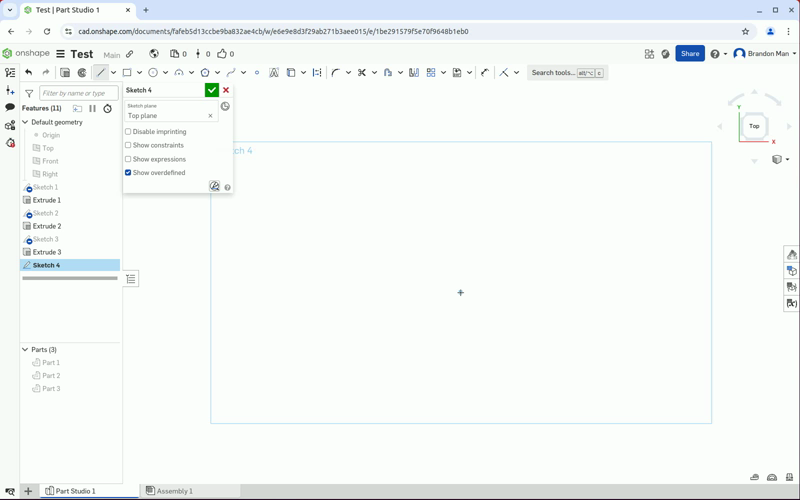
mouse_move(561, 292)
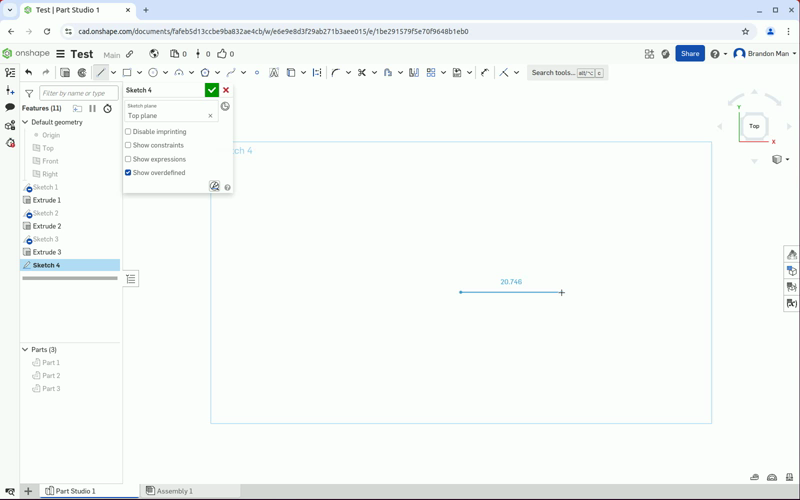
click(561, 292)
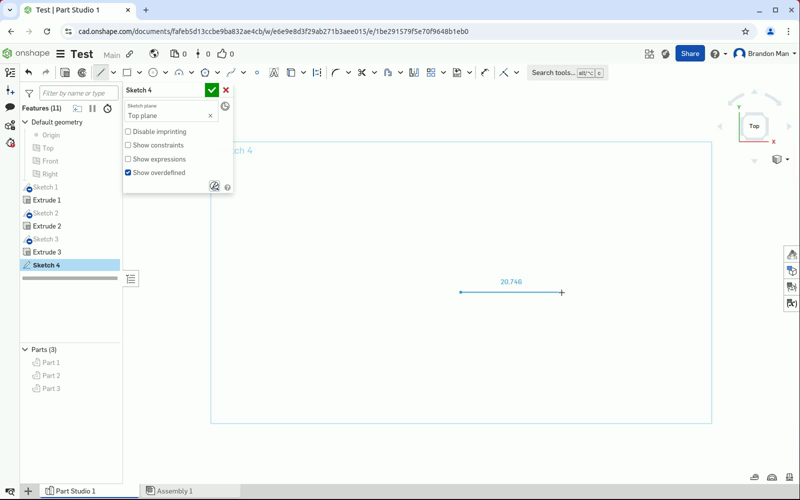
key_up(shift)
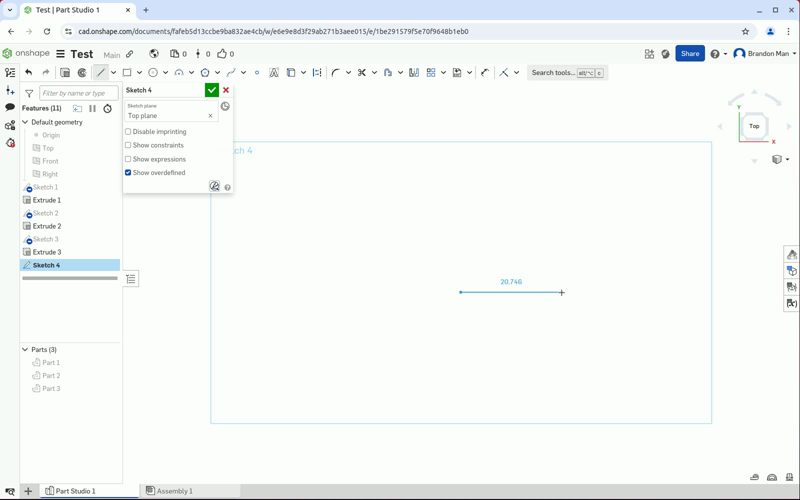
key_down(shift)
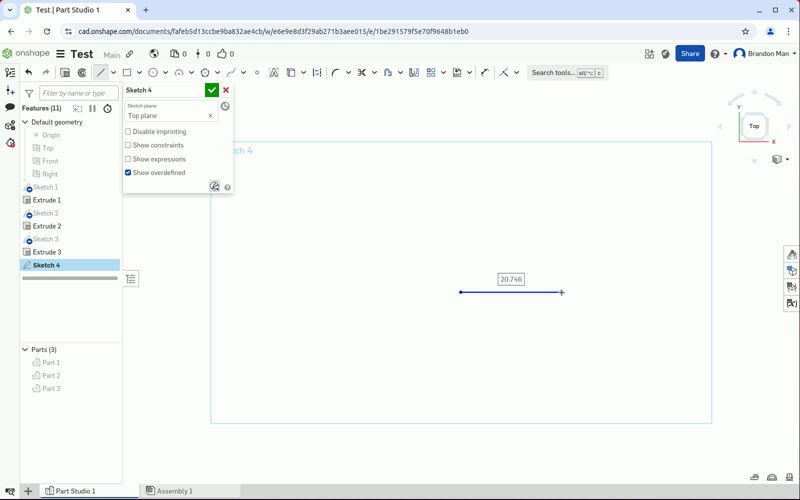
mouse_move(589, 292)
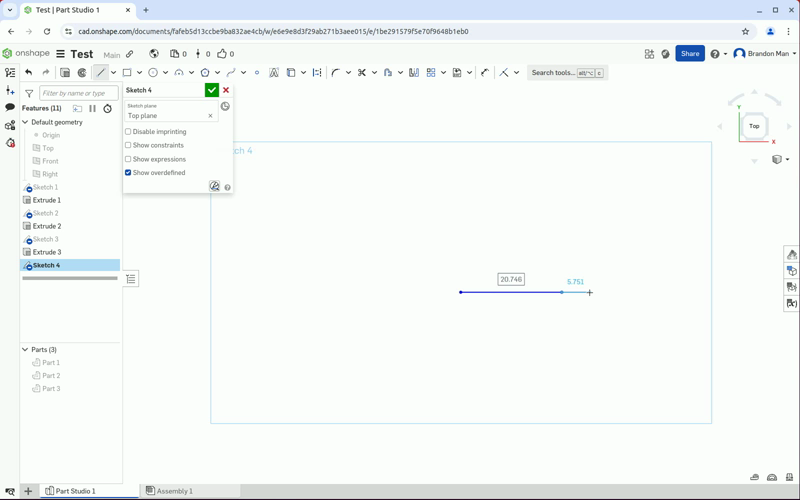
mouse_move(561, 274)
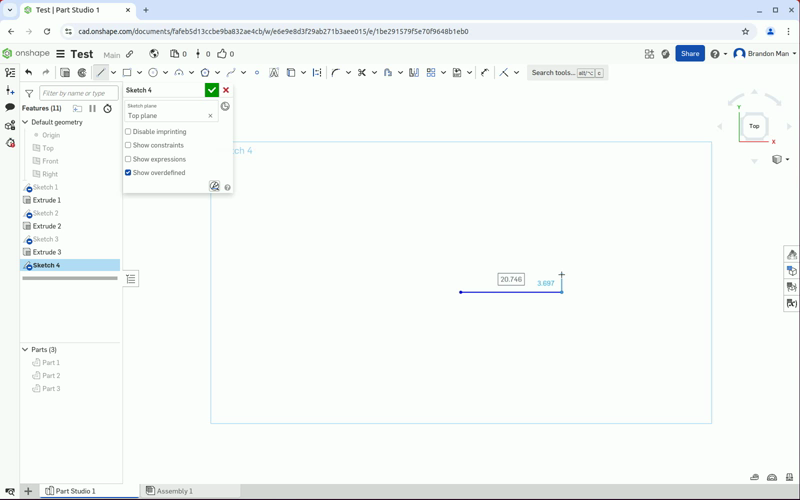
click(561, 274)
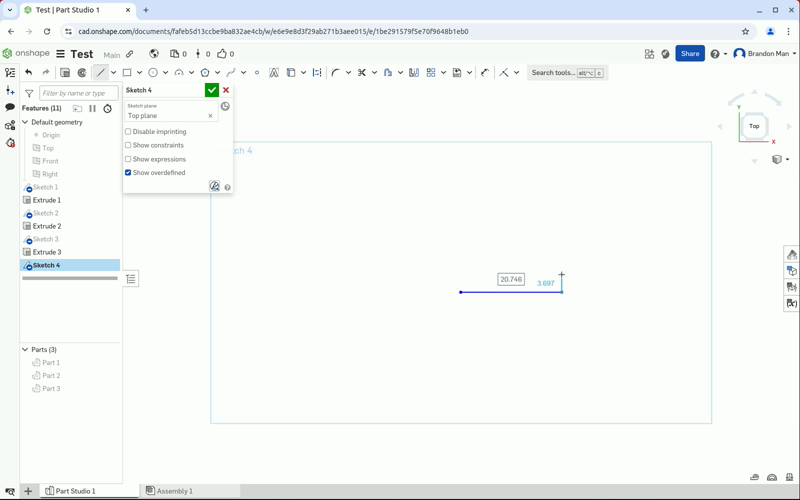
key_up(shift)
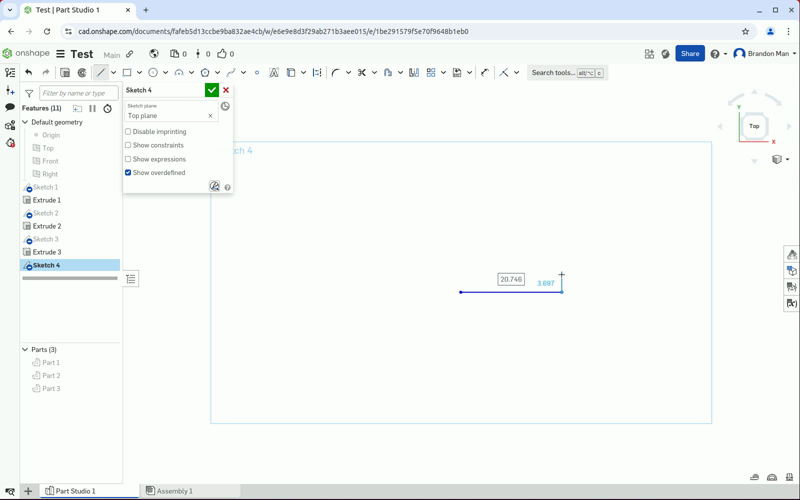
key_down(shift)
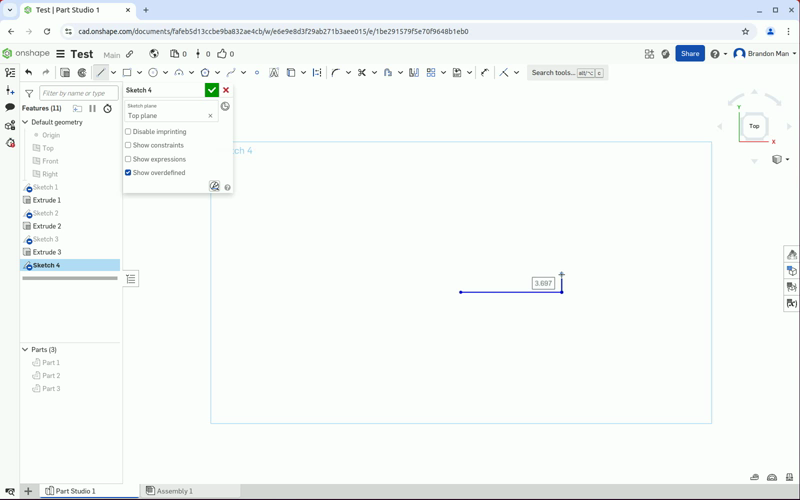
mouse_move(589, 274)
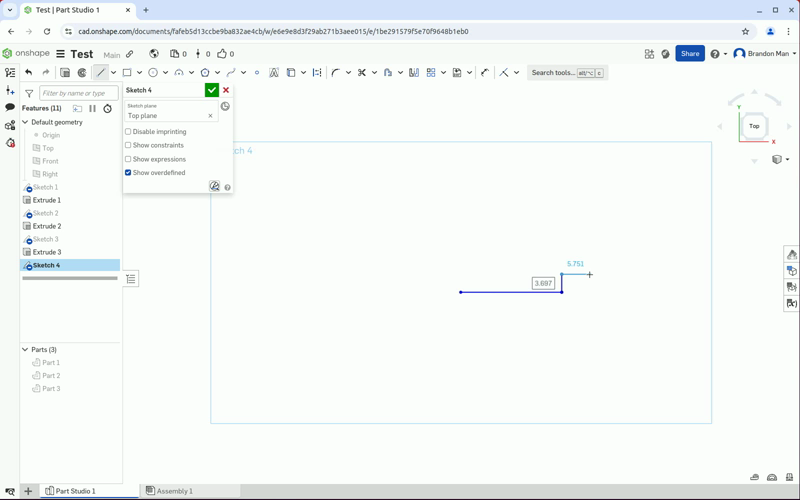
mouse_move(543, 274)
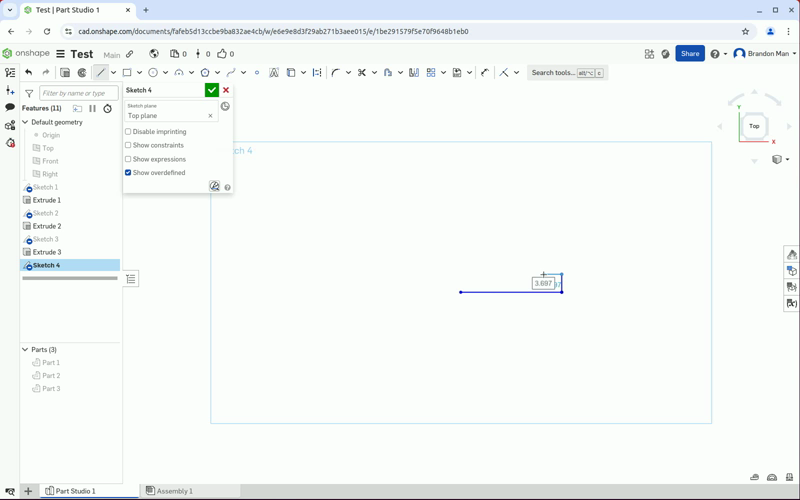
click(543, 274)
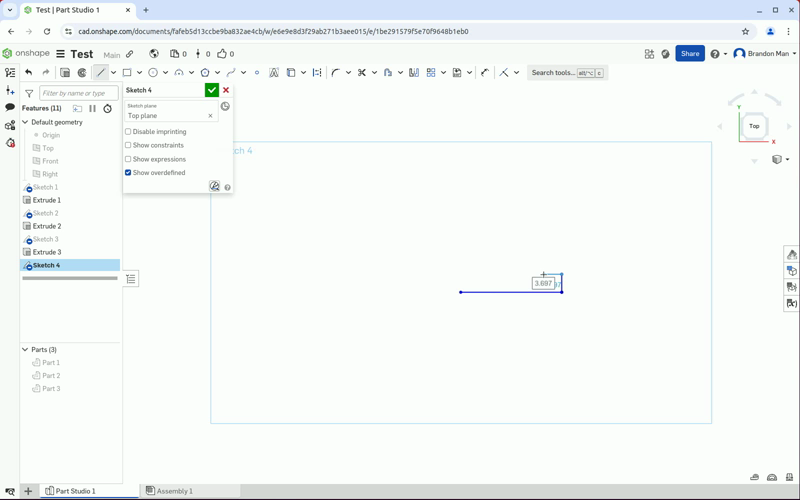
key_up(shift)
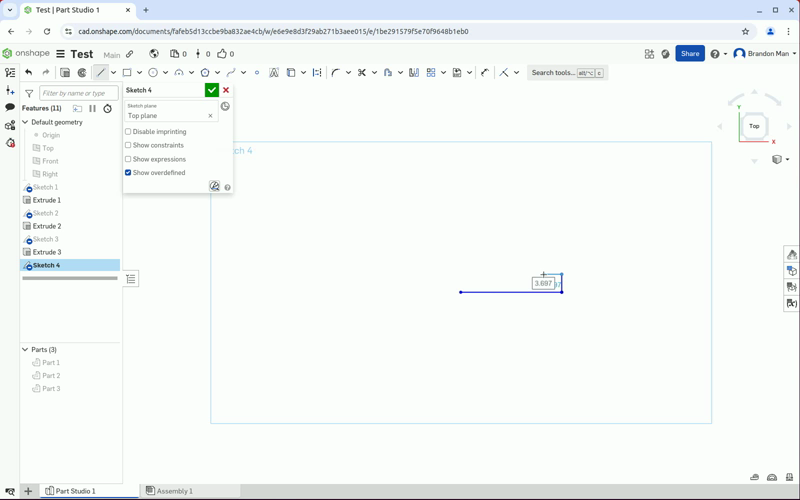
key_down(shift)
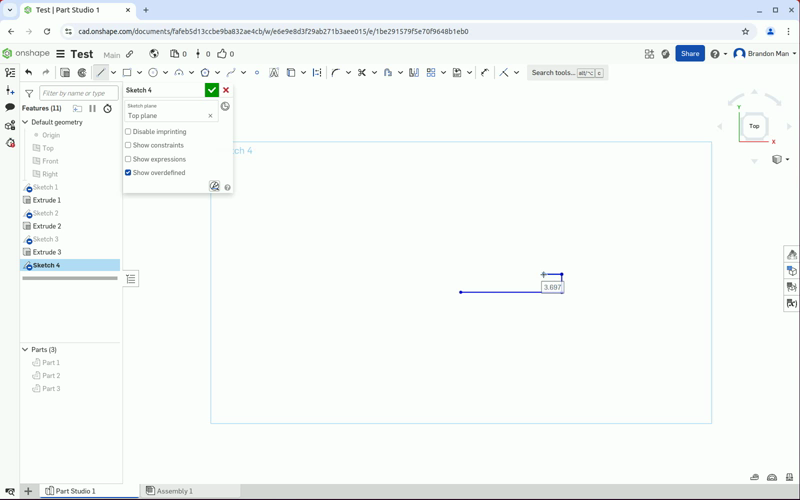
mouse_move(460, 274)
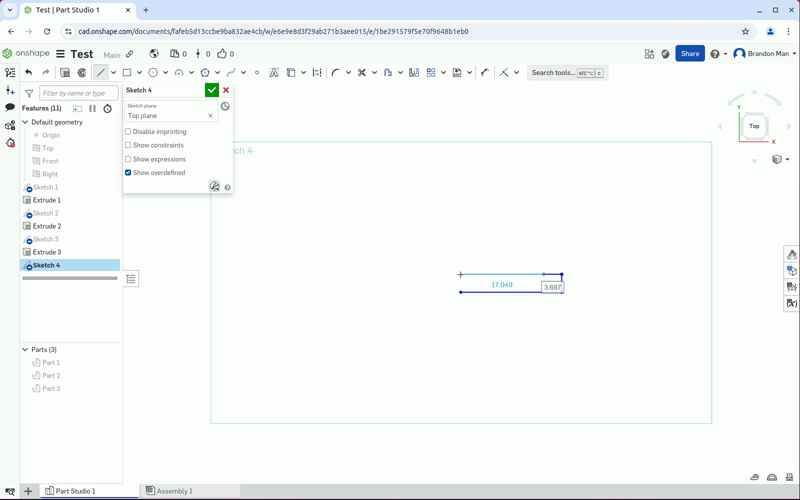
click(460, 274)
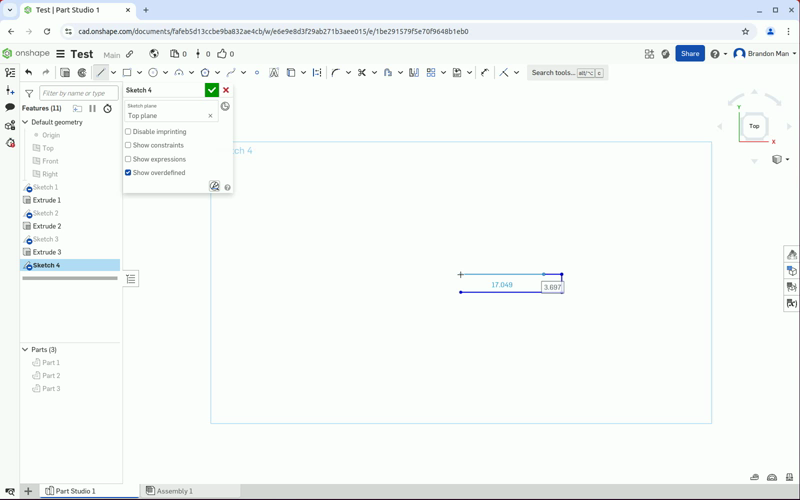
key_up(shift)
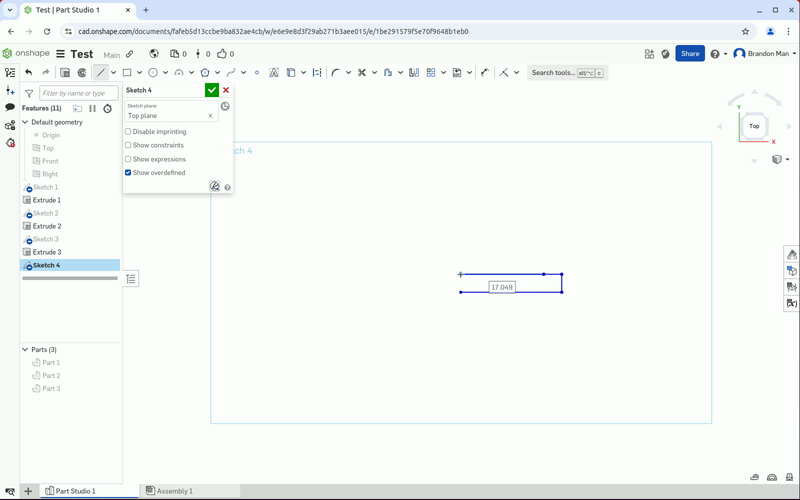
key(esc)
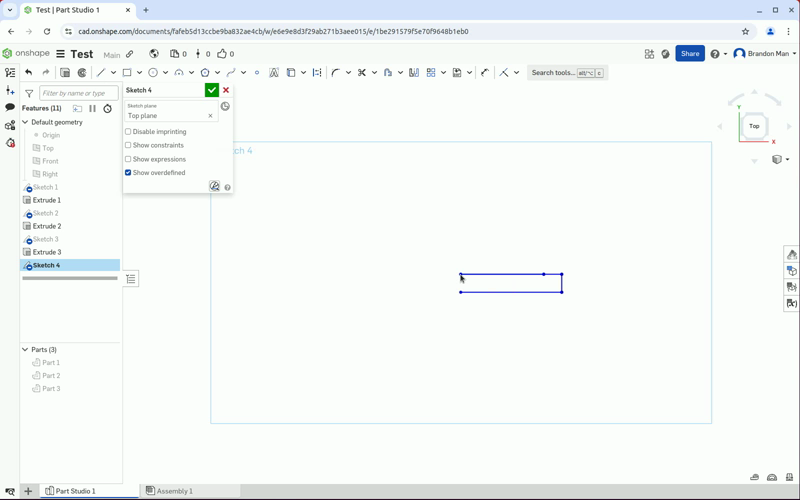
key(a)
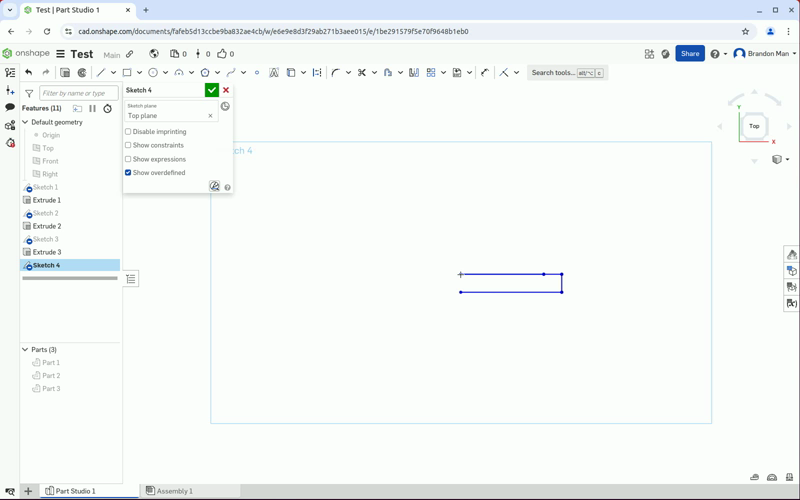
mouse_move(460, 274)
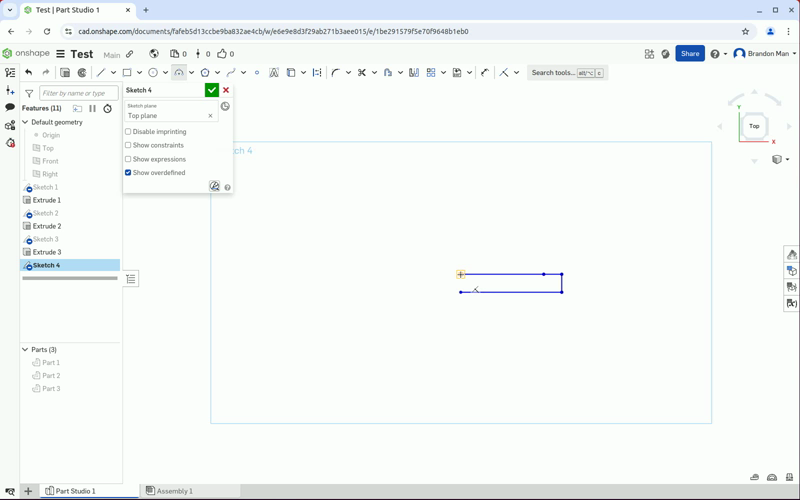
click(460, 274)
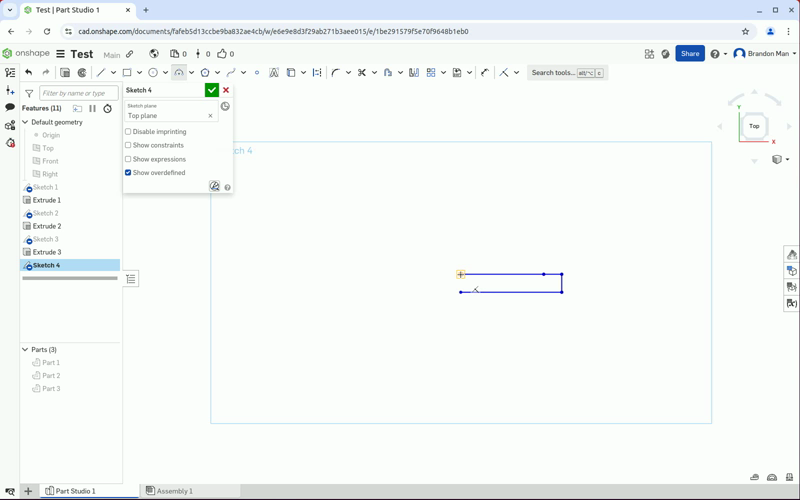
mouse_move(460, 292)
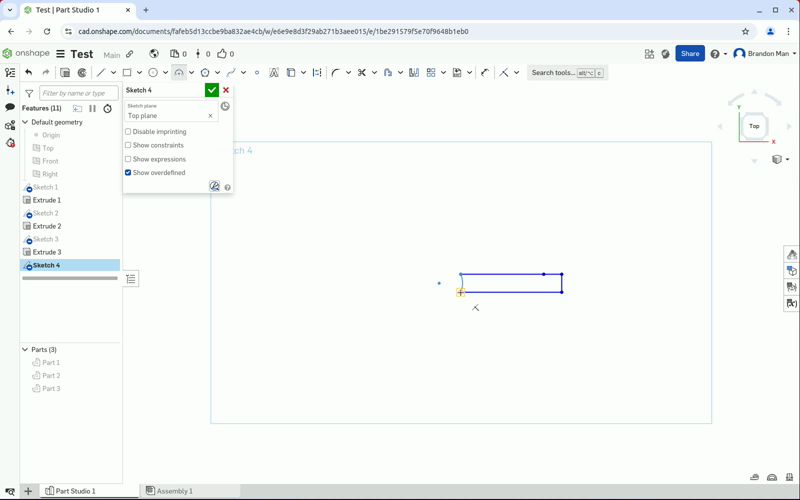
click(460, 292)
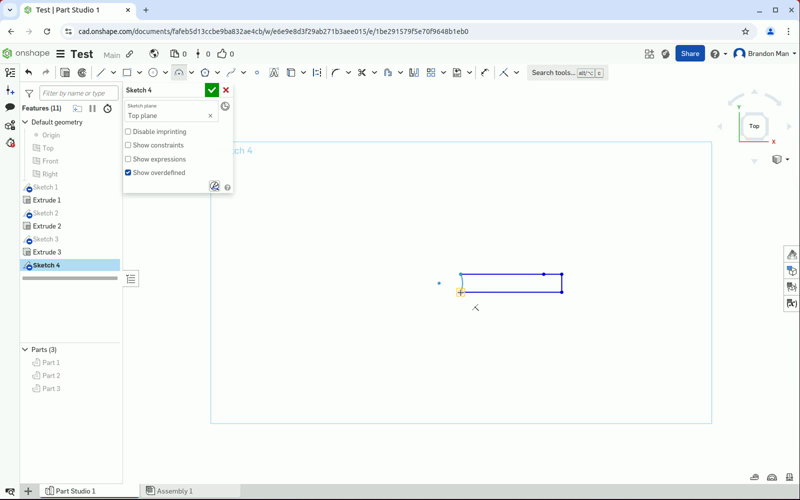
key_down(shift)
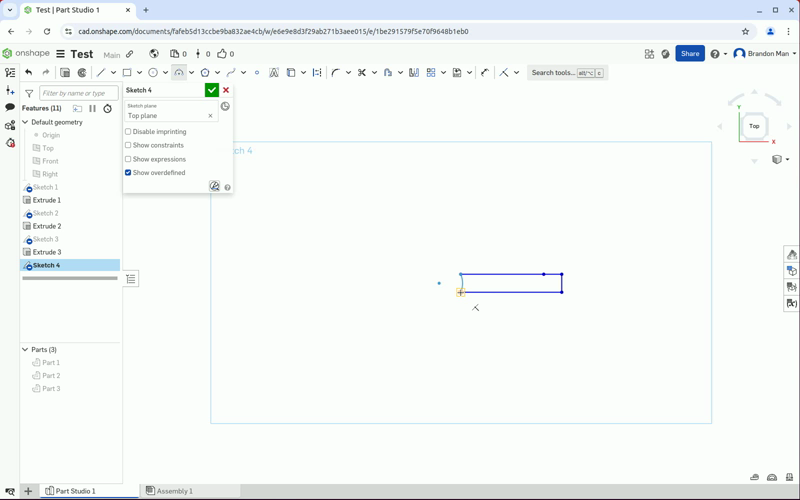
mouse_move(469, 283)
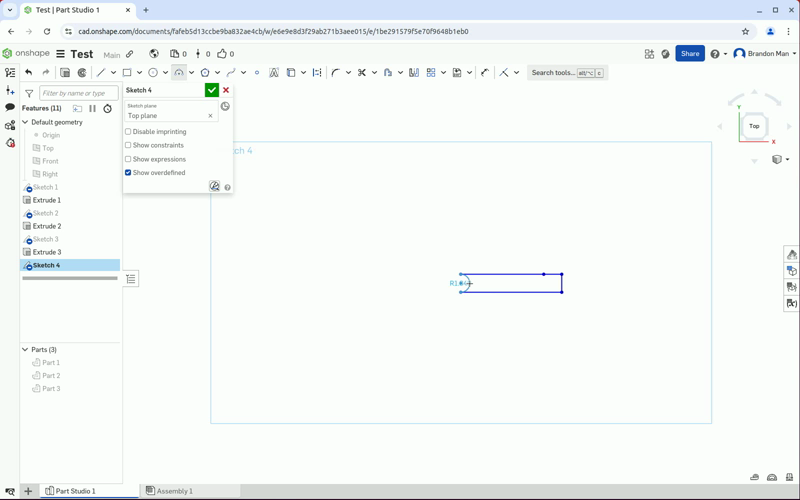
click(469, 283)
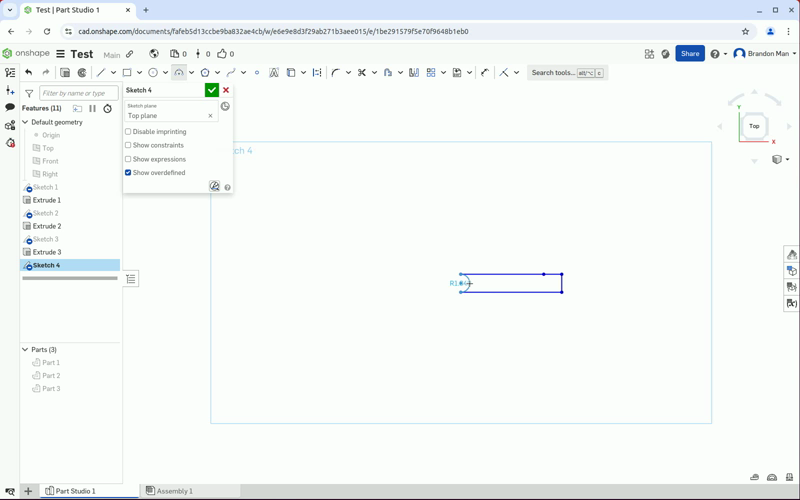
key_up(shift)
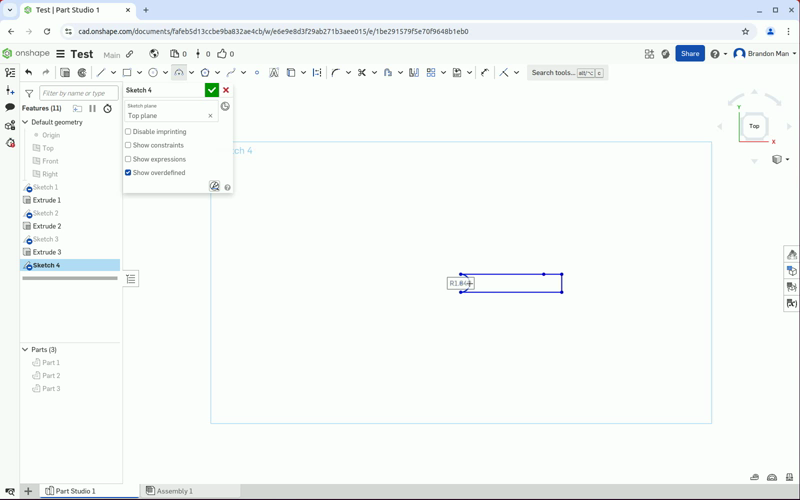
key(esc)
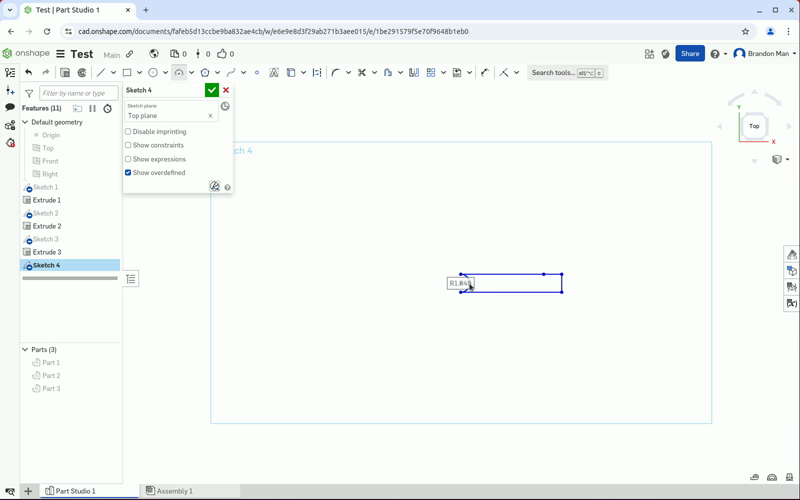
mouse_move(540, 278)
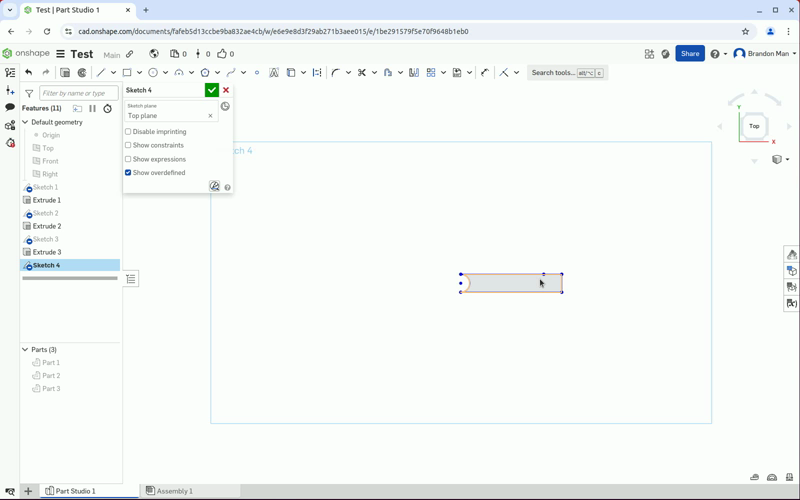
scroll(6)
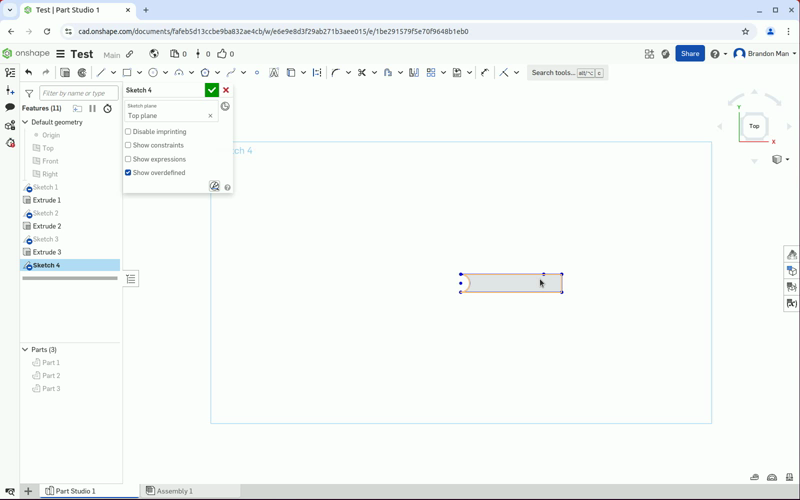
scroll(6)
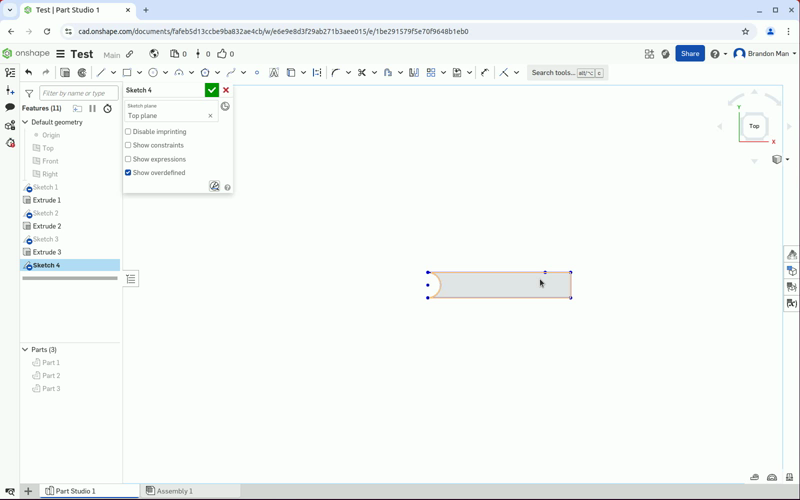
scroll(6)
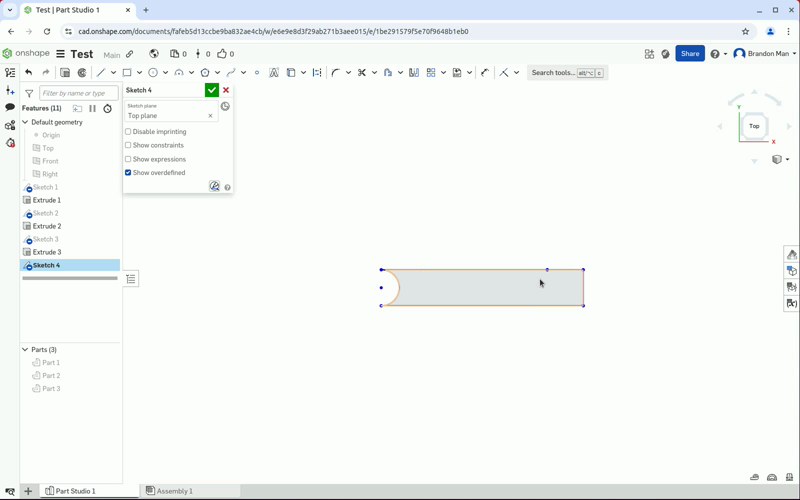
scroll(6)
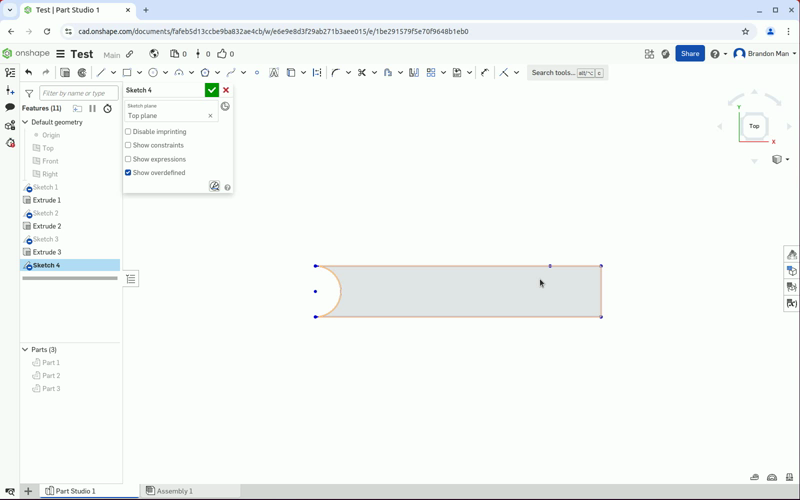
scroll(6)
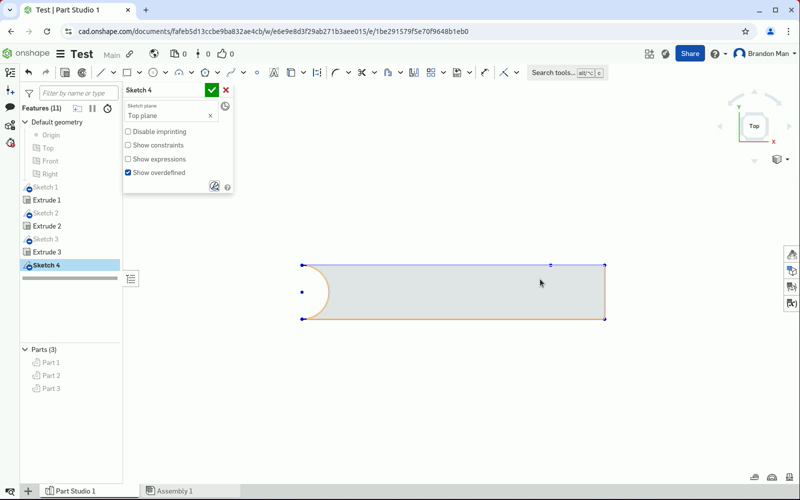
scroll(6)
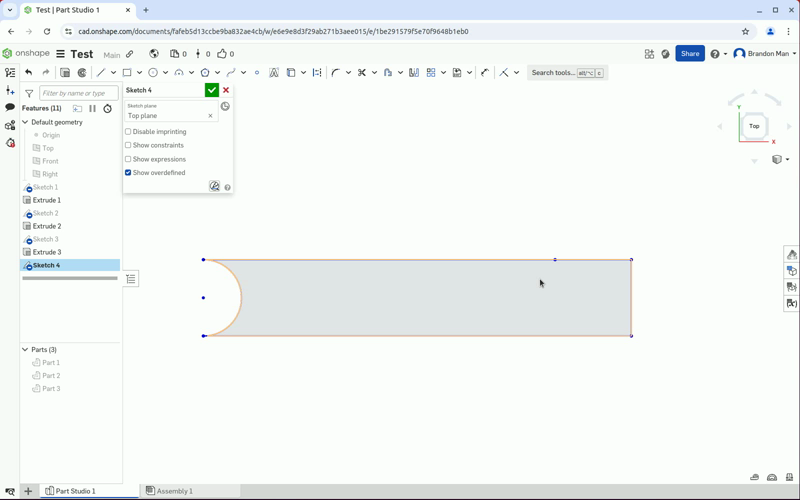
scroll(6)
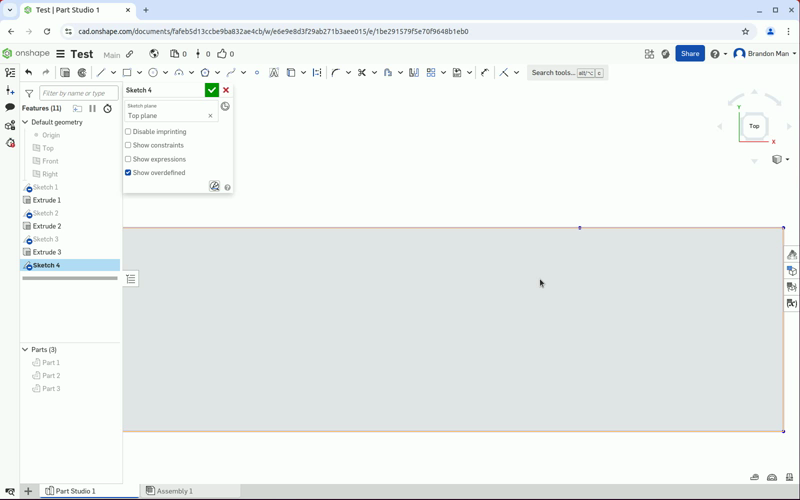
click(540, 278)
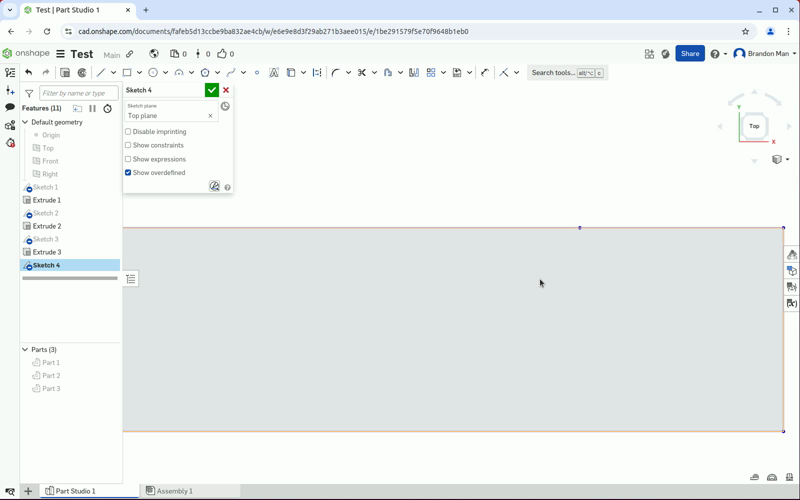
scroll(-6)
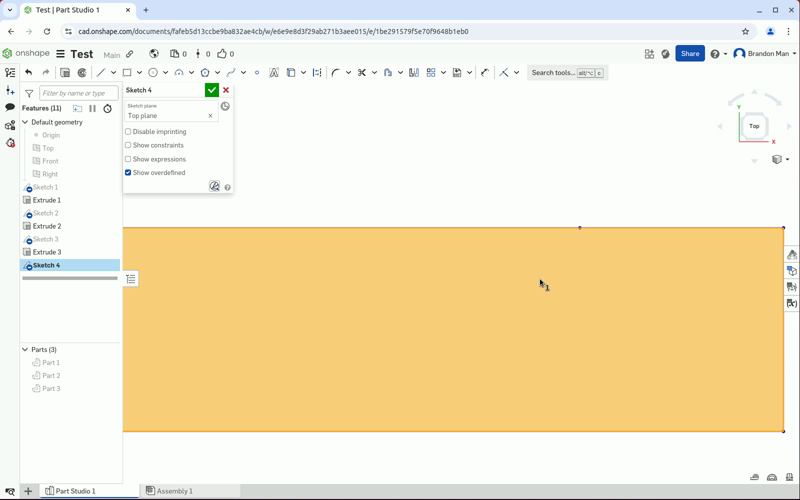
scroll(-6)
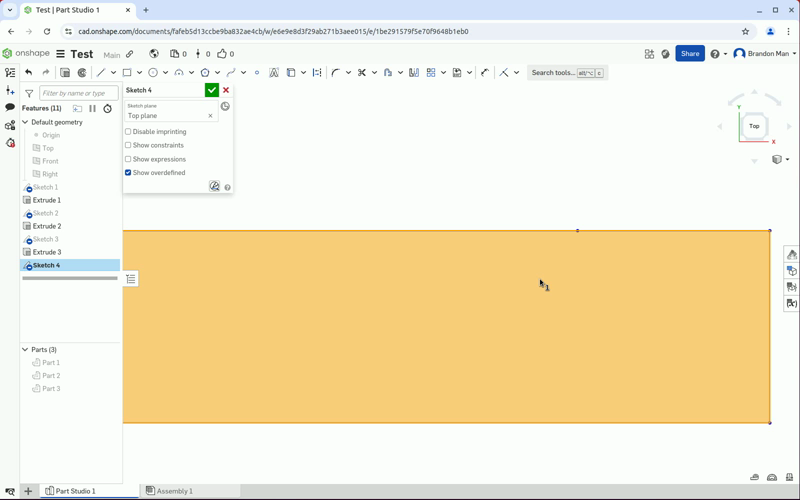
scroll(-6)
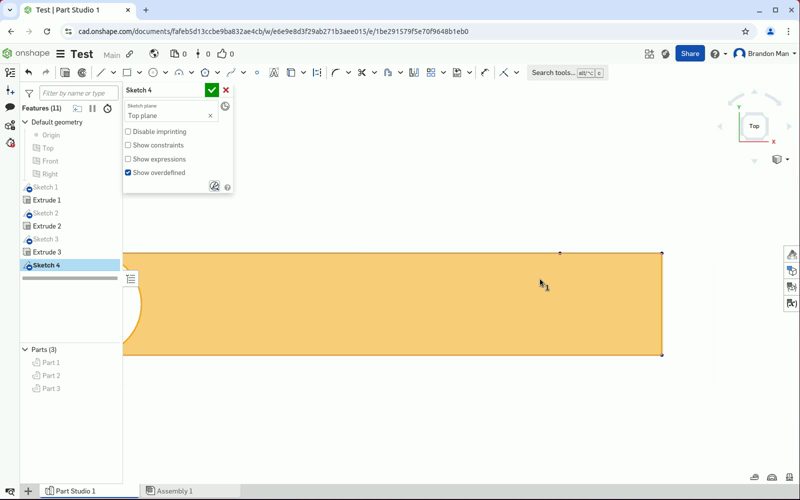
scroll(-6)
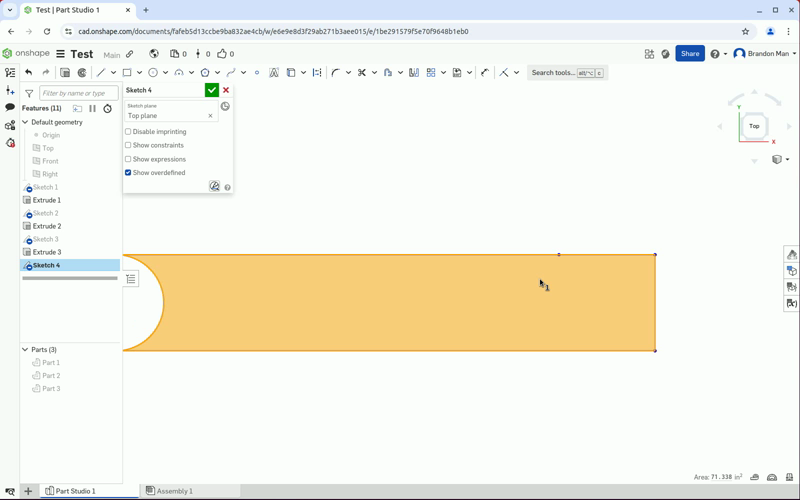
scroll(-6)
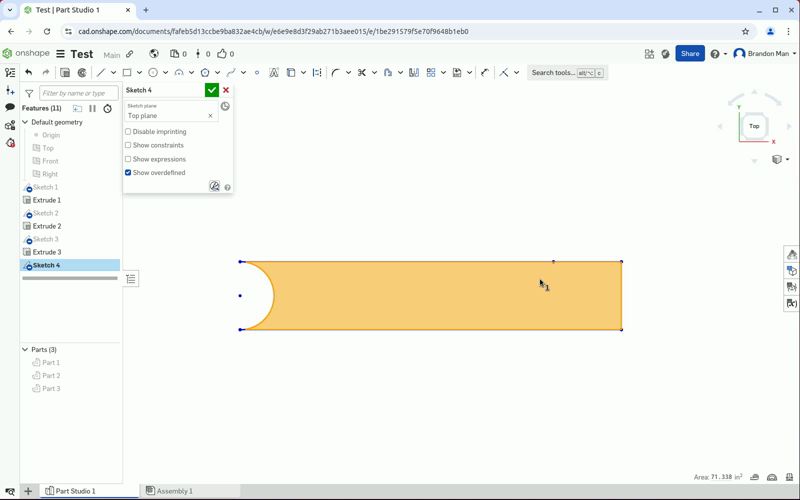
scroll(-6)
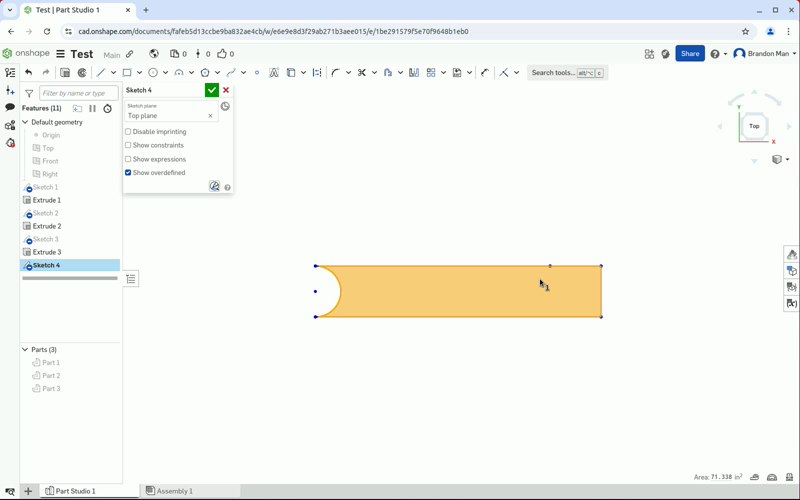
scroll(-6)
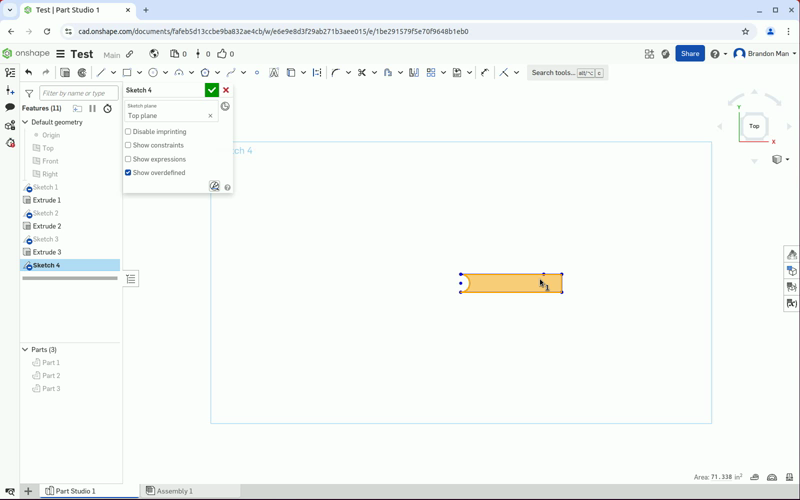
mouse_move(73, 352)
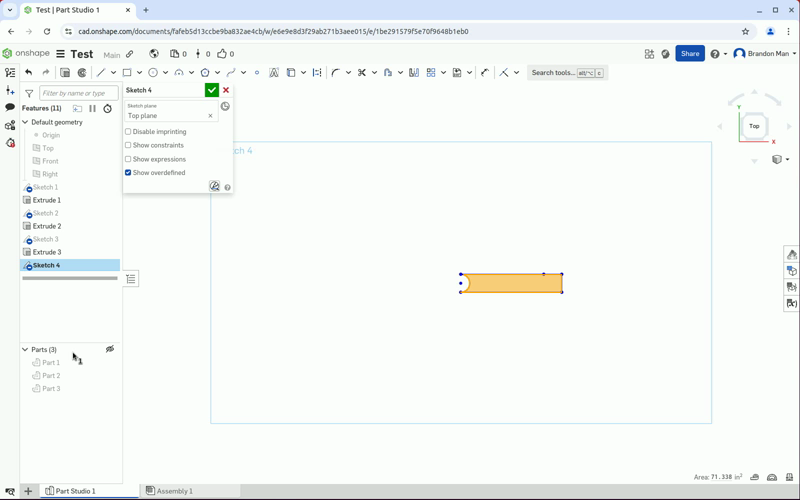
key(shift+y)
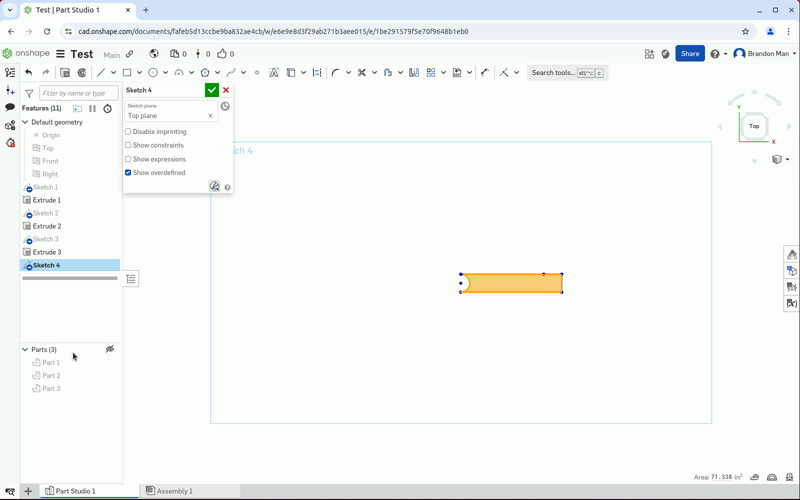
key(shift+e)
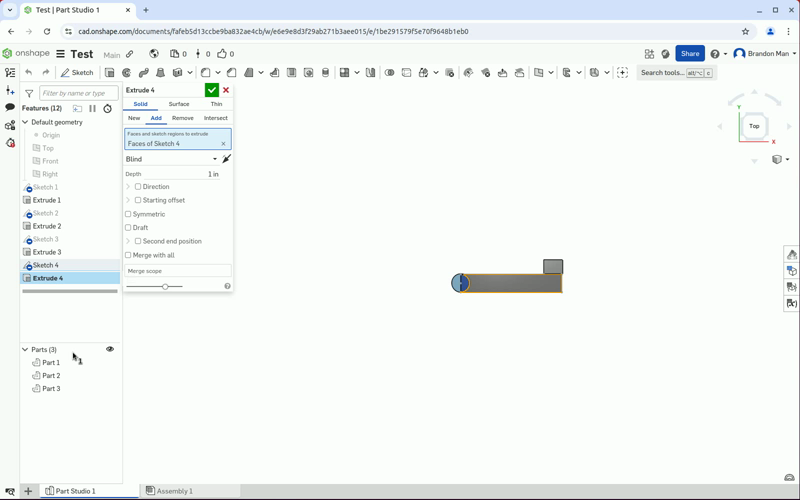
mouse_move(143, 106)
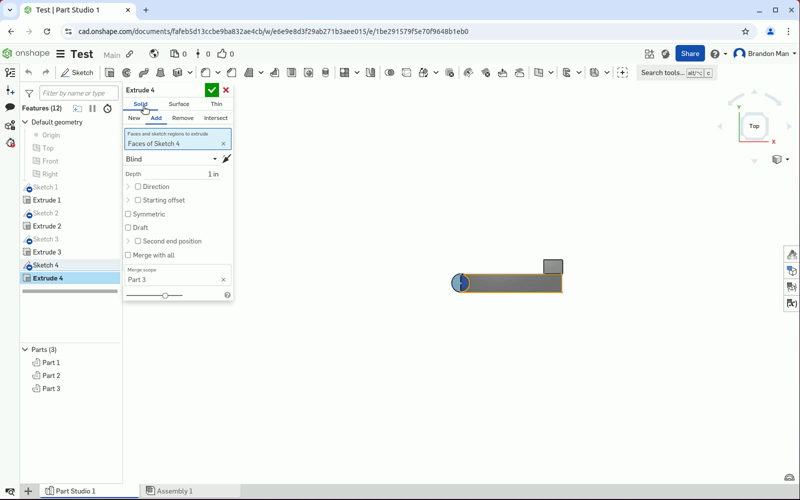
click(143, 106)
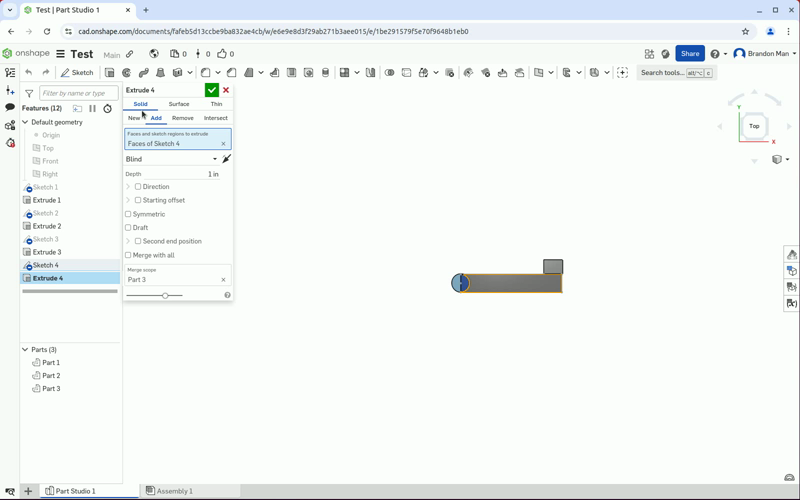
mouse_move(137, 120)
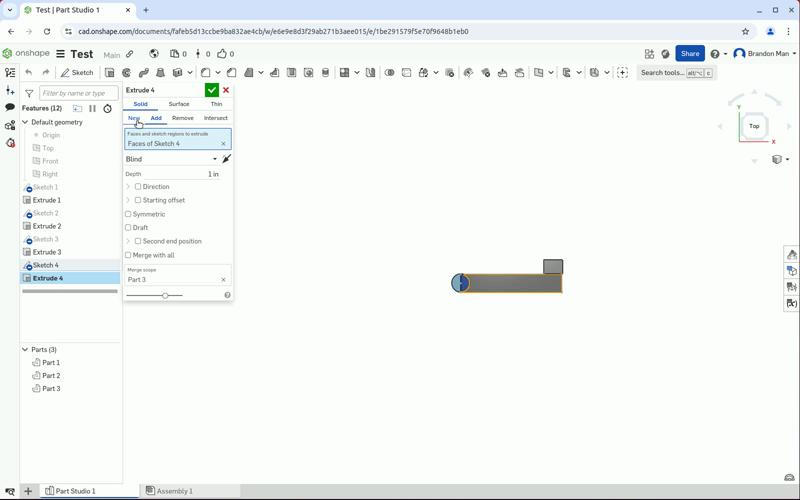
click(137, 120)
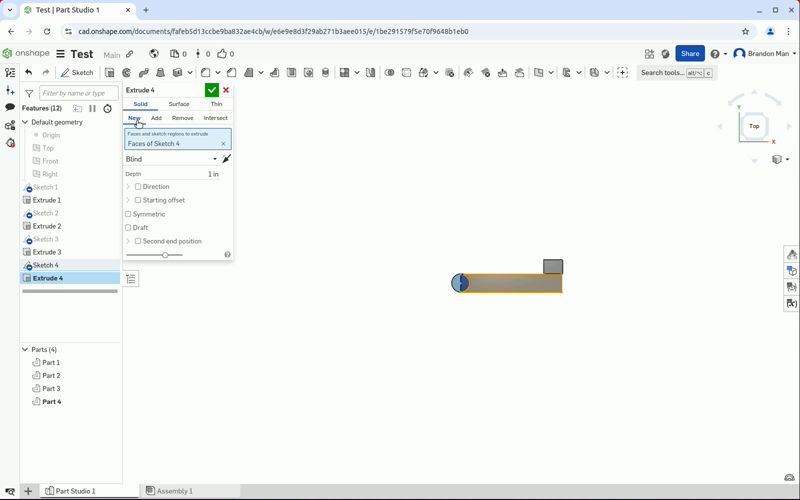
key(tab, 4)
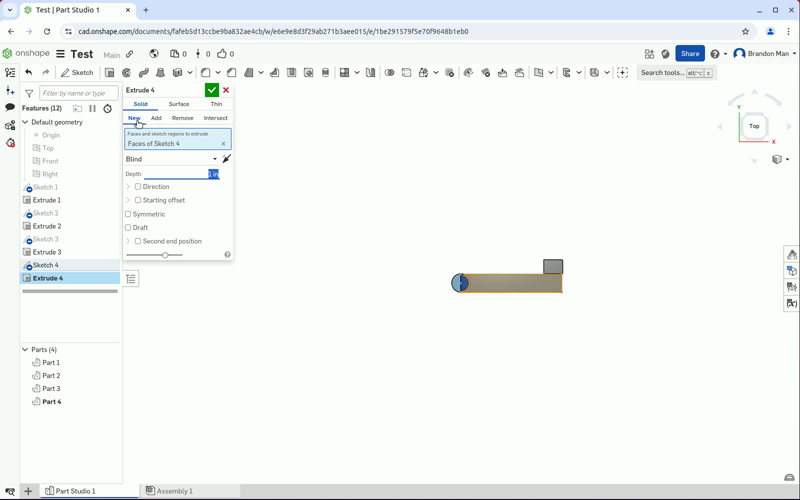
text(0.963)
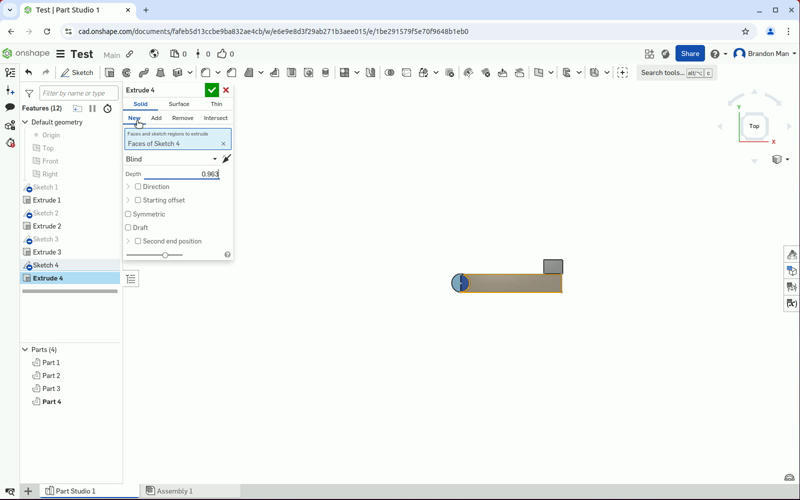
key(enter)
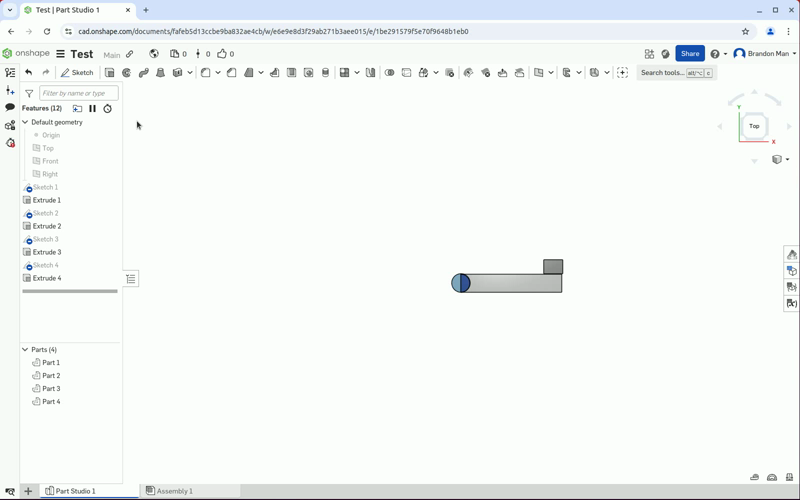
key(shift+h)
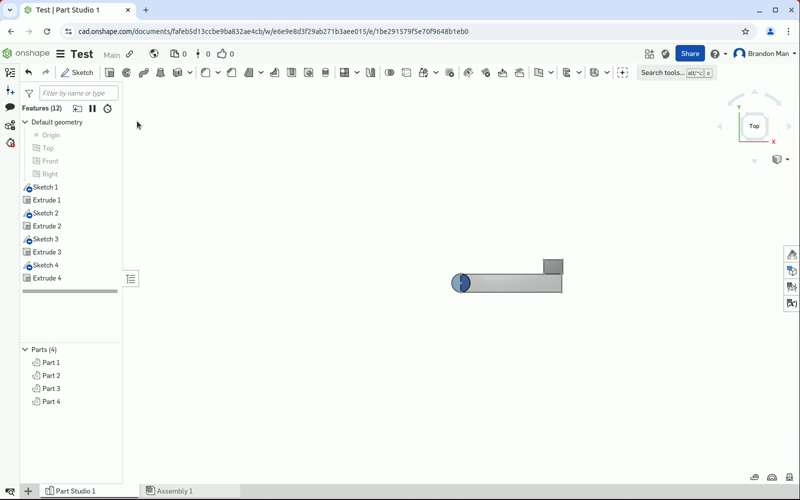
key(shift+h)
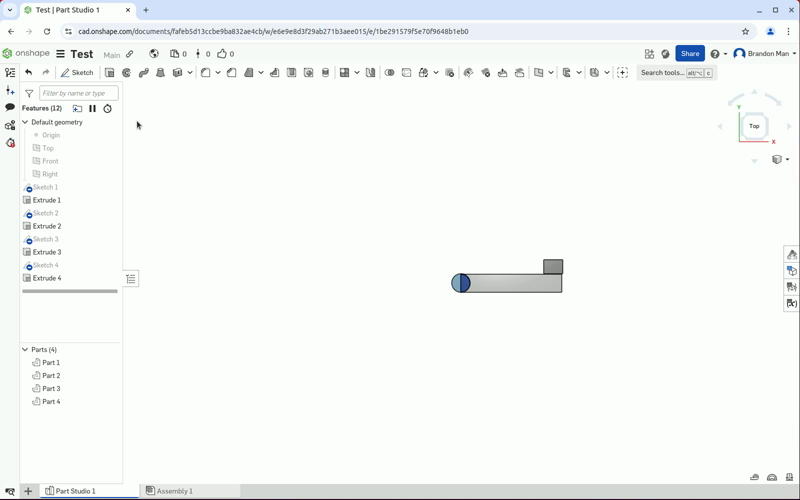
mouse_move(73, 189)
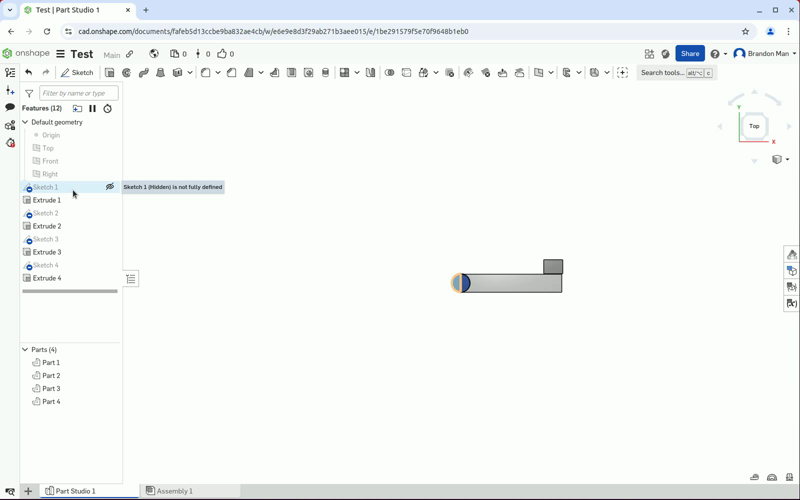
click(73, 189)
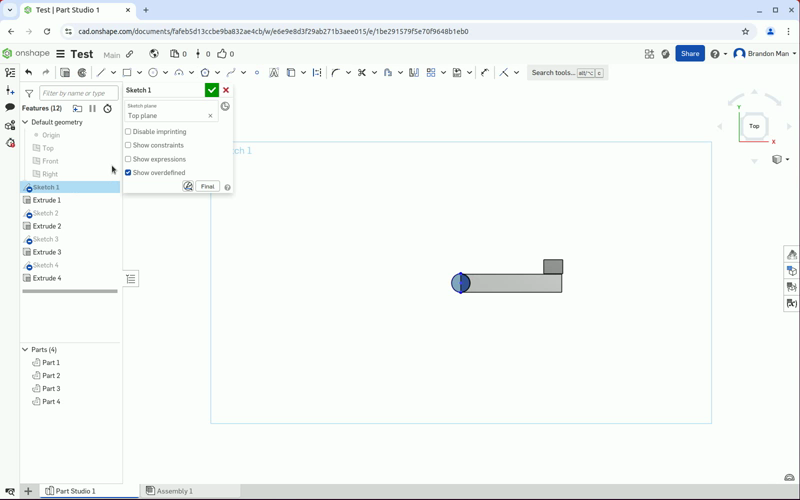
mouse_move(229, 92)
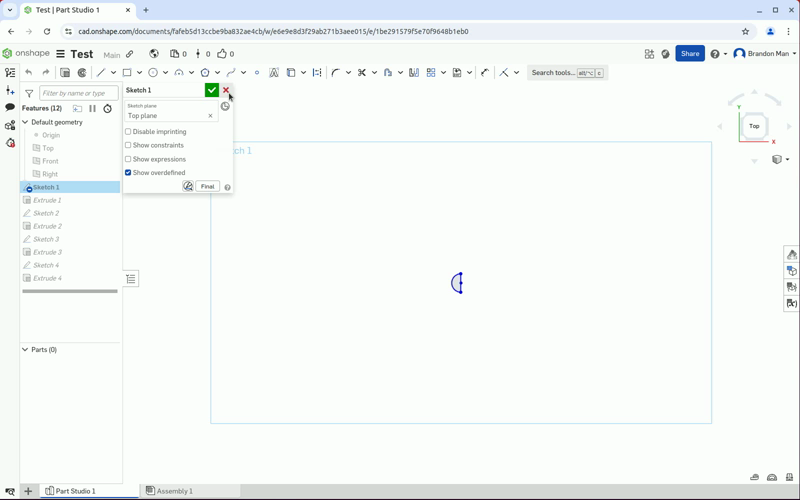
click(229, 92)
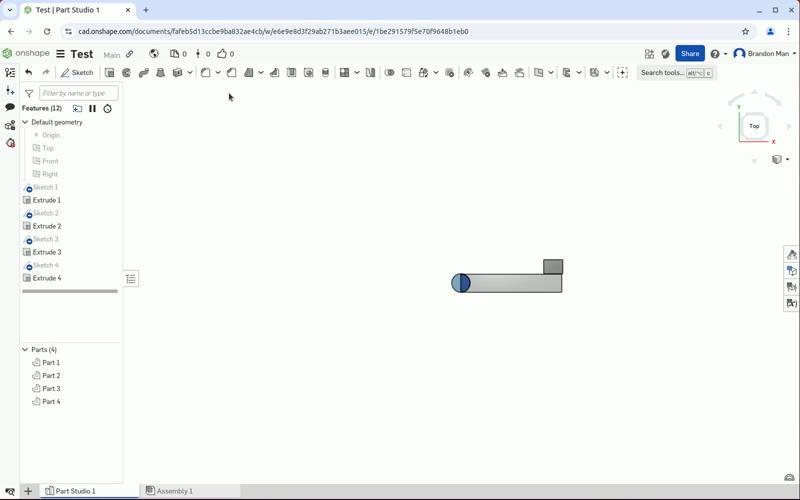
mouse_move(73, 352)
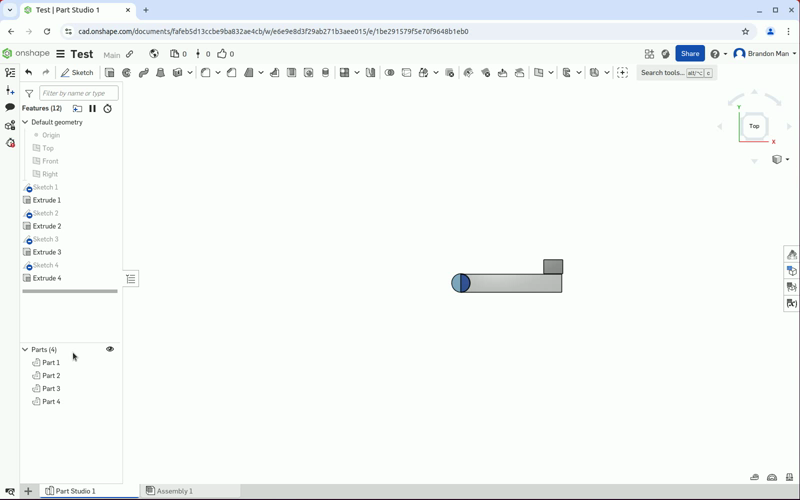
key(y)
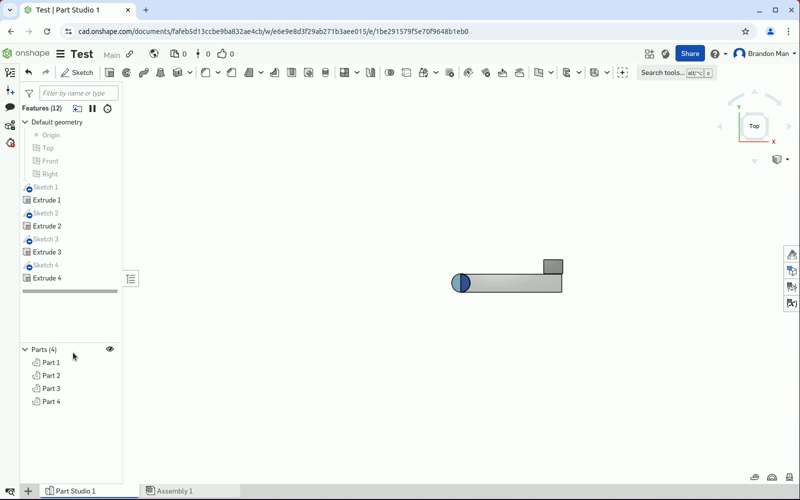
key(shift+p)
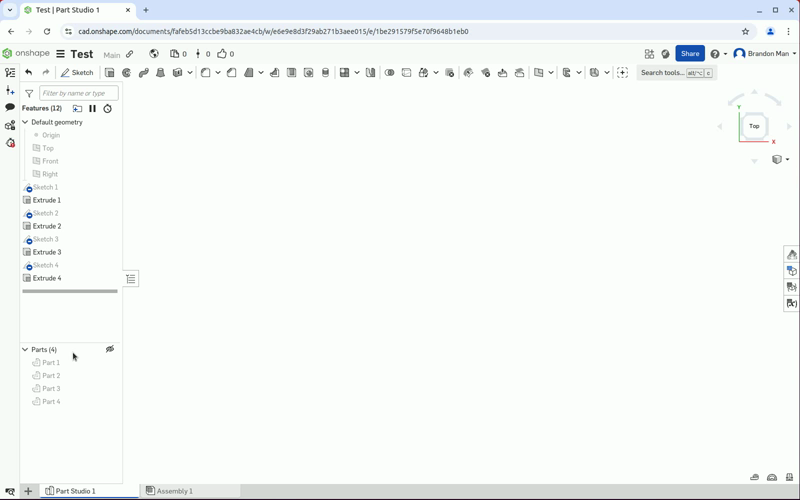
key(space)
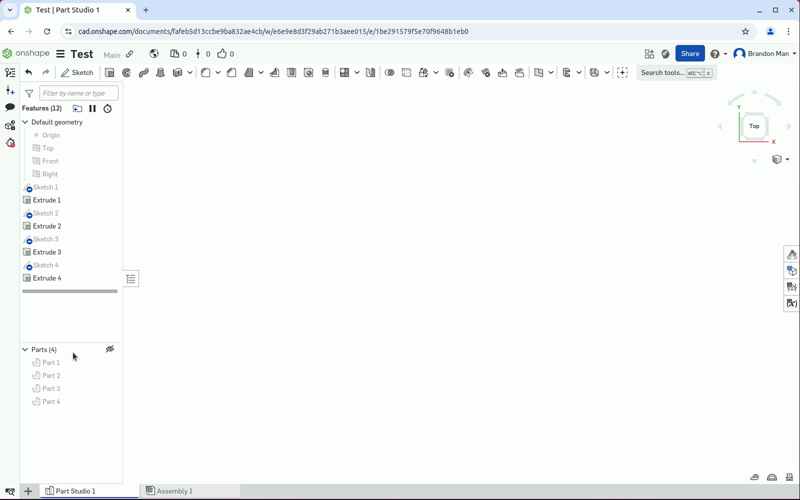
key_down(shift)
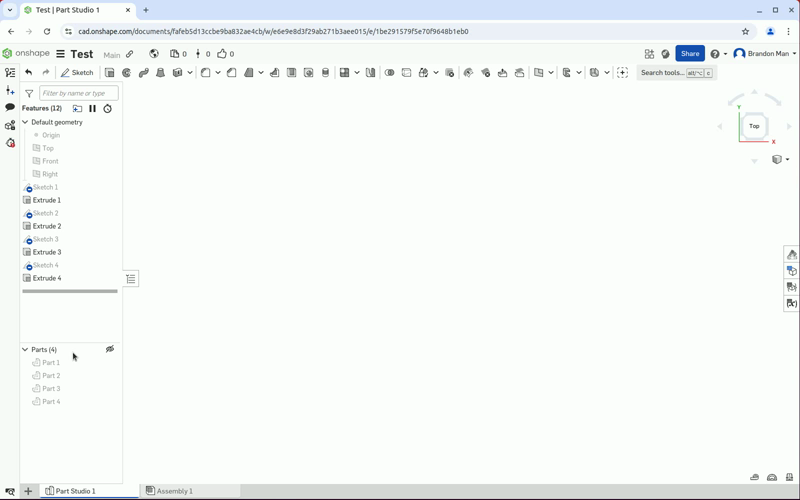
key(up)
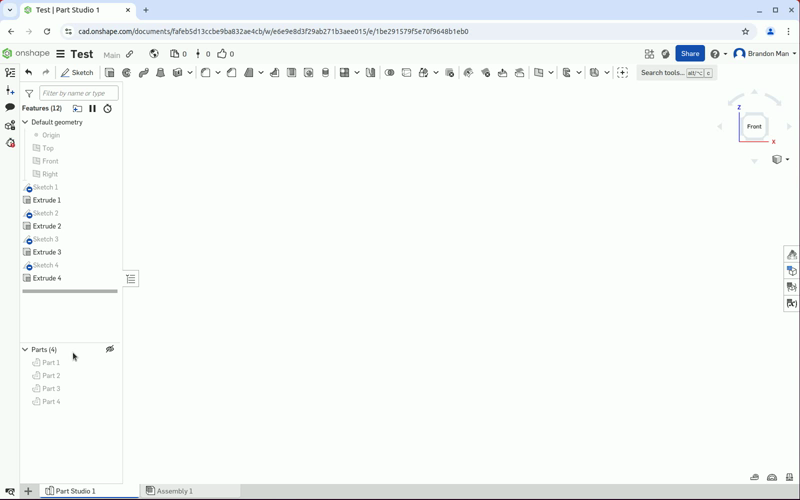
key_up(shift)
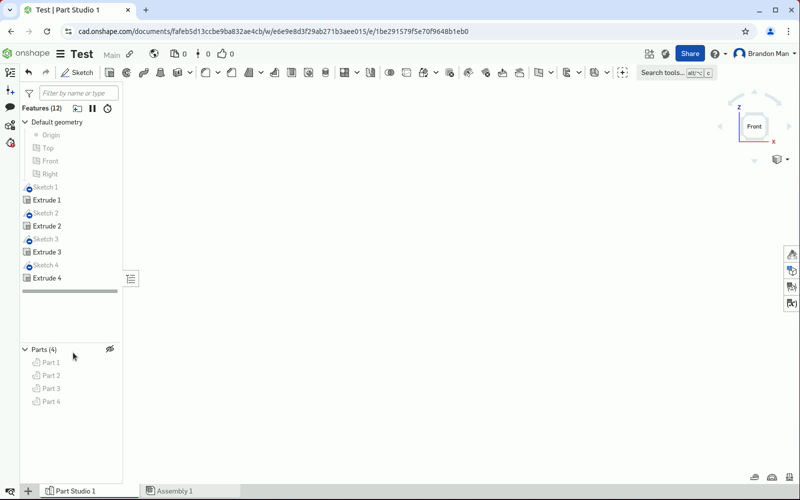
key(space)
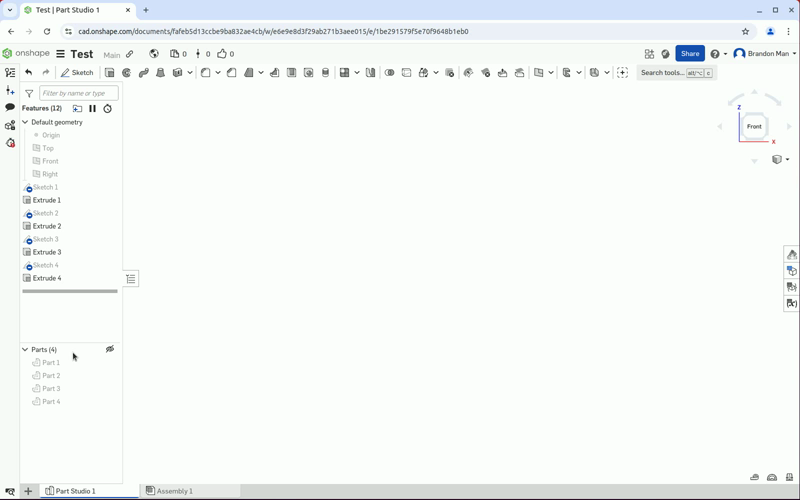
key_down(shift)
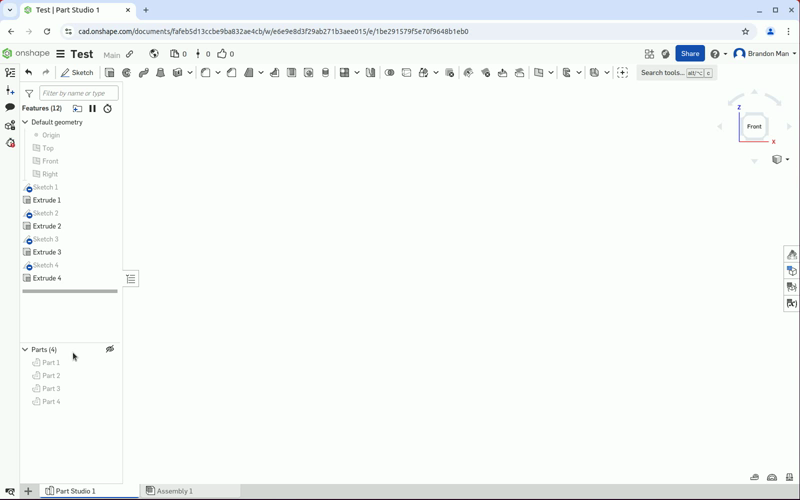
key(left)
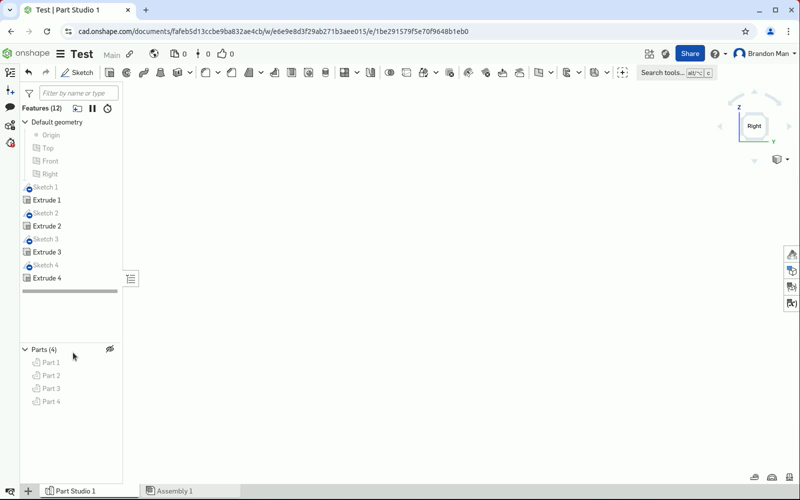
key_up(shift)
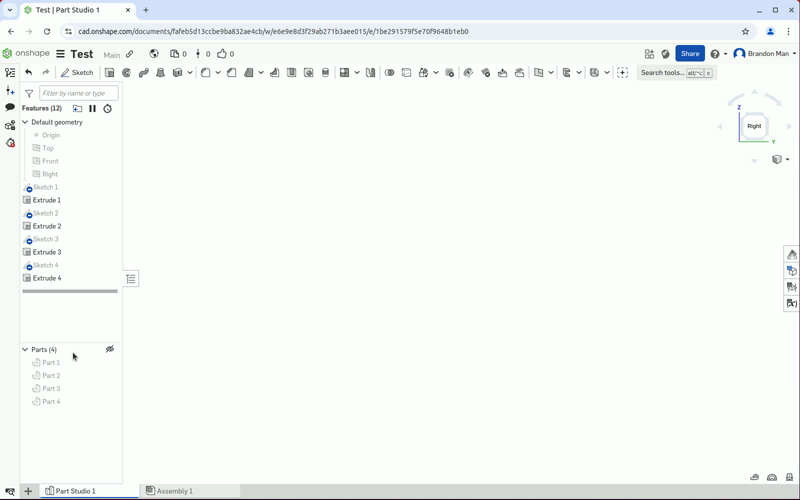
mouse_move(73, 352)
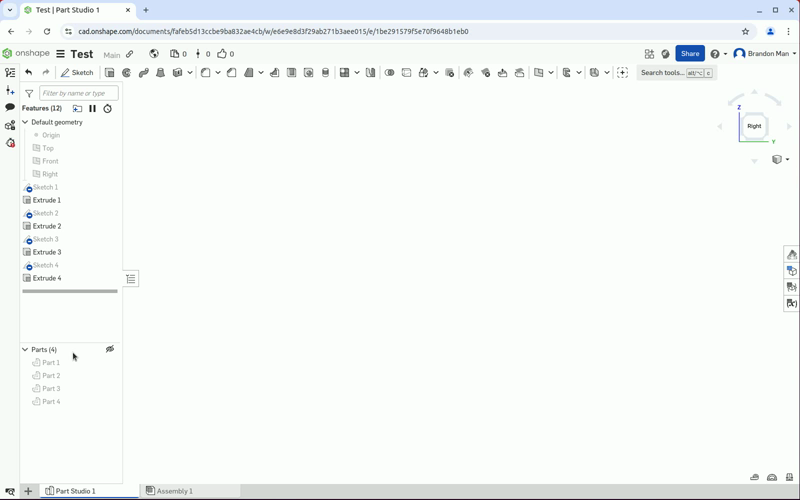
key(shift+y)
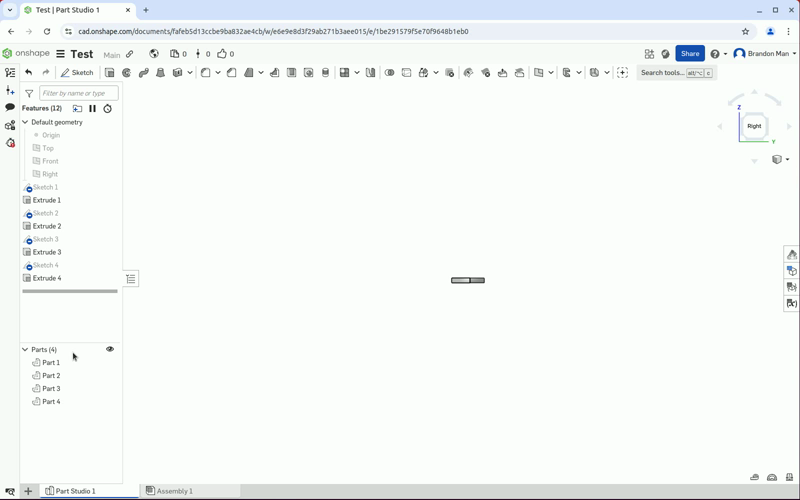
mouse_move(541, 75)
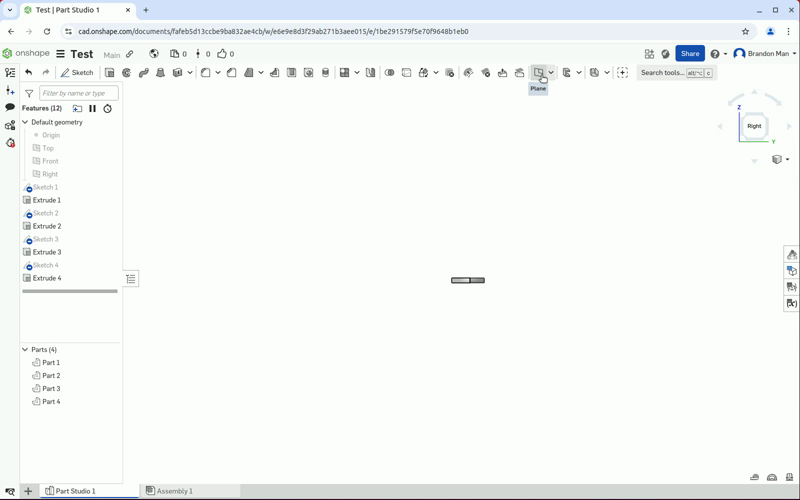
click(541, 75)
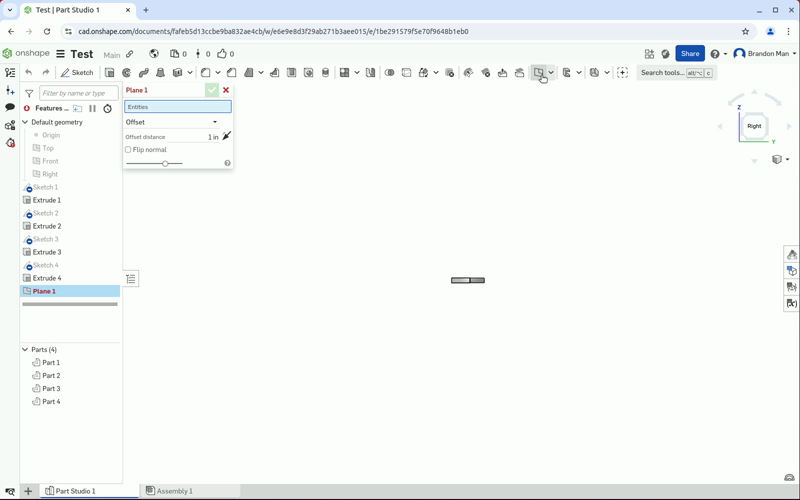
mouse_move(73, 176)
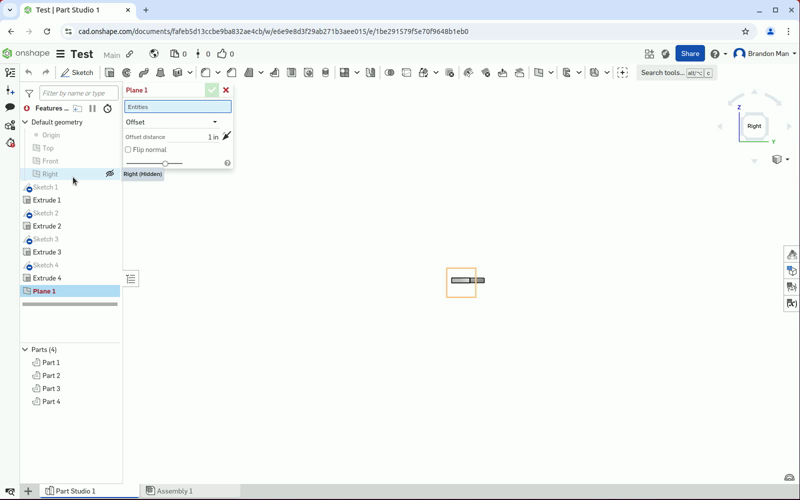
click(73, 176)
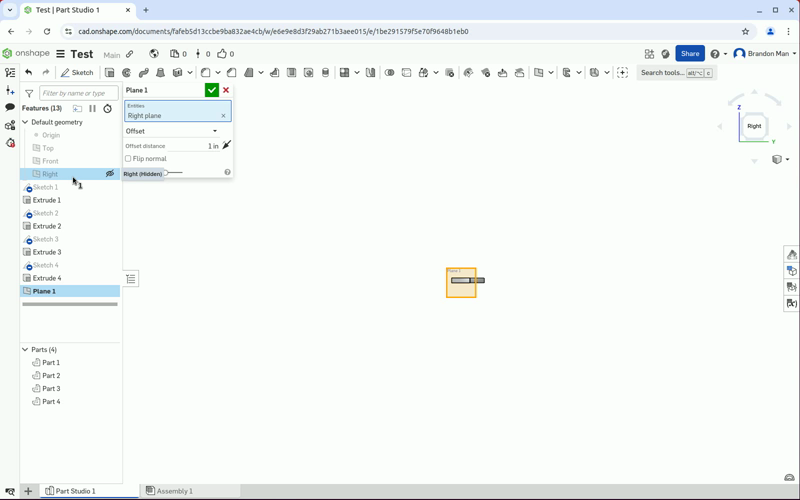
key(tab, 2)
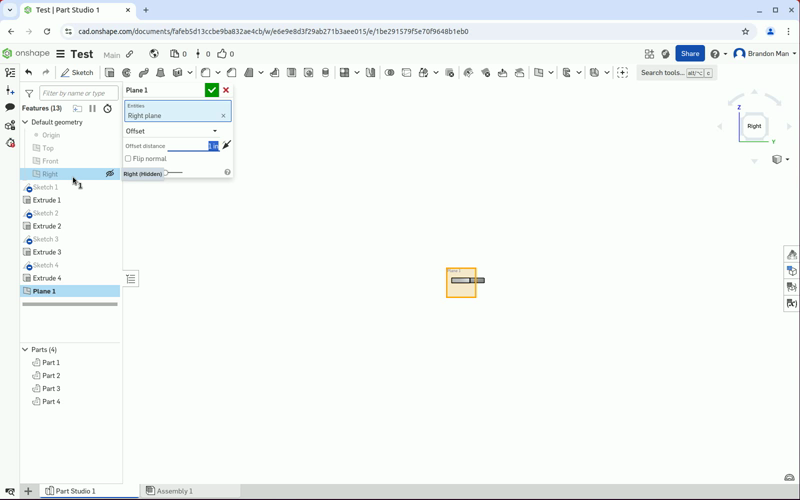
text(20.705)
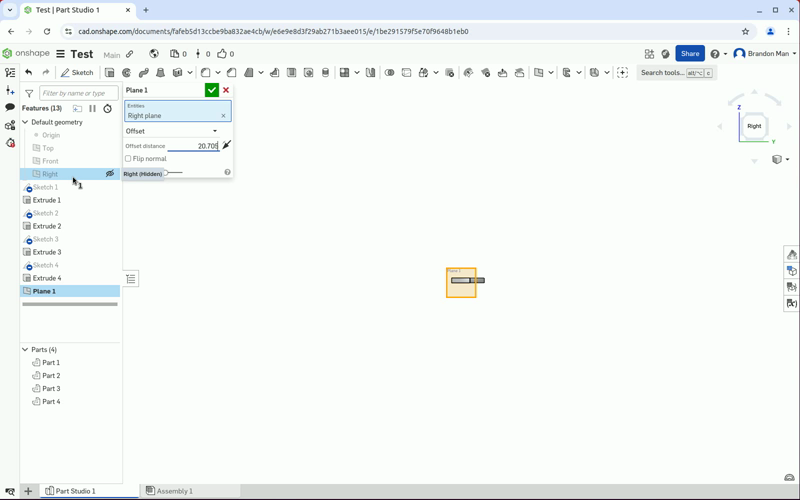
key(enter, 2)
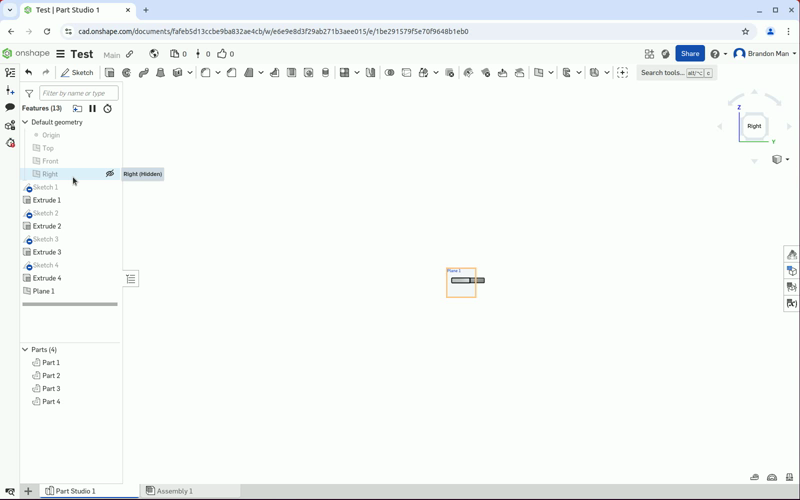
key(shift+s)
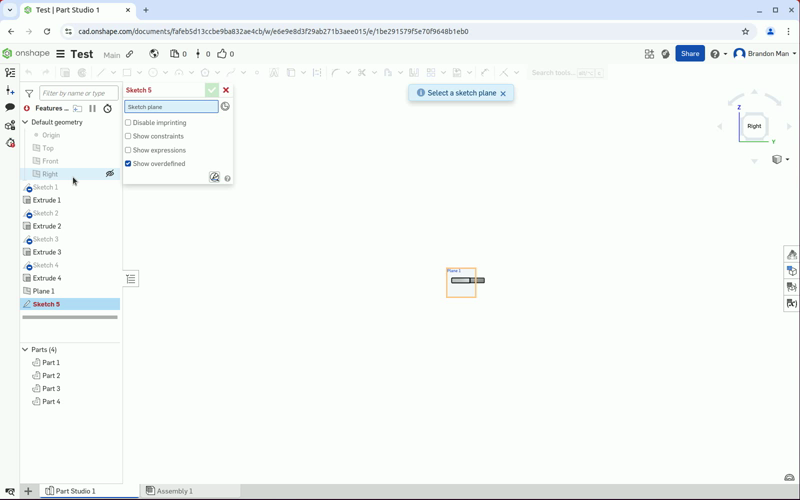
mouse_move(73, 293)
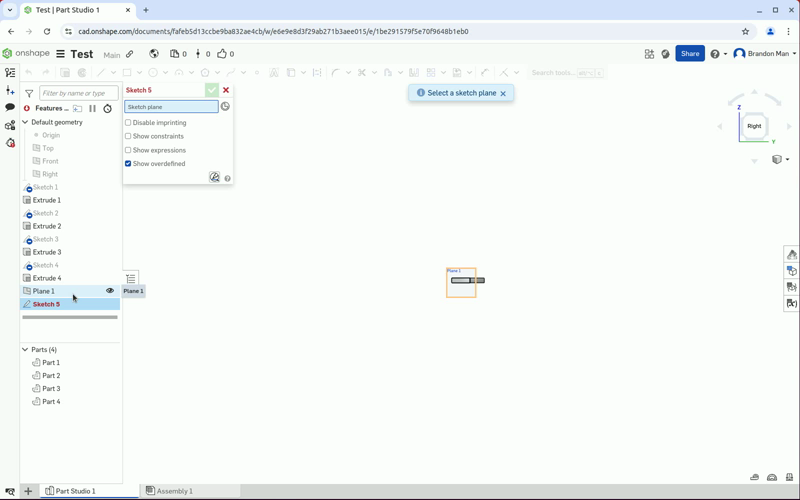
click(73, 293)
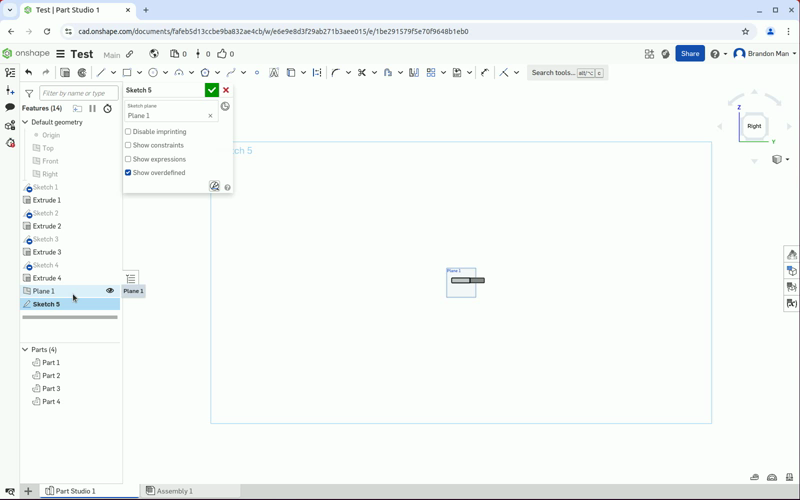
mouse_move(73, 352)
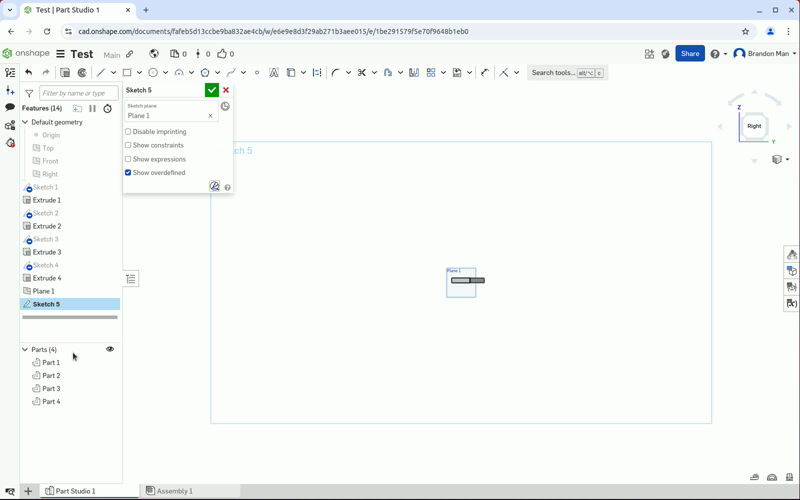
key(y)
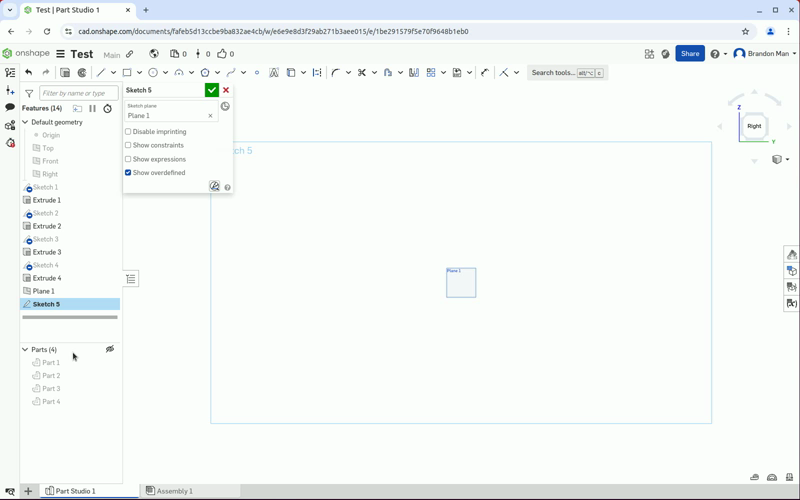
key(l)
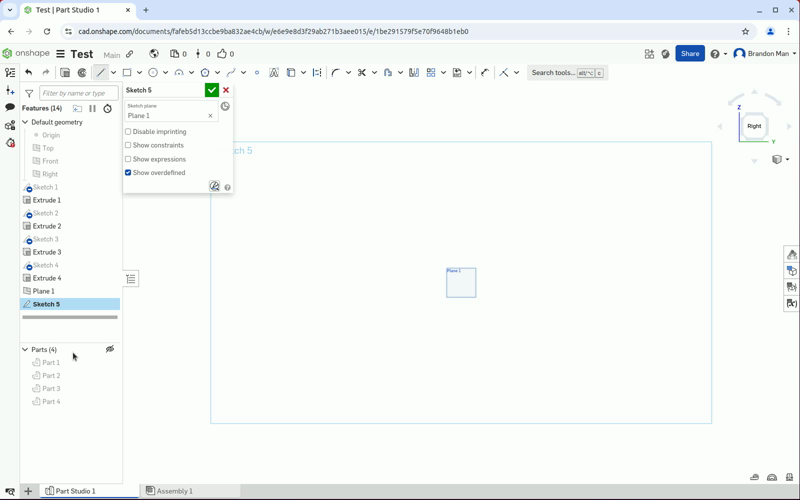
key_down(shift)
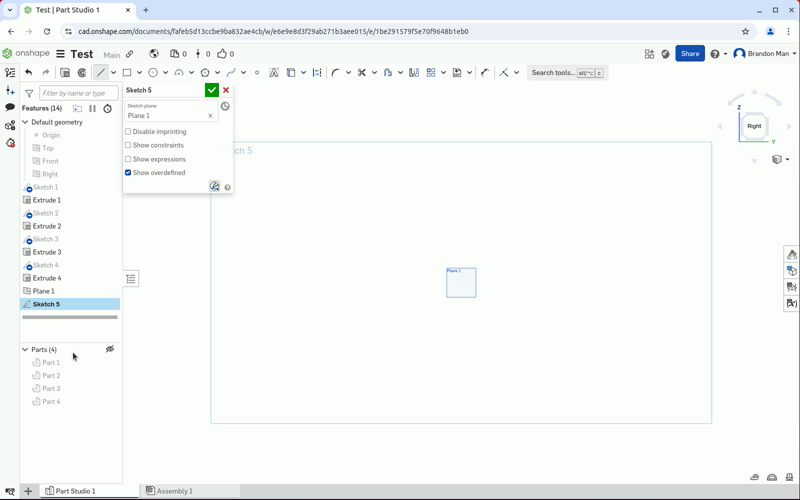
mouse_move(479, 292)
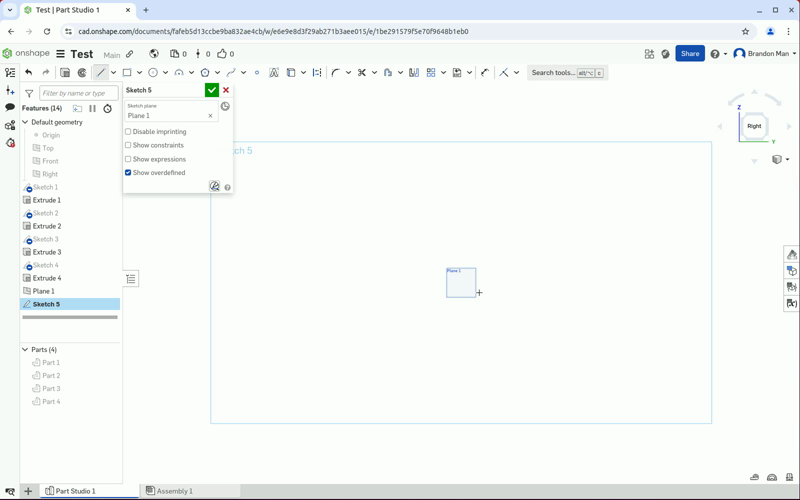
click(479, 292)
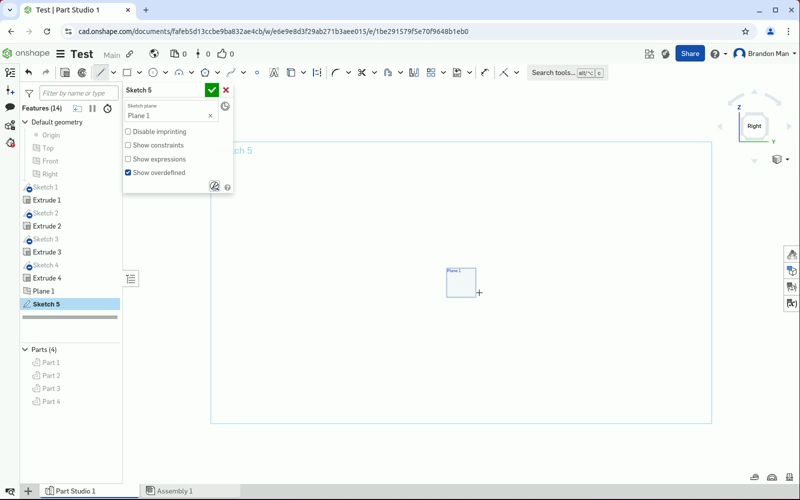
key_up(shift)
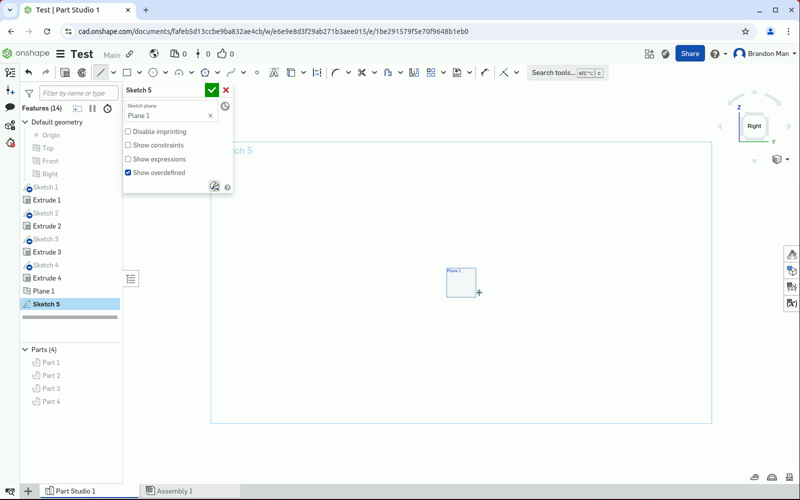
key_down(shift)
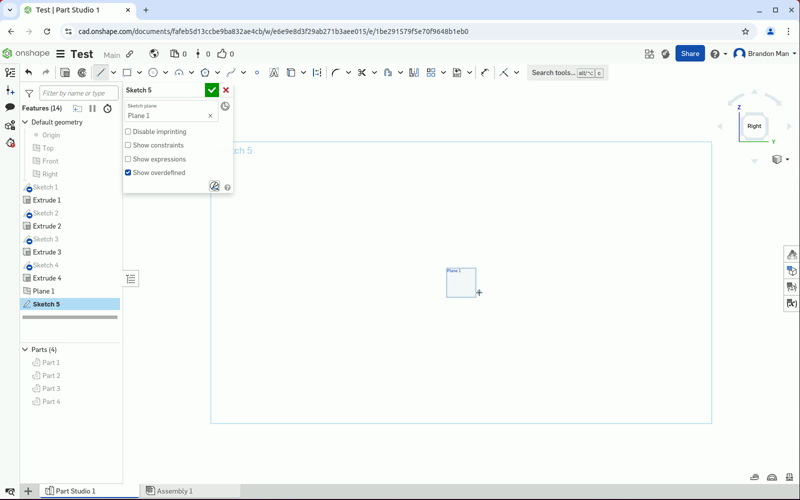
mouse_move(509, 292)
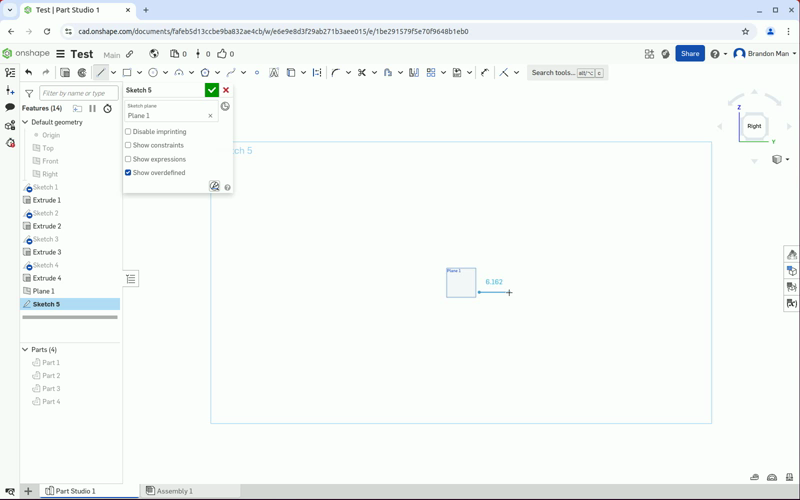
mouse_move(483, 292)
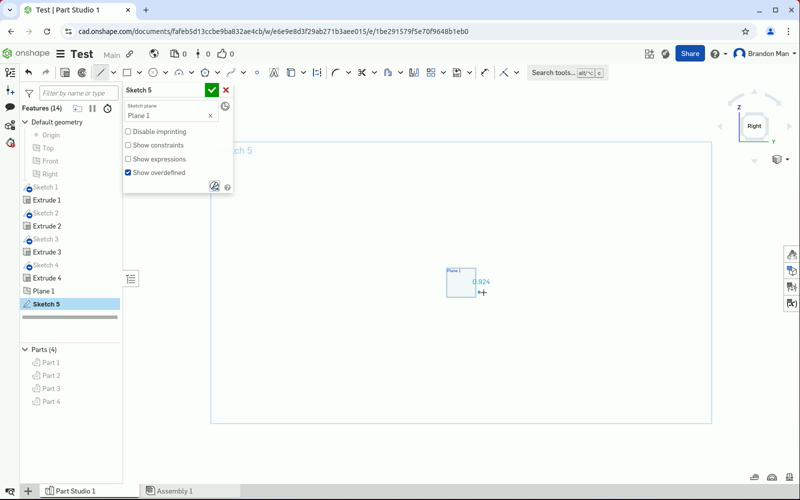
scroll(6)
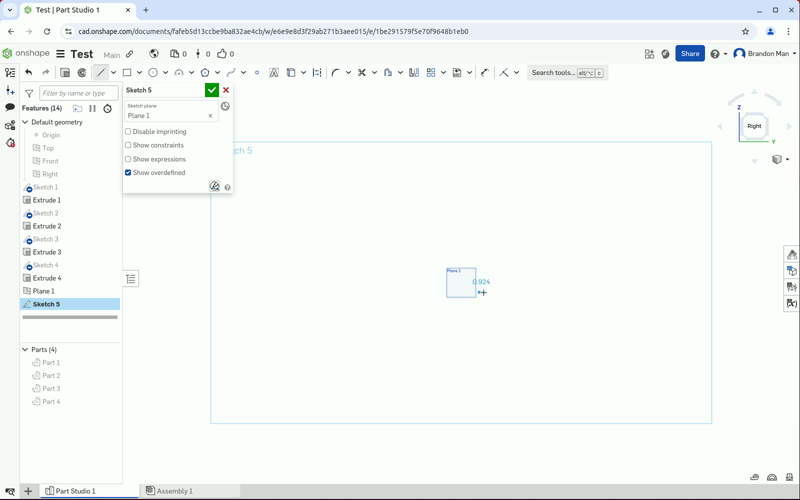
scroll(6)
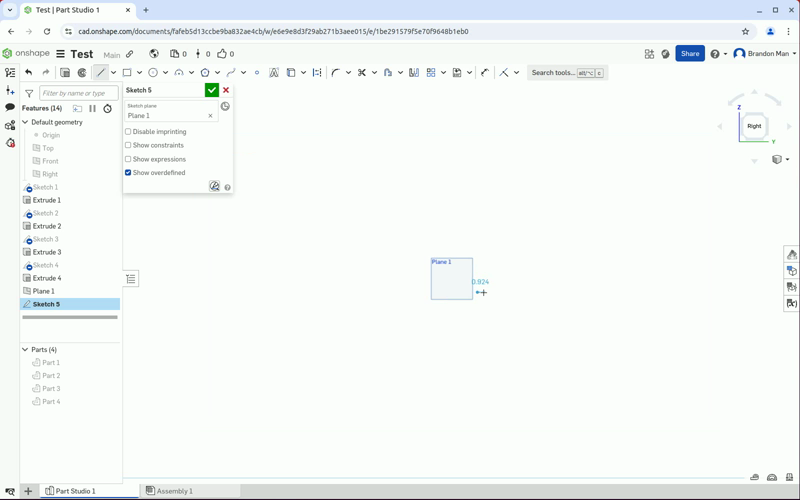
scroll(6)
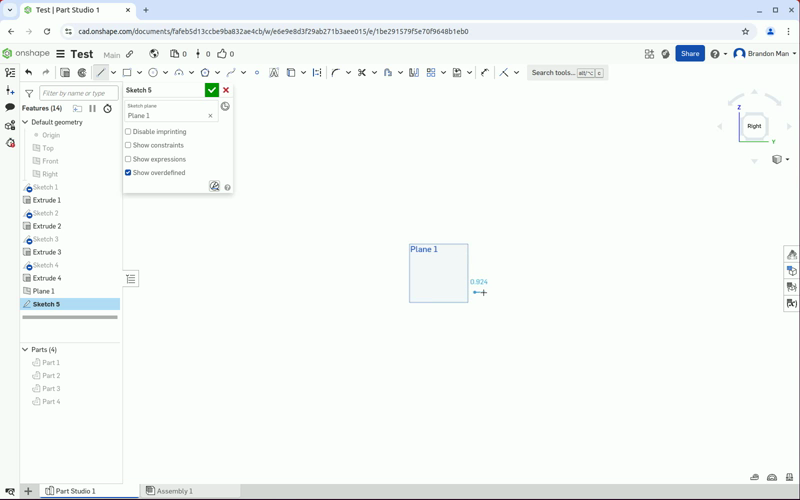
scroll(6)
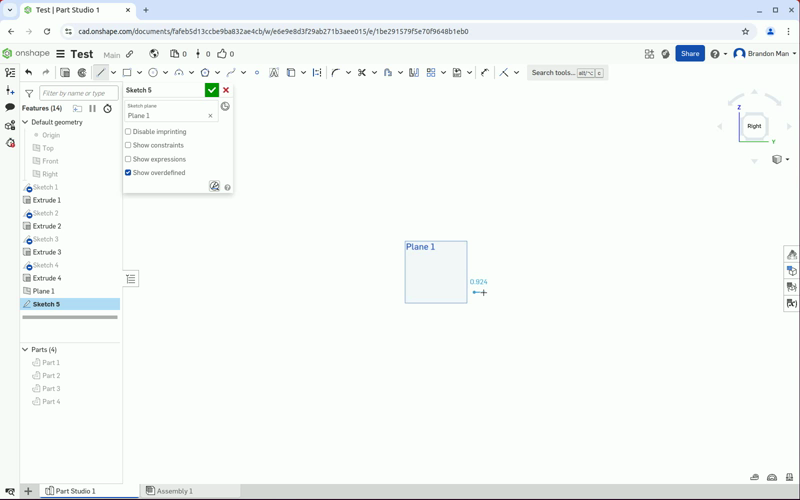
scroll(6)
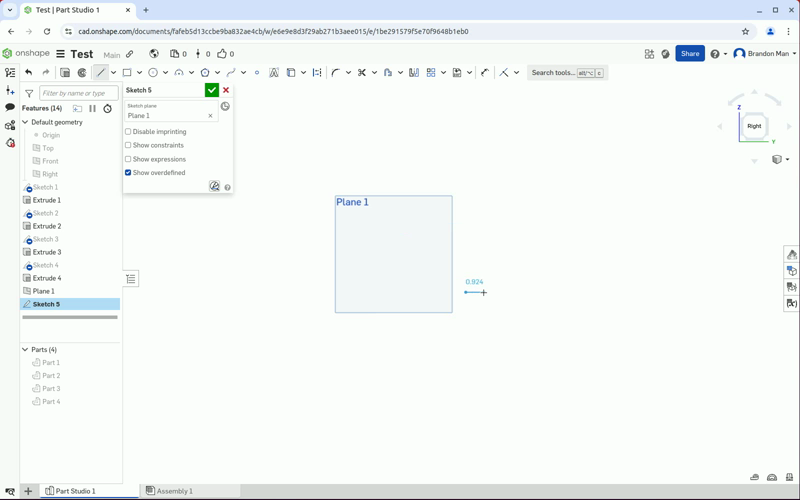
scroll(6)
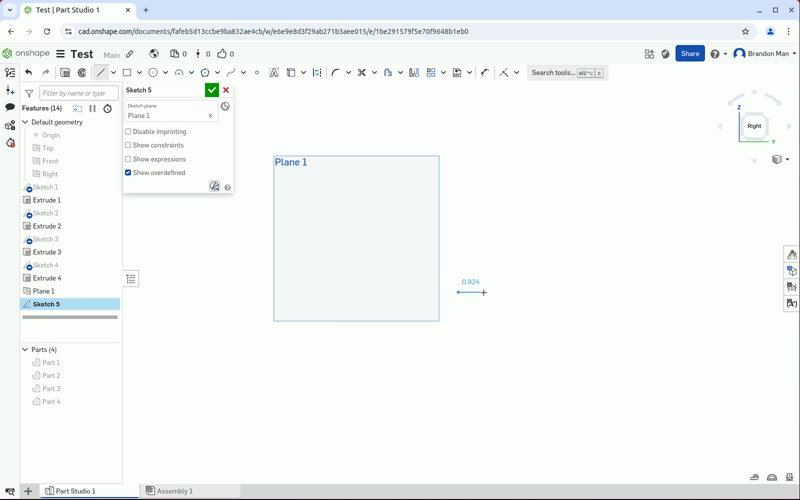
scroll(6)
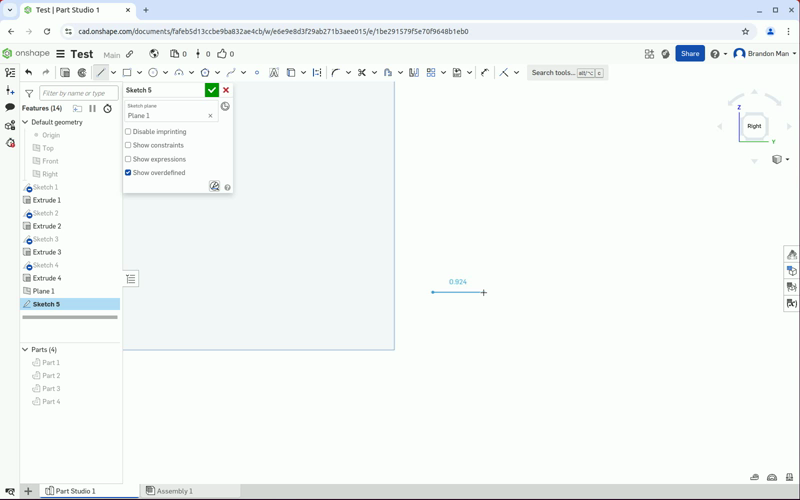
click(483, 292)
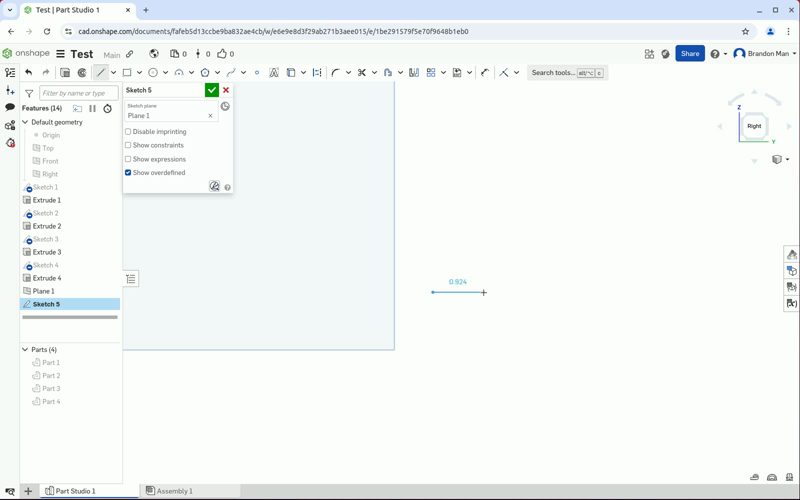
scroll(-6)
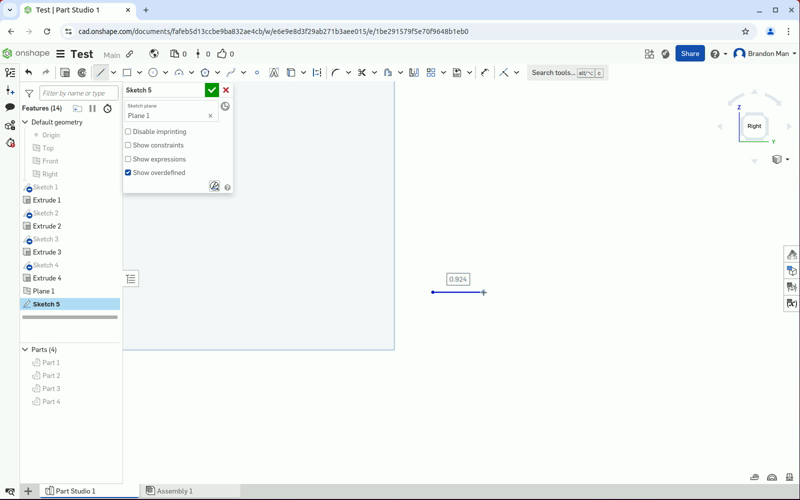
scroll(-6)
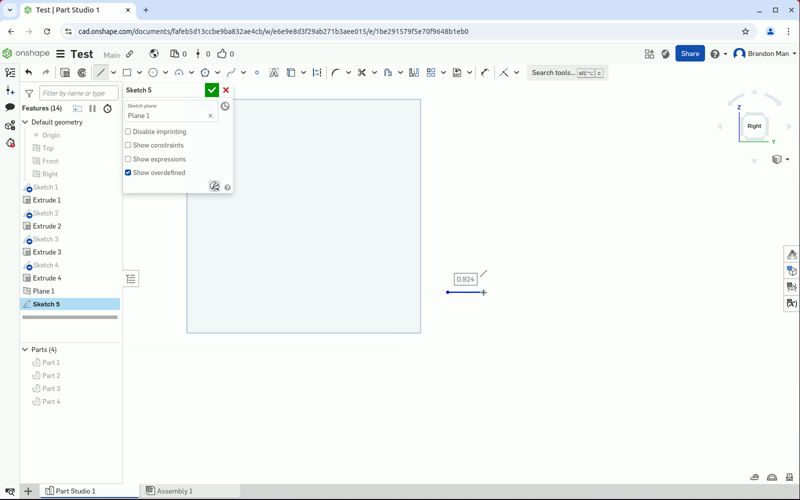
scroll(-6)
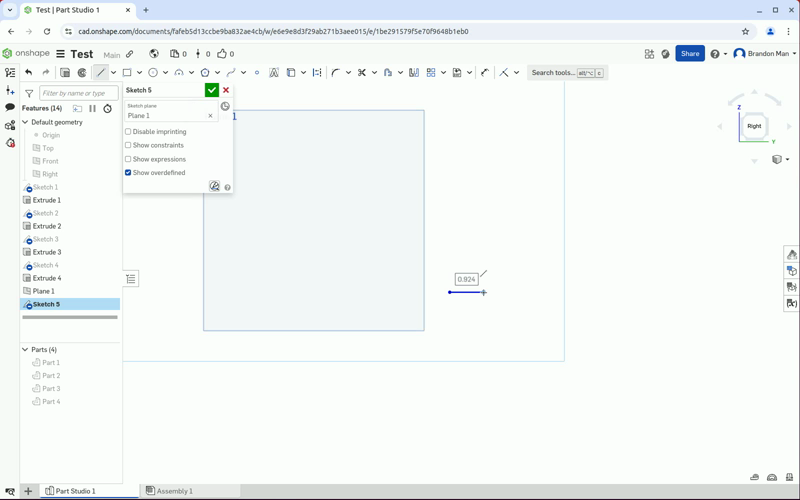
scroll(-6)
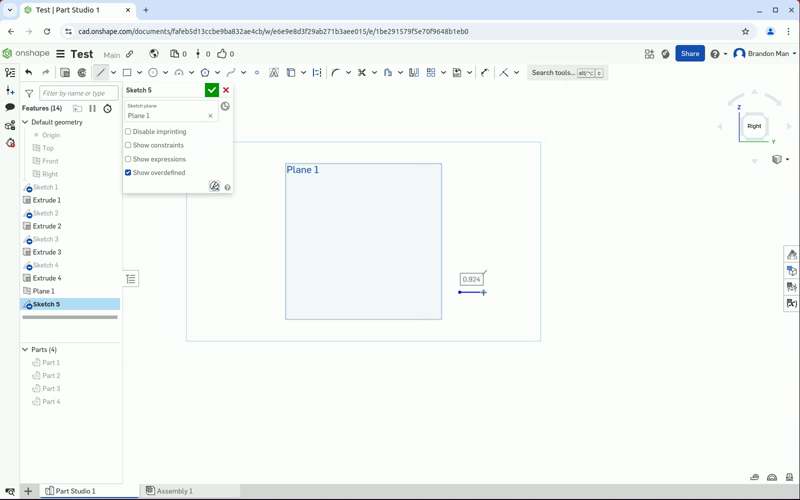
scroll(-6)
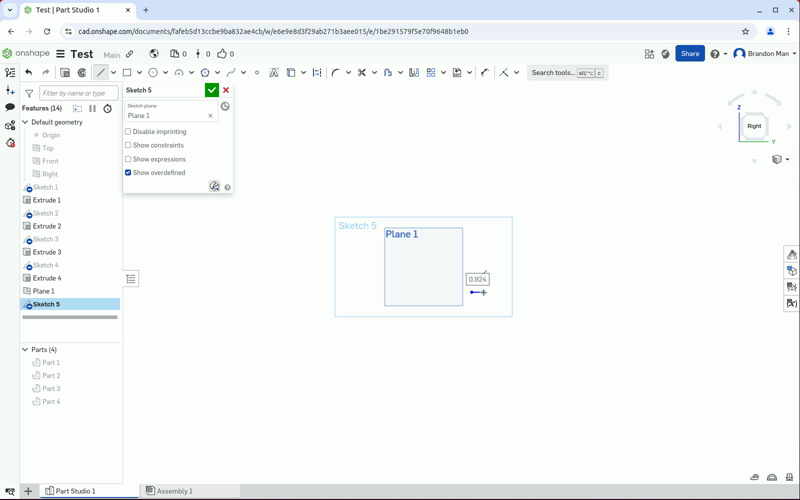
scroll(-6)
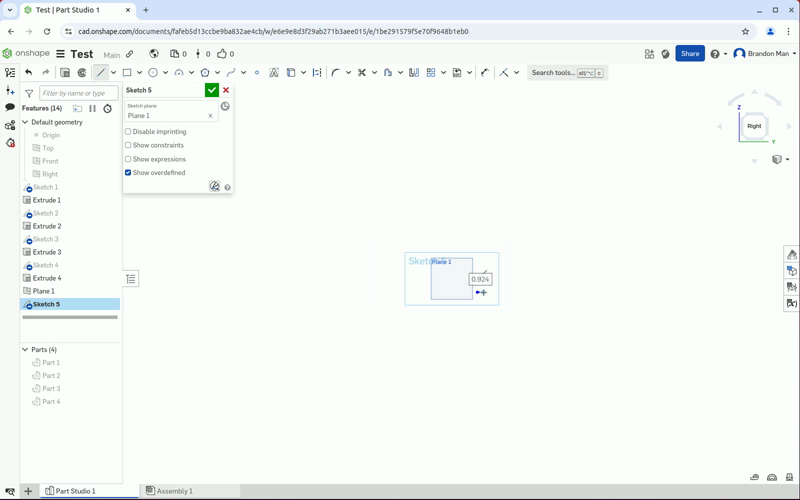
scroll(-6)
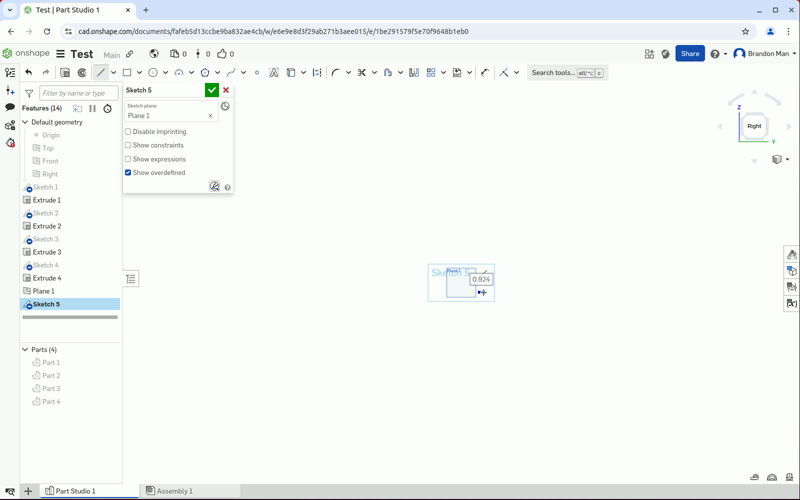
key_up(shift)
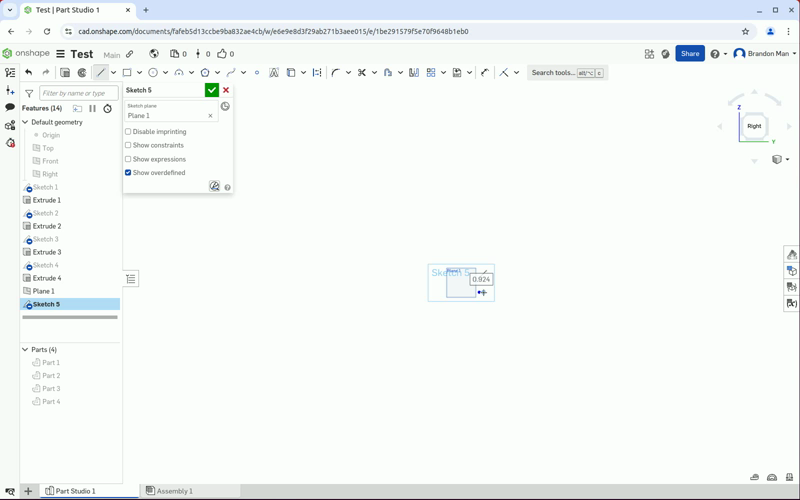
key_down(shift)
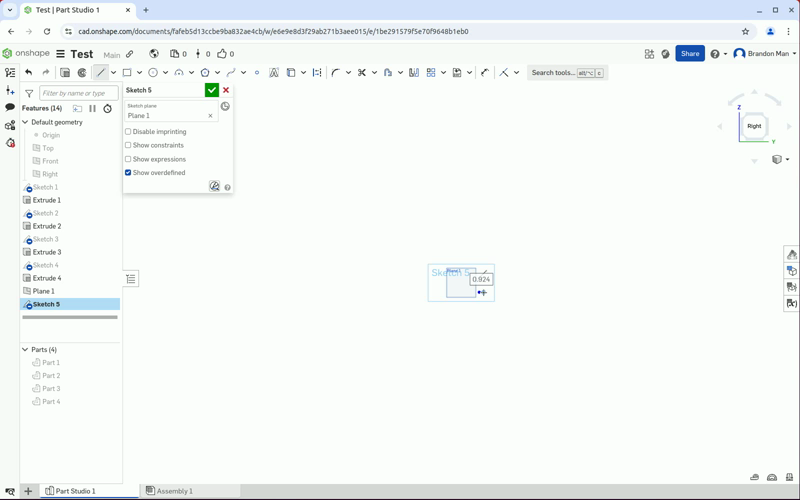
mouse_move(513, 292)
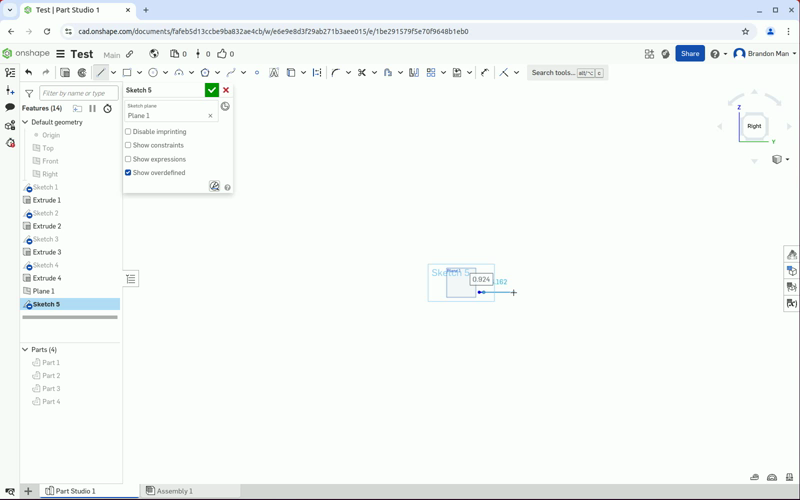
mouse_move(483, 281)
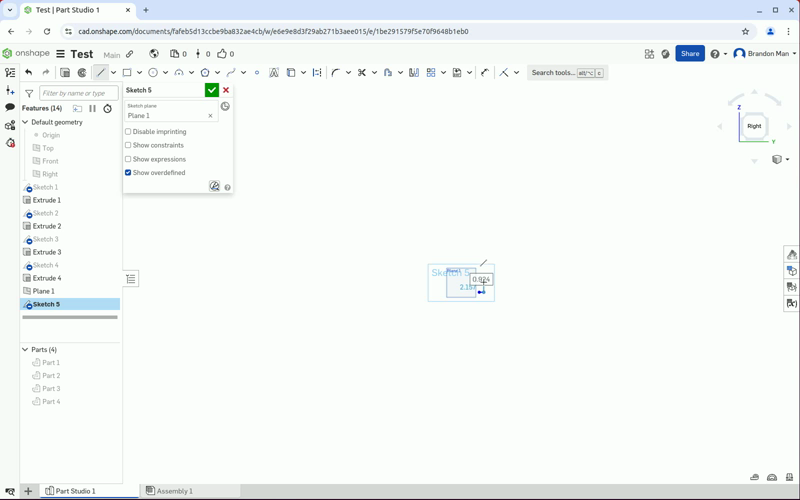
click(483, 281)
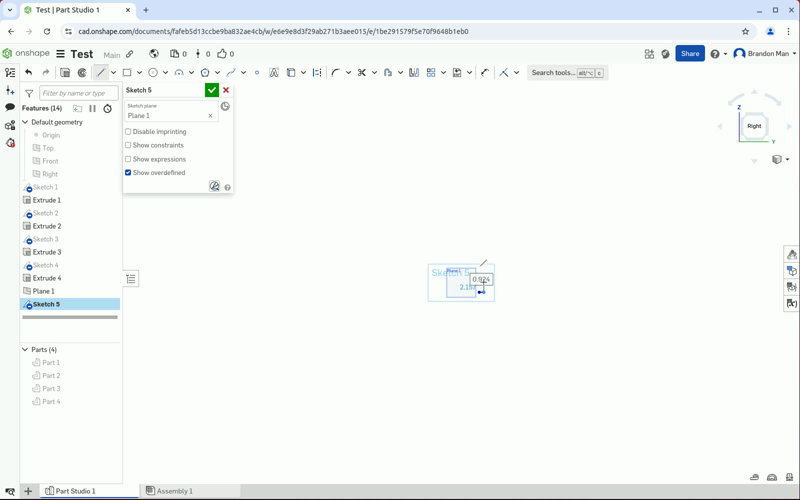
key_up(shift)
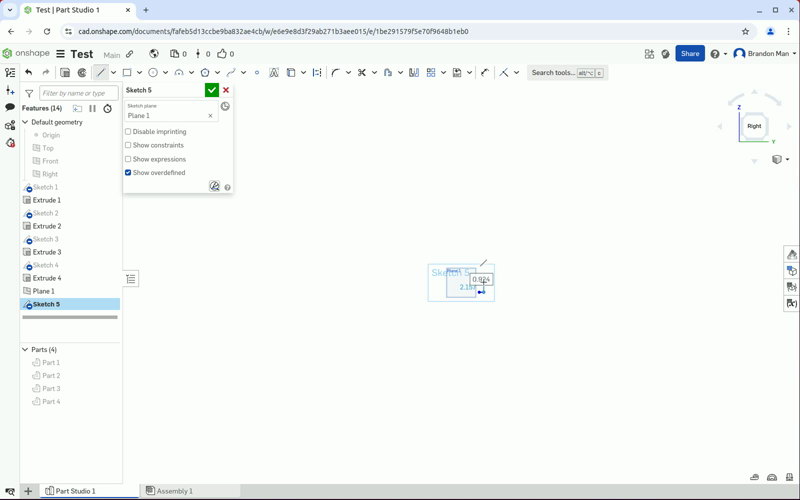
key_down(shift)
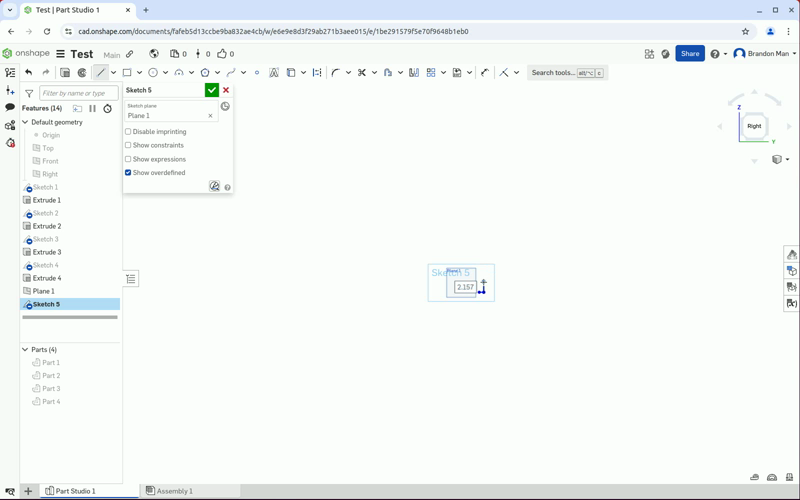
mouse_move(513, 281)
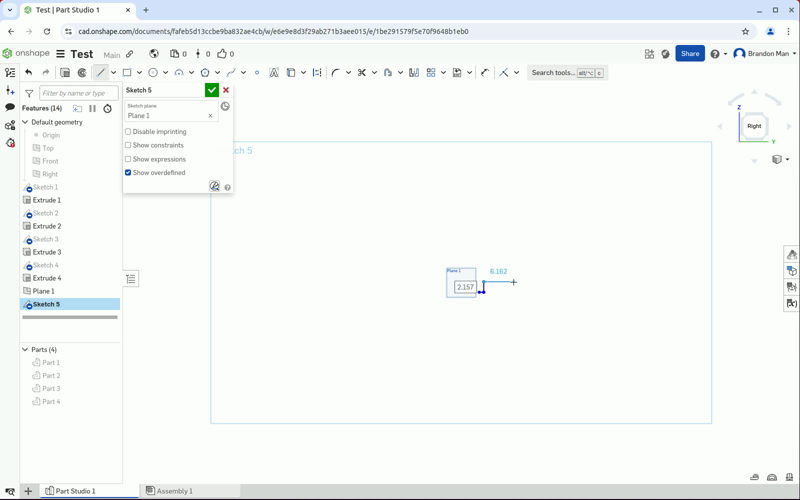
mouse_move(479, 281)
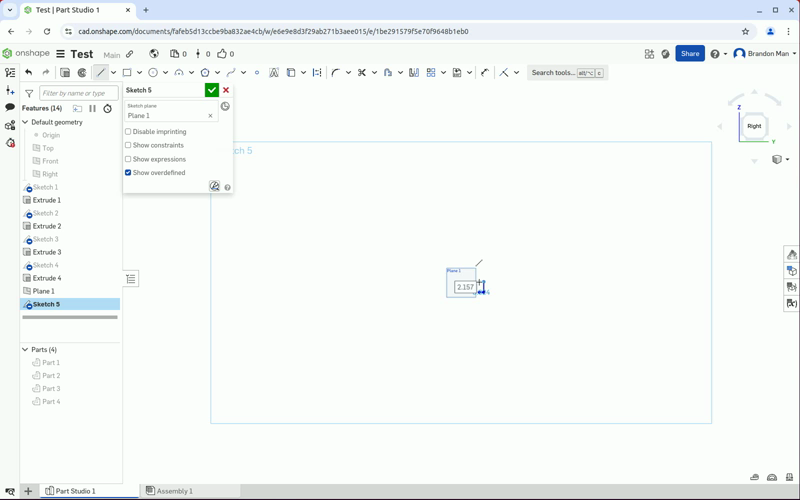
scroll(6)
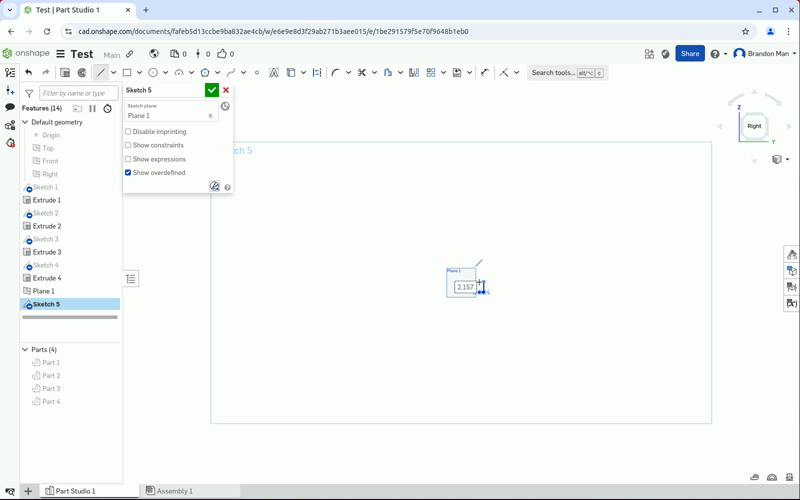
scroll(6)
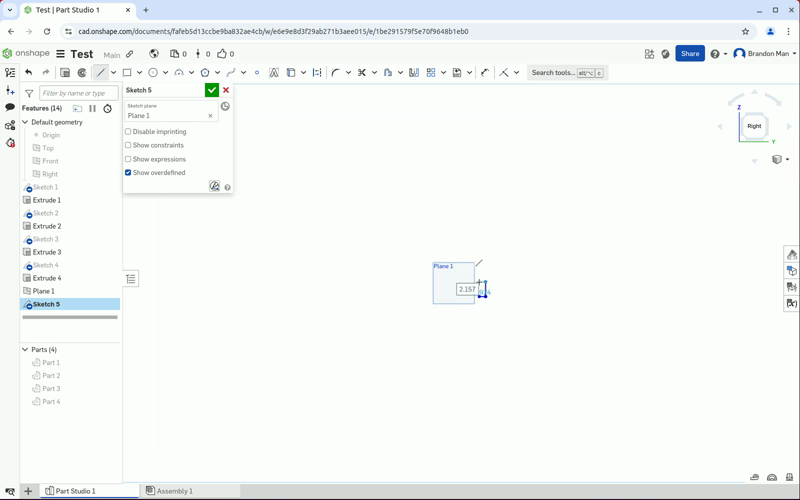
scroll(6)
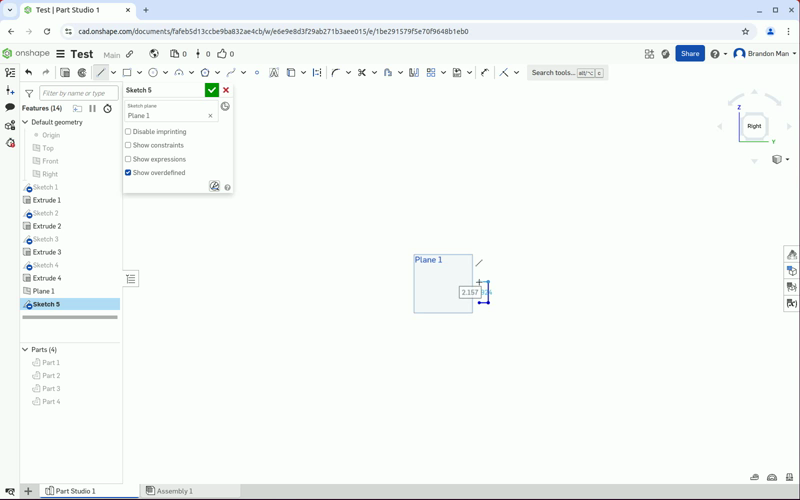
scroll(6)
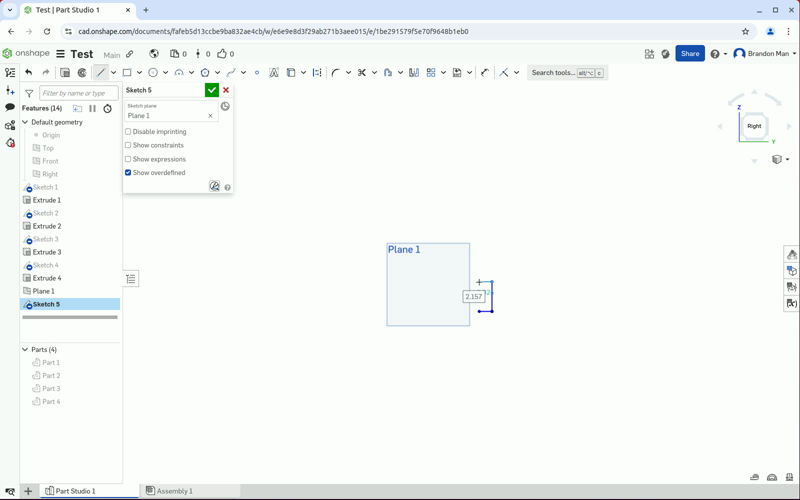
scroll(6)
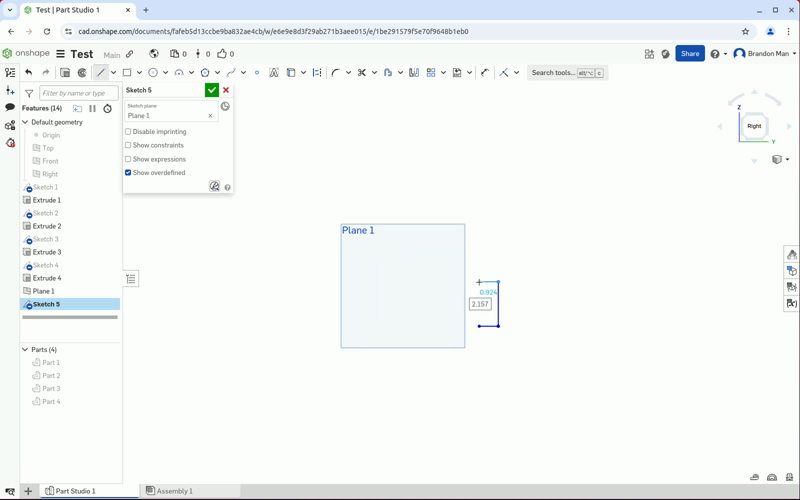
scroll(6)
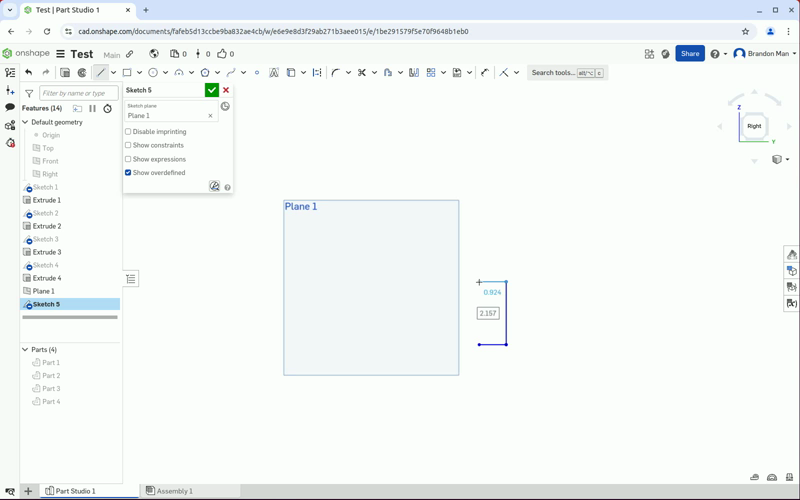
scroll(6)
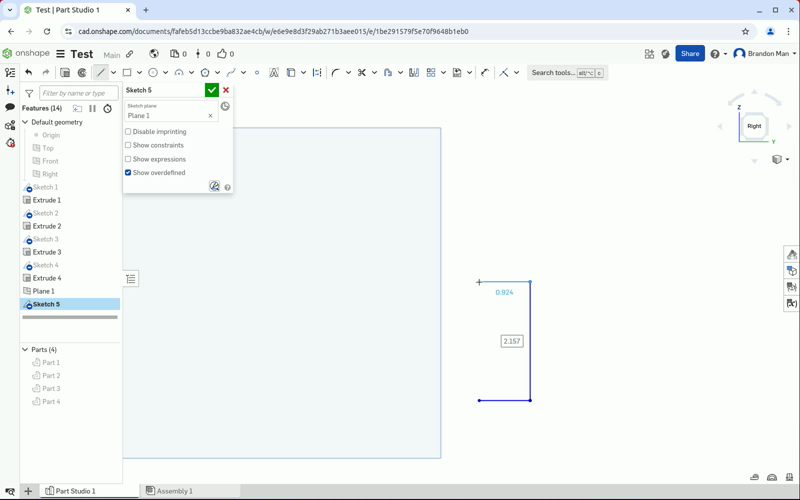
click(479, 281)
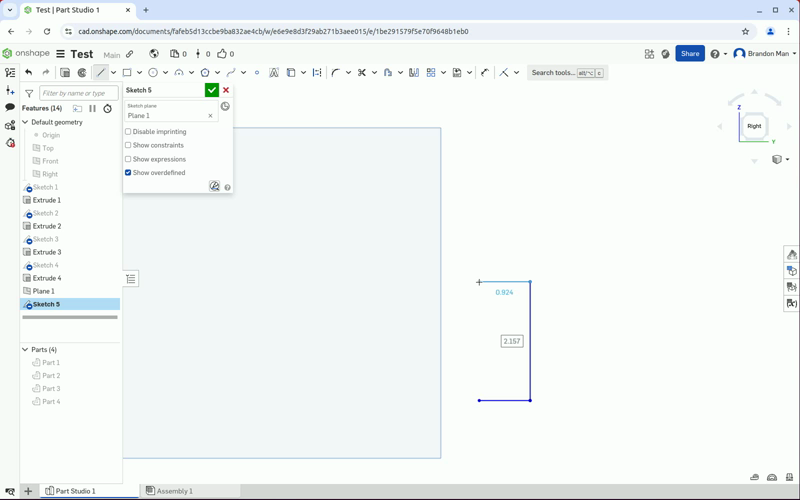
scroll(-6)
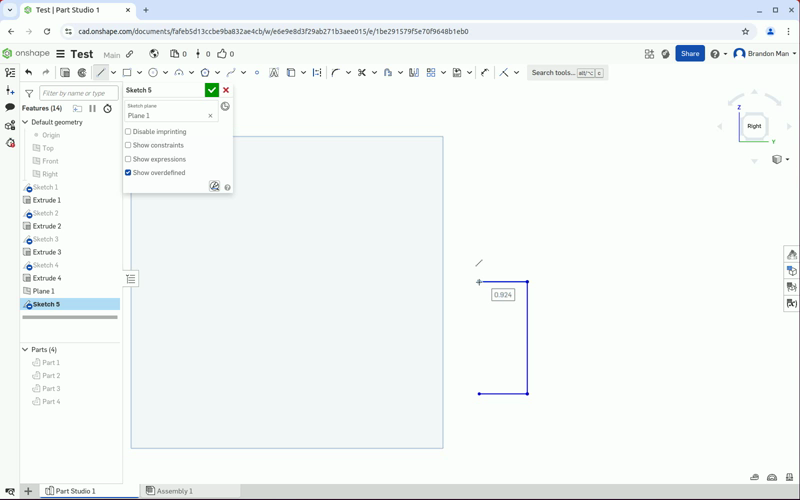
scroll(-6)
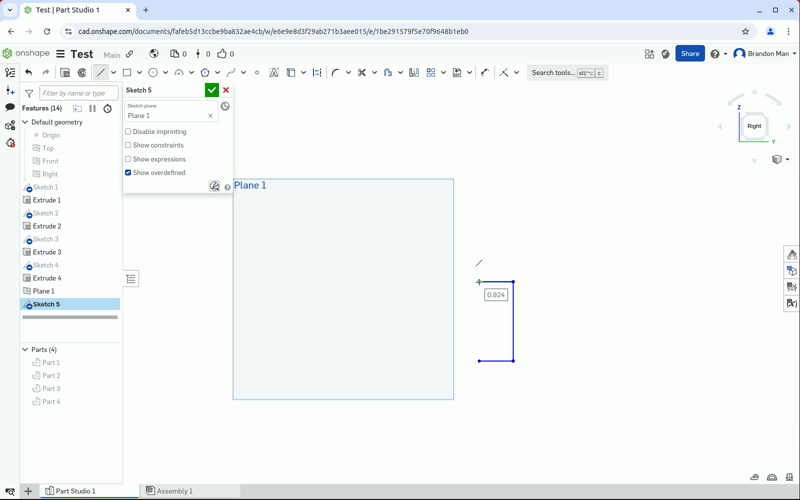
scroll(-6)
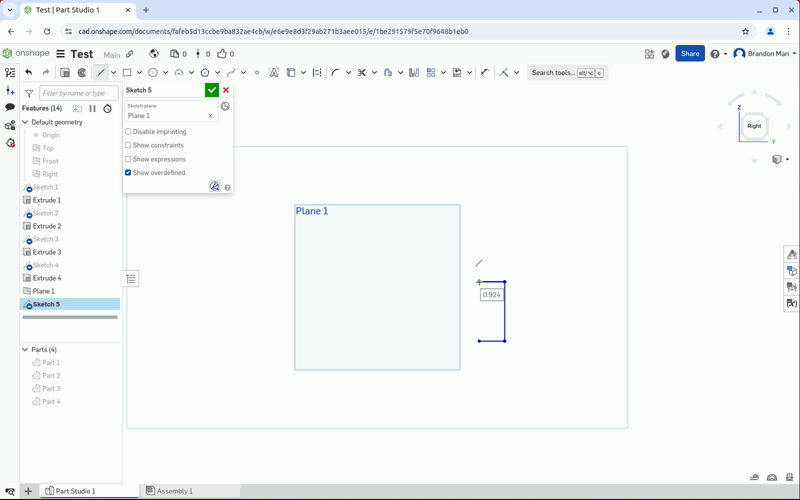
scroll(-6)
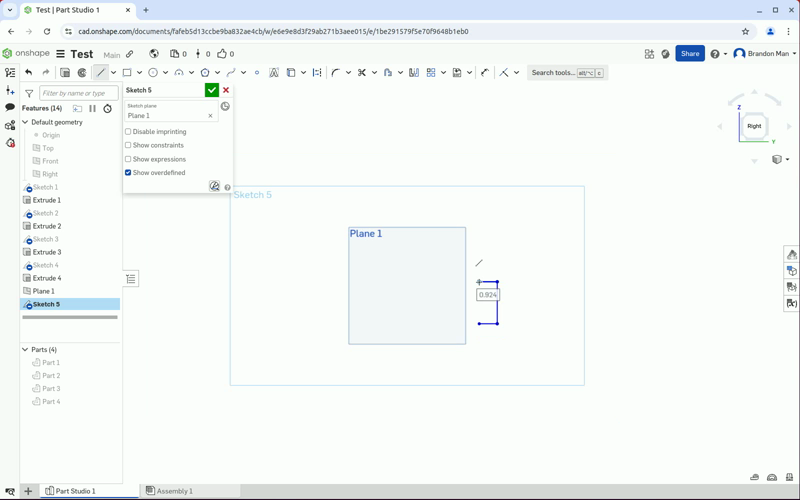
scroll(-6)
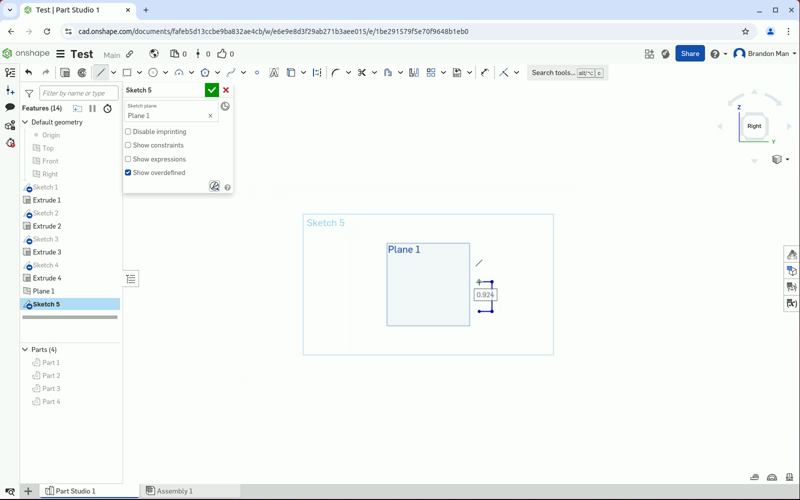
scroll(-6)
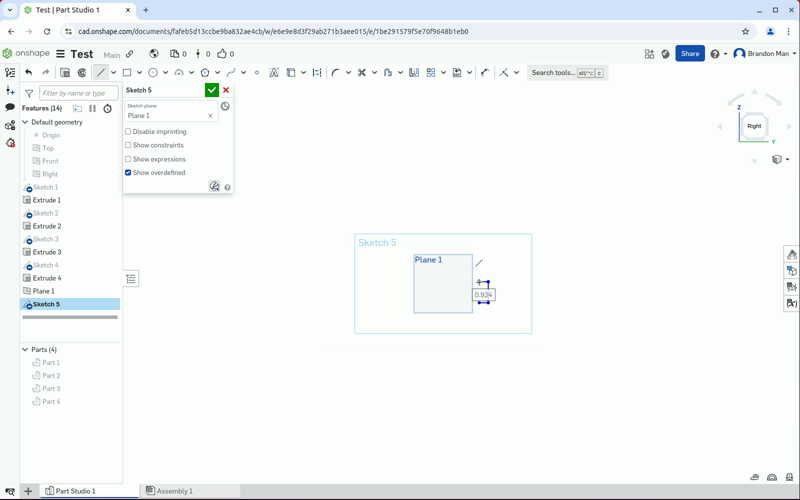
scroll(-6)
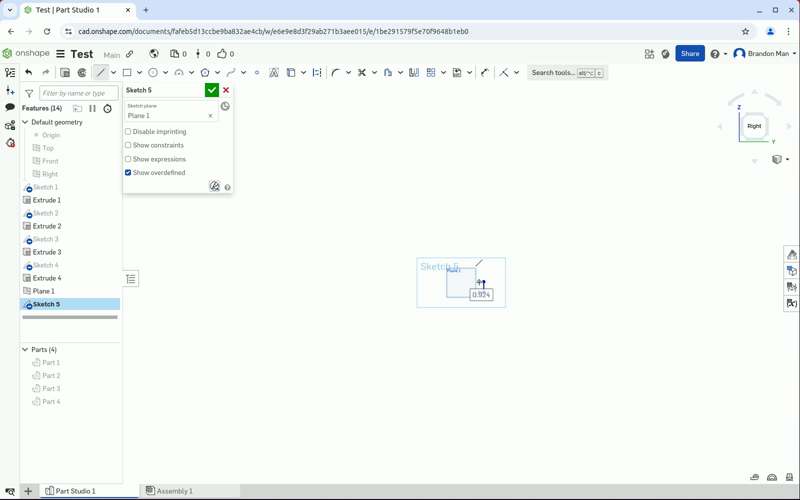
key_up(shift)
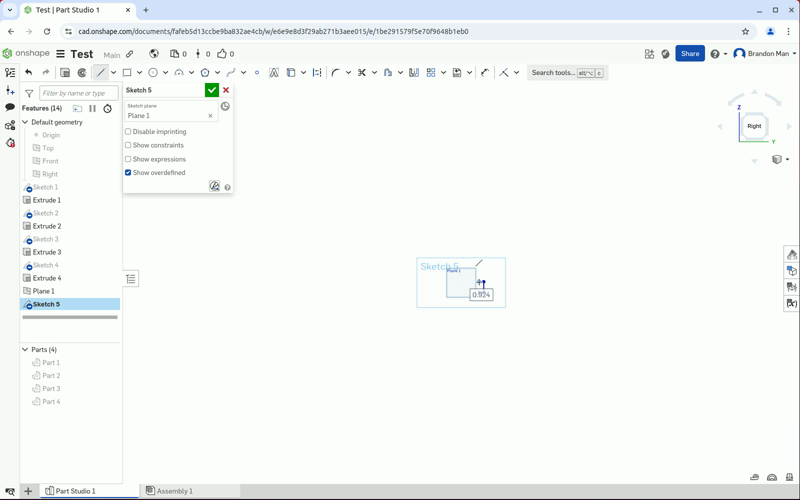
mouse_move(509, 281)
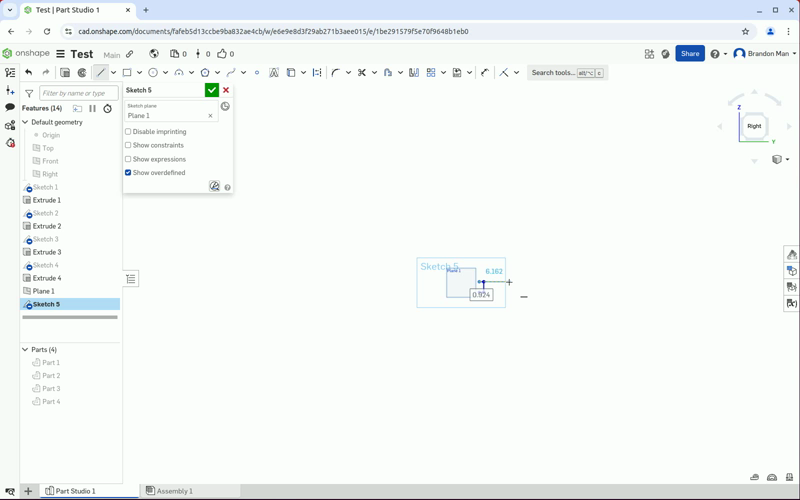
key_down(shift)
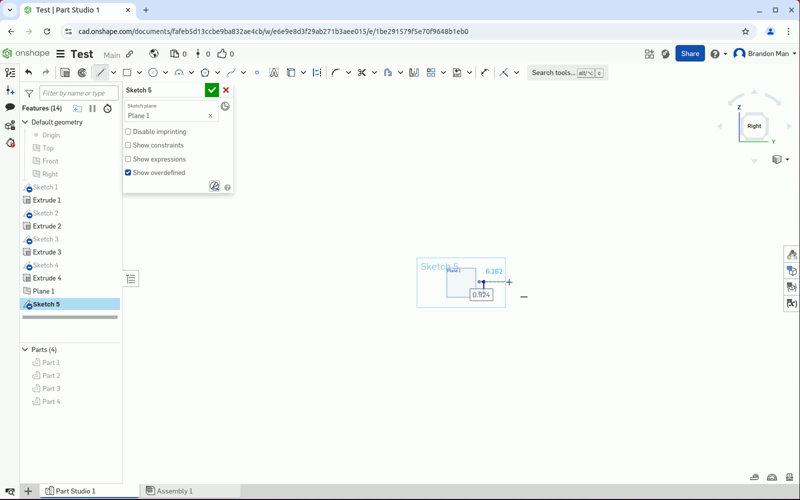
mouse_move(479, 292)
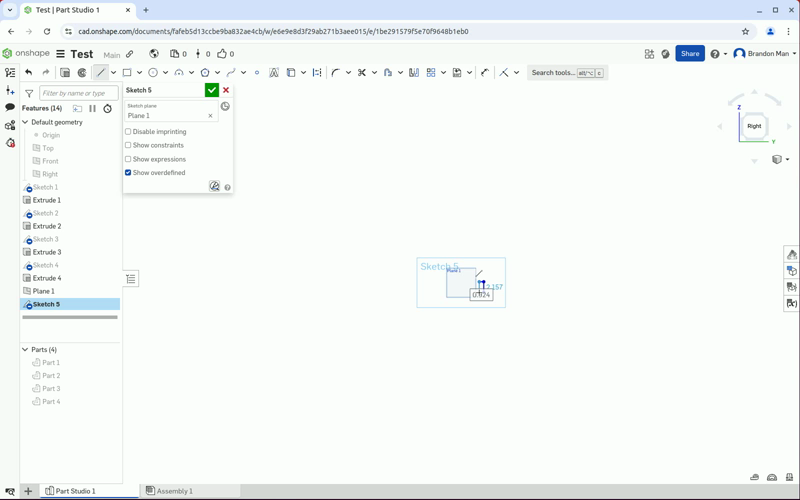
scroll(6)
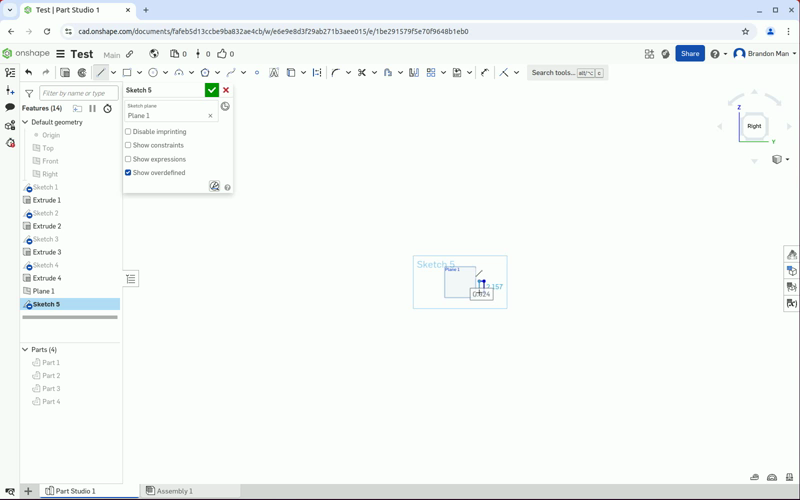
scroll(6)
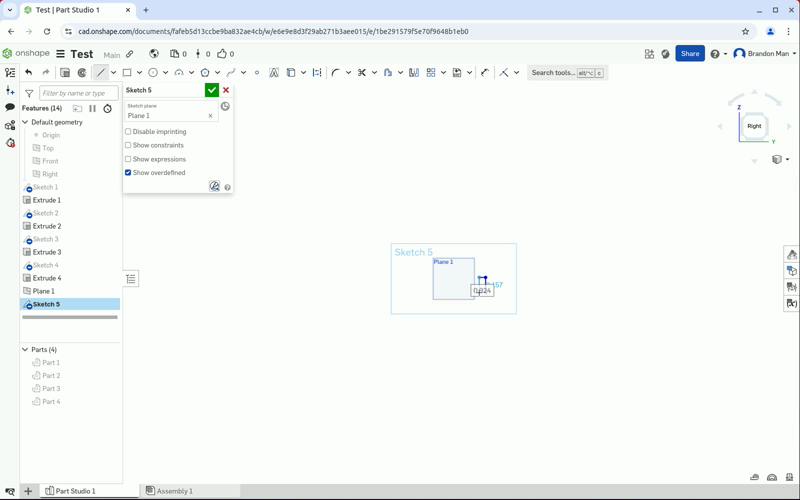
scroll(6)
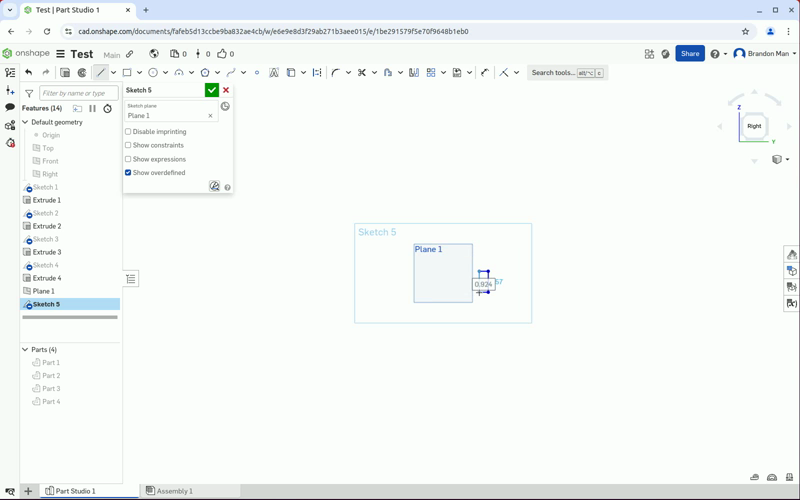
scroll(6)
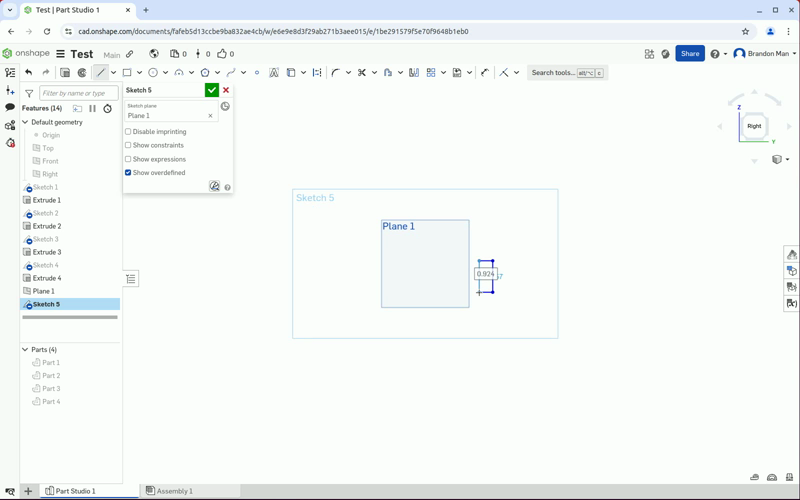
scroll(6)
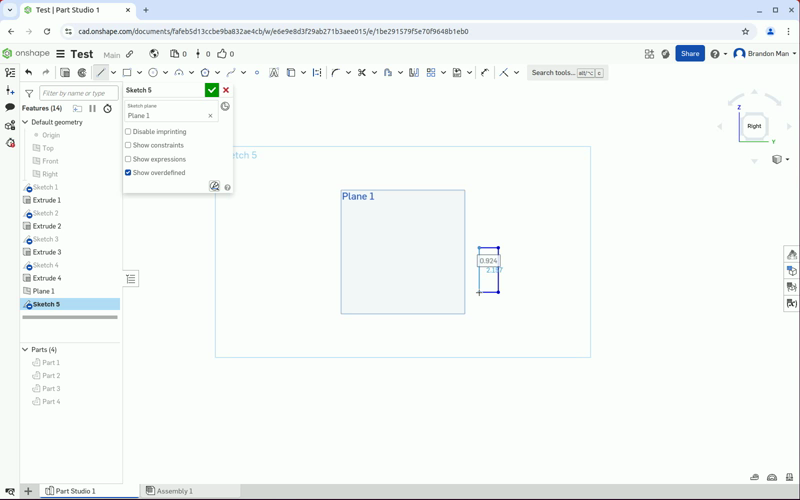
scroll(6)
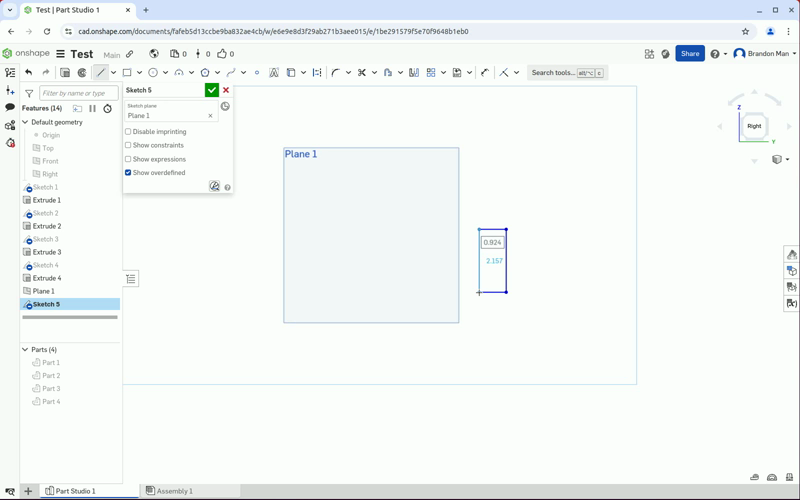
scroll(6)
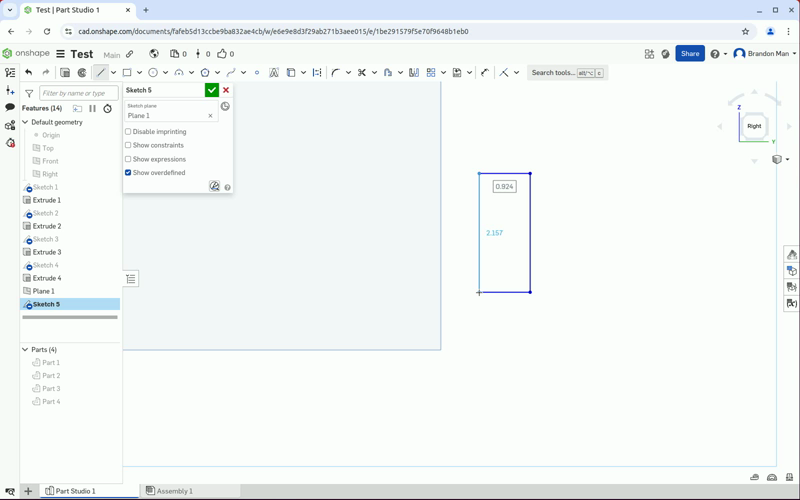
key_up(shift)
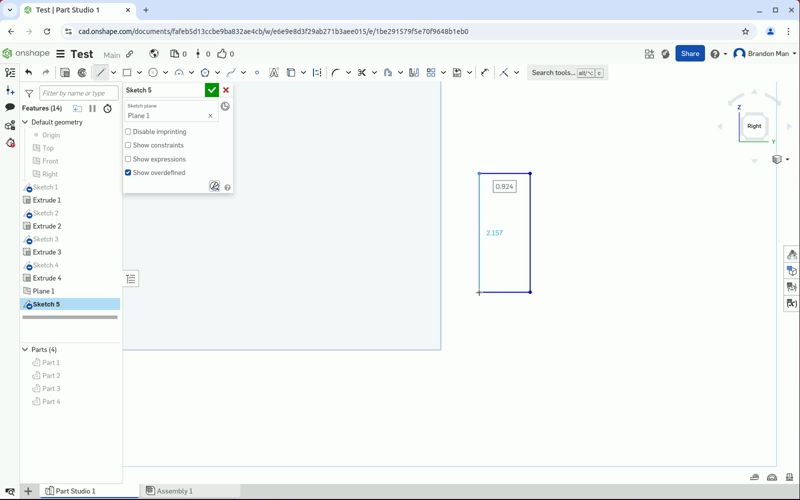
click(479, 292)
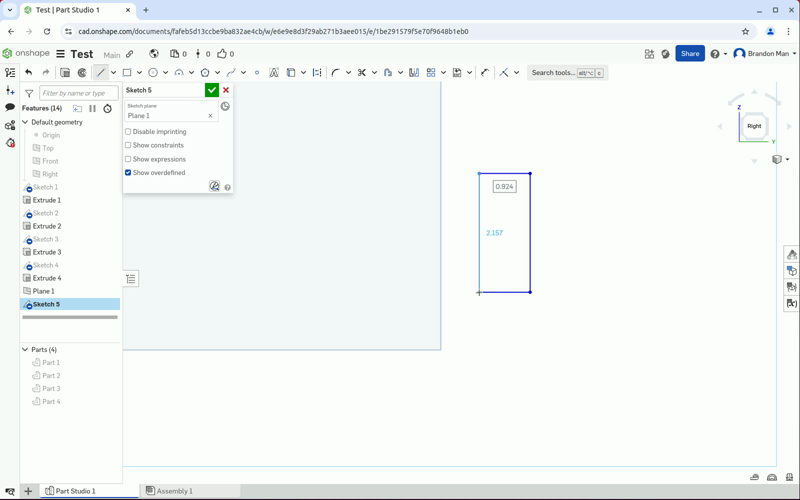
scroll(-6)
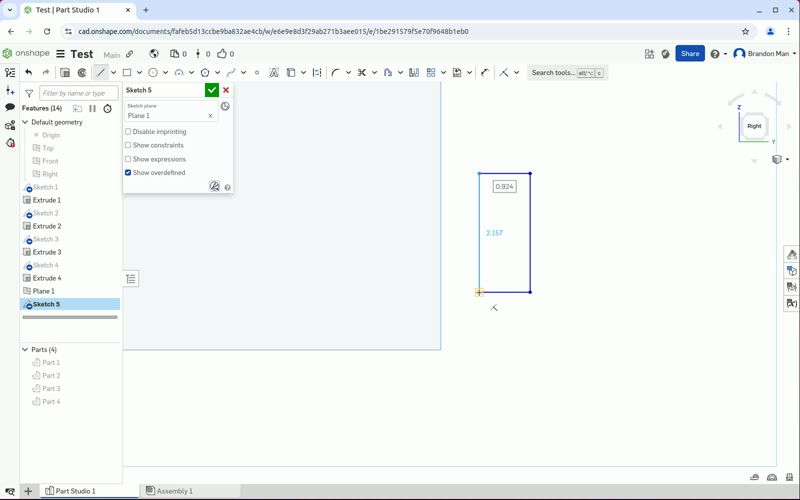
scroll(-6)
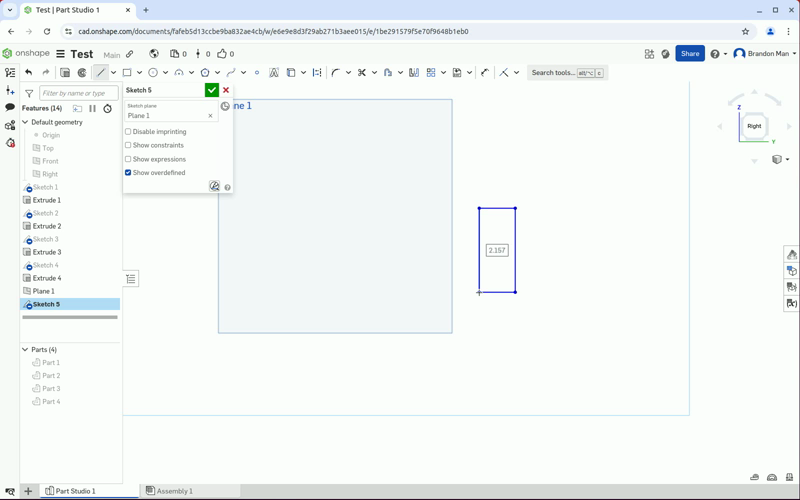
scroll(-6)
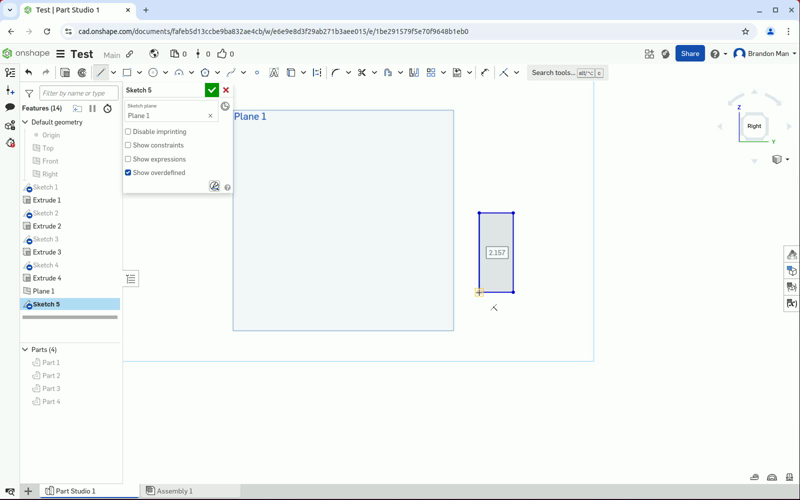
scroll(-6)
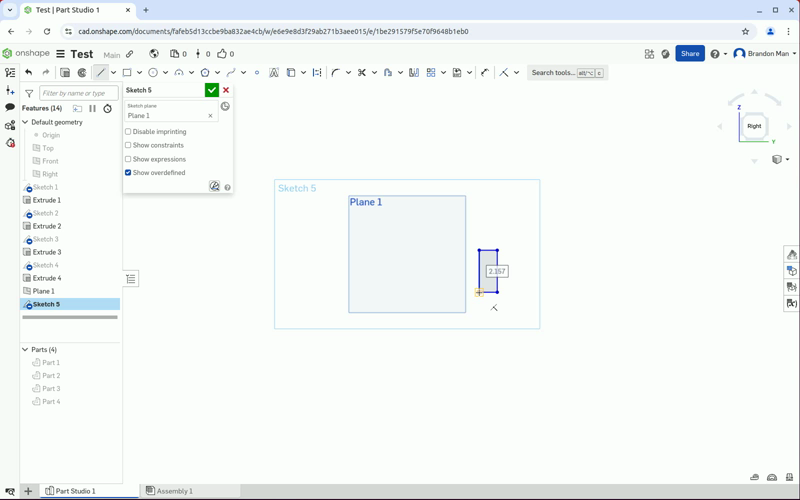
scroll(-6)
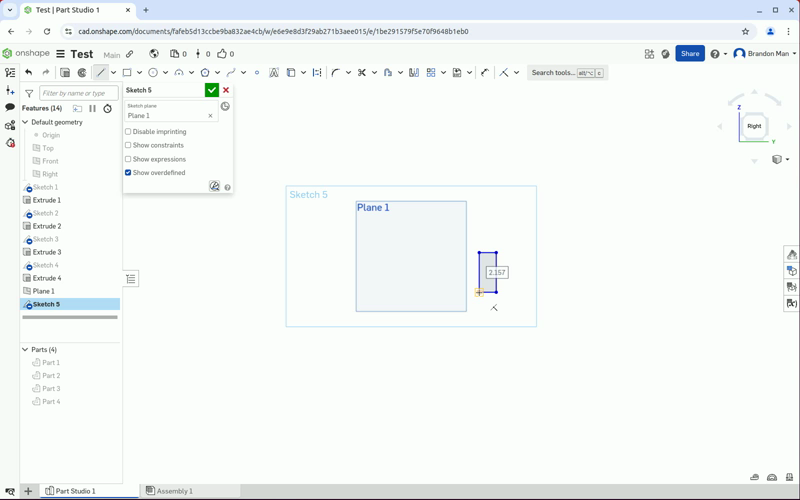
scroll(-6)
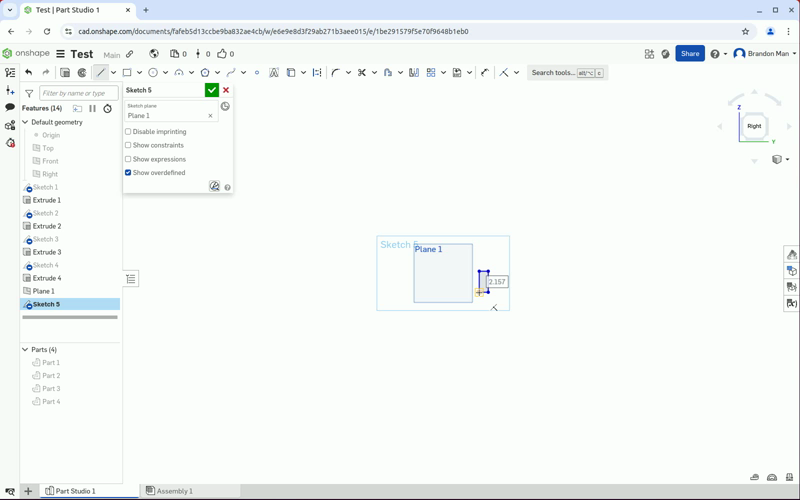
scroll(-6)
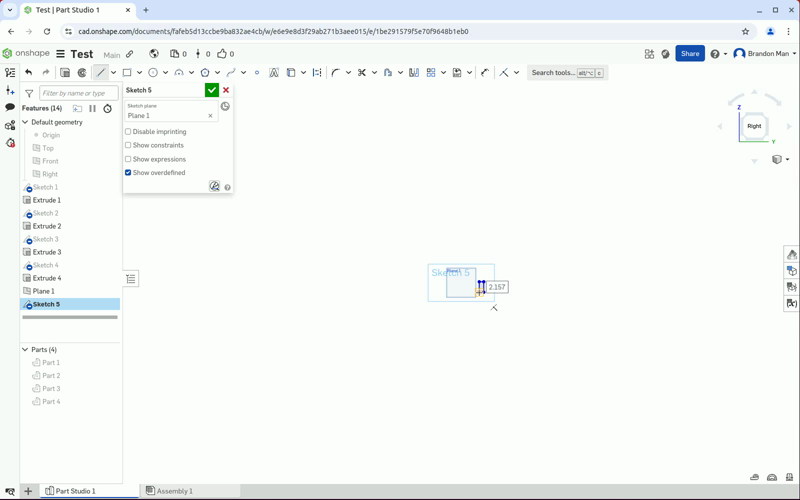
key(esc)
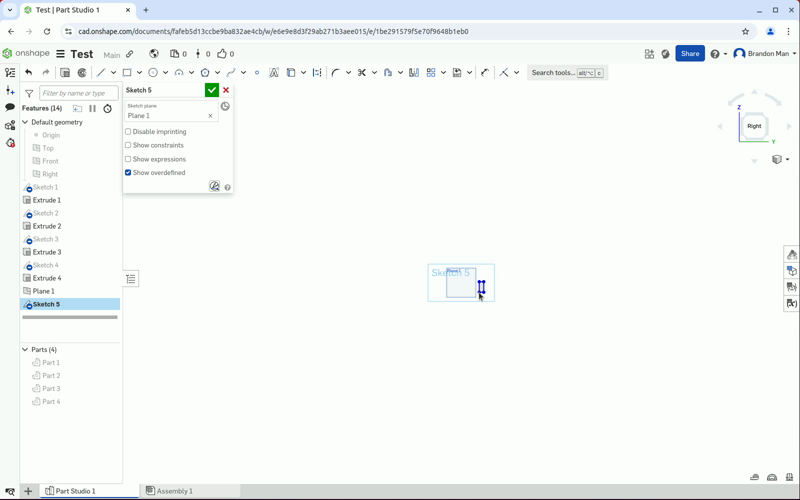
mouse_move(482, 287)
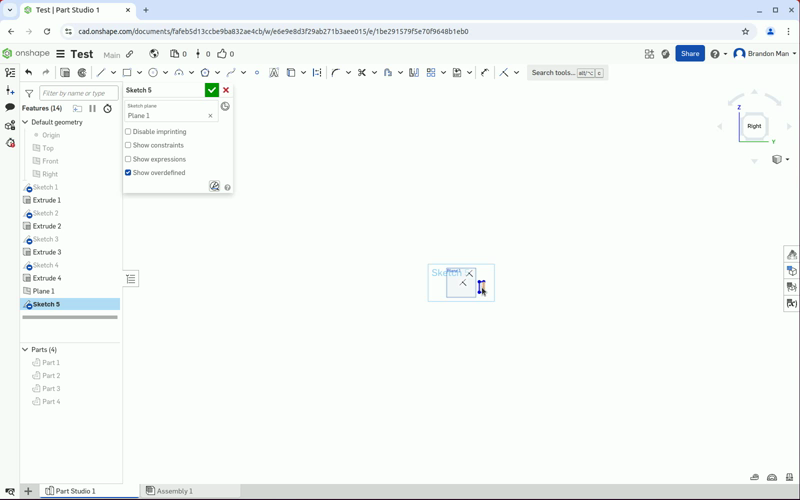
scroll(6)
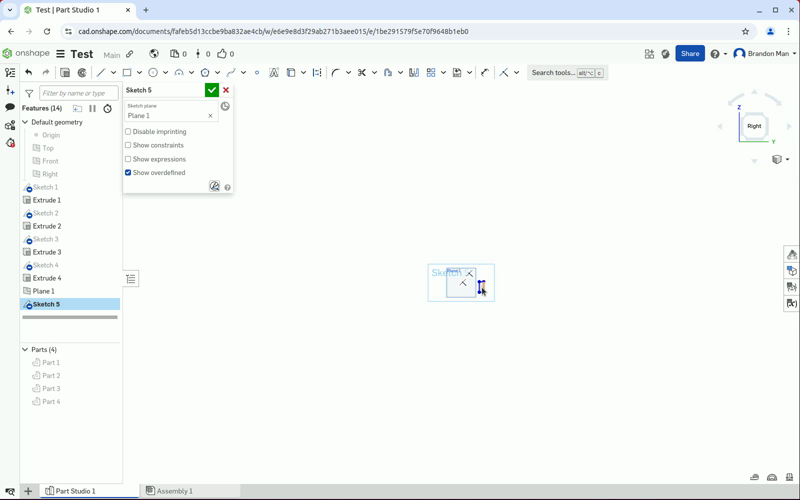
scroll(6)
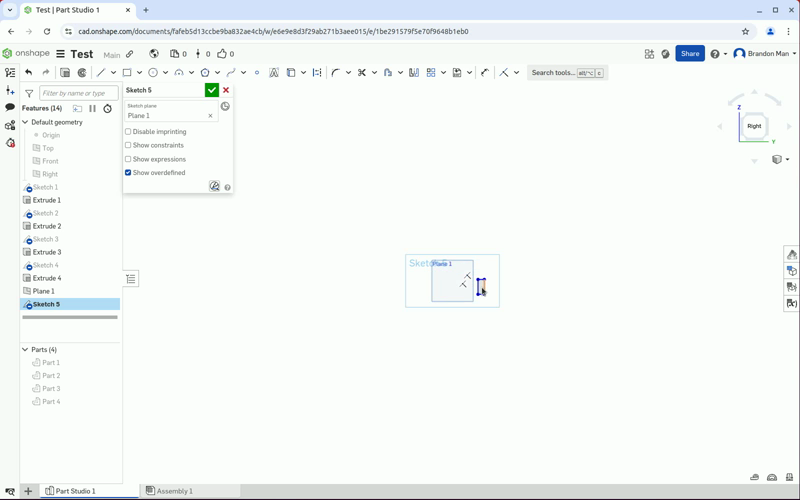
scroll(6)
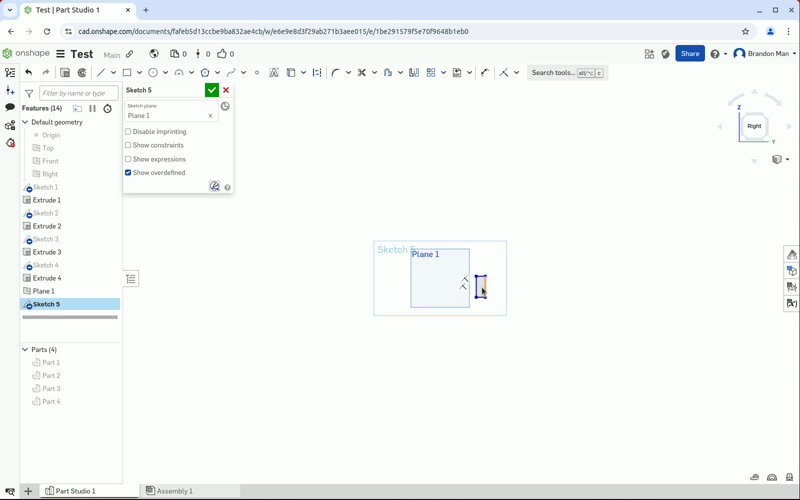
scroll(6)
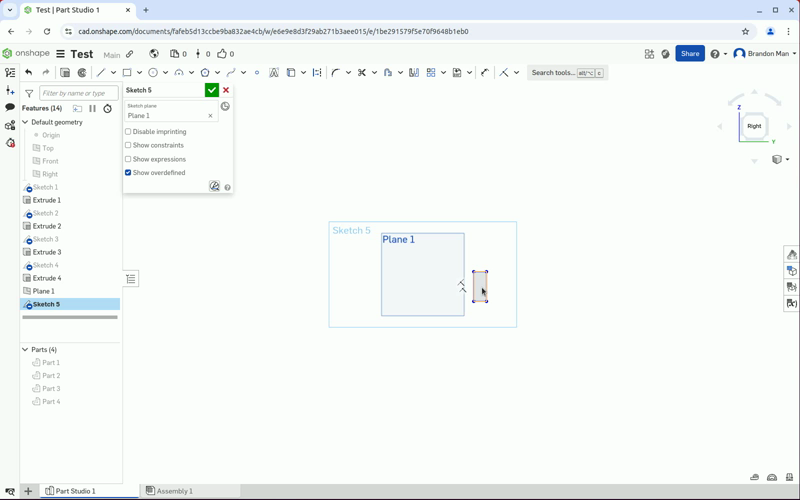
scroll(6)
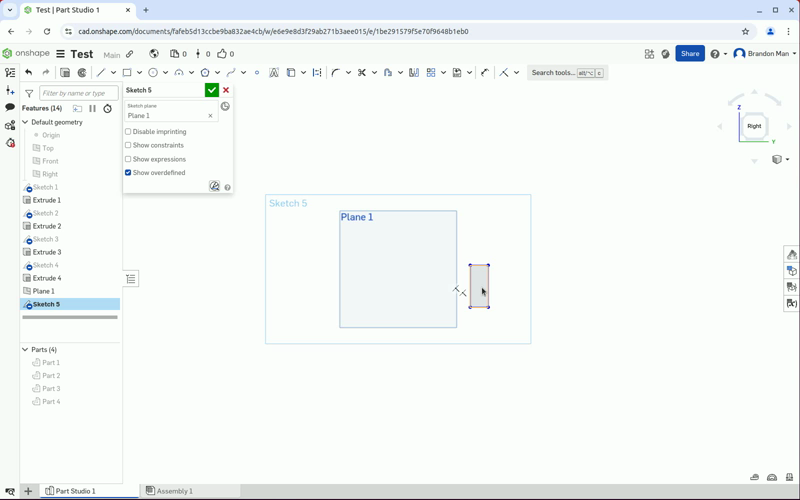
scroll(6)
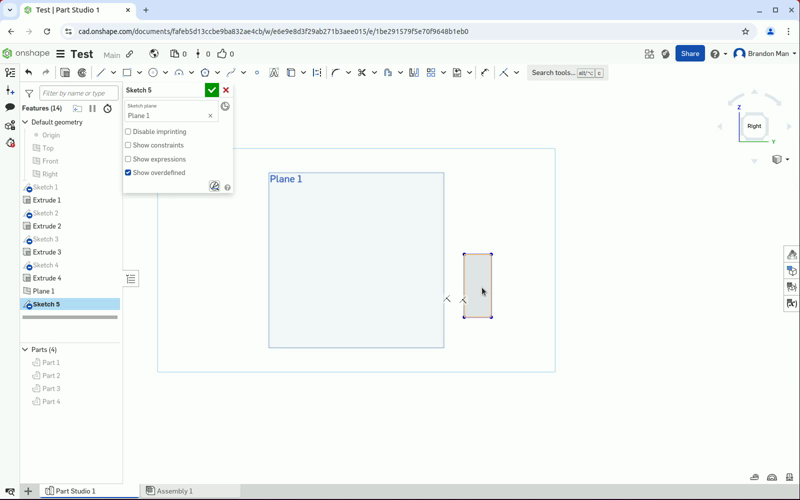
scroll(6)
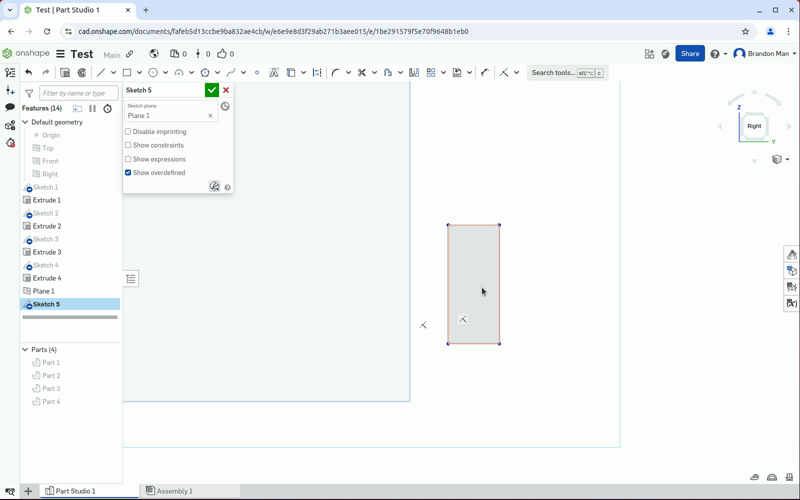
click(482, 287)
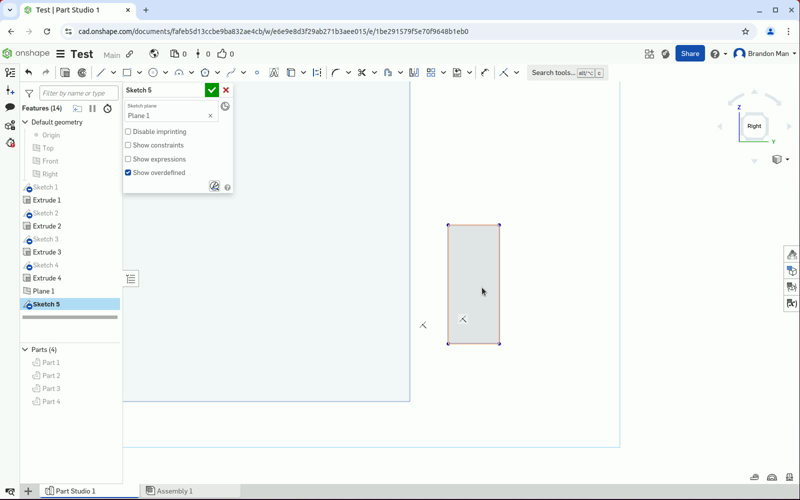
scroll(-6)
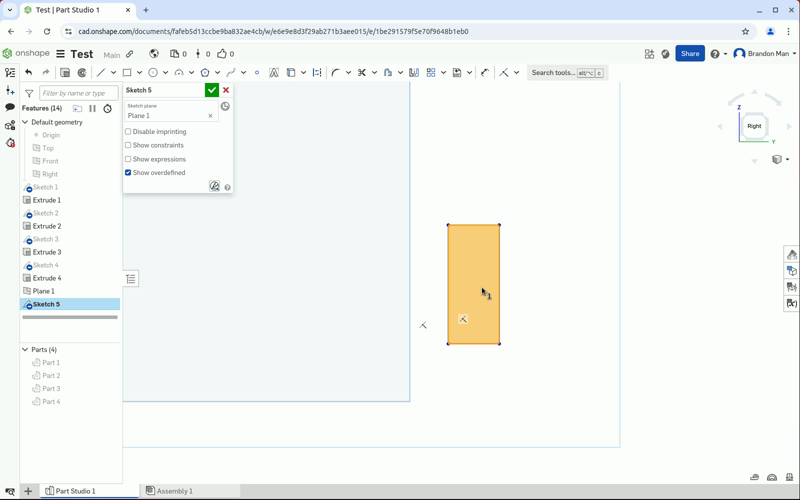
scroll(-6)
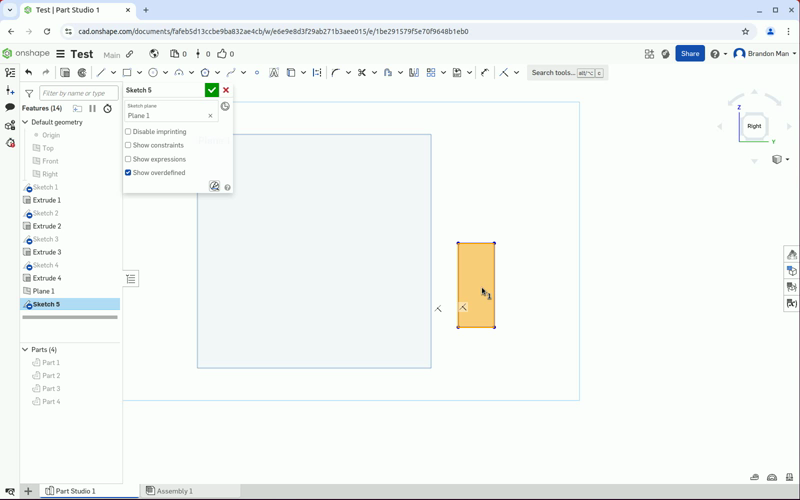
scroll(-6)
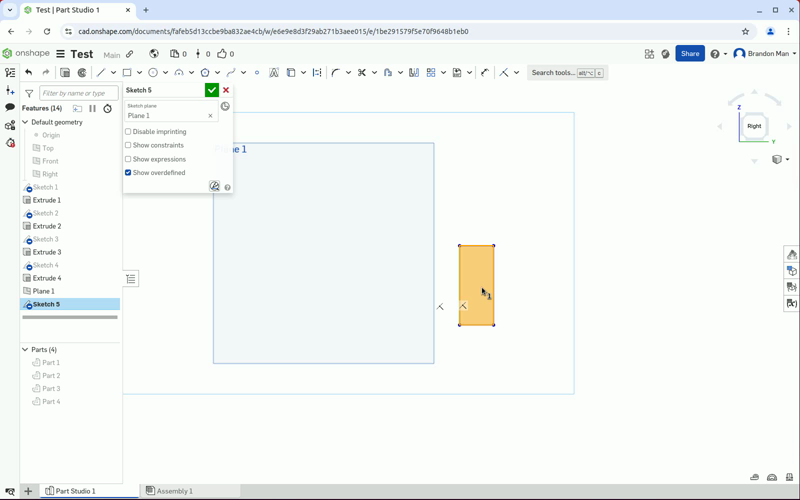
scroll(-6)
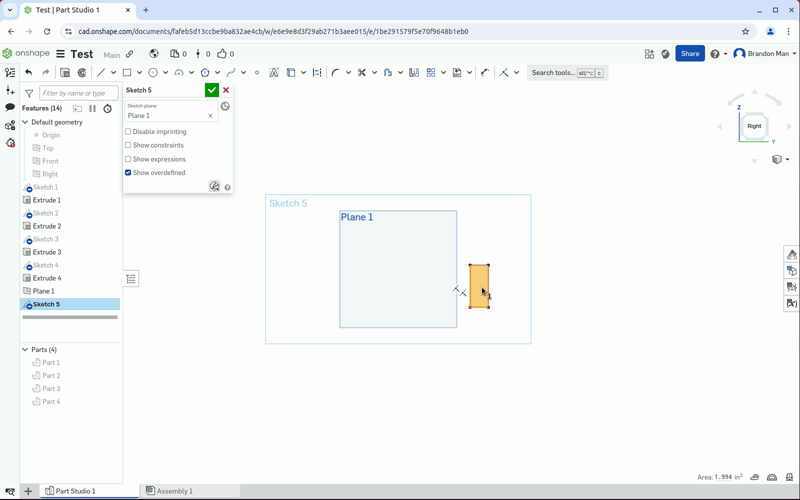
scroll(-6)
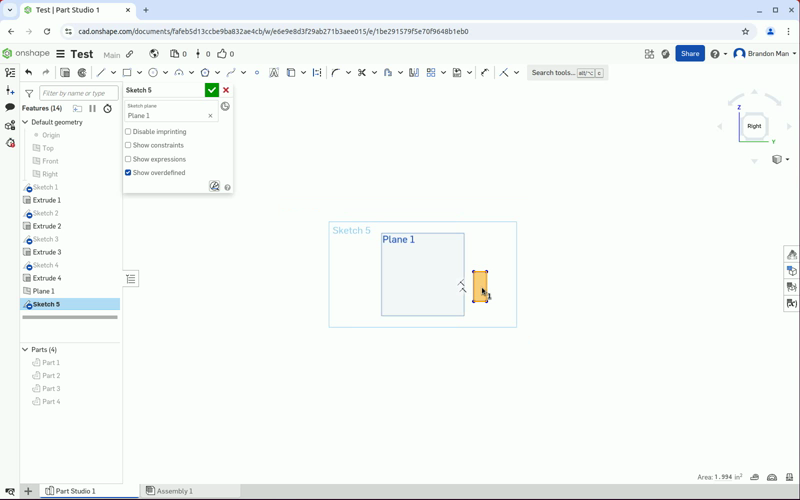
scroll(-6)
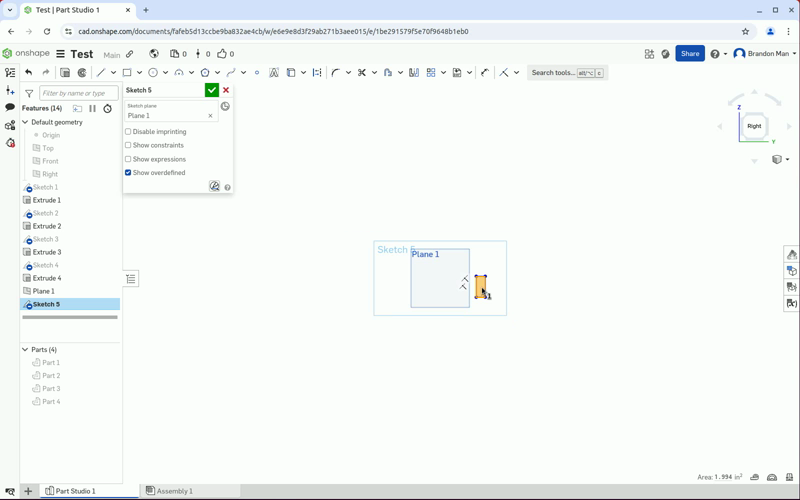
scroll(-6)
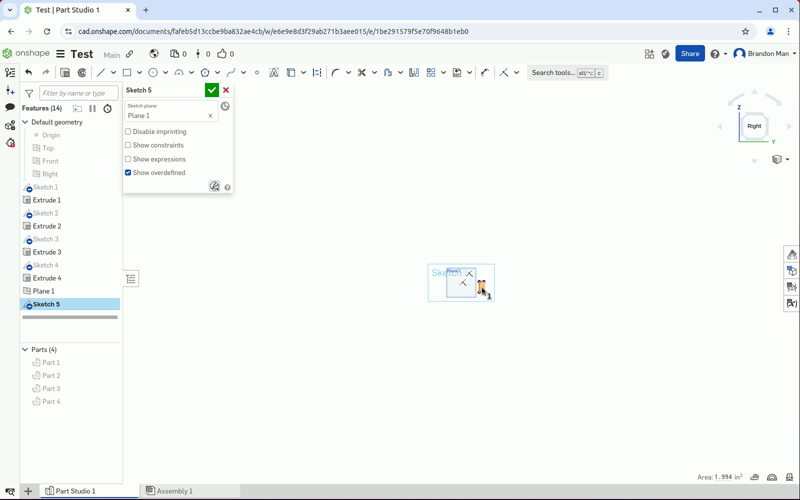
mouse_move(73, 352)
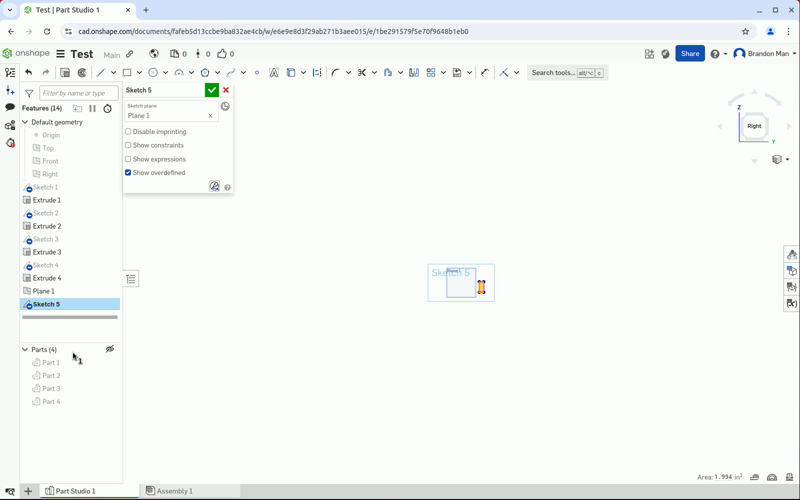
key(shift+y)
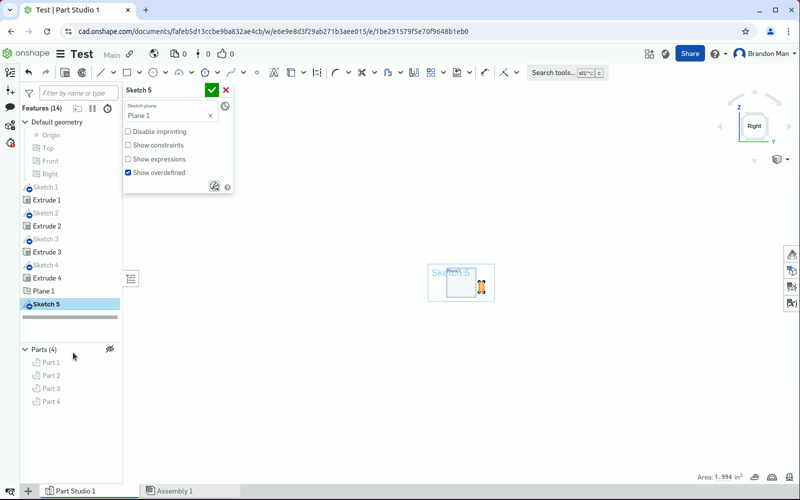
key(shift+e)
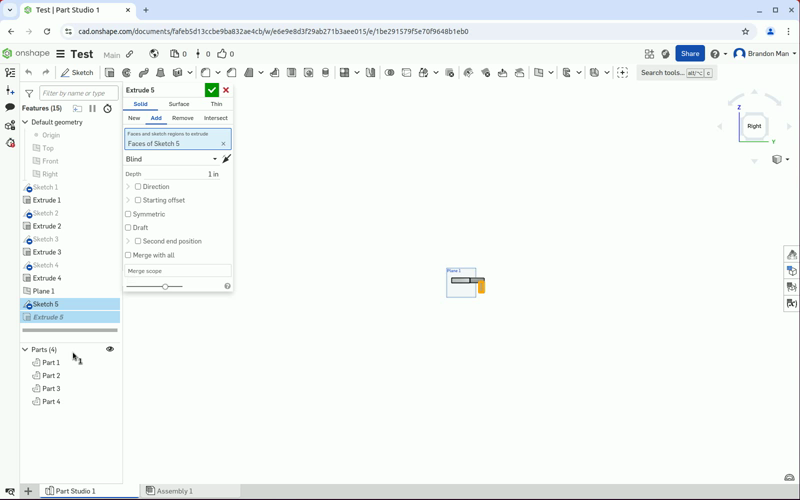
mouse_move(143, 106)
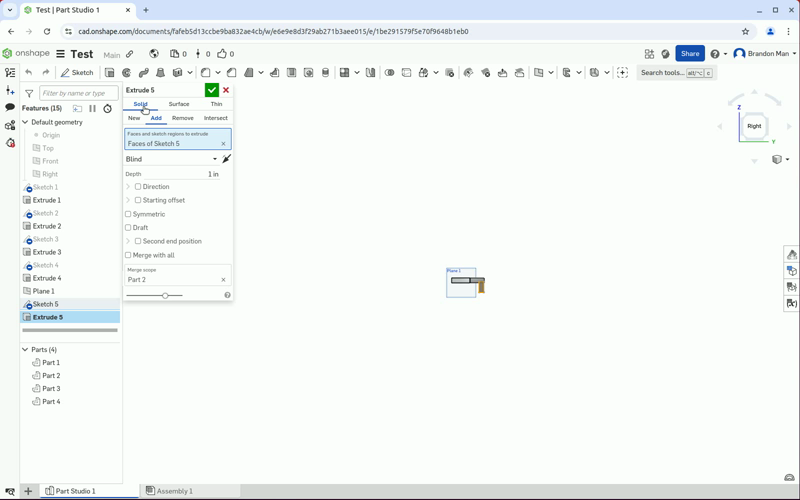
click(143, 106)
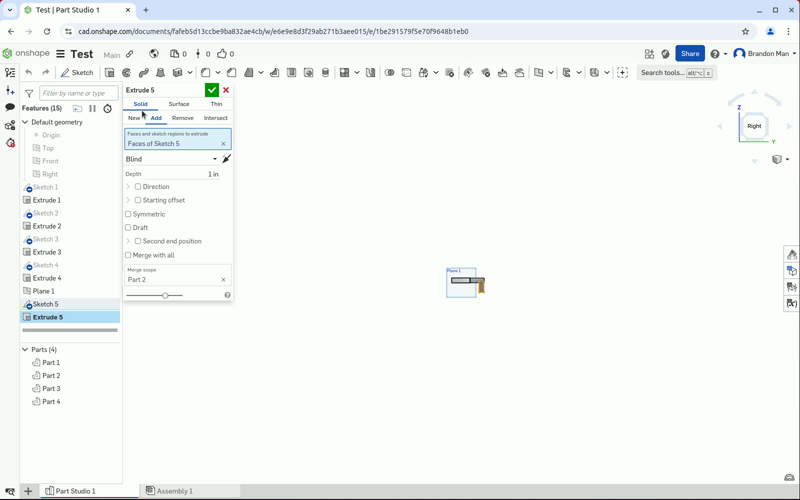
mouse_move(137, 120)
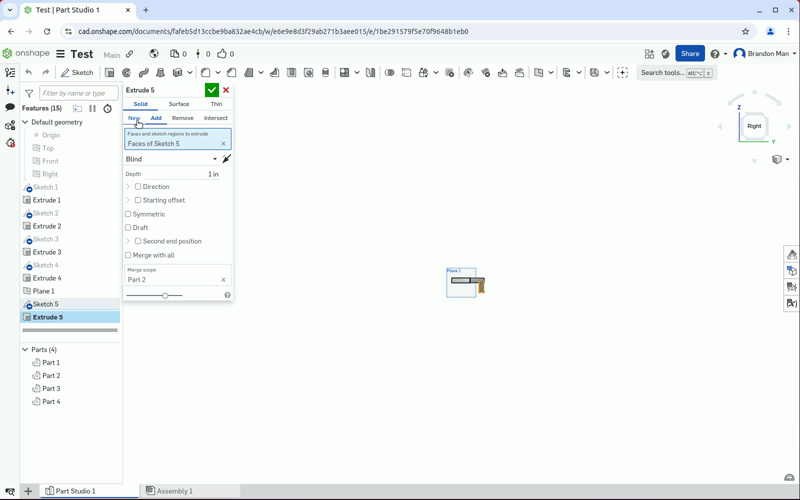
click(137, 120)
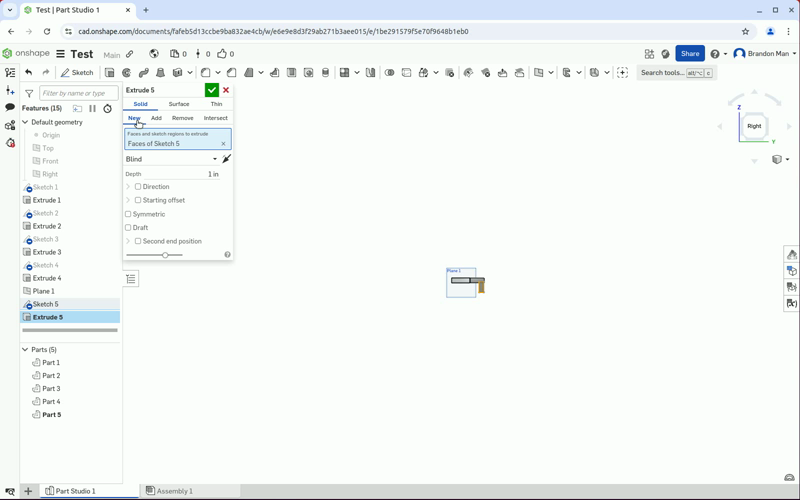
key(tab, 4)
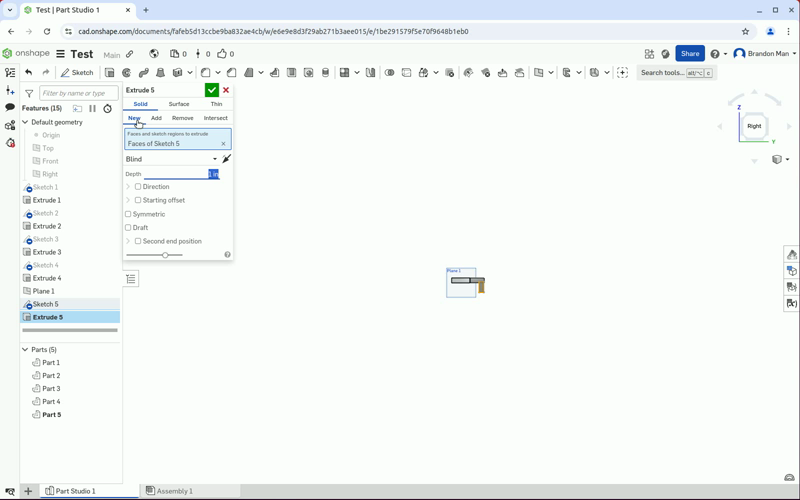
text(2.407)
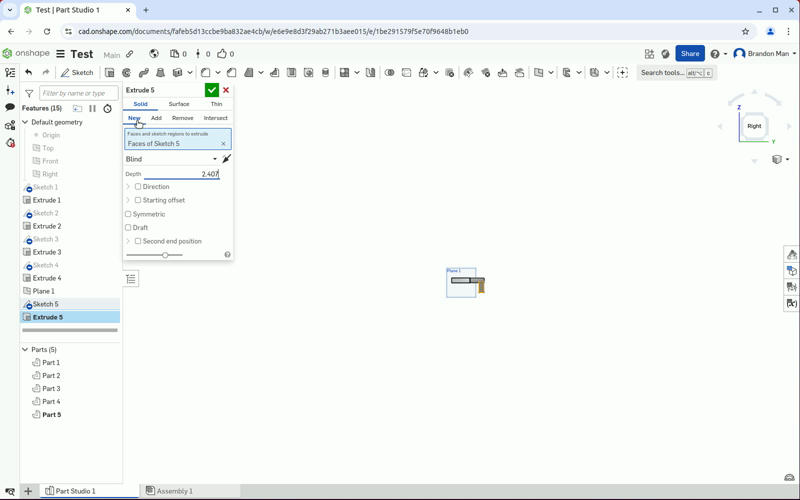
key(tab, 3)
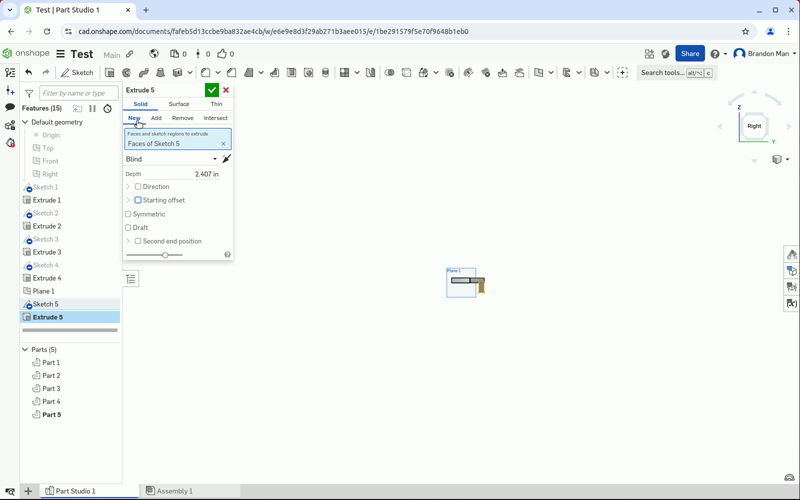
key(tab, 2)
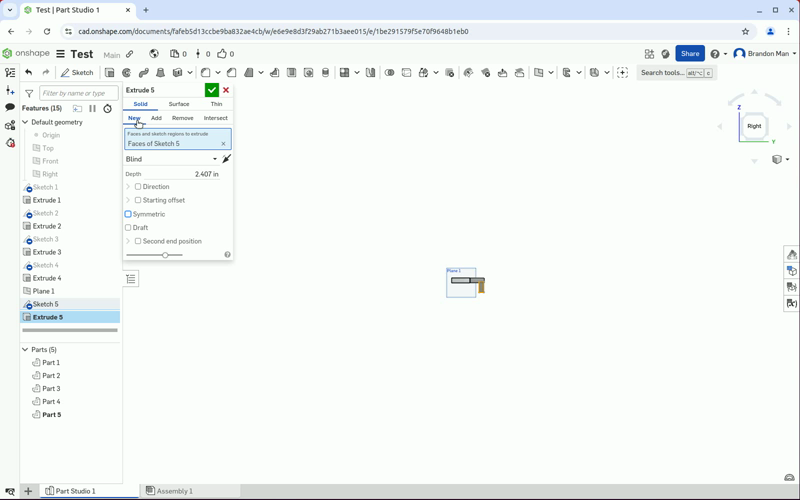
key(space)
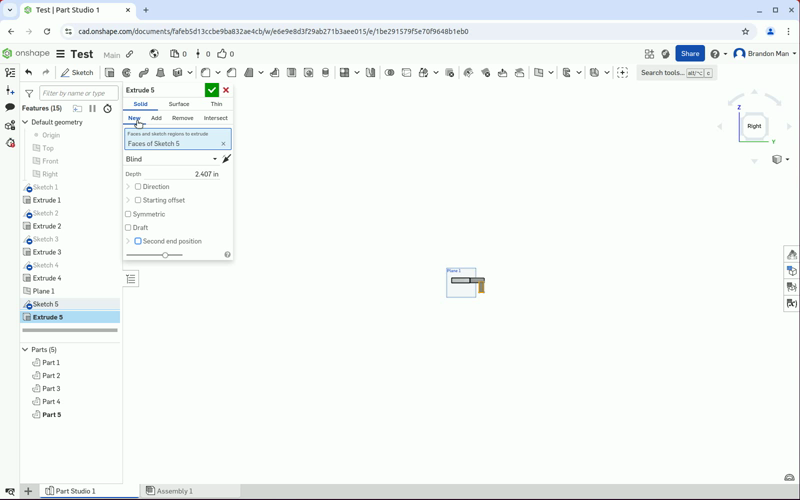
key(tab, 3)
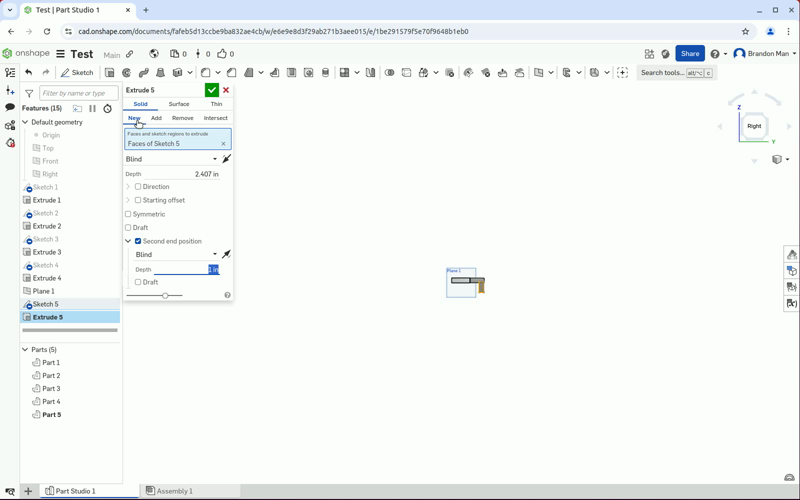
text(3.611)
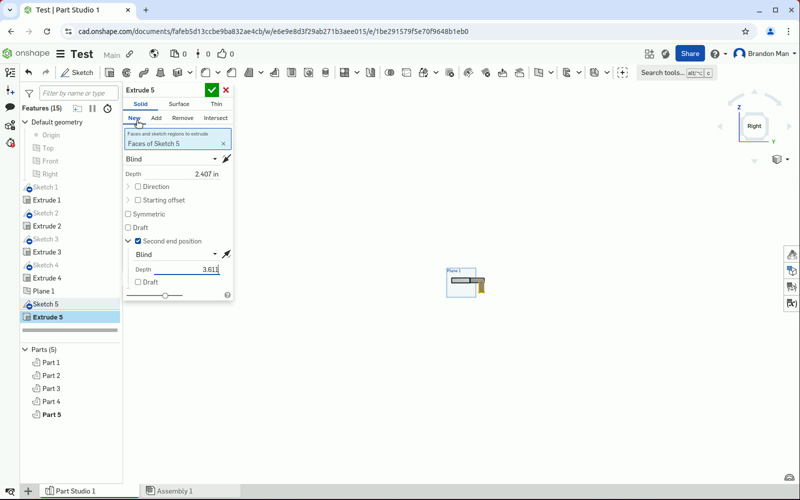
key(enter)
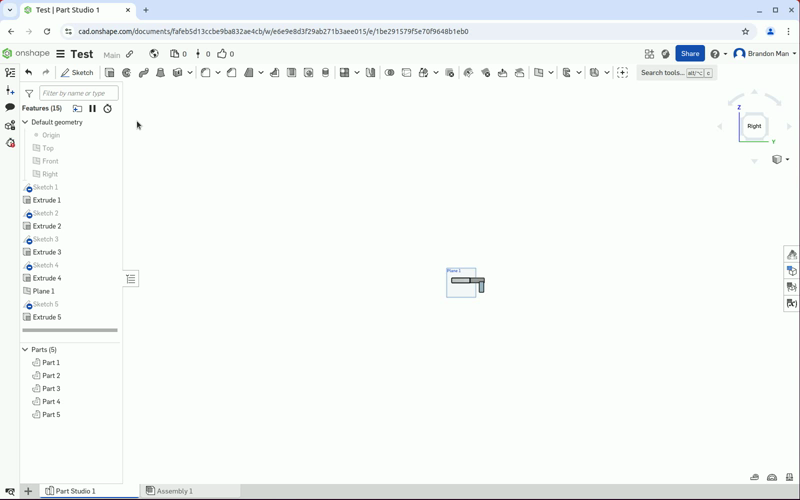
key(shift+h)
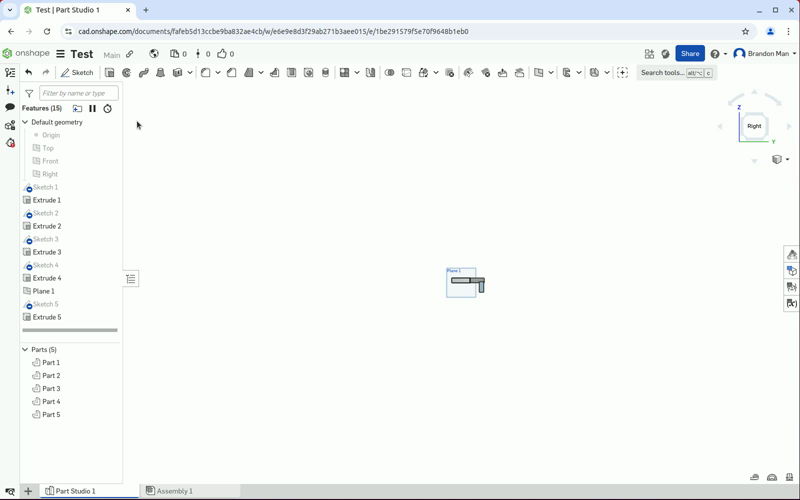
key(shift+h)
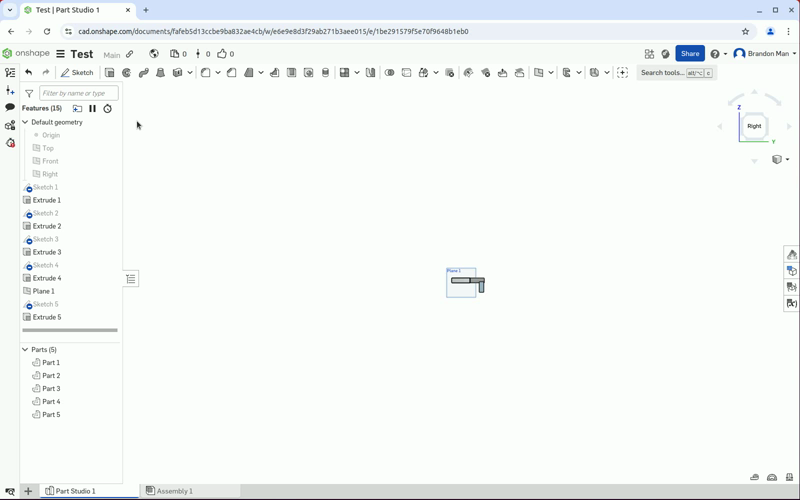
mouse_move(73, 189)
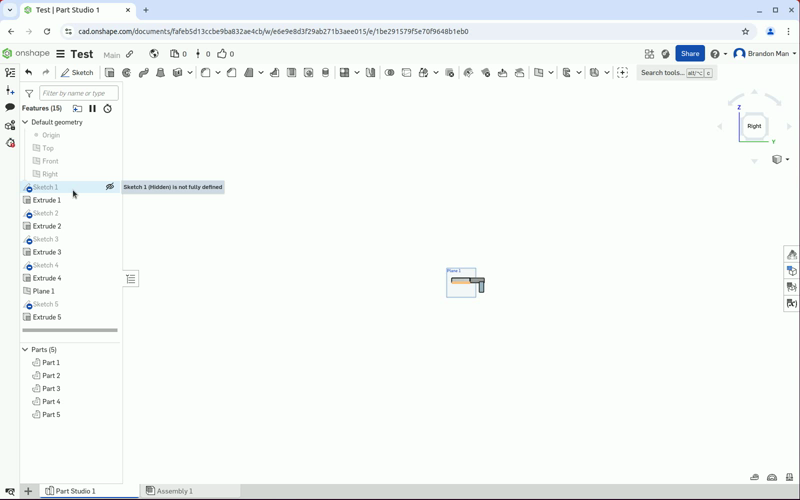
click(73, 189)
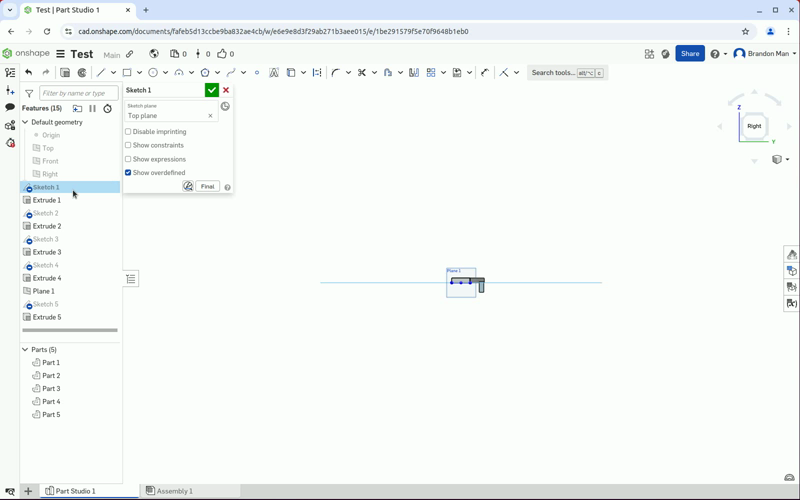
mouse_move(229, 92)
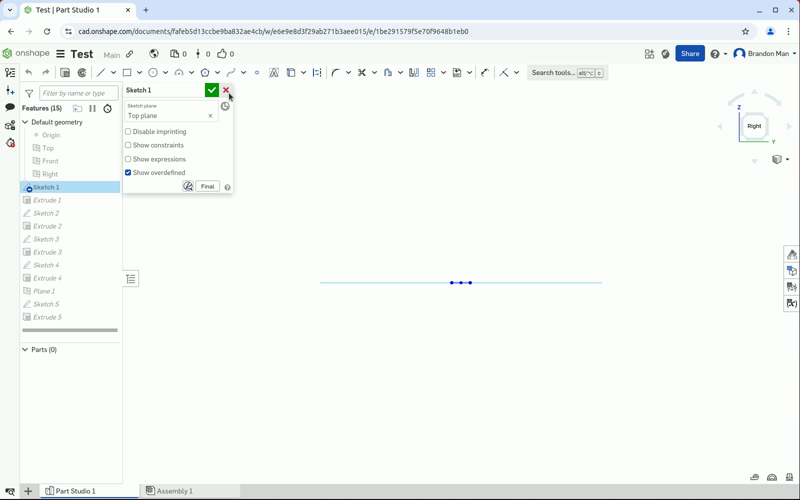
click(229, 92)
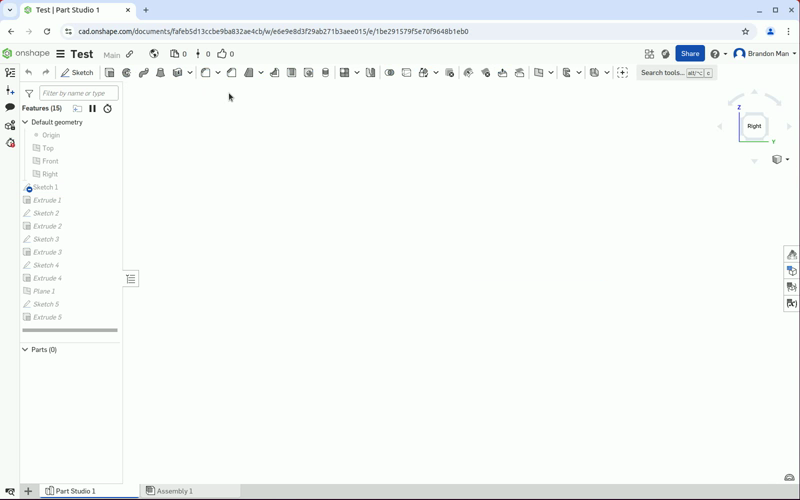
key(shift+s)
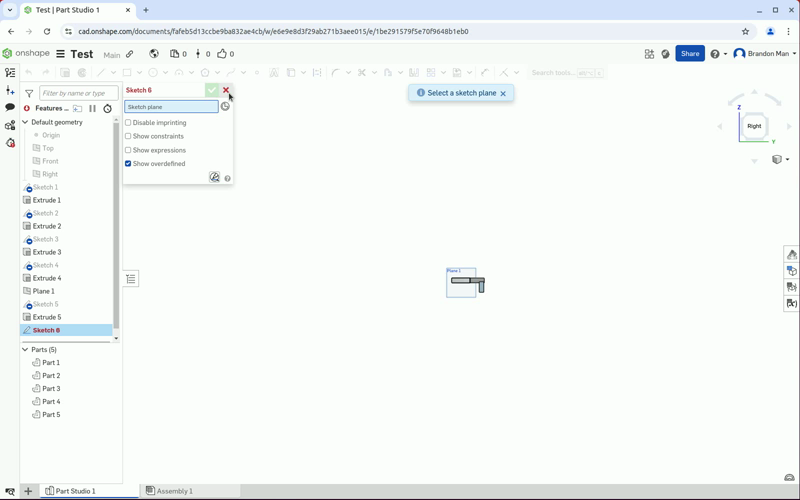
mouse_move(69, 293)
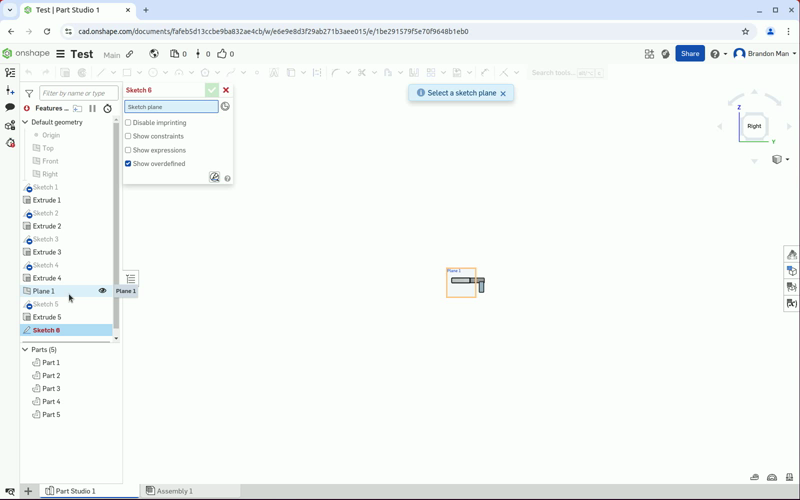
click(69, 293)
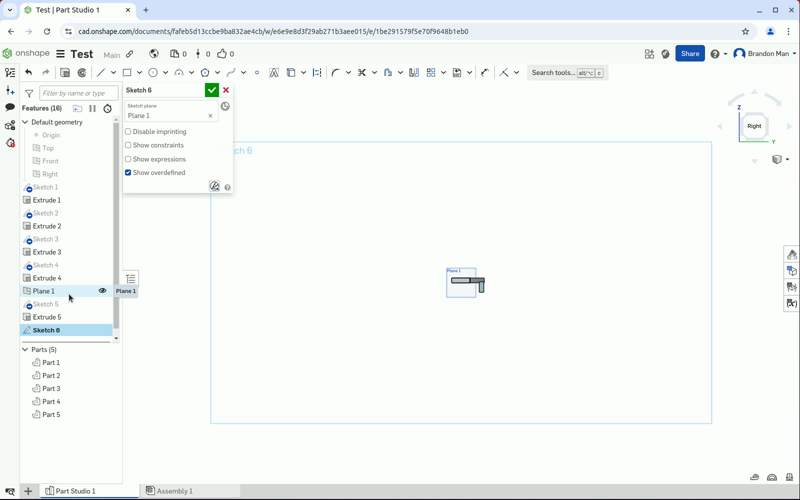
mouse_move(73, 352)
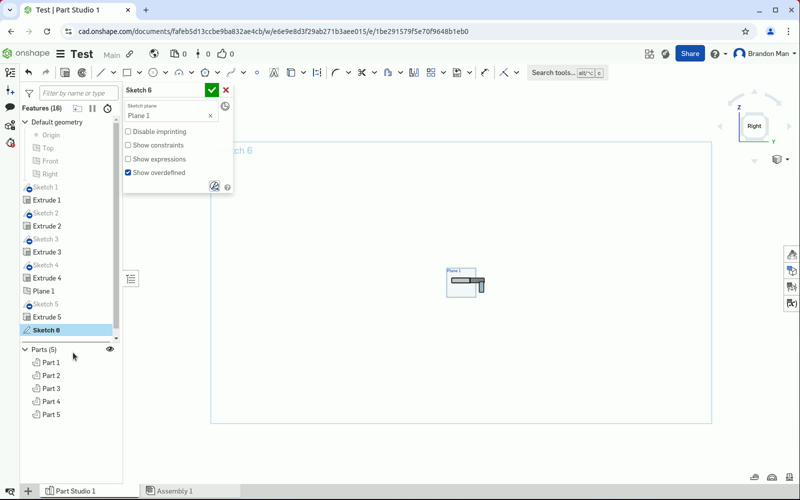
key(y)
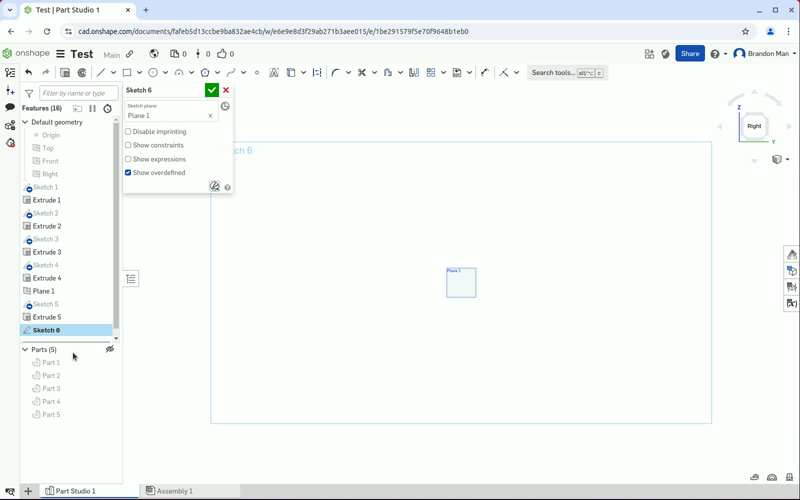
key(l)
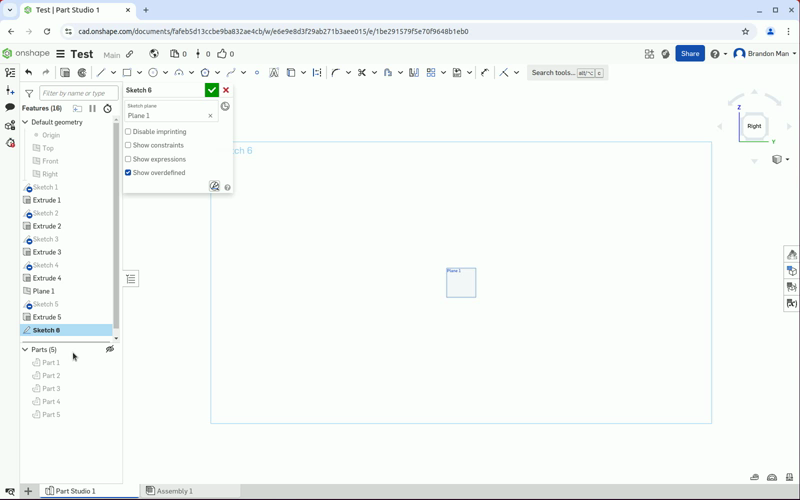
key_down(shift)
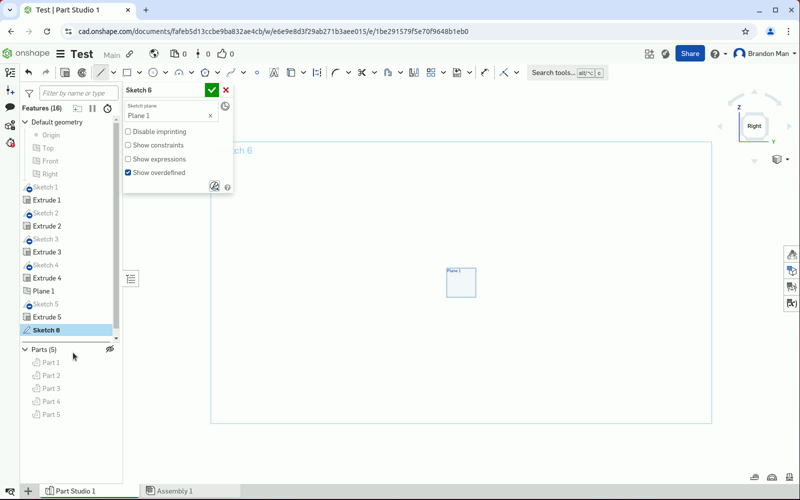
mouse_move(479, 282)
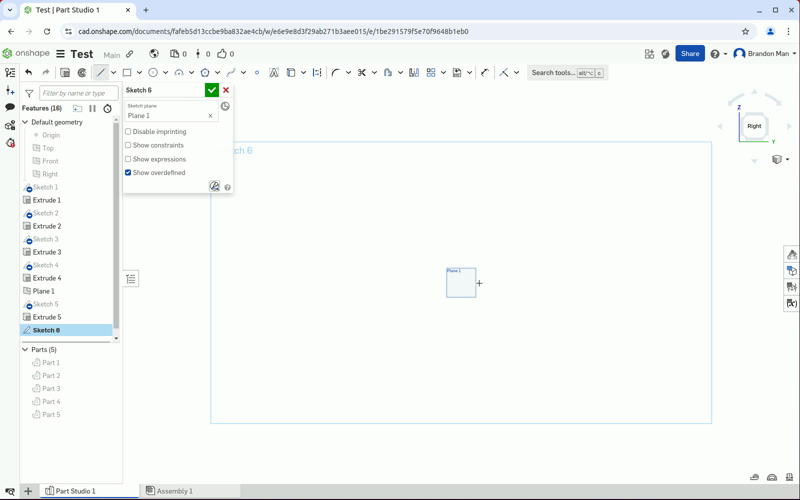
click(479, 282)
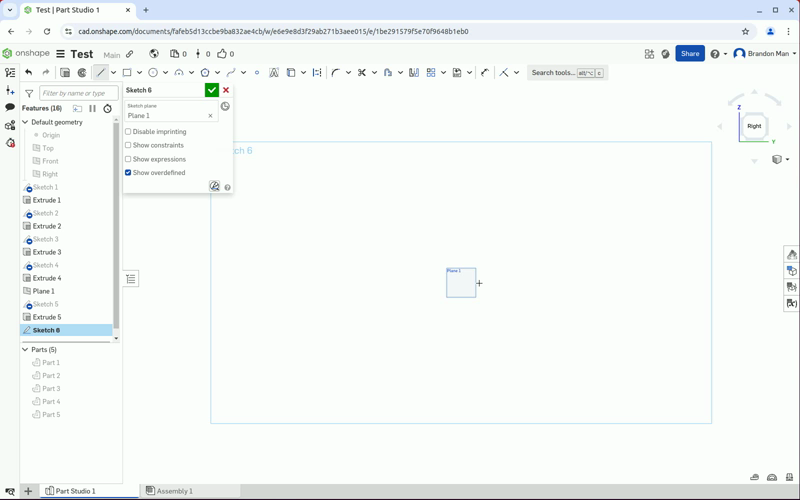
key_up(shift)
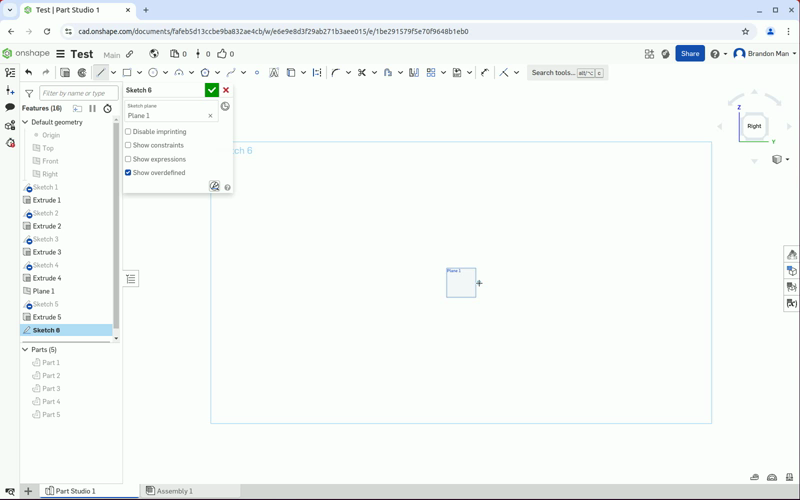
key_down(shift)
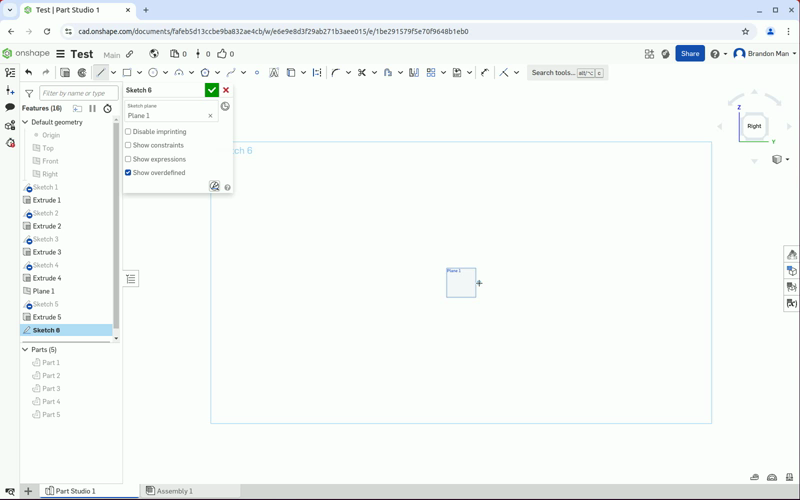
mouse_move(509, 282)
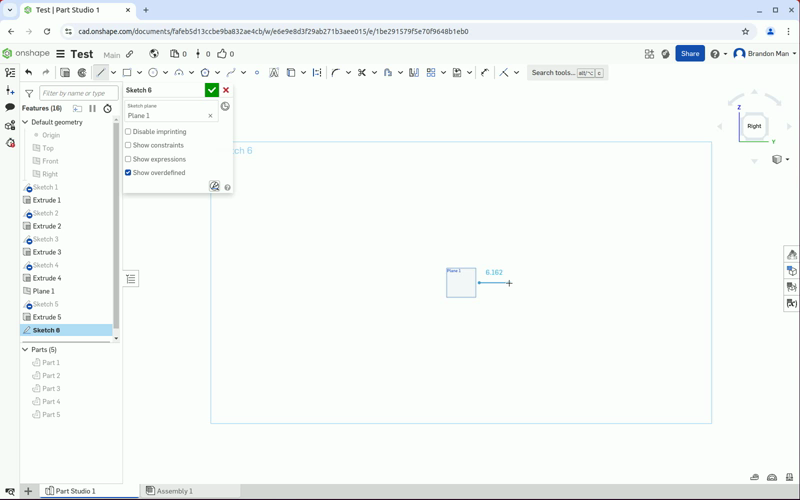
mouse_move(483, 282)
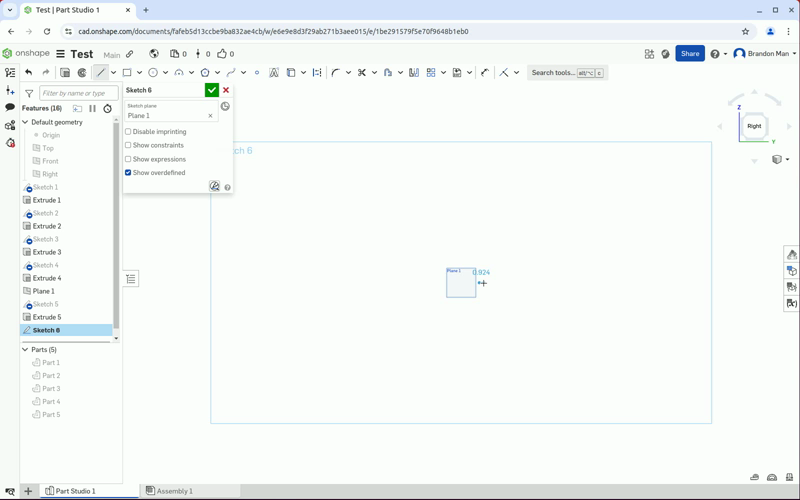
scroll(6)
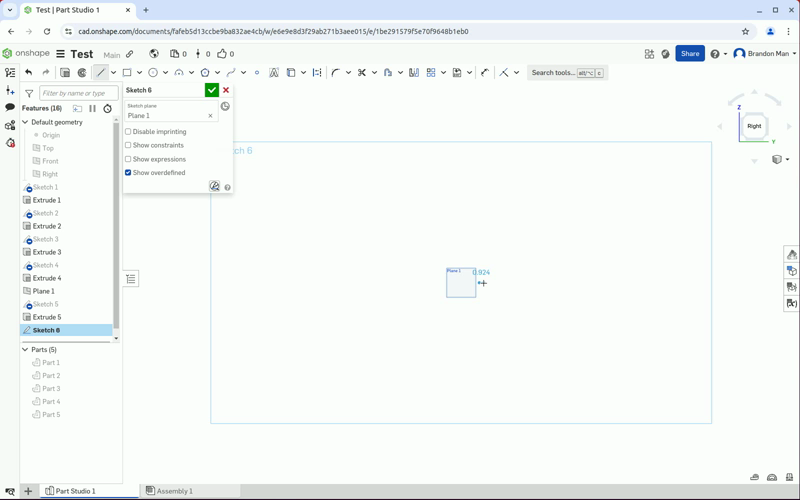
scroll(6)
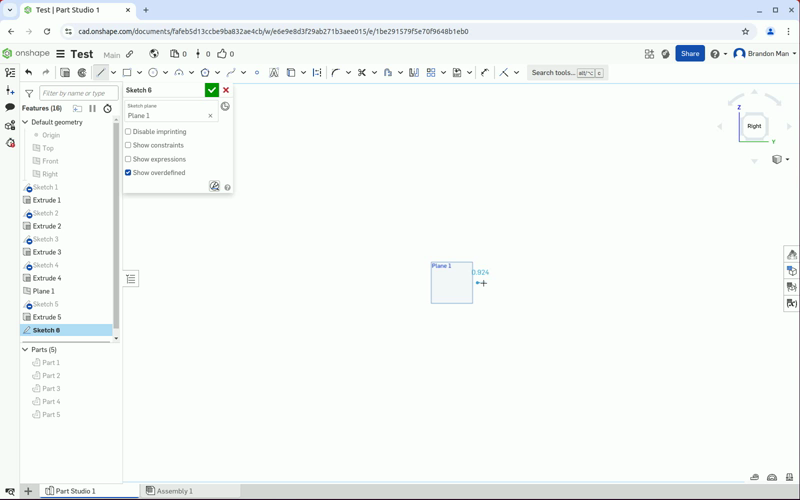
scroll(6)
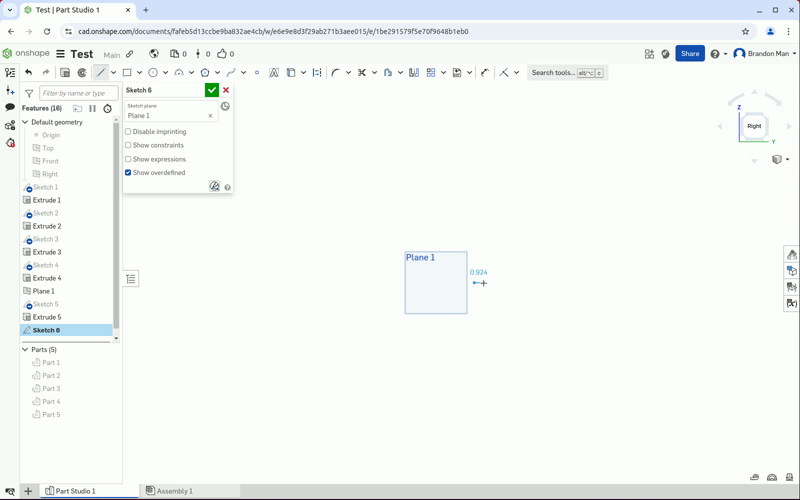
scroll(6)
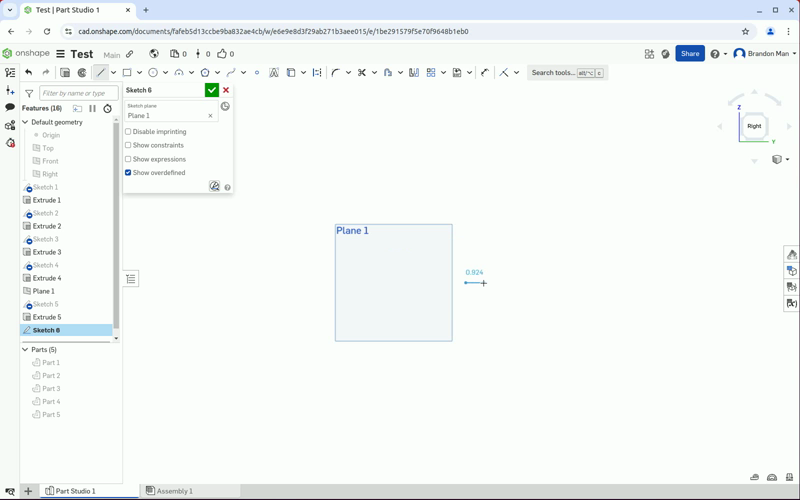
scroll(6)
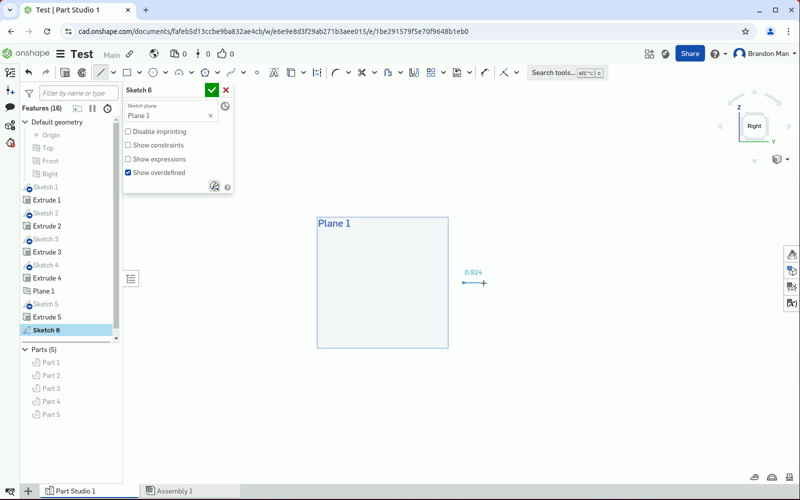
scroll(6)
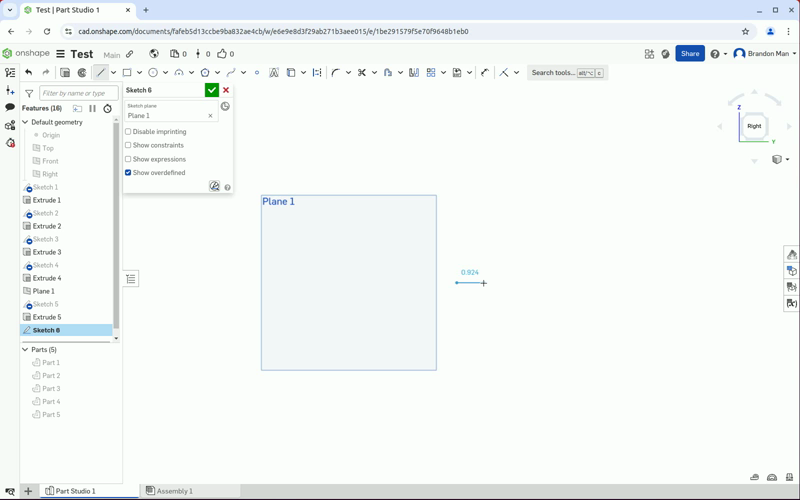
scroll(6)
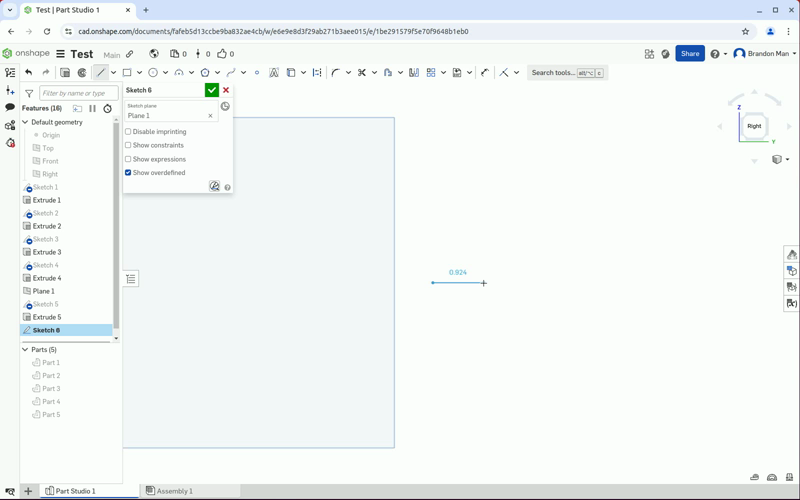
click(483, 282)
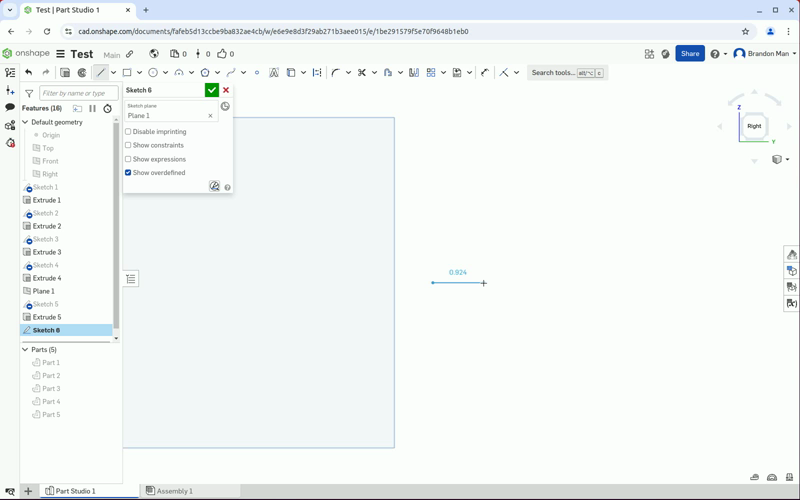
scroll(-6)
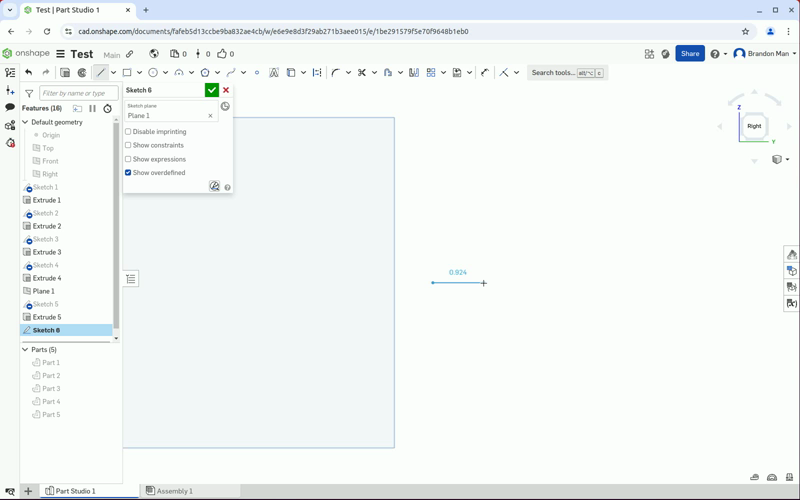
scroll(-6)
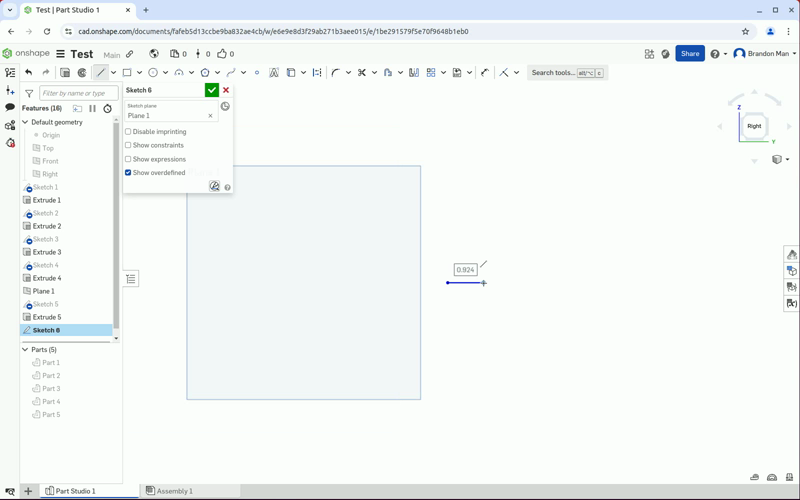
scroll(-6)
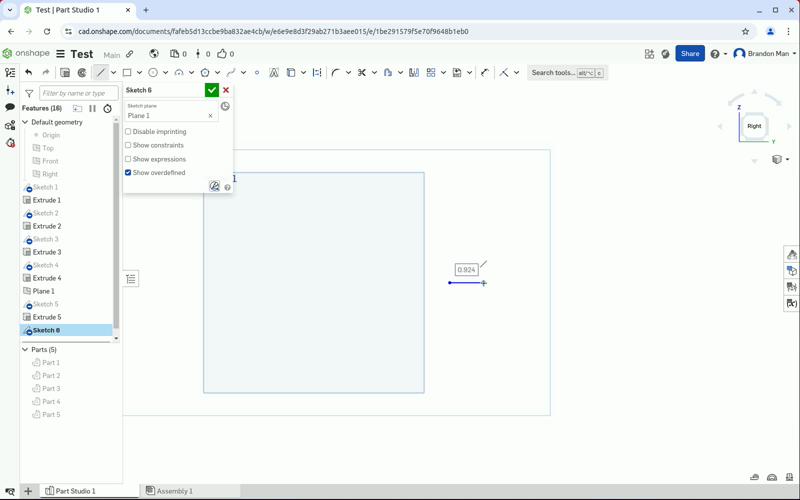
scroll(-6)
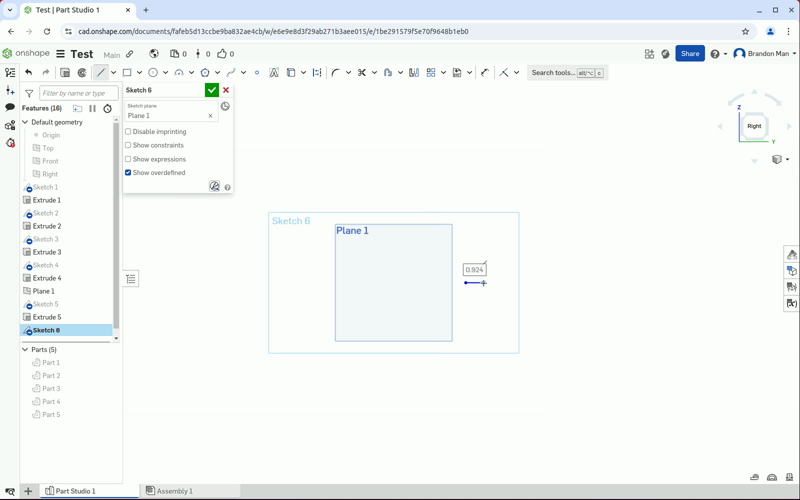
scroll(-6)
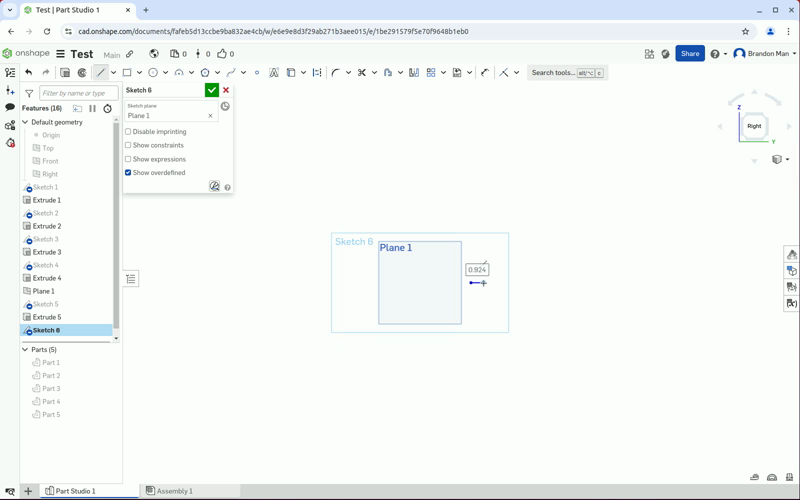
scroll(-6)
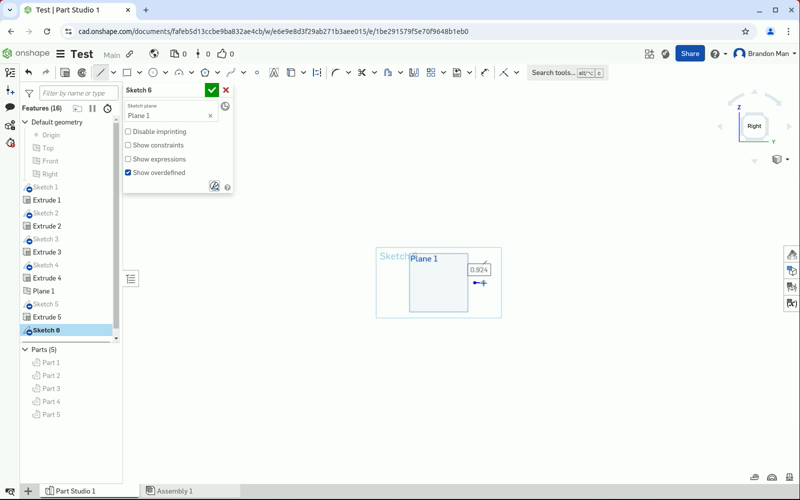
scroll(-6)
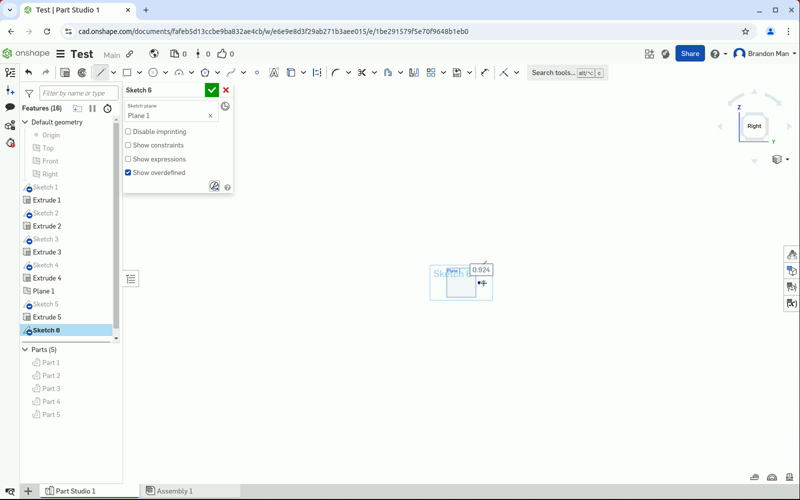
key_up(shift)
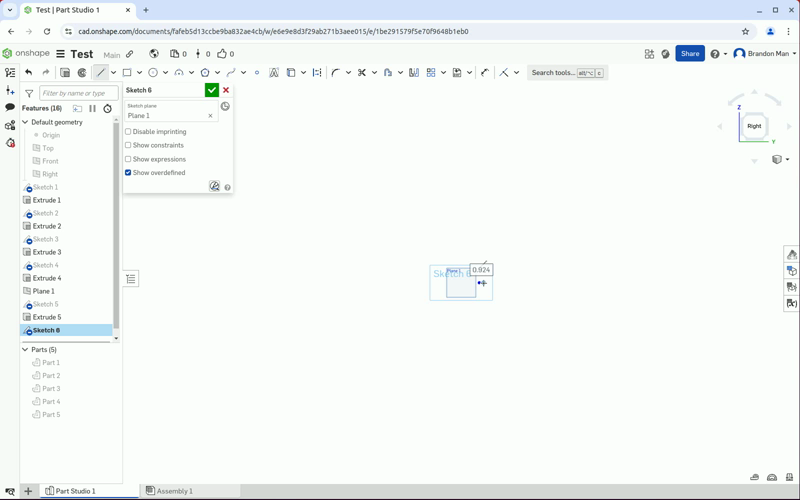
key_down(shift)
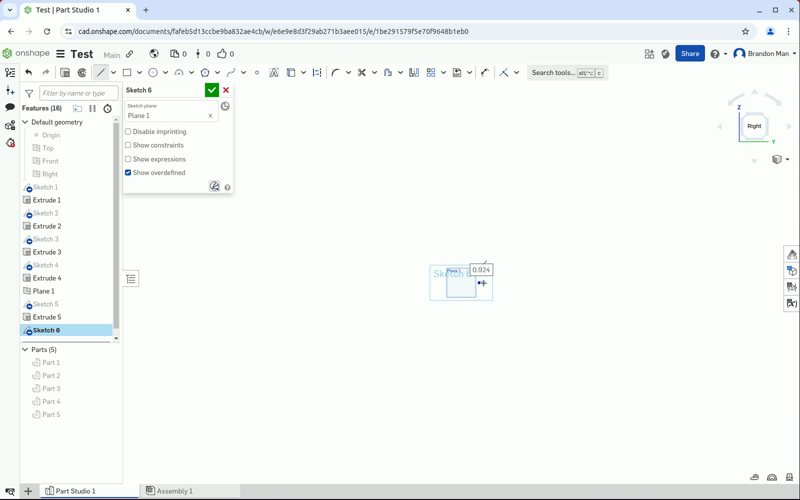
mouse_move(513, 282)
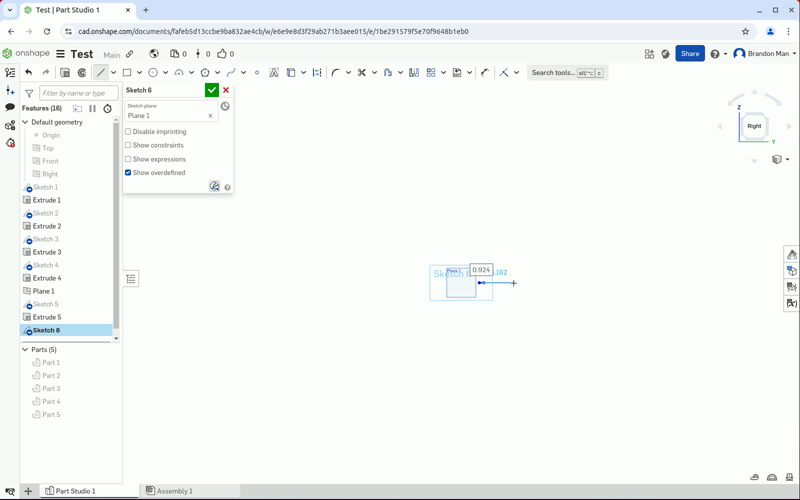
mouse_move(483, 277)
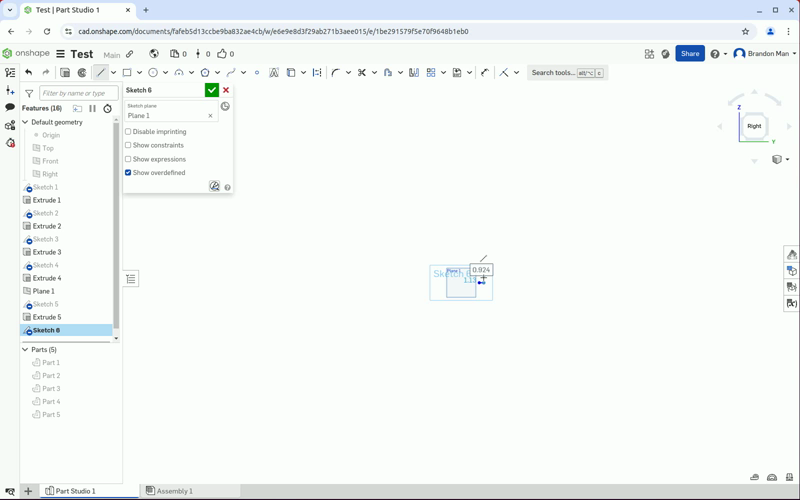
scroll(6)
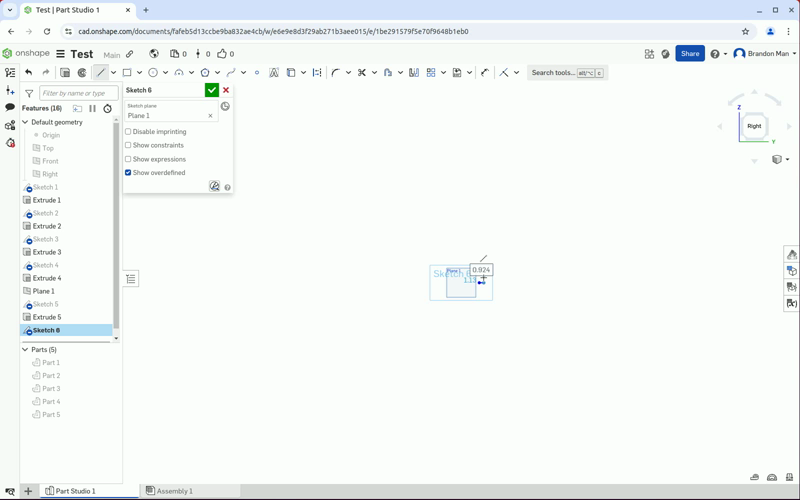
scroll(6)
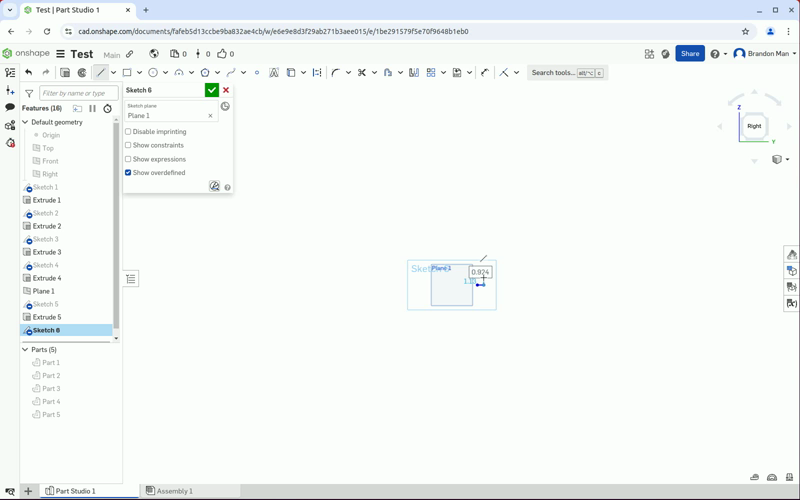
scroll(6)
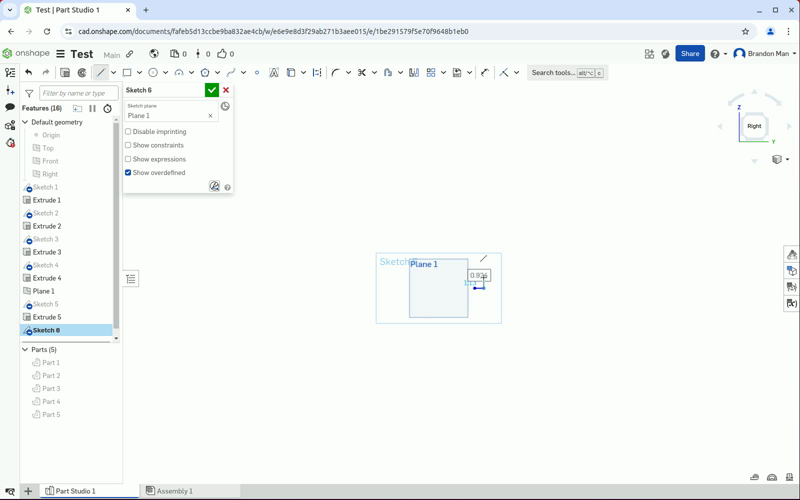
scroll(6)
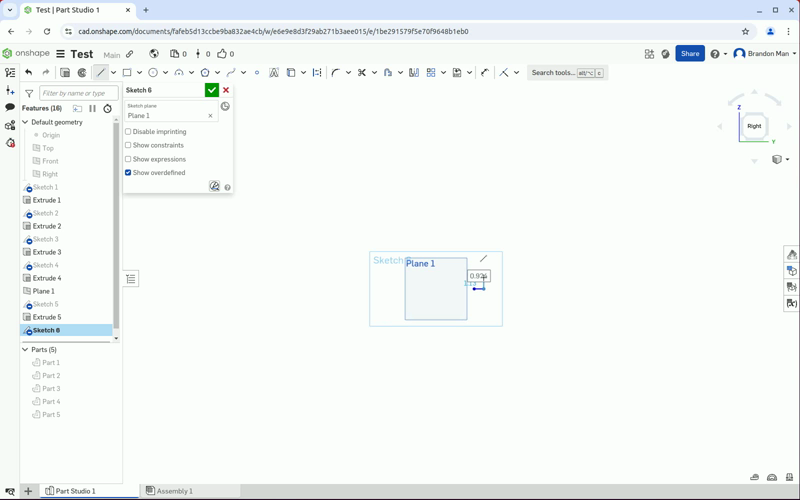
scroll(6)
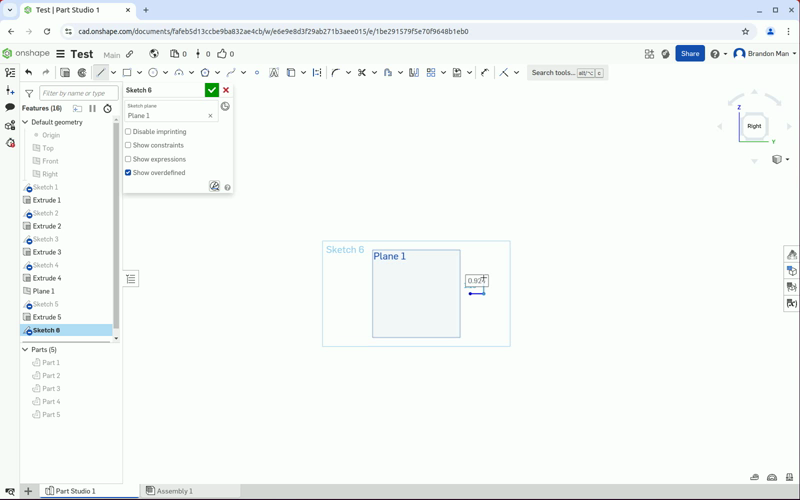
scroll(6)
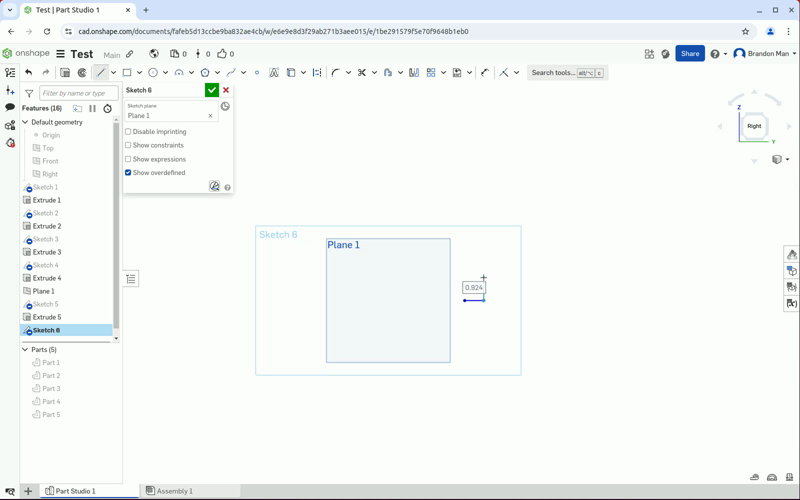
scroll(6)
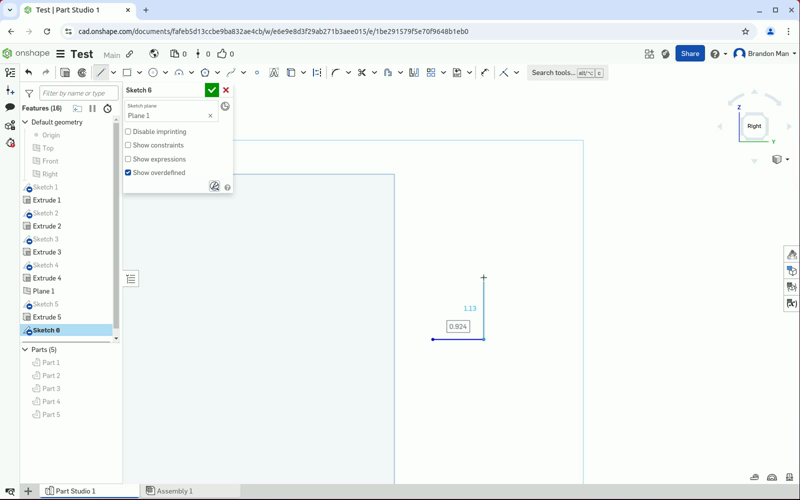
click(483, 277)
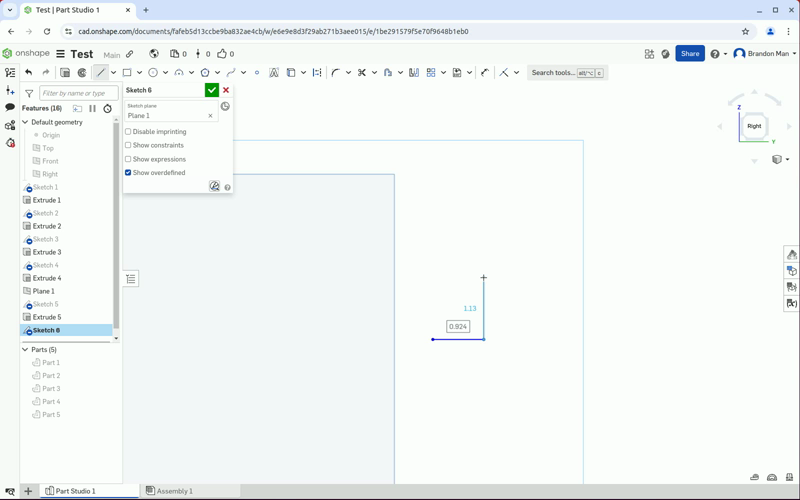
scroll(-6)
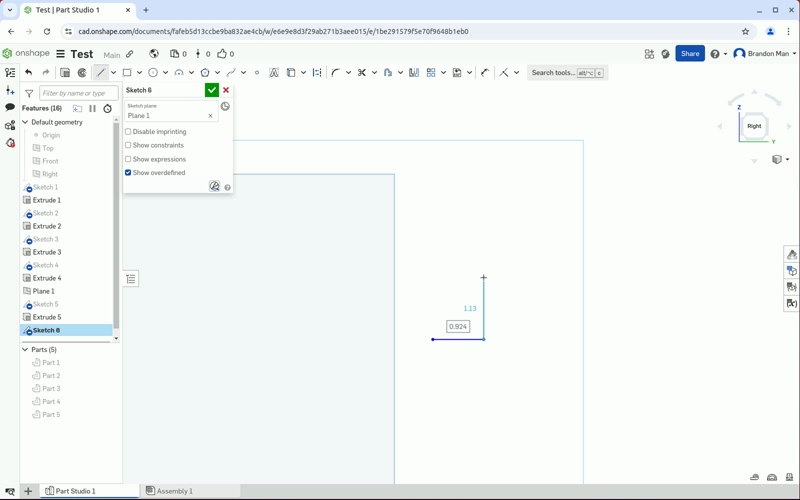
scroll(-6)
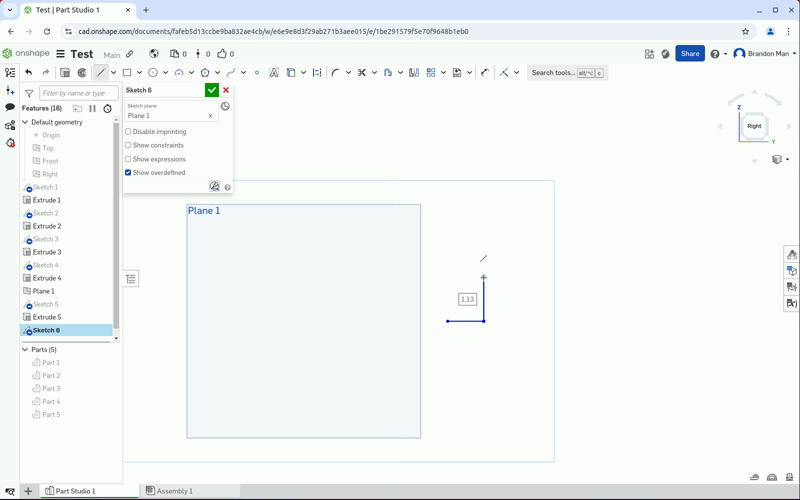
scroll(-6)
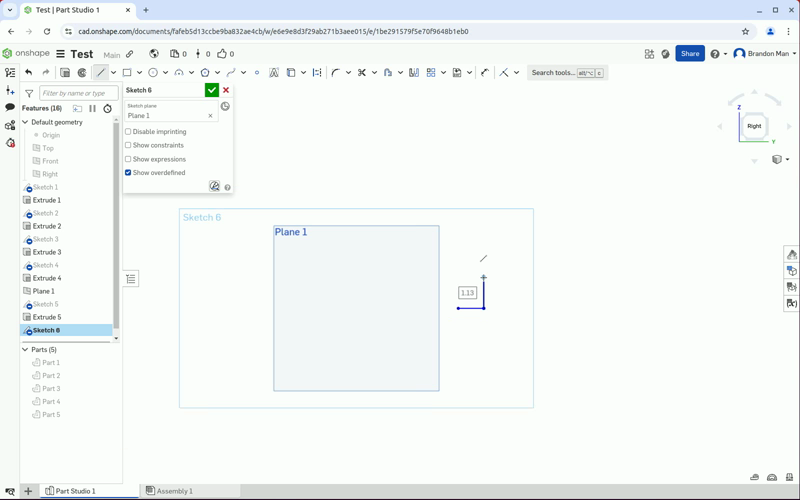
scroll(-6)
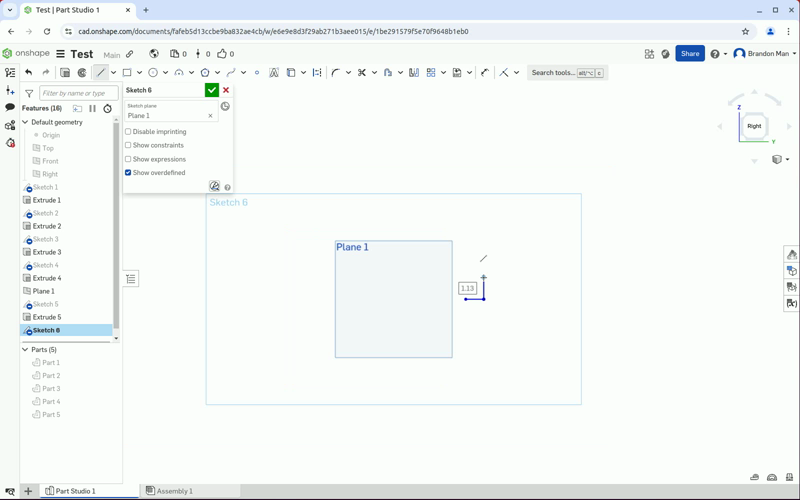
scroll(-6)
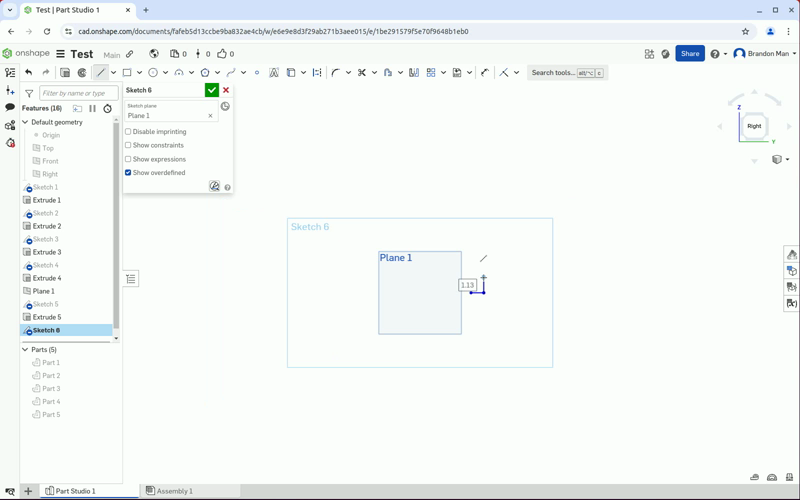
scroll(-6)
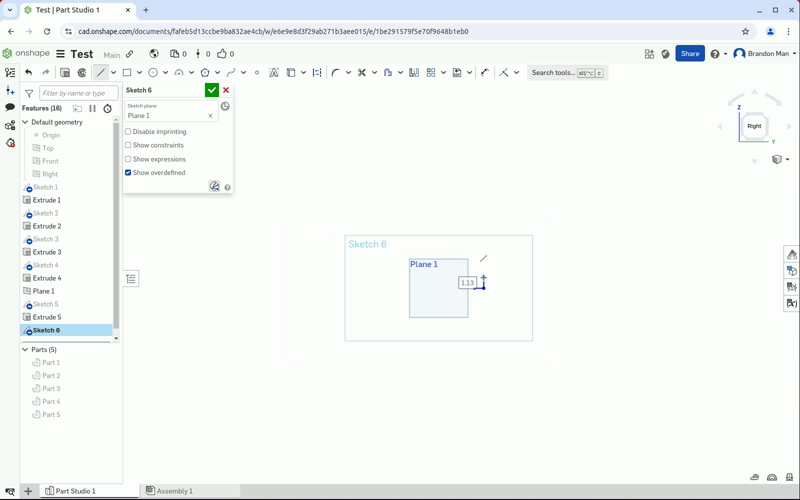
scroll(-6)
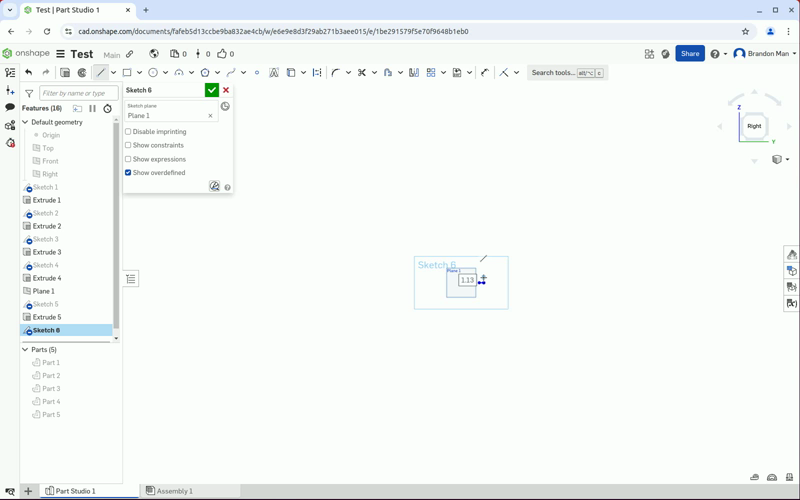
key_up(shift)
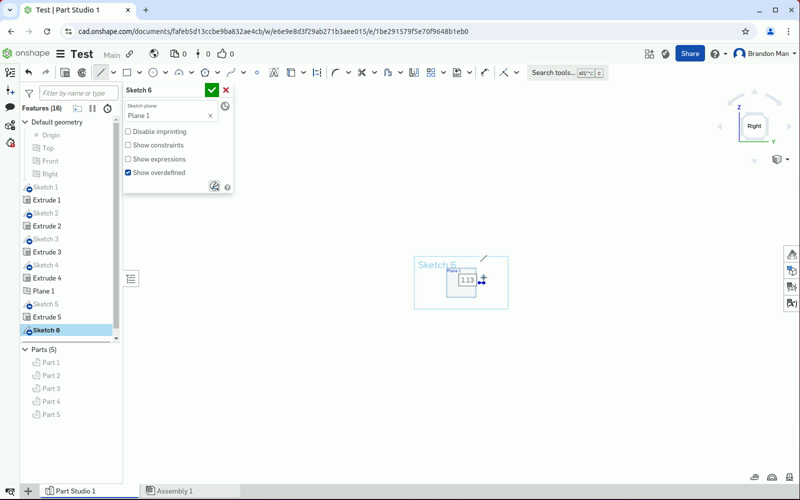
key_down(shift)
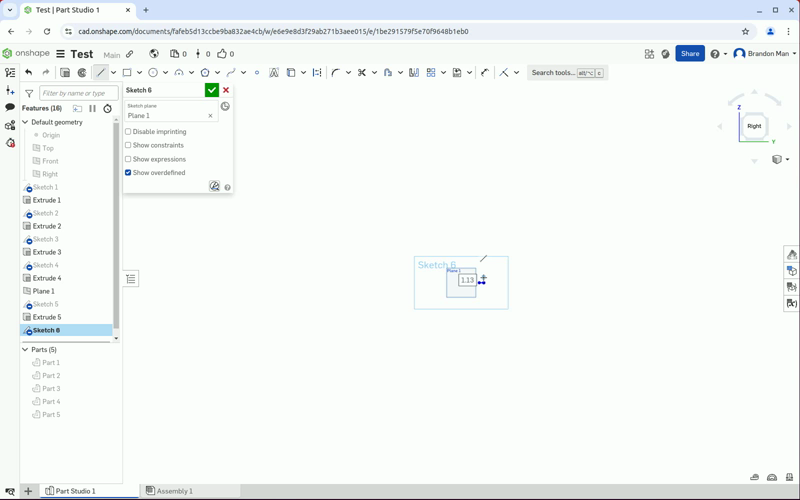
mouse_move(513, 277)
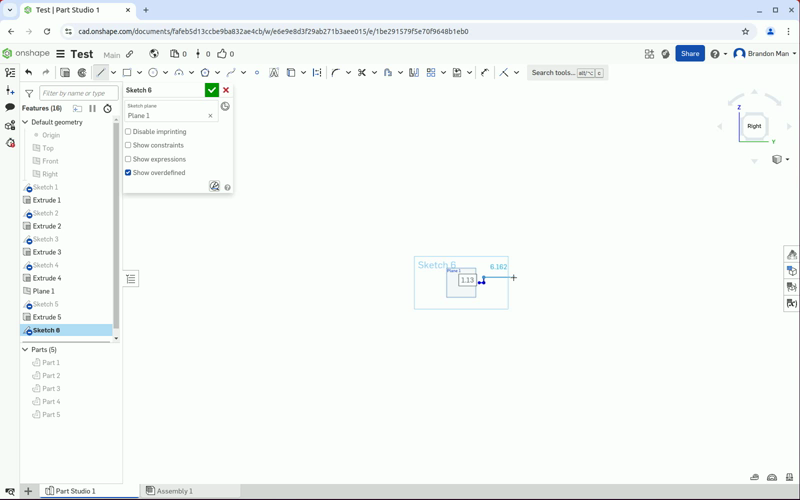
mouse_move(479, 277)
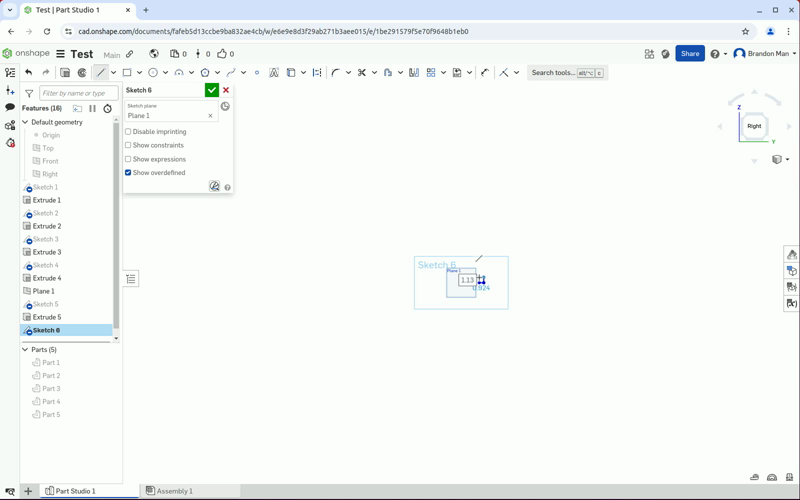
scroll(6)
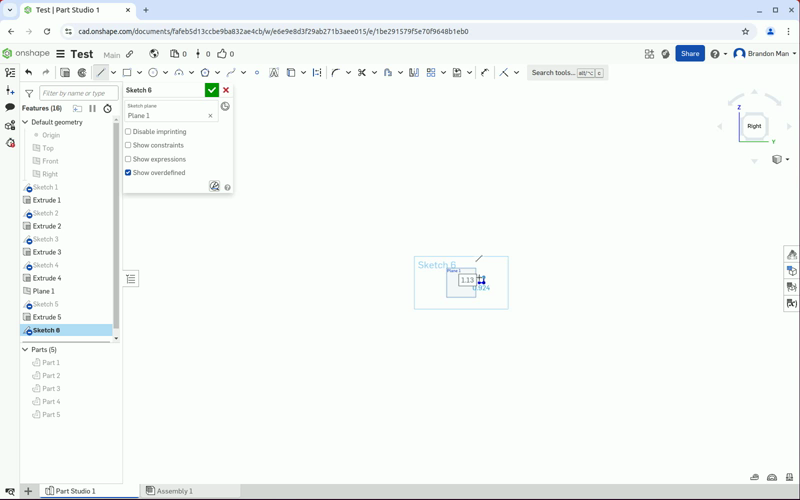
scroll(6)
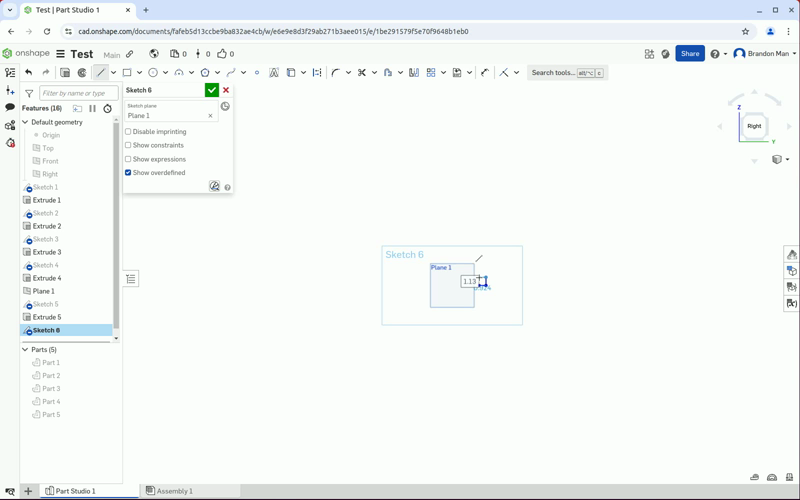
scroll(6)
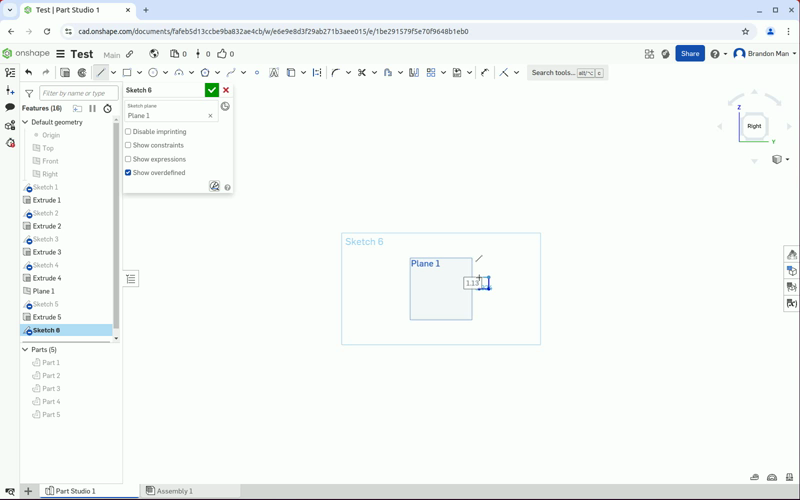
scroll(6)
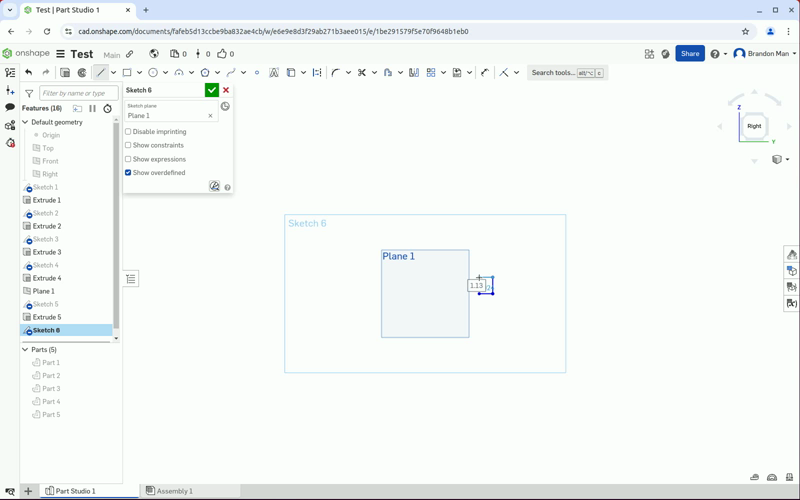
scroll(6)
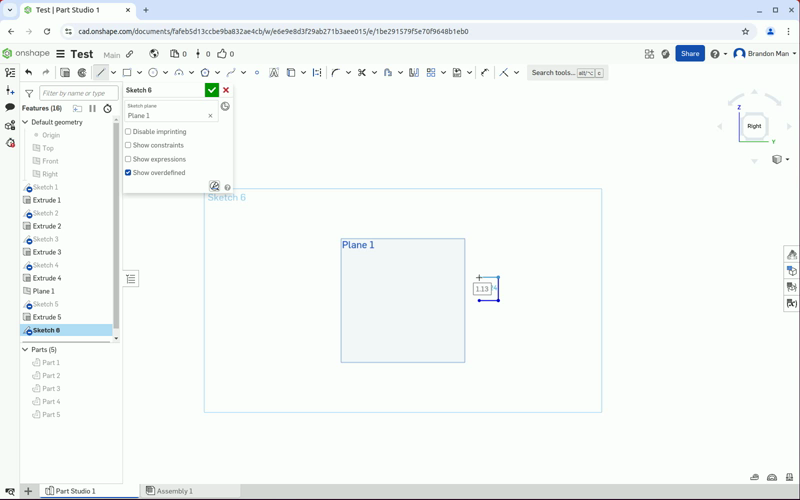
scroll(6)
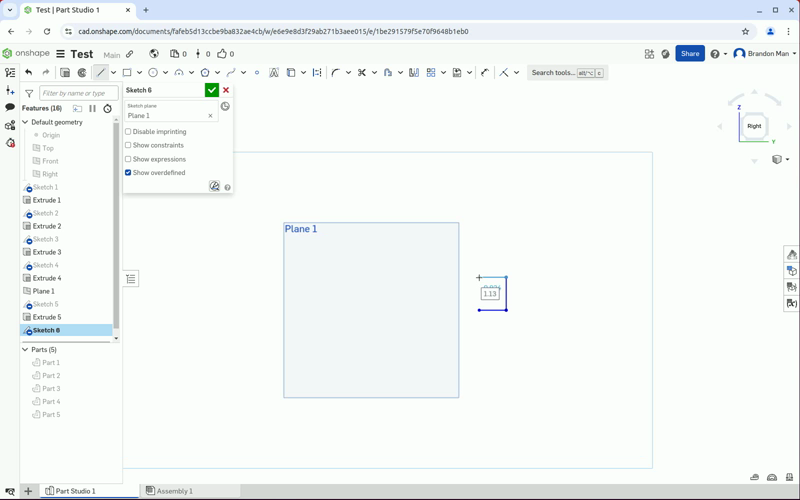
scroll(6)
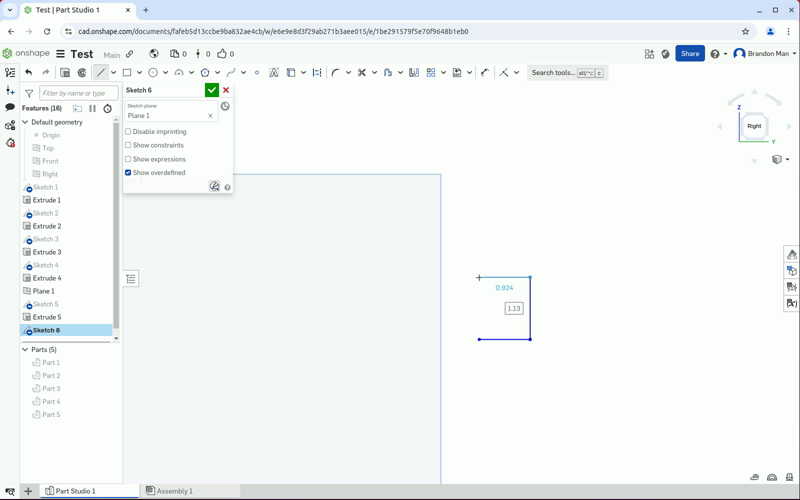
click(479, 277)
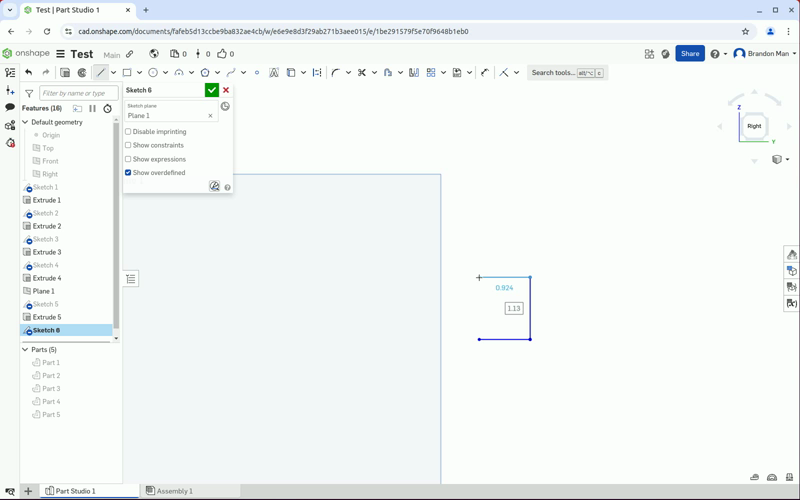
scroll(-6)
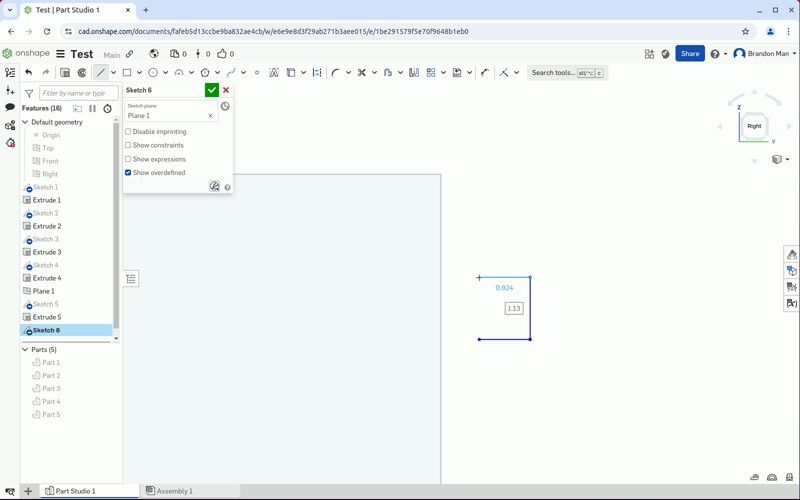
scroll(-6)
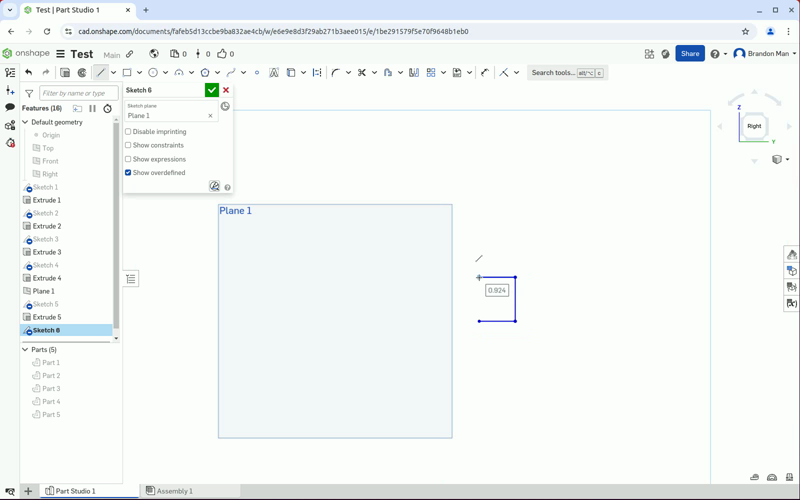
scroll(-6)
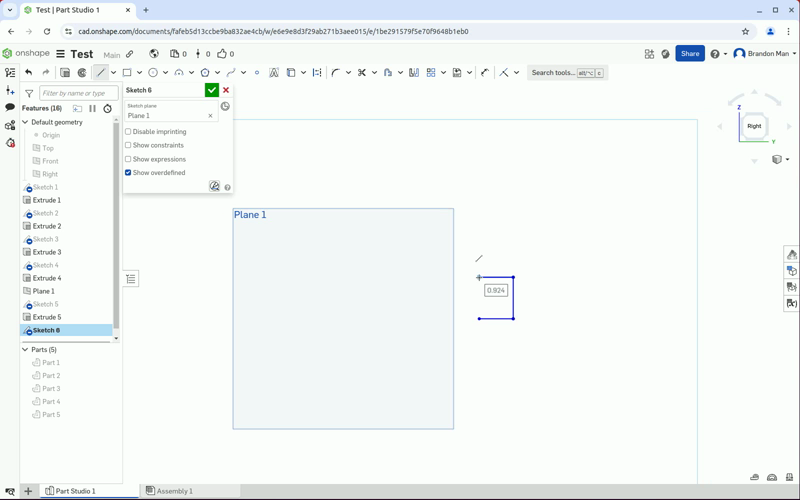
scroll(-6)
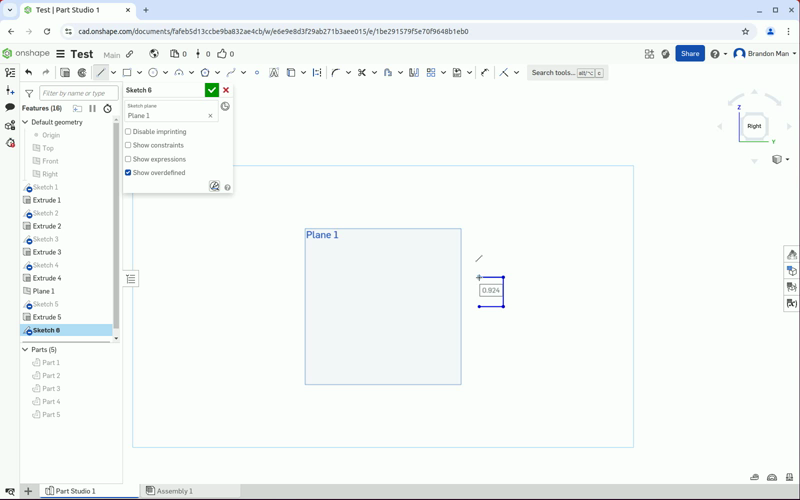
scroll(-6)
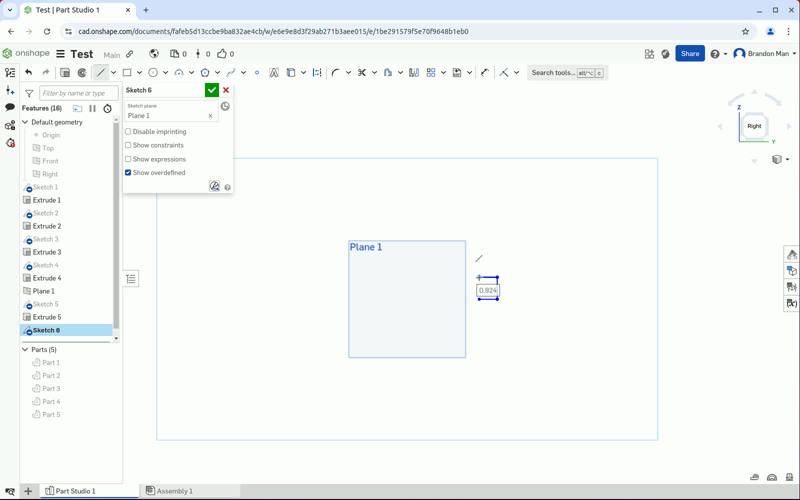
scroll(-6)
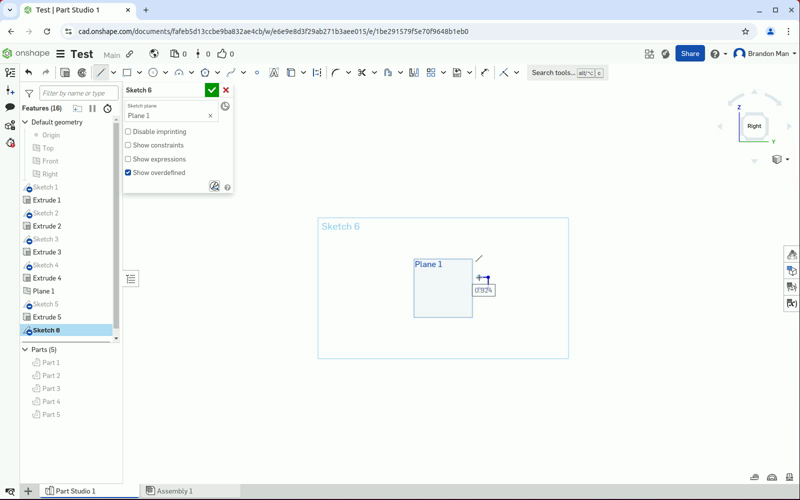
scroll(-6)
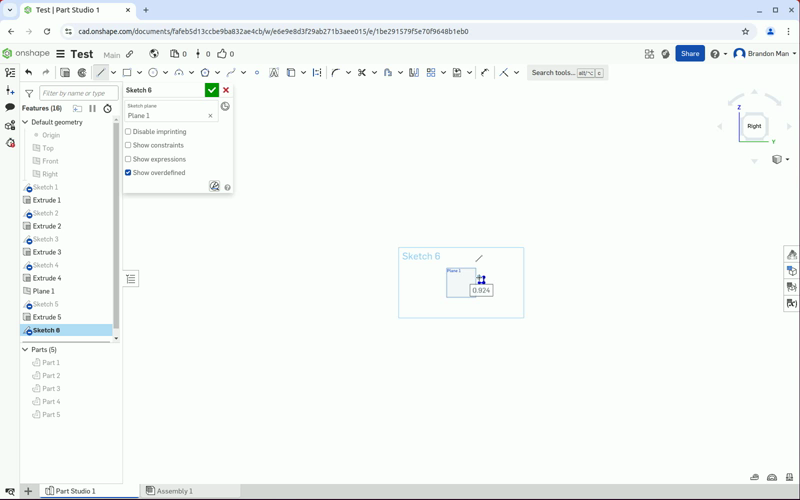
key_up(shift)
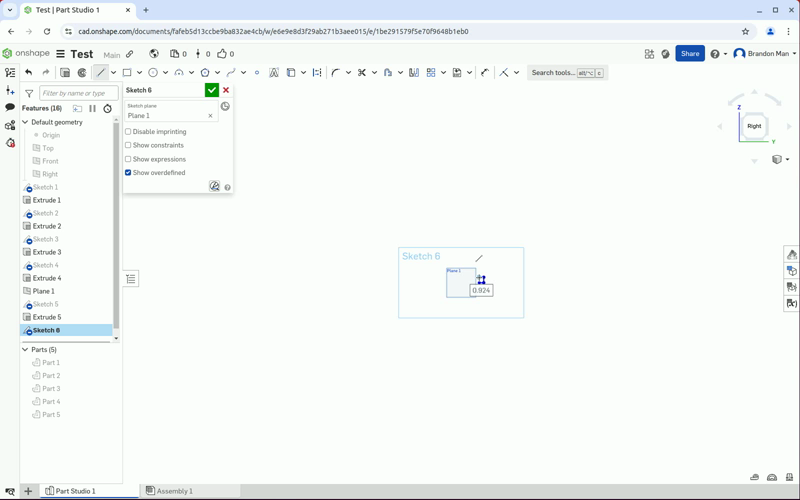
mouse_move(509, 277)
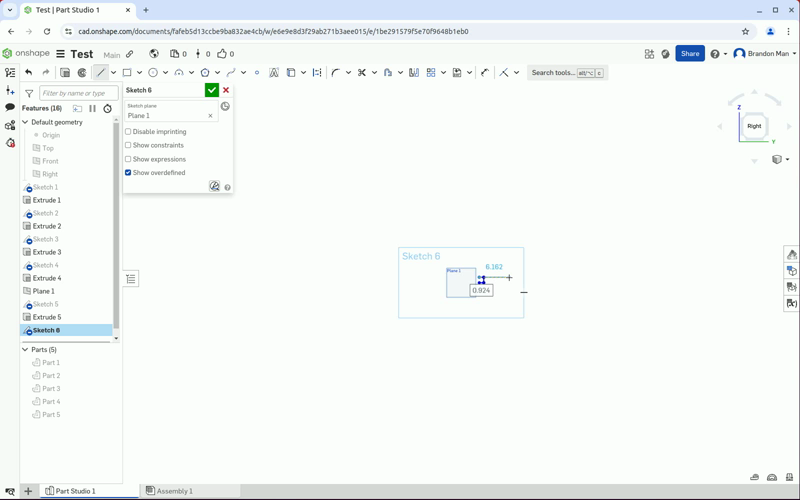
key_down(shift)
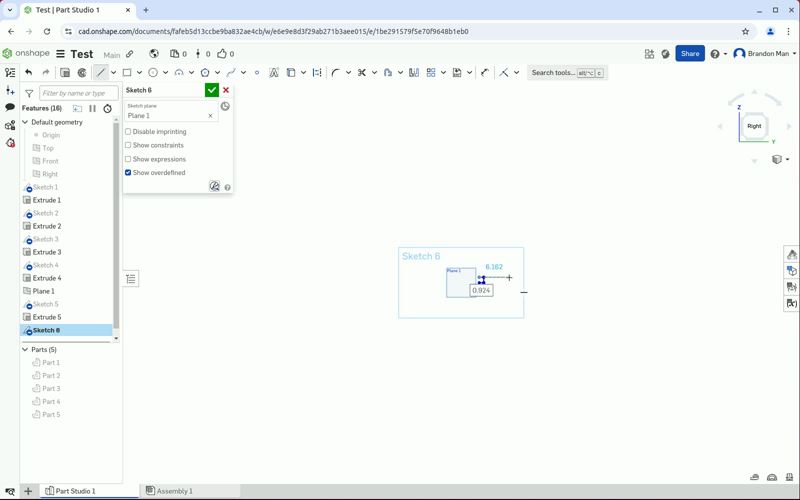
mouse_move(479, 282)
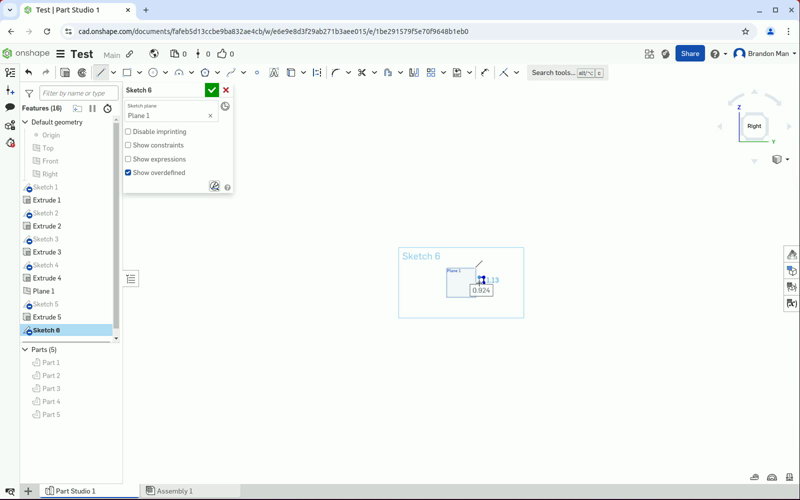
scroll(6)
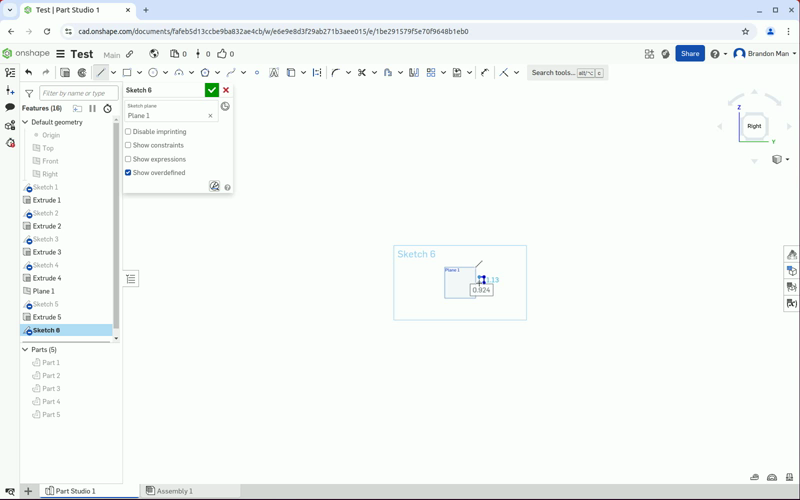
scroll(6)
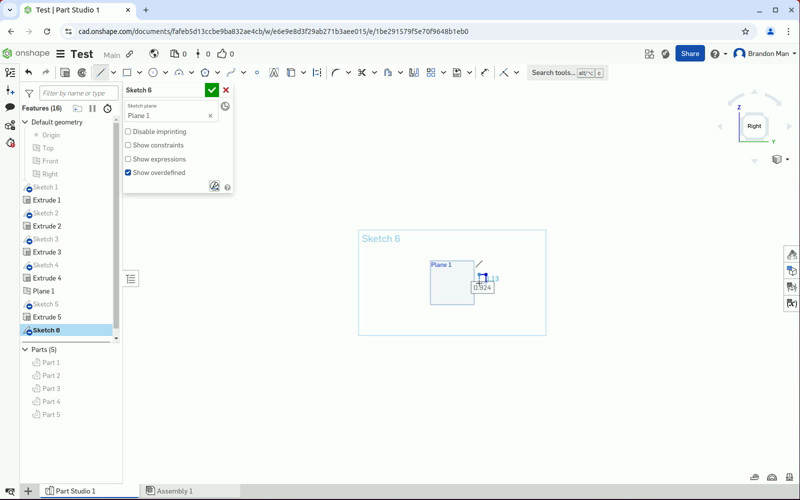
scroll(6)
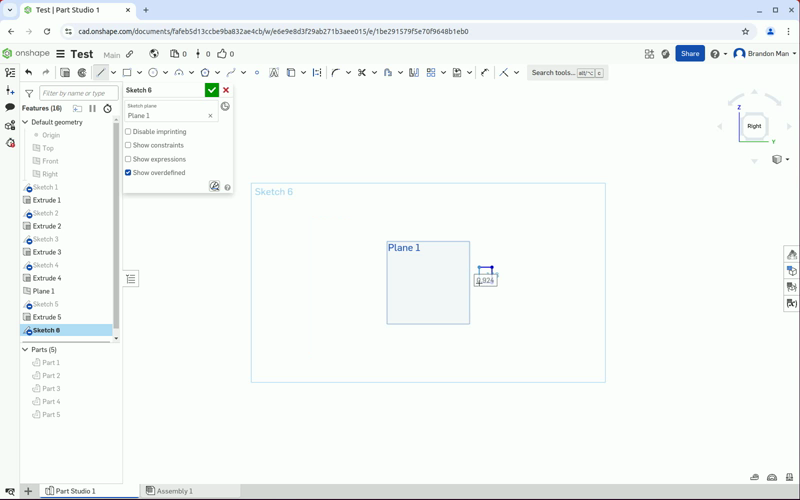
scroll(6)
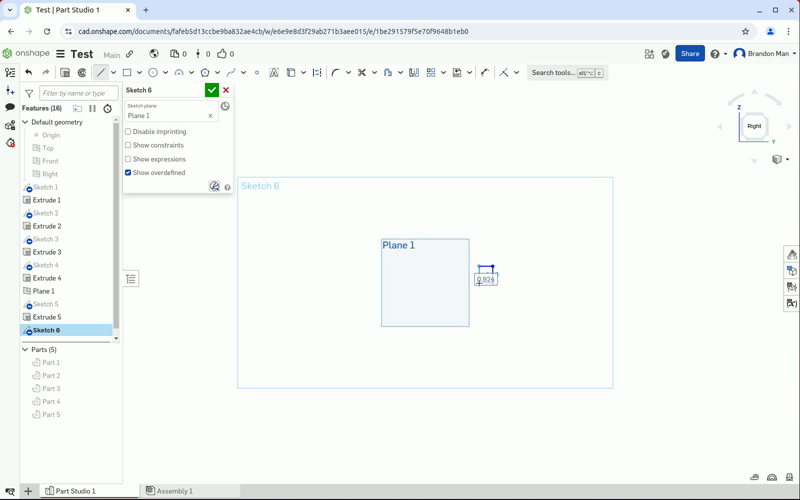
scroll(6)
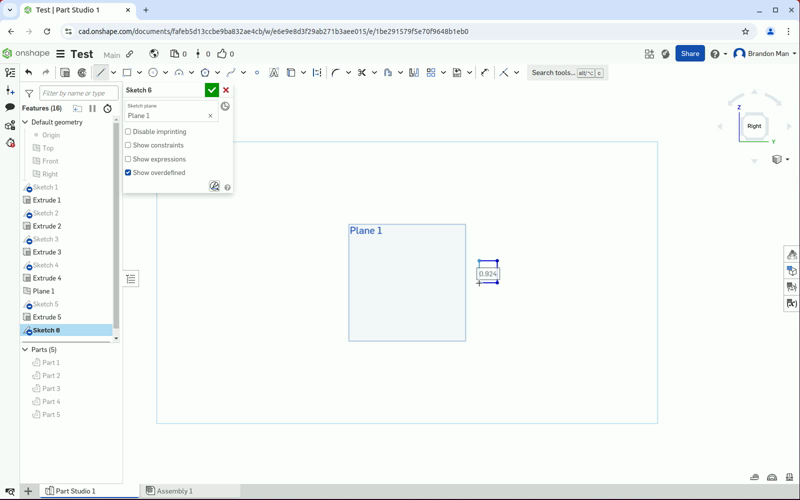
scroll(6)
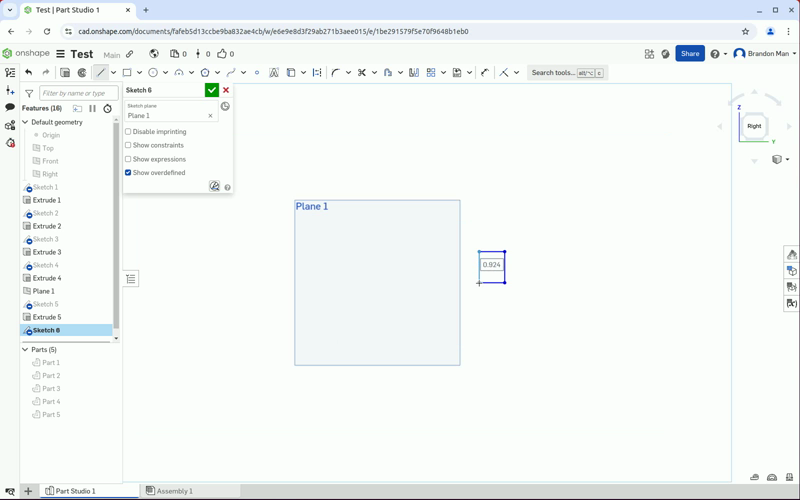
scroll(6)
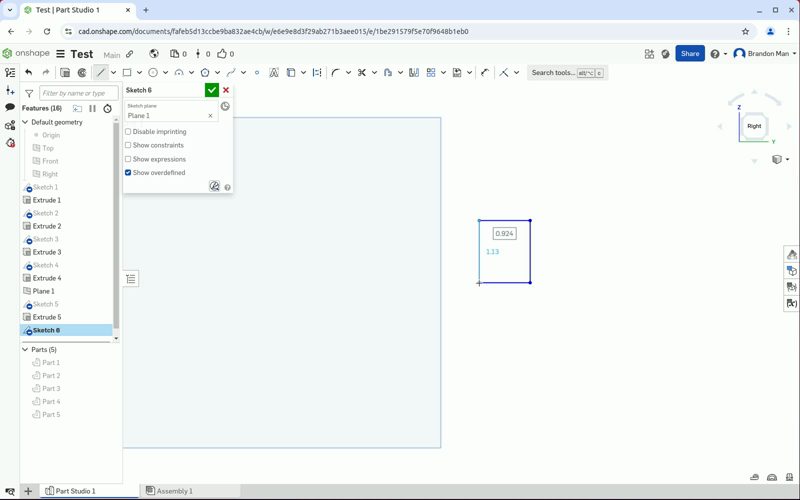
key_up(shift)
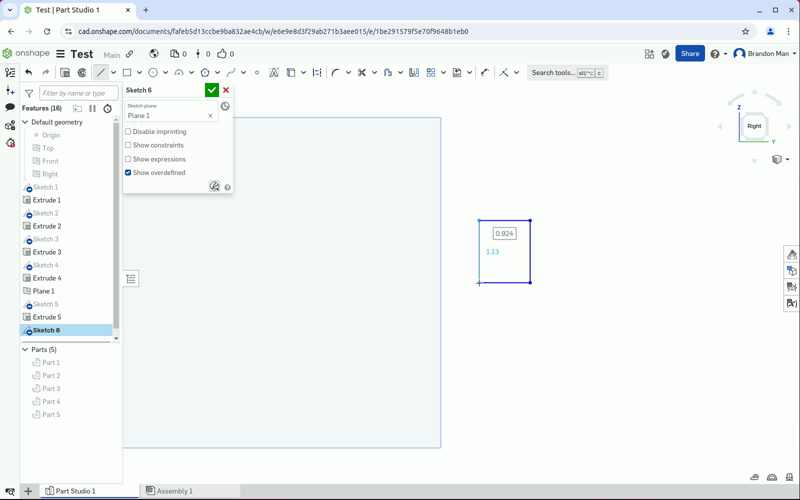
click(479, 282)
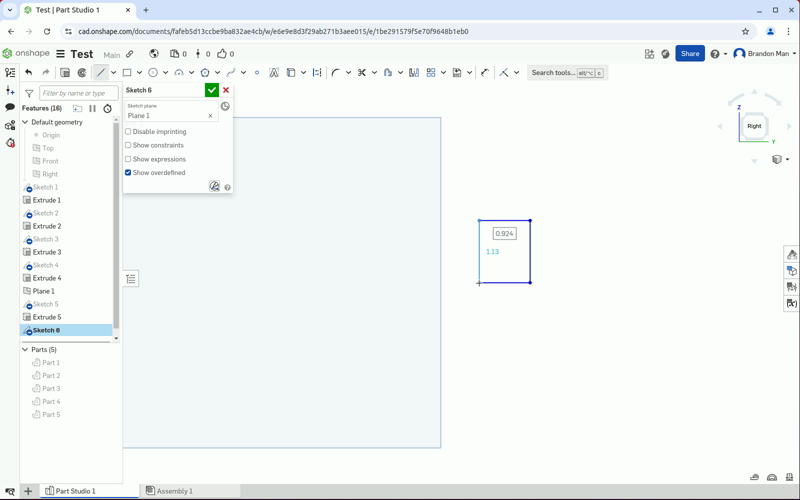
scroll(-6)
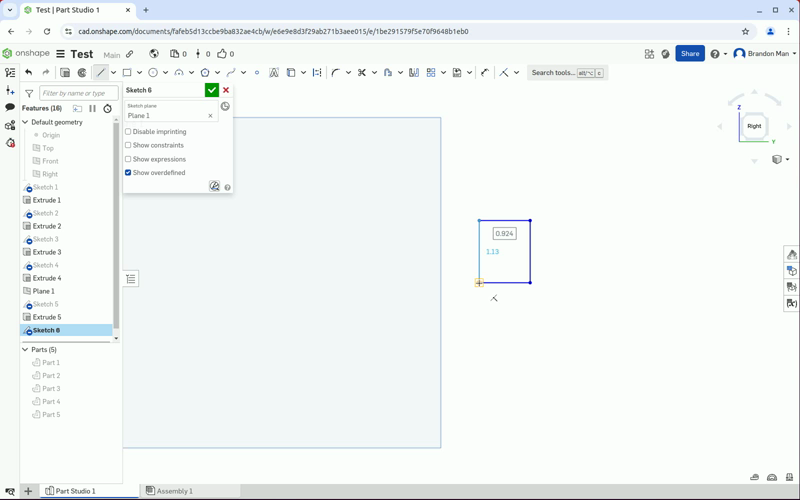
scroll(-6)
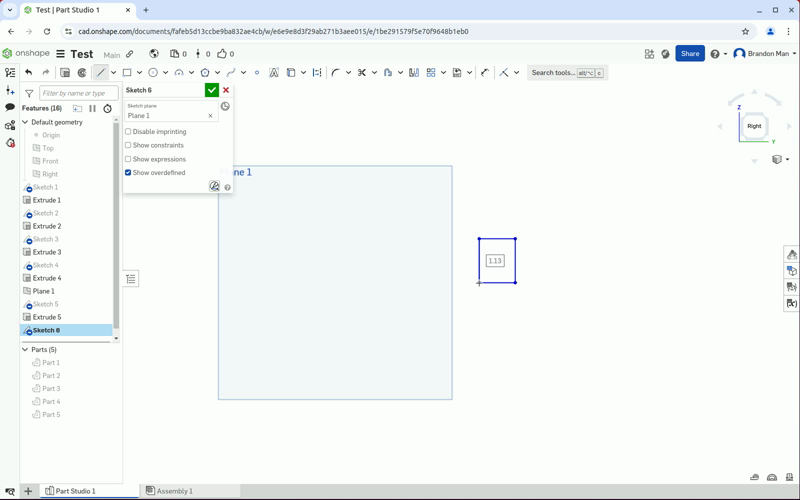
scroll(-6)
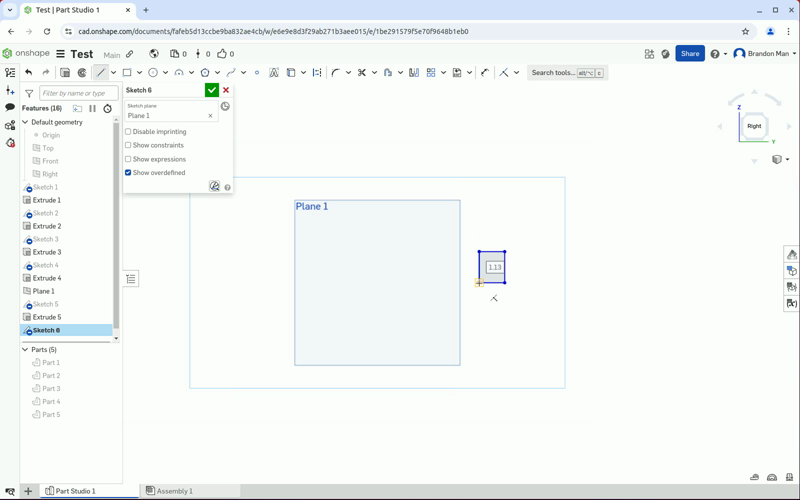
scroll(-6)
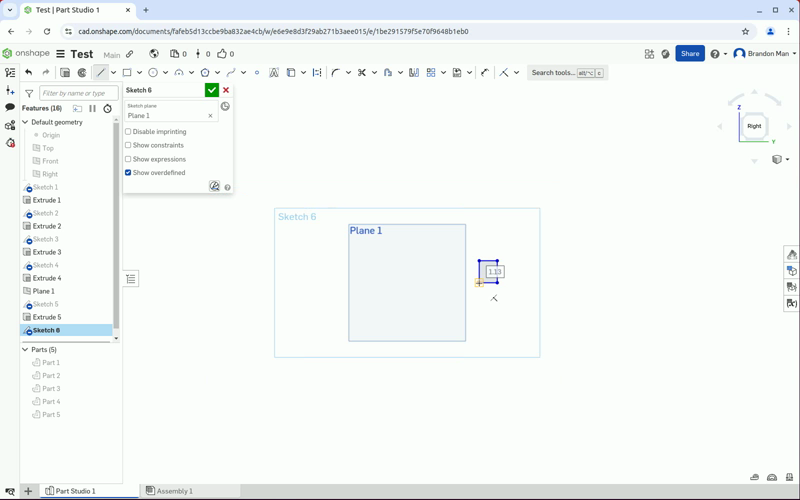
scroll(-6)
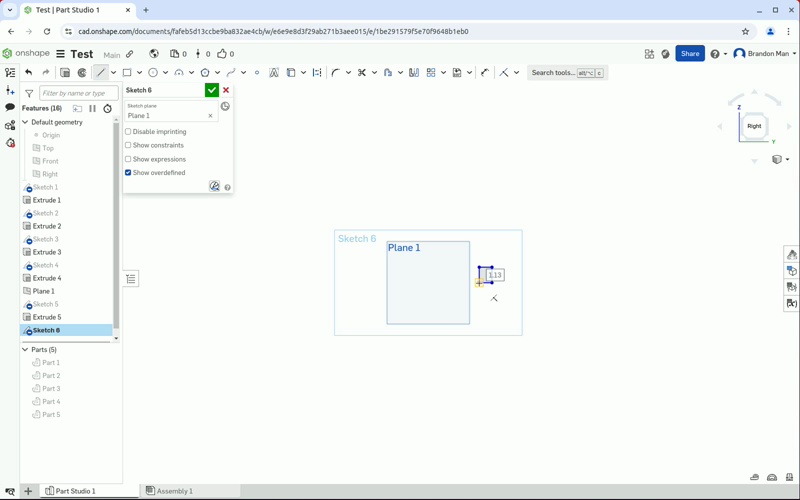
scroll(-6)
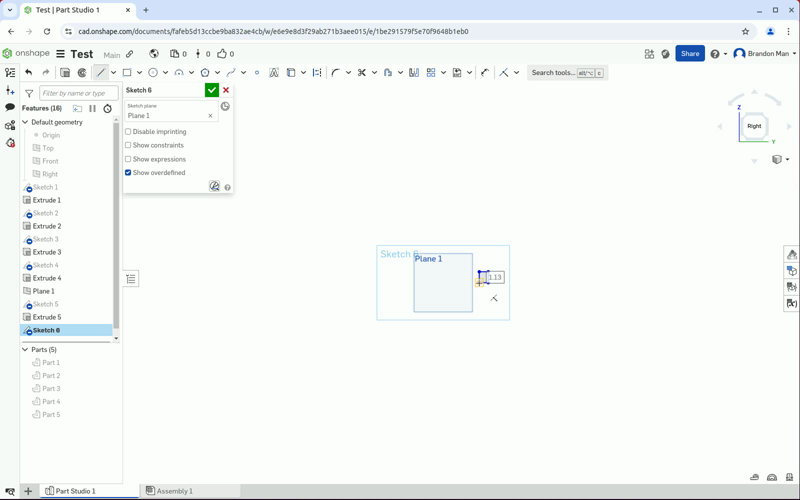
scroll(-6)
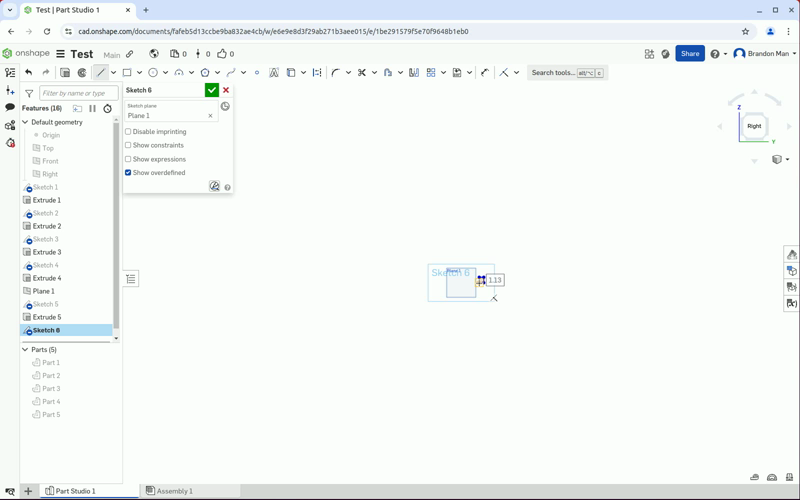
key(esc)
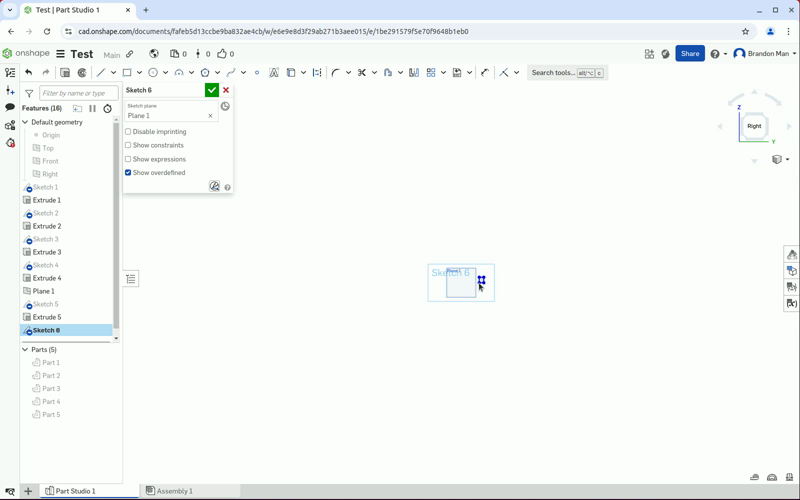
mouse_move(482, 279)
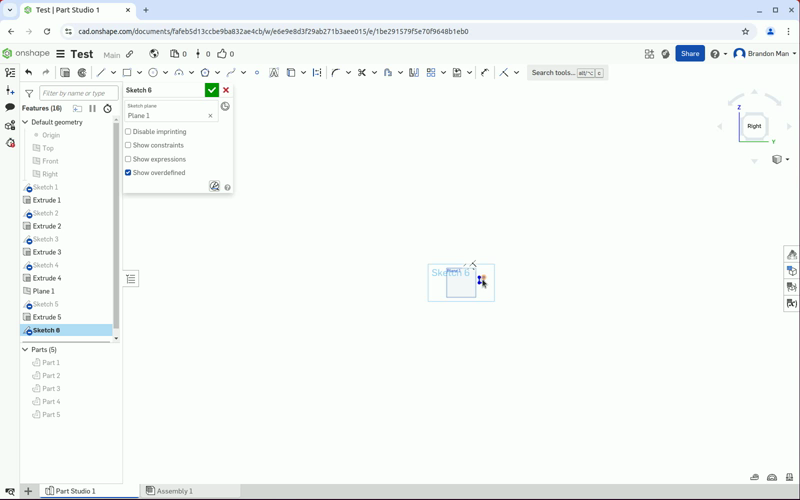
scroll(6)
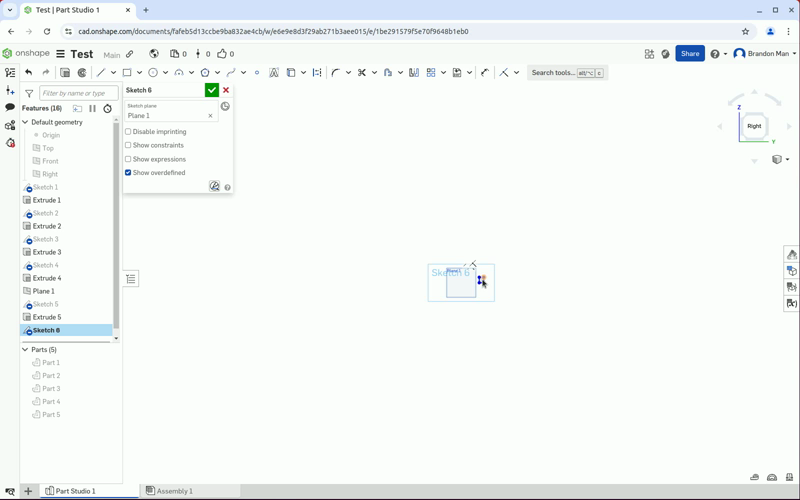
scroll(6)
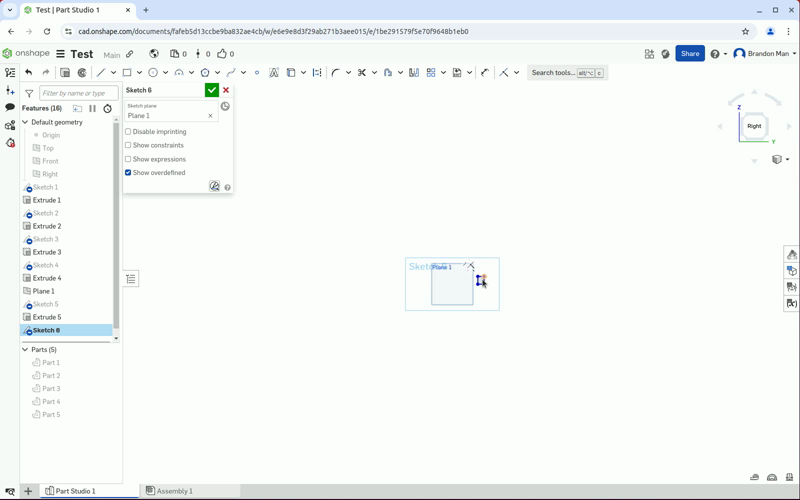
scroll(6)
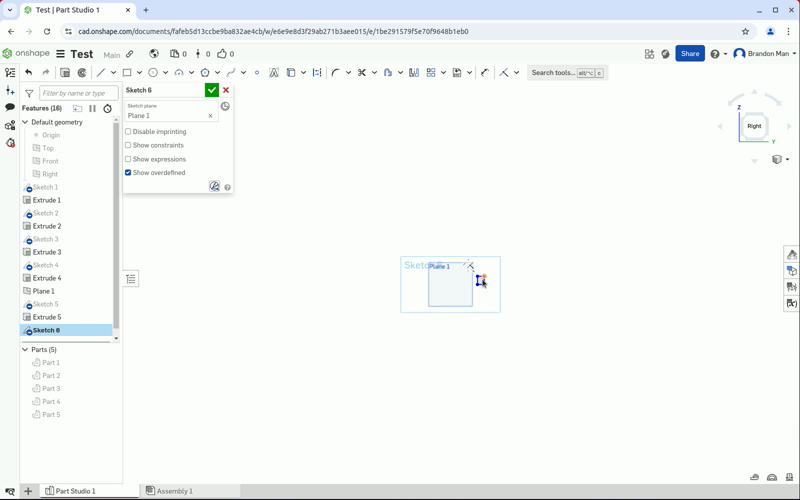
scroll(6)
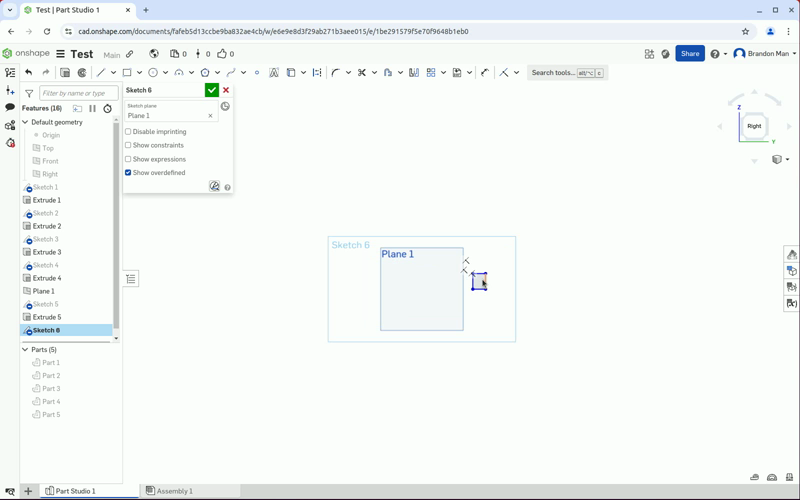
scroll(6)
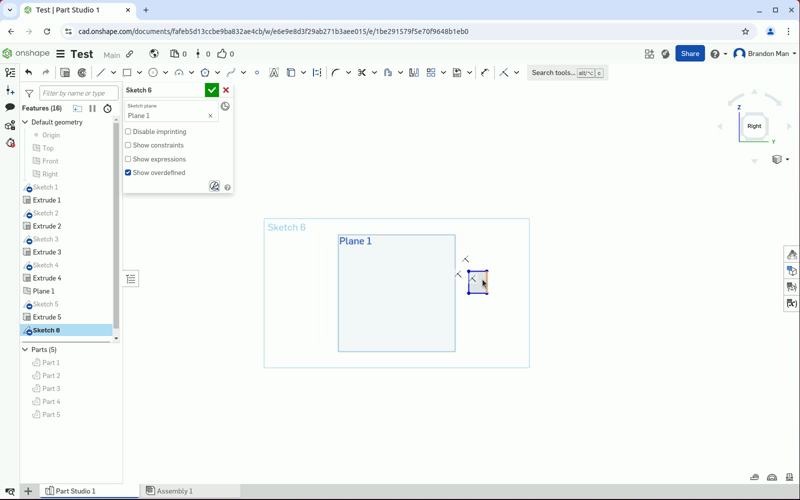
scroll(6)
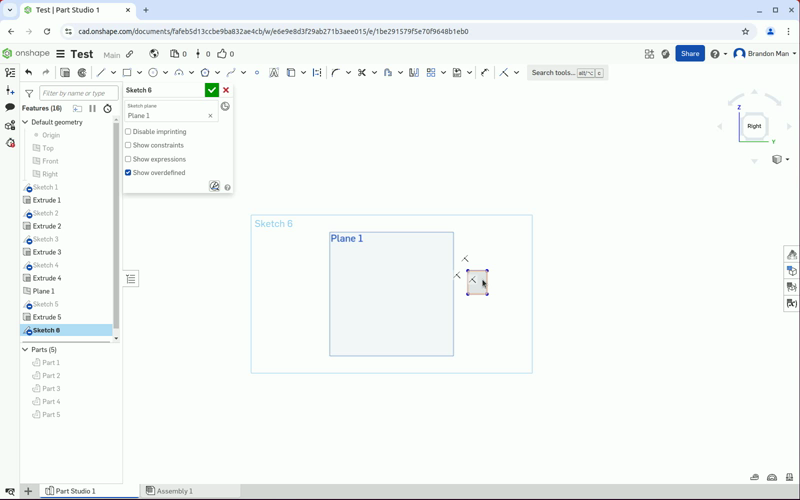
scroll(6)
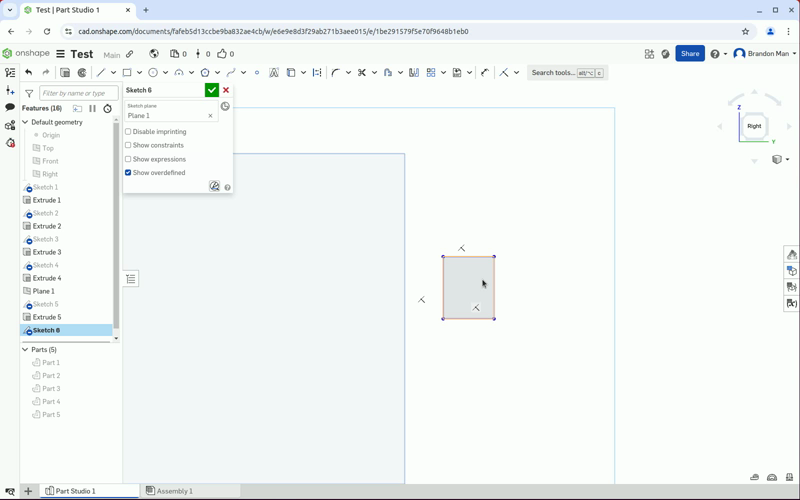
click(482, 279)
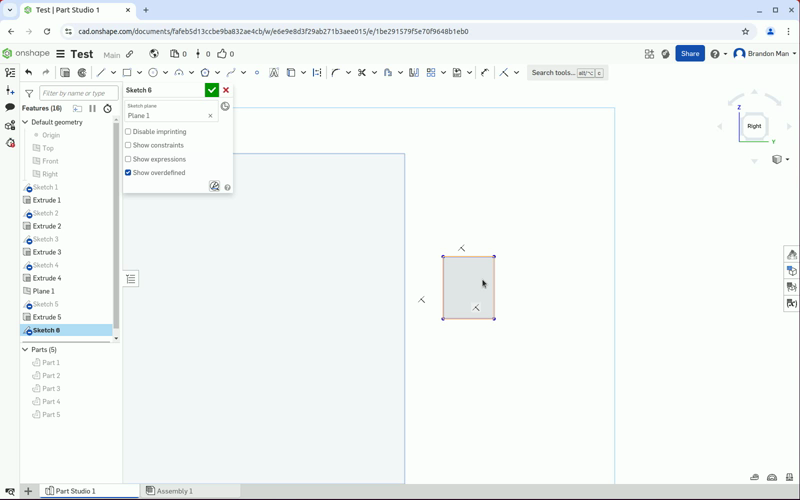
scroll(-6)
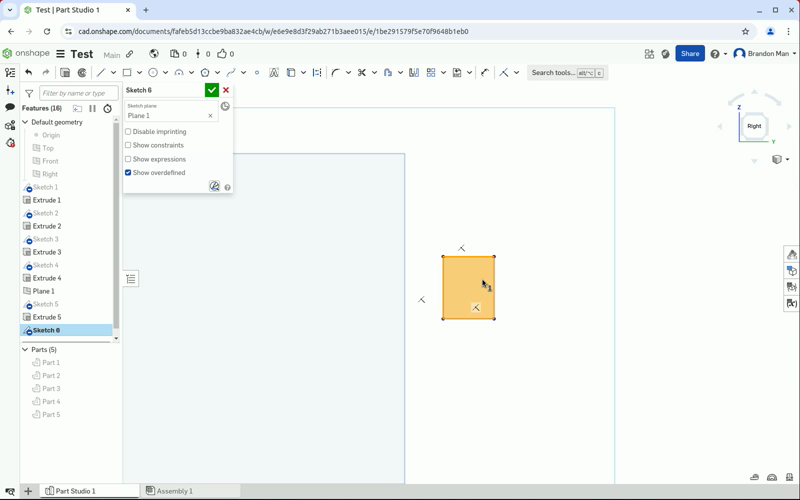
scroll(-6)
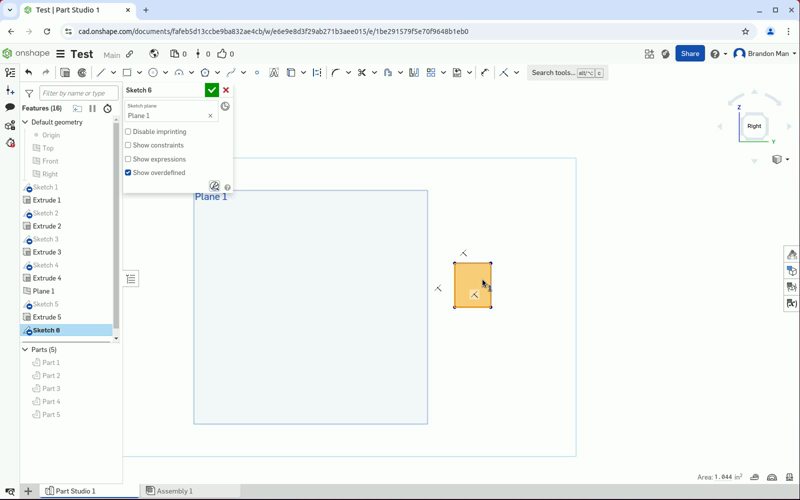
scroll(-6)
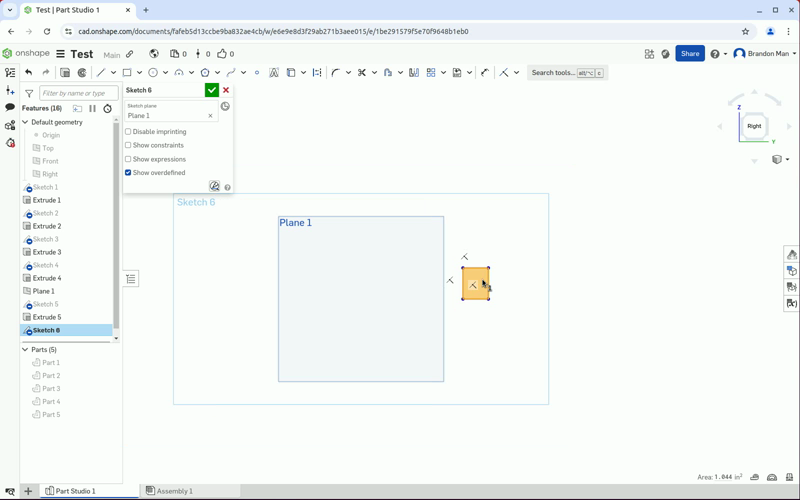
scroll(-6)
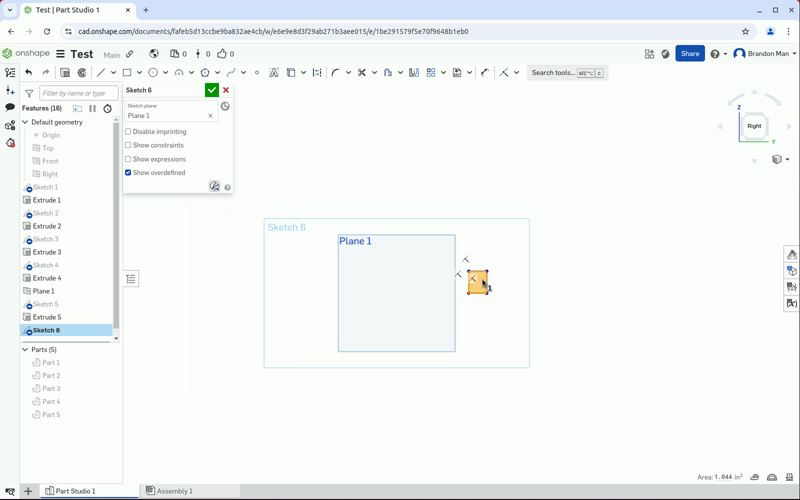
scroll(-6)
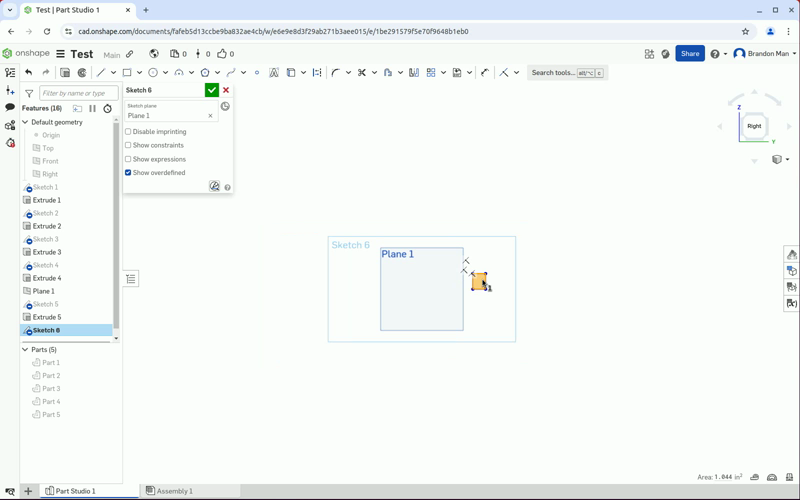
scroll(-6)
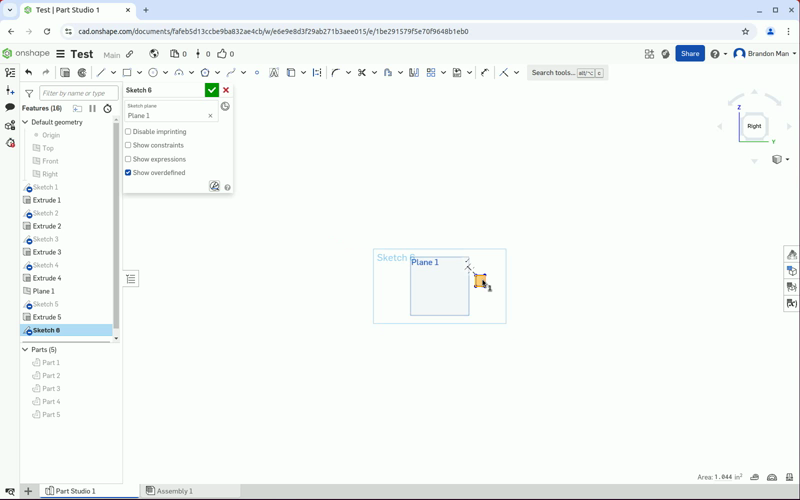
scroll(-6)
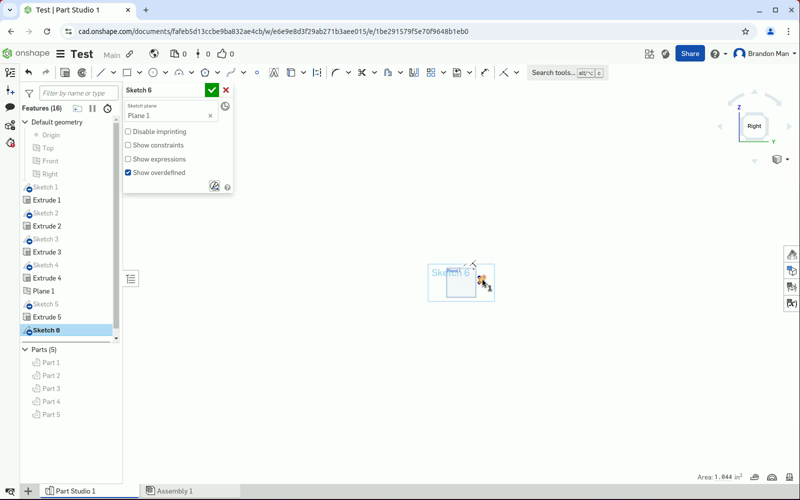
mouse_move(73, 352)
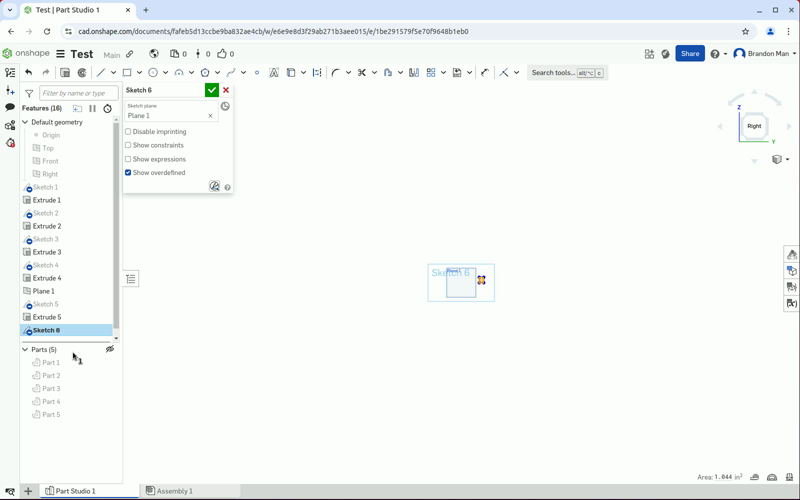
key(shift+y)
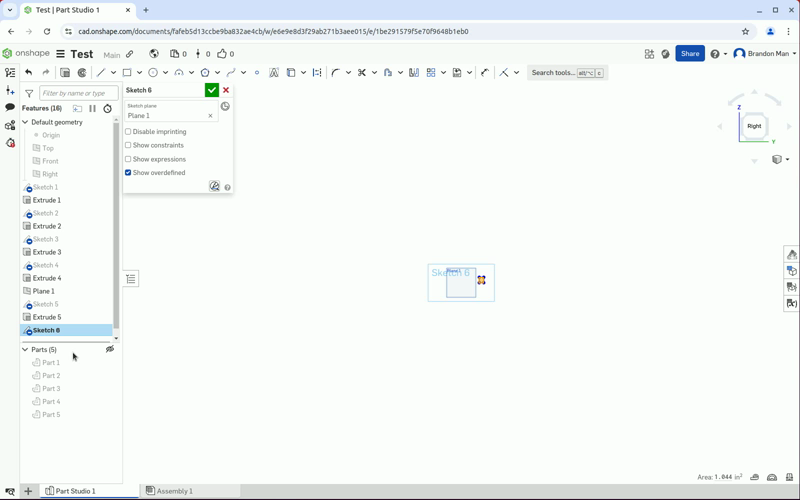
key(shift+e)
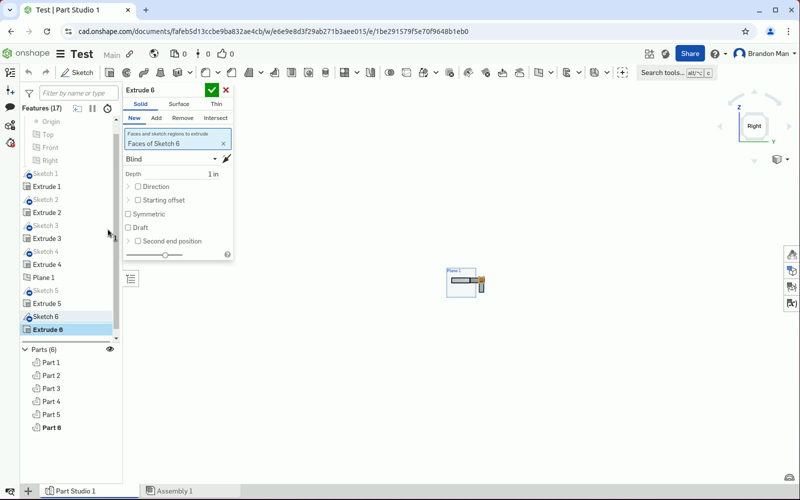
mouse_move(143, 106)
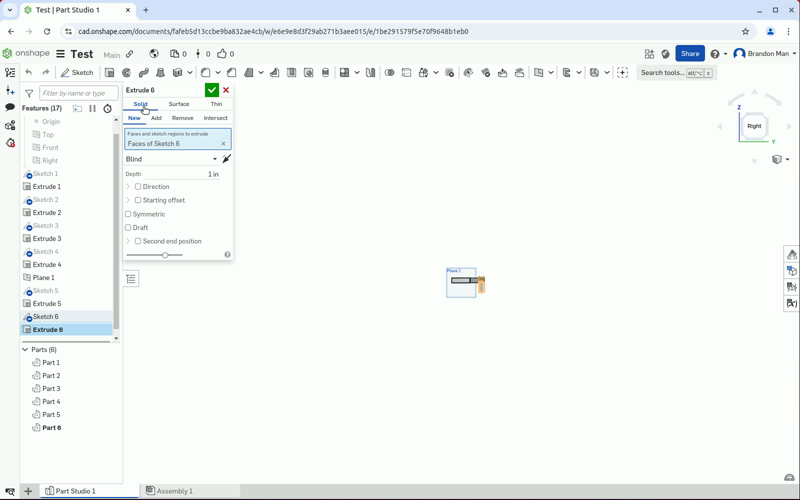
click(143, 106)
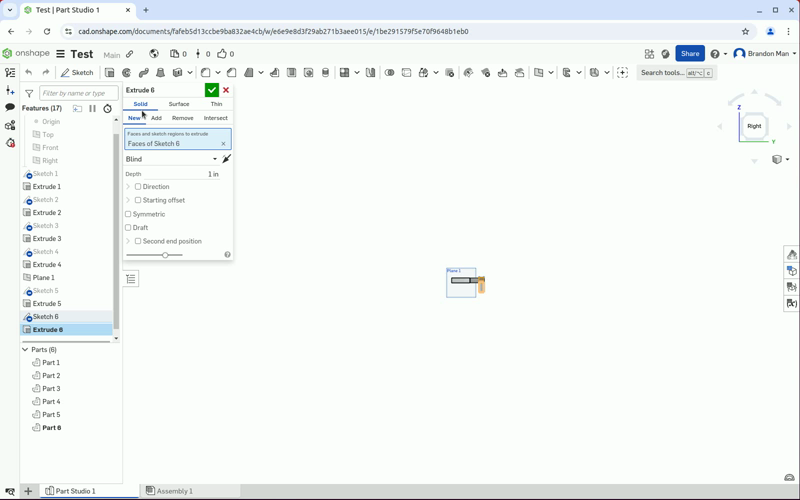
mouse_move(137, 120)
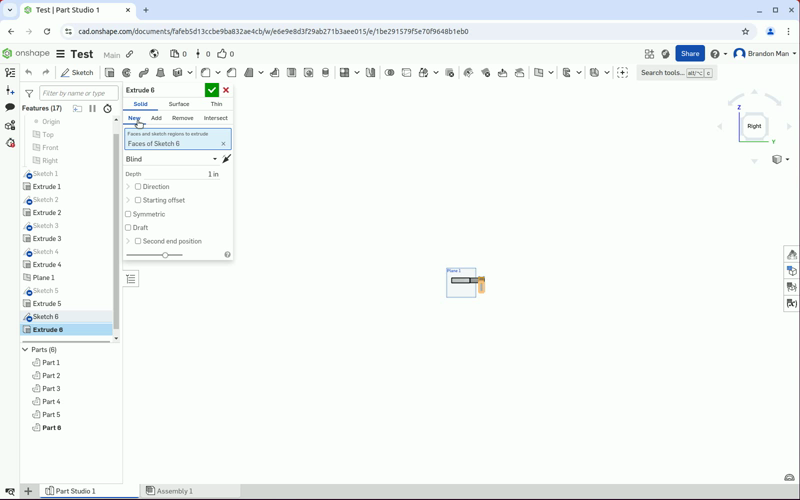
click(137, 120)
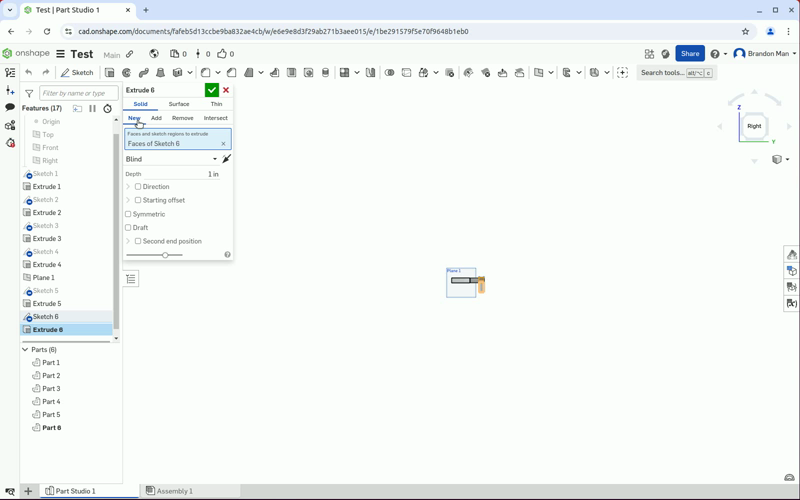
key(tab, 4)
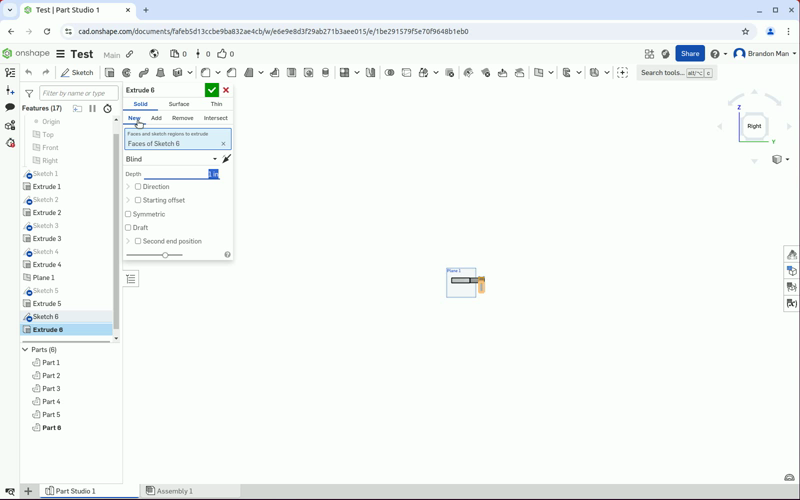
text(2.407)
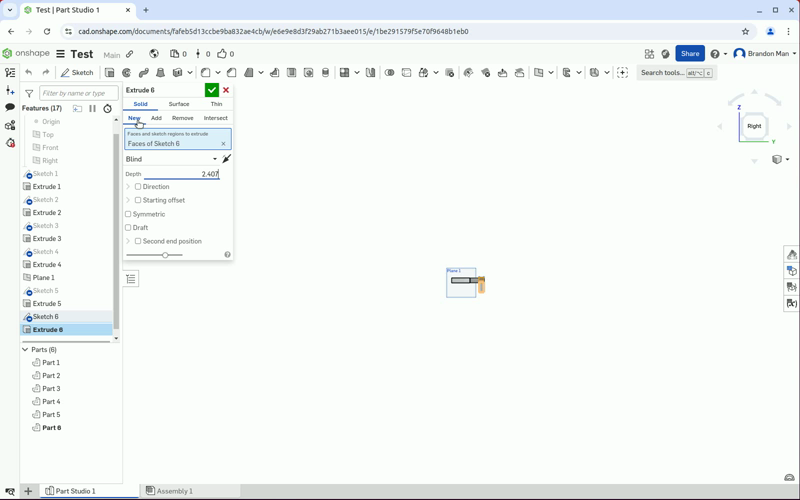
key(tab, 3)
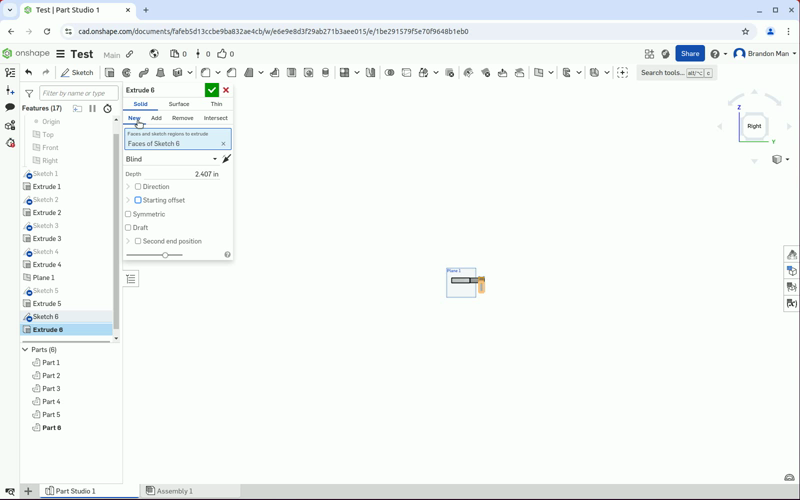
key(tab, 2)
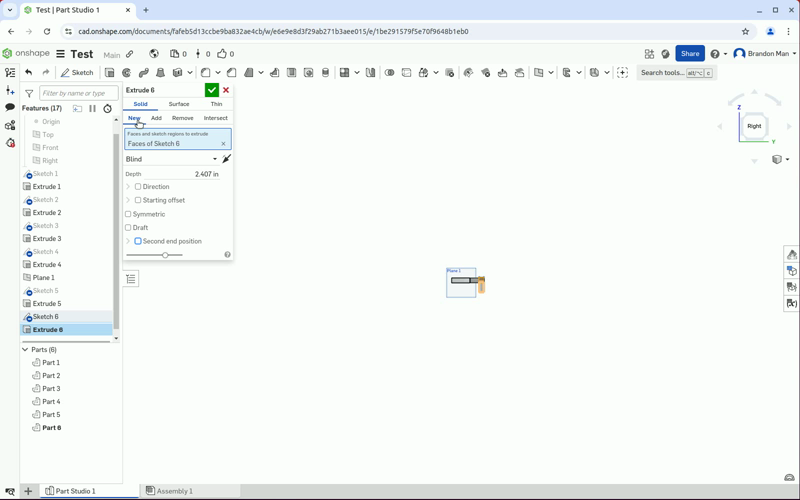
key(space)
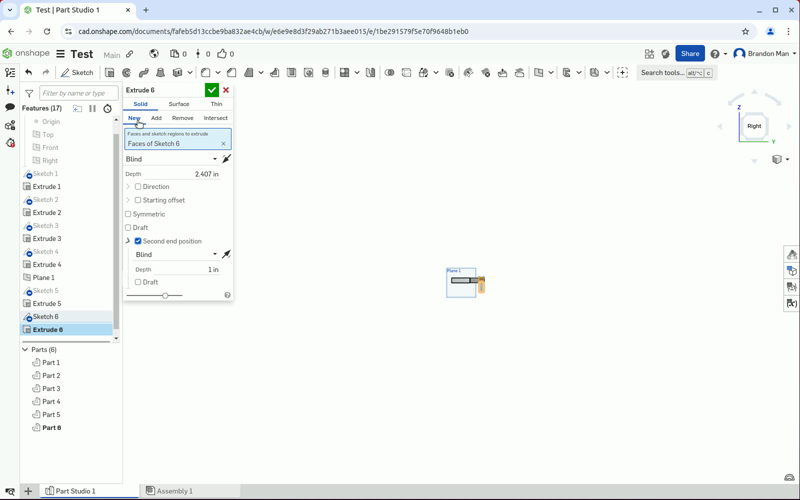
key(tab, 3)
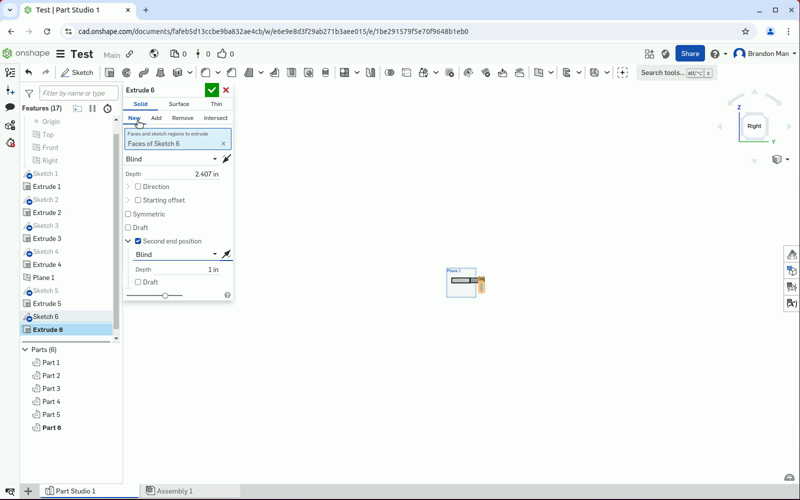
text(3.611)
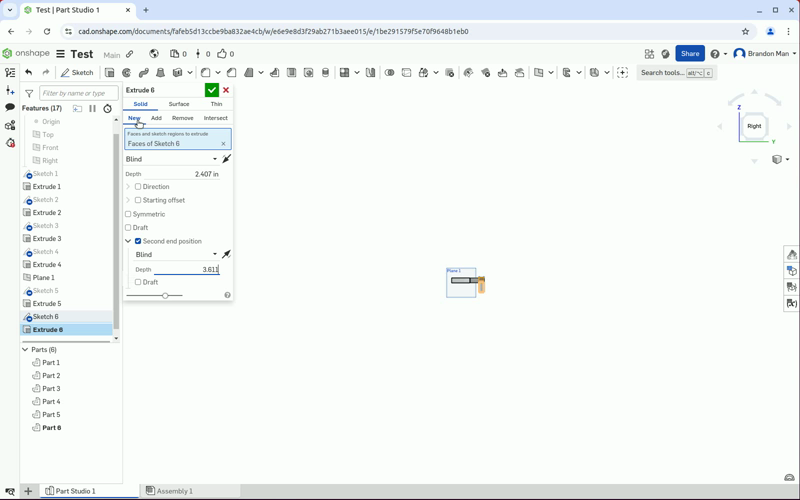
key(enter)
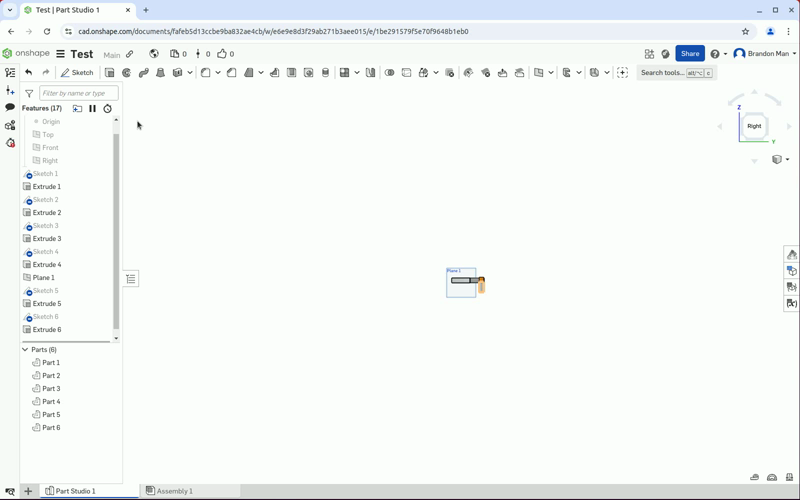
key(shift+h)
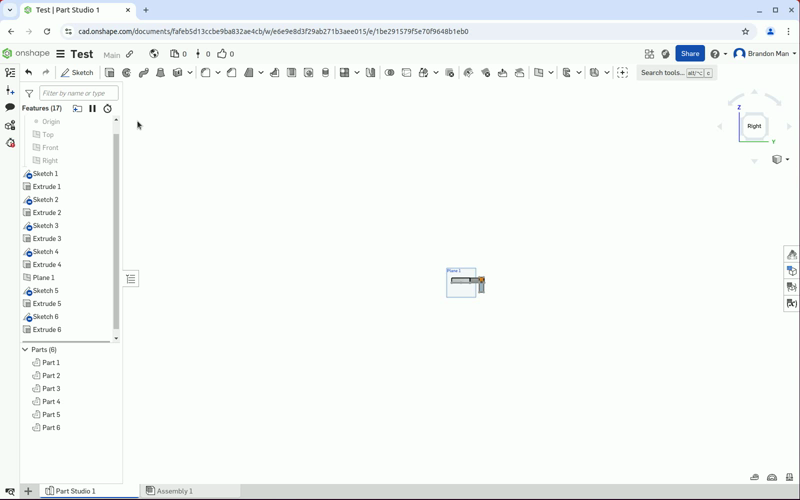
key(shift+h)
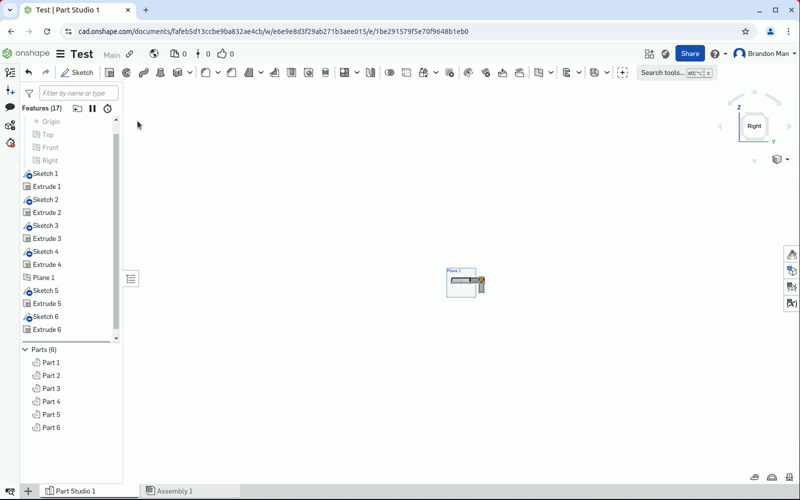
key(shift+7)
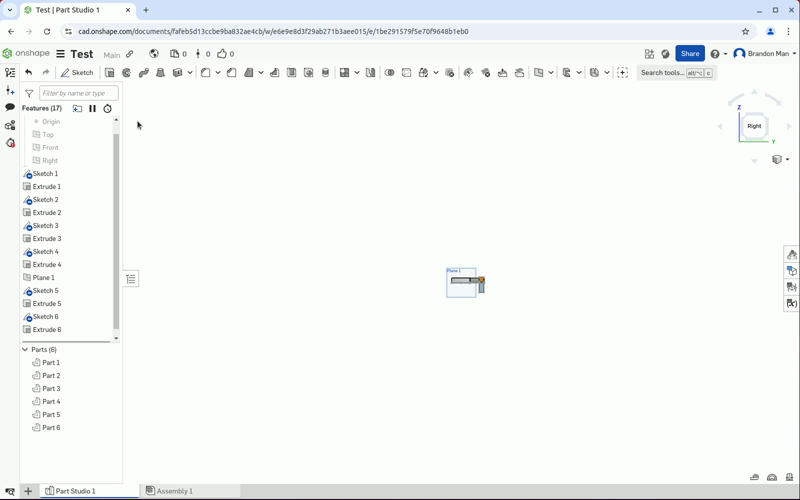
key(right, 2)
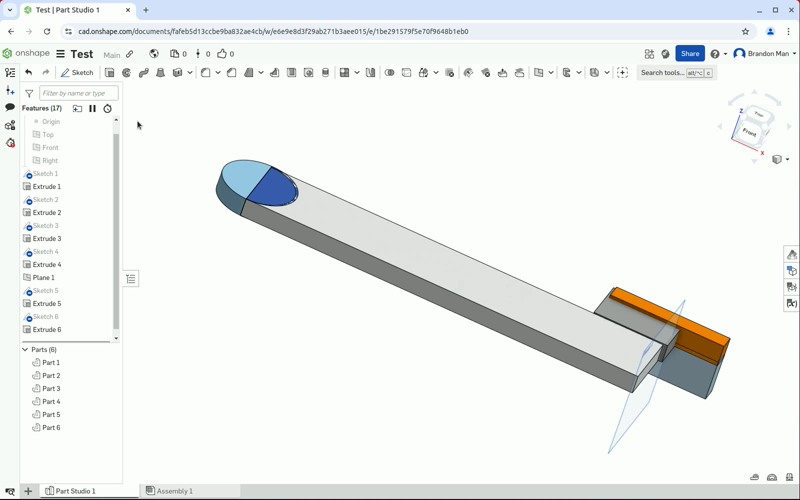
key(down, 2)
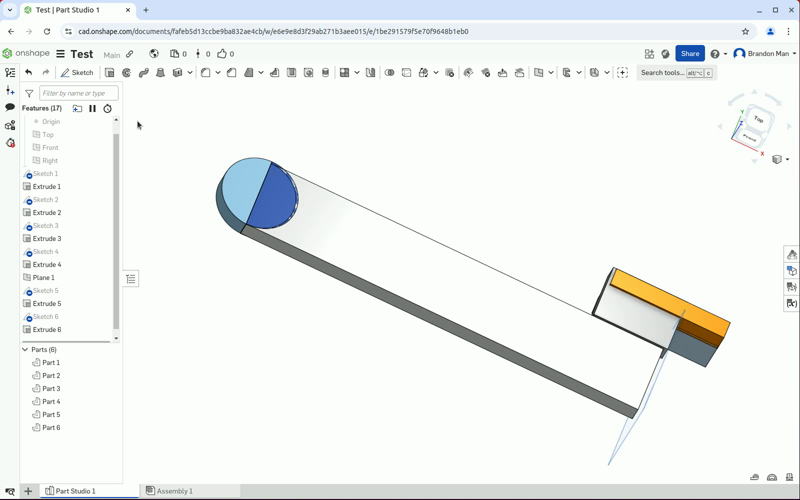
key(up, 2)
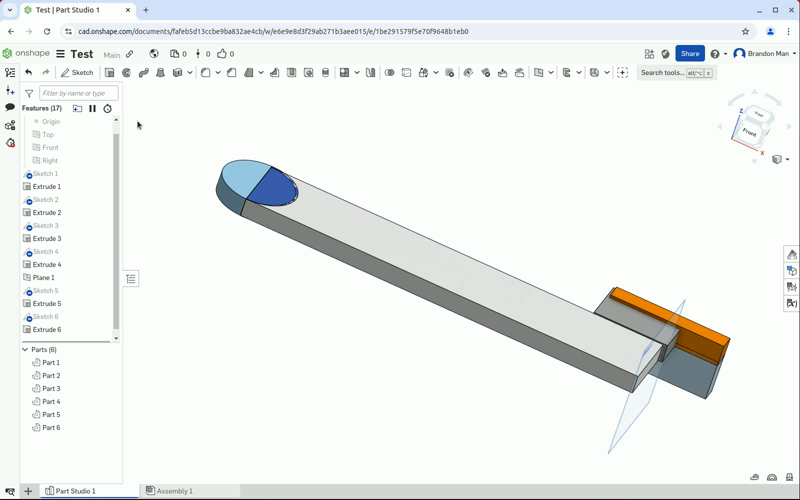
key(left, 2)
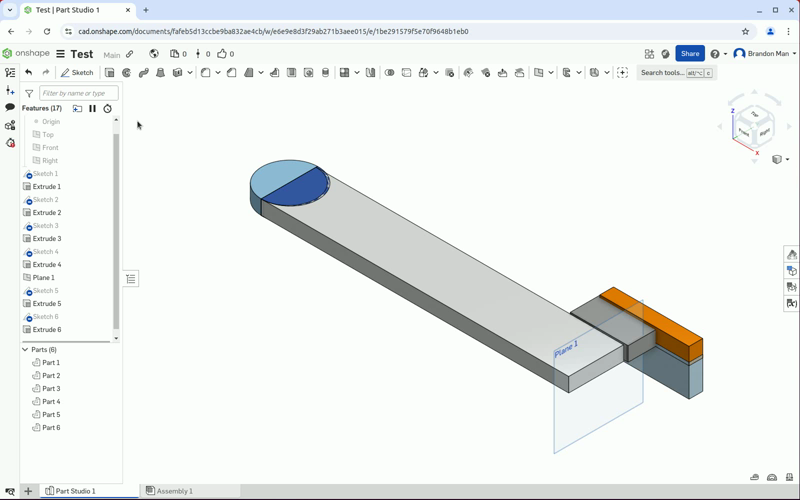
mouse_move(69, 176)
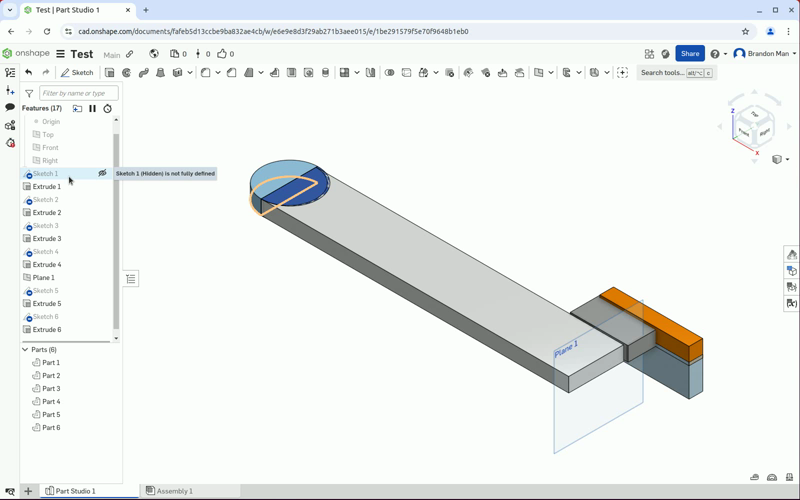
click(69, 176)